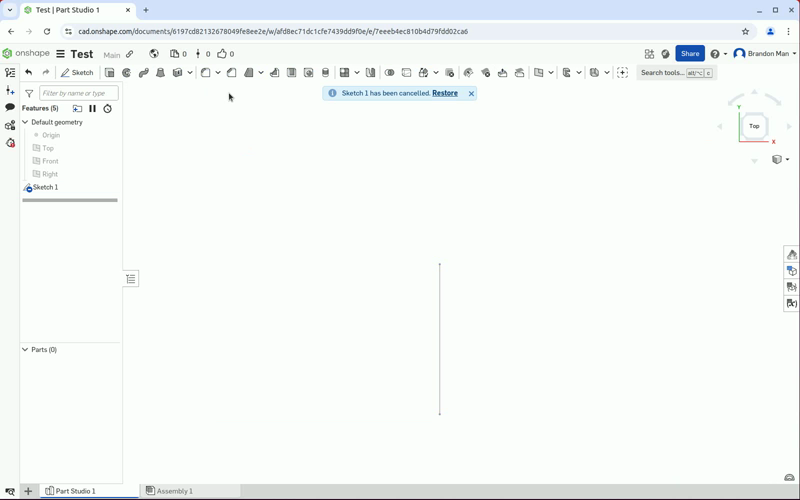
key(shift+h)
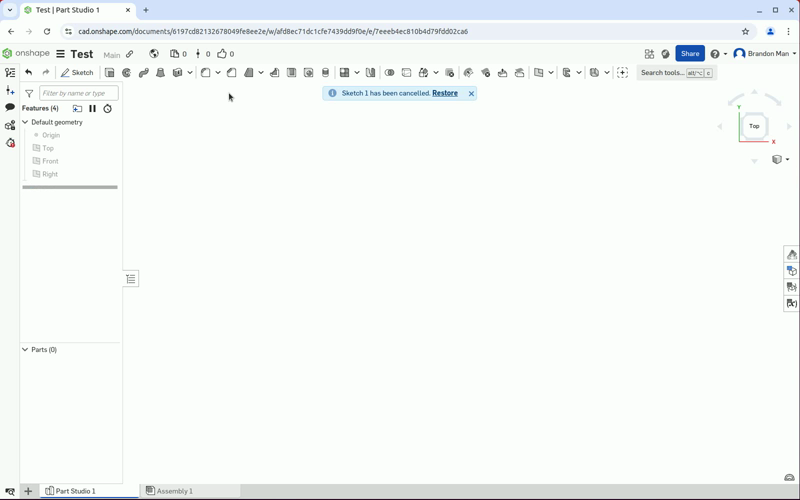
key(shift+s)
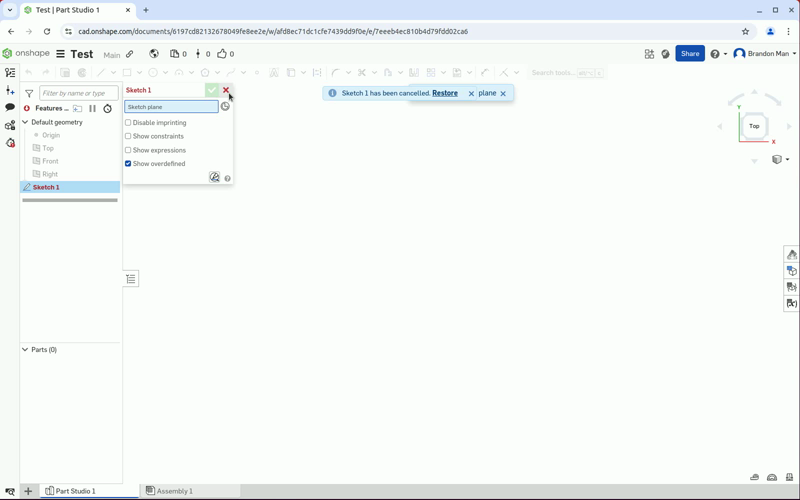
mouse_move(73, 150)
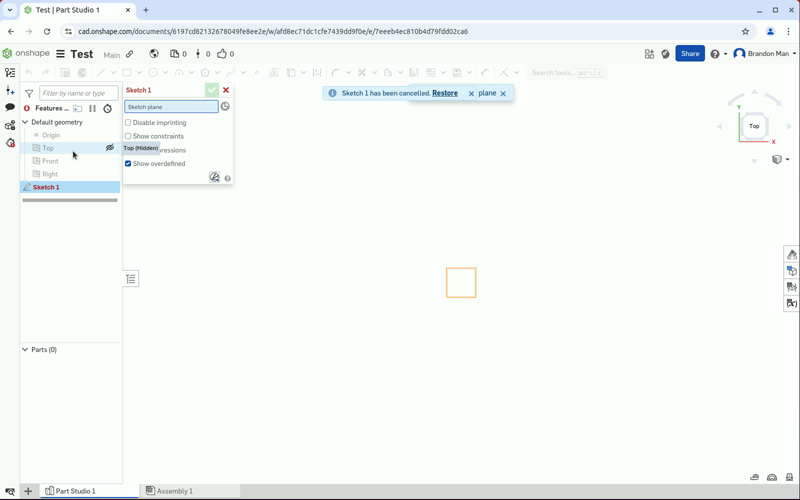
click(73, 150)
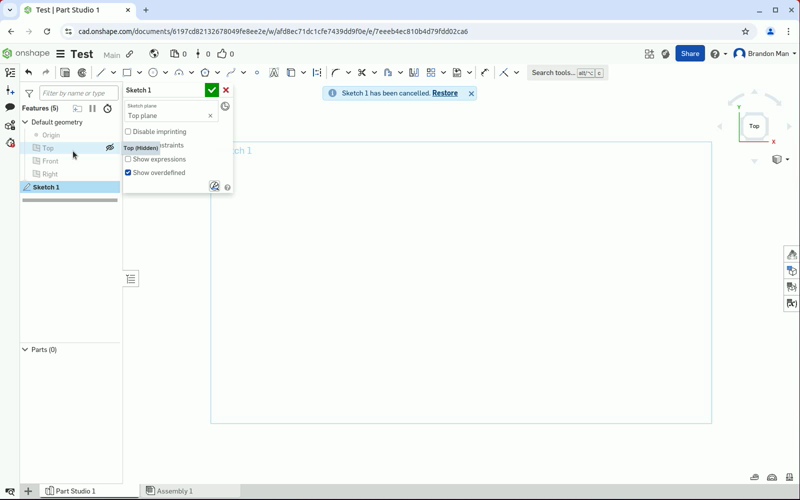
mouse_move(73, 352)
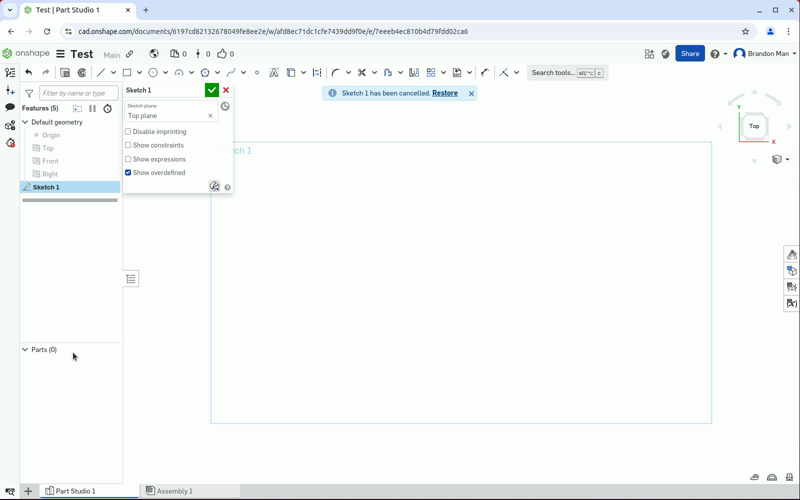
key(y)
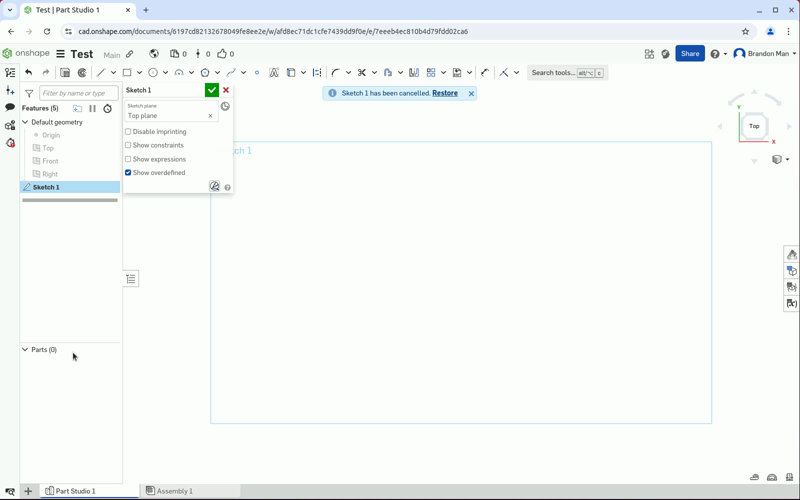
key(l)
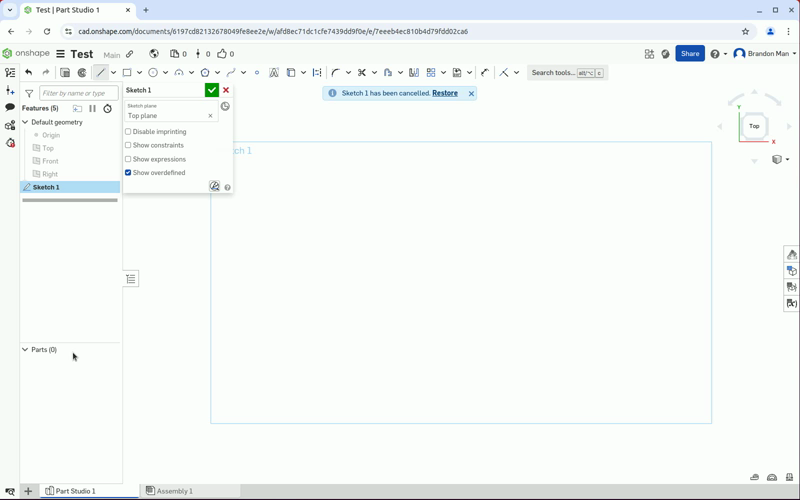
key_down(shift)
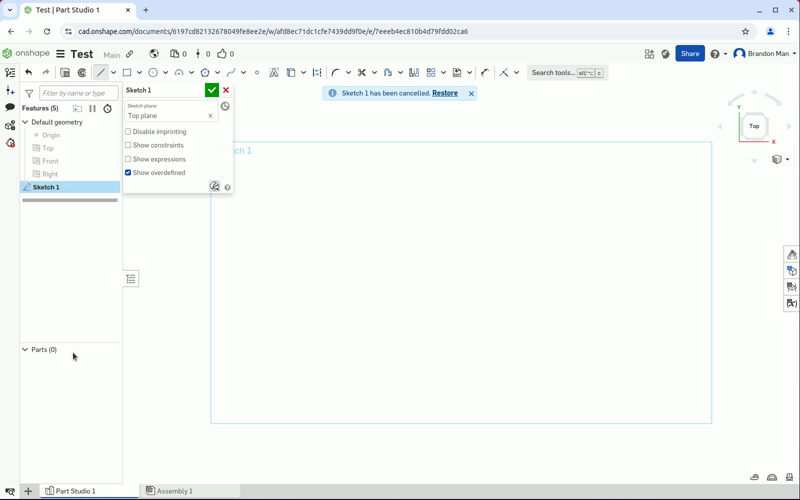
mouse_move(444, 278)
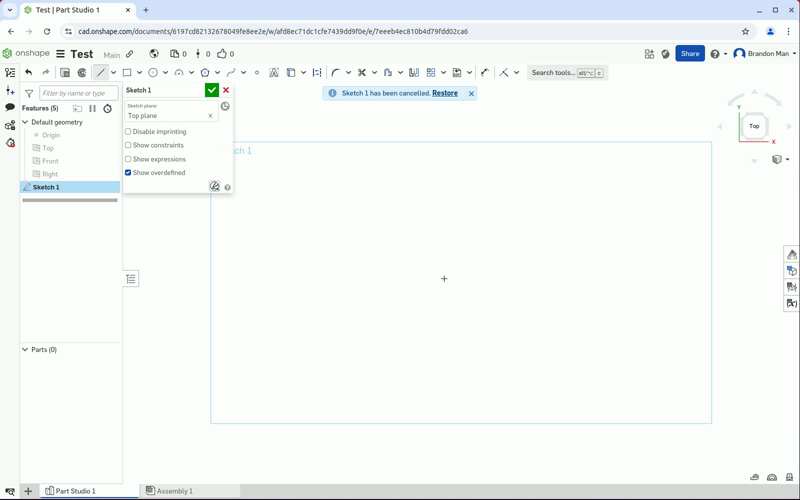
click(444, 278)
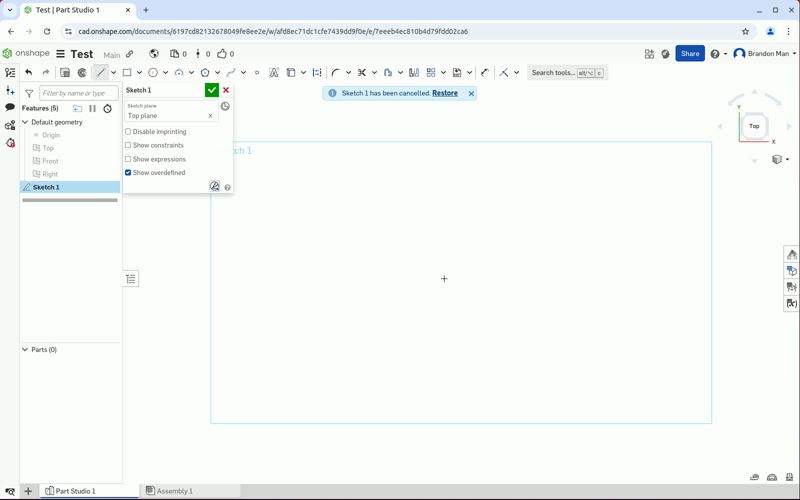
key_up(shift)
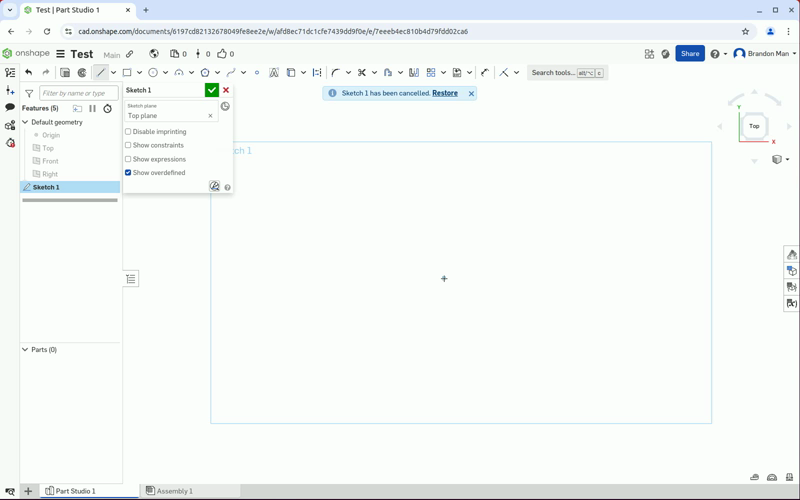
key_down(shift)
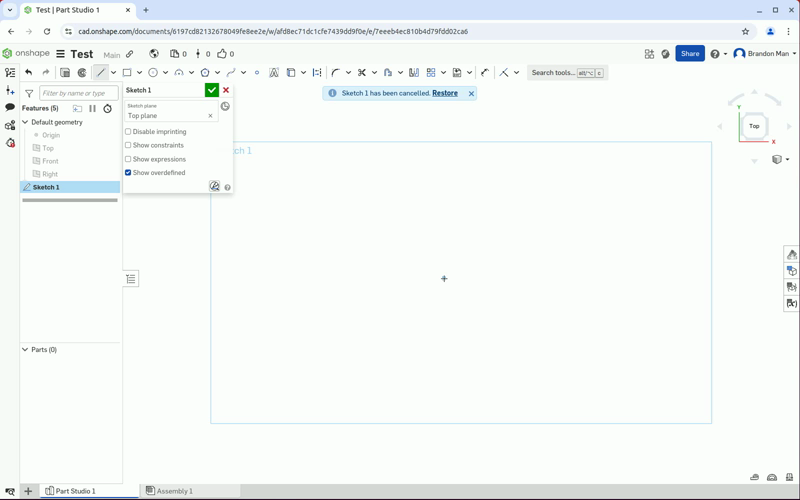
mouse_move(474, 278)
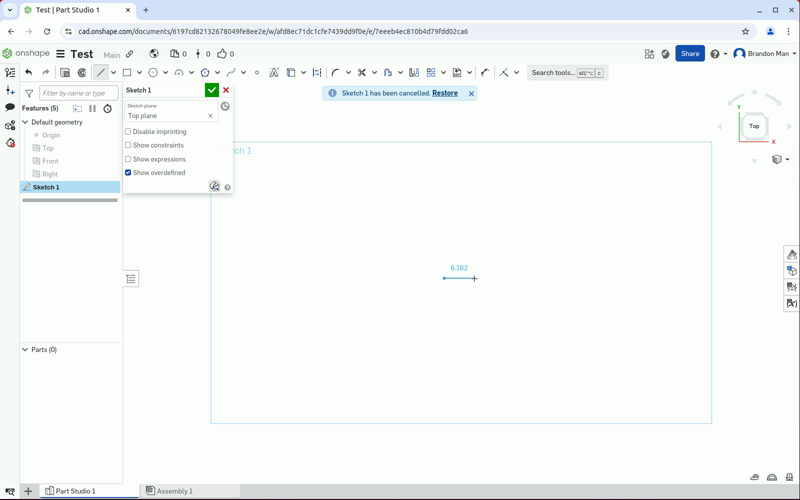
mouse_move(454, 278)
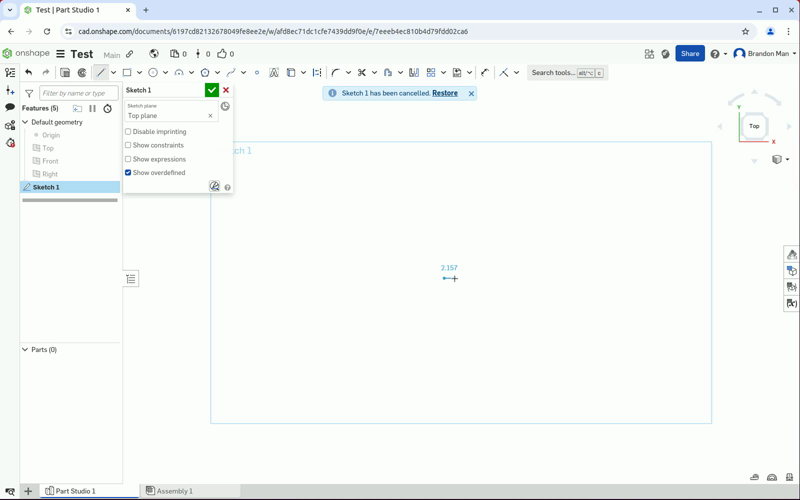
click(454, 278)
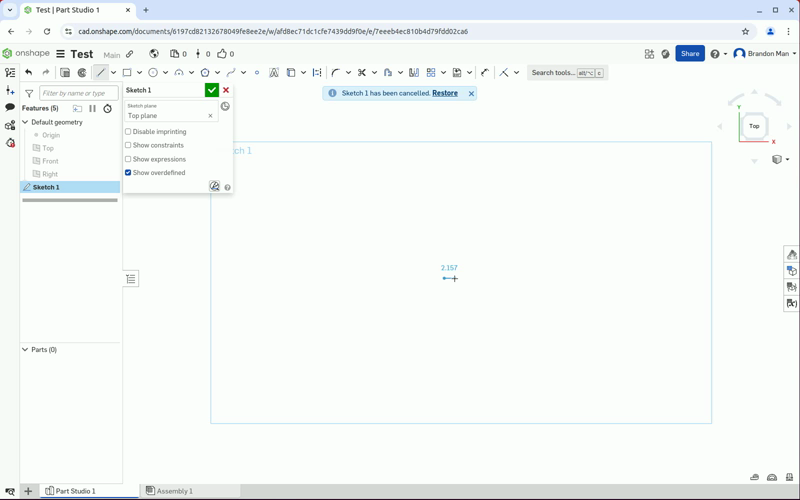
key_up(shift)
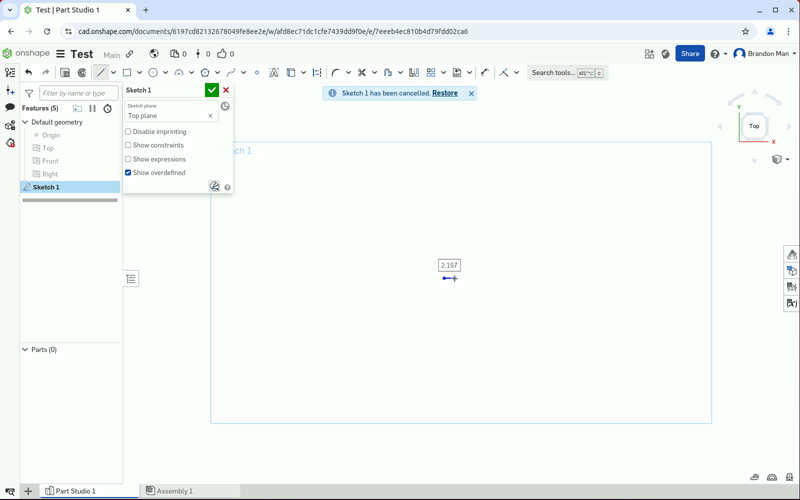
key_down(shift)
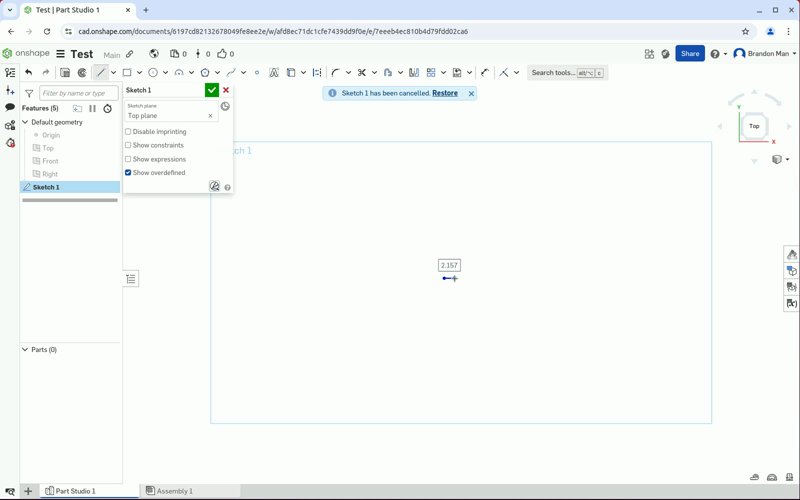
mouse_move(484, 278)
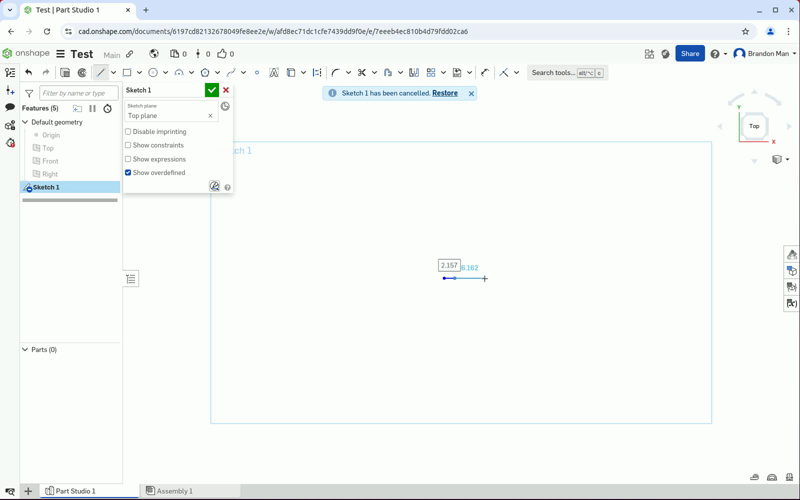
mouse_move(454, 267)
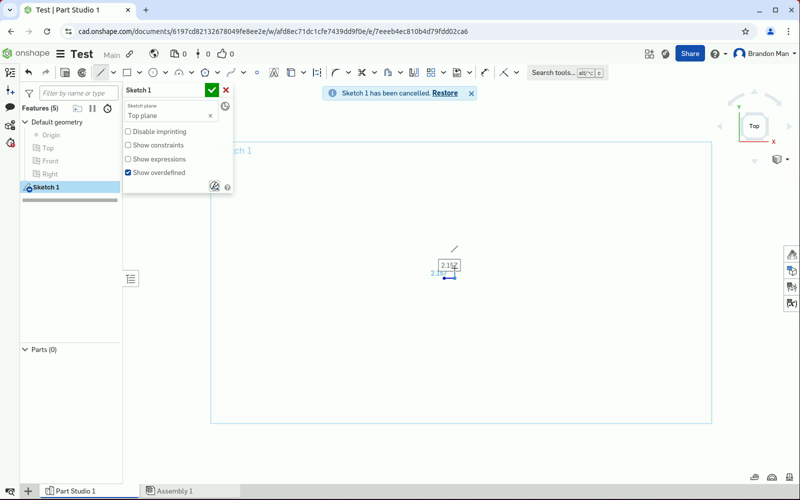
click(454, 267)
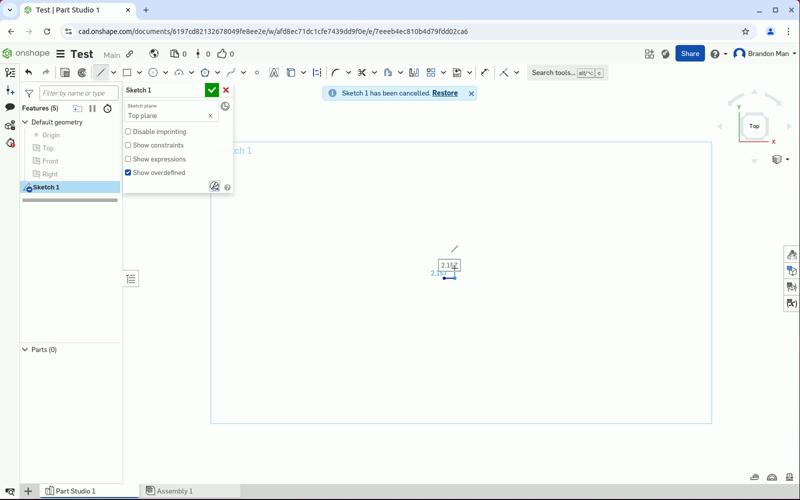
key_up(shift)
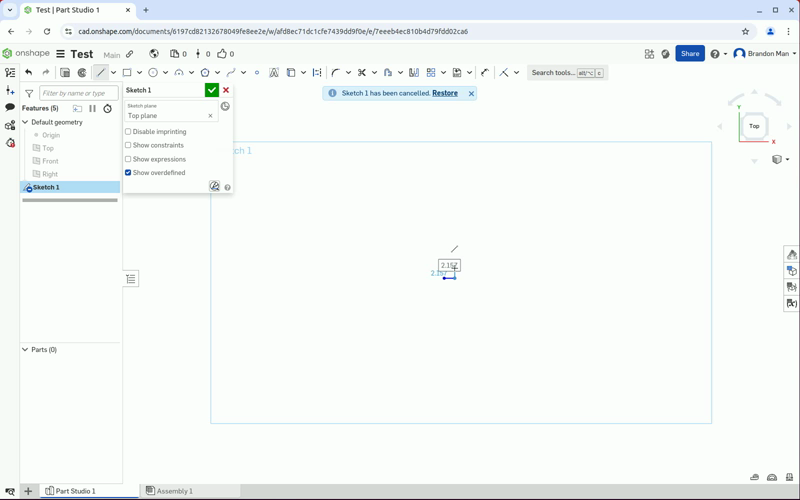
key_down(shift)
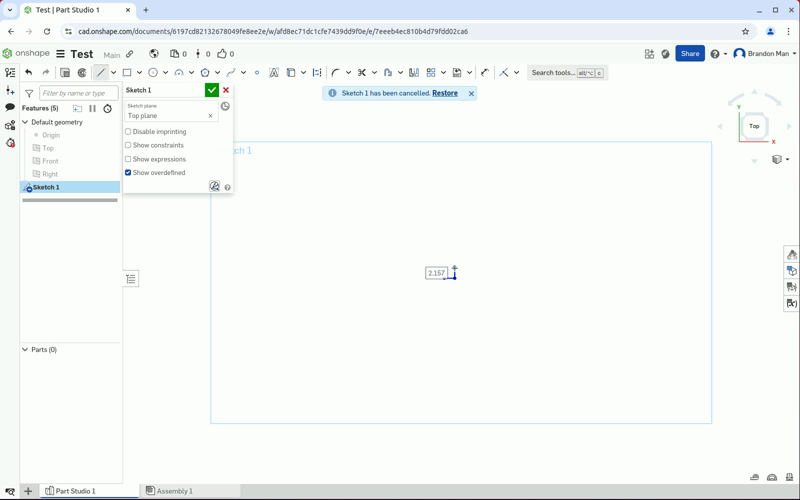
mouse_move(484, 267)
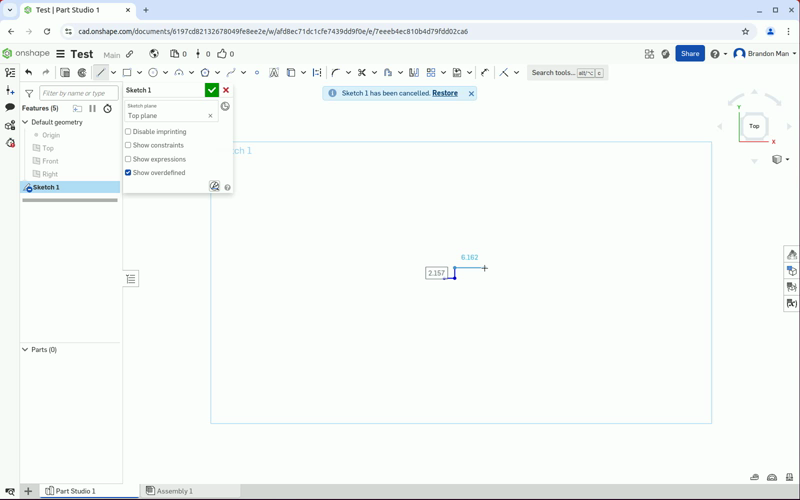
mouse_move(444, 267)
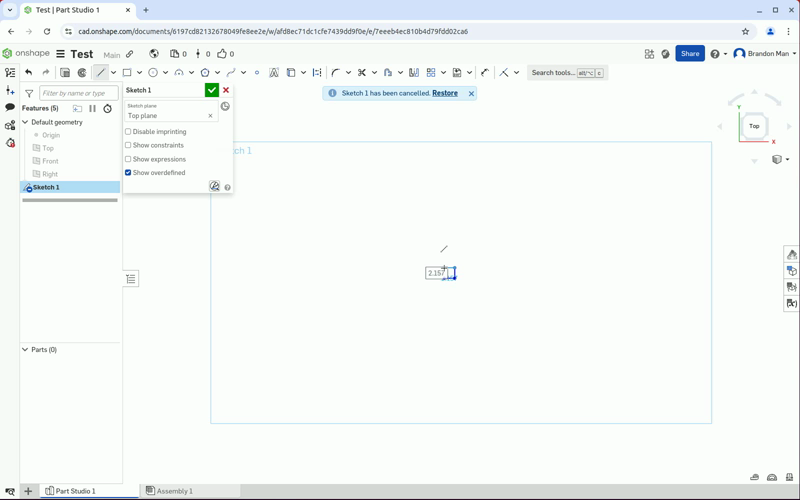
click(444, 267)
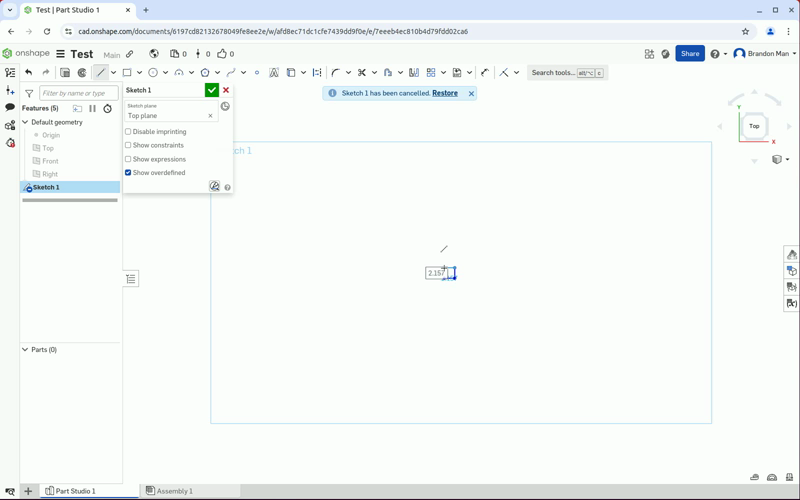
key_up(shift)
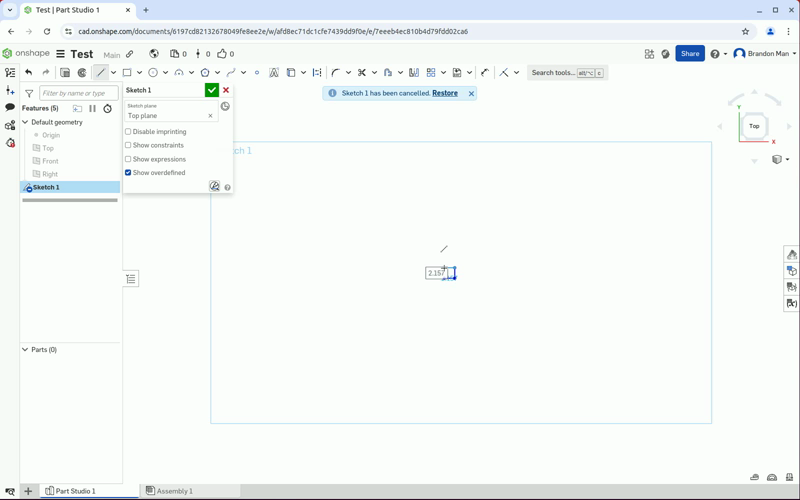
mouse_move(474, 267)
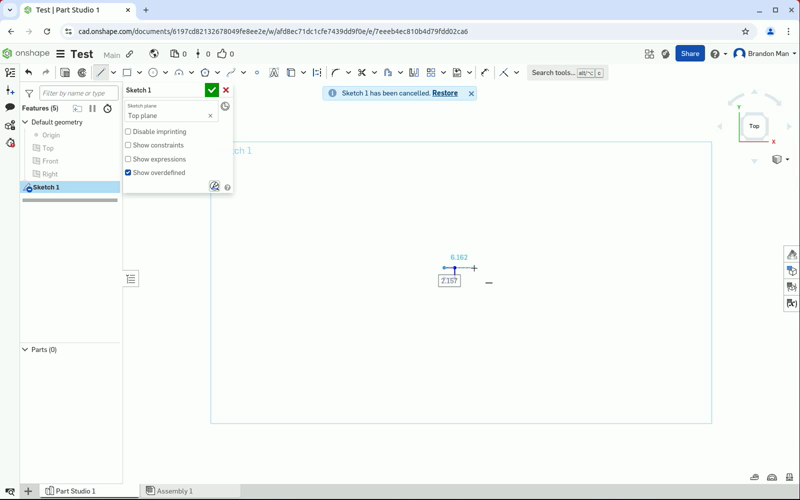
key_down(shift)
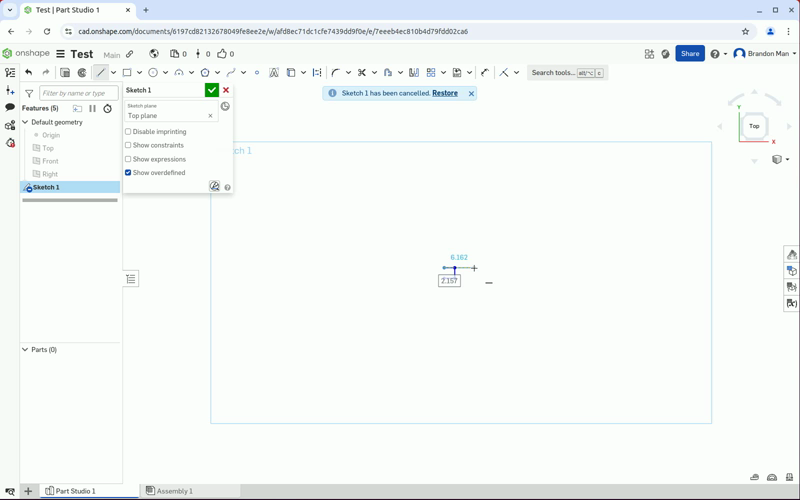
mouse_move(444, 278)
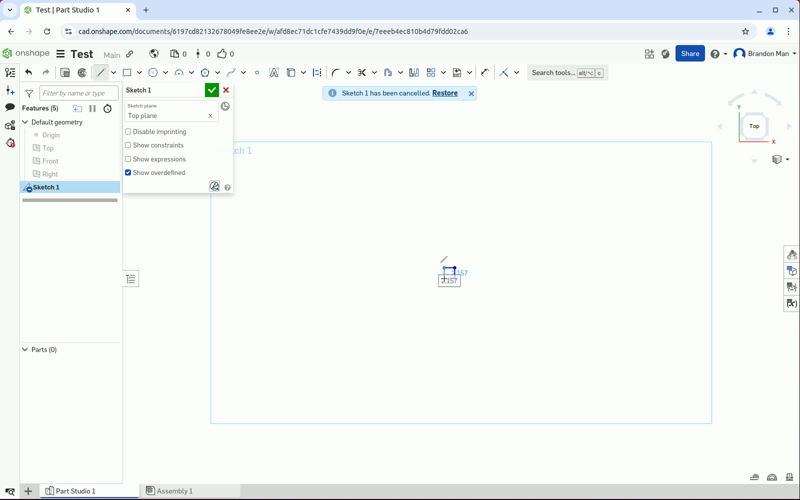
key_up(shift)
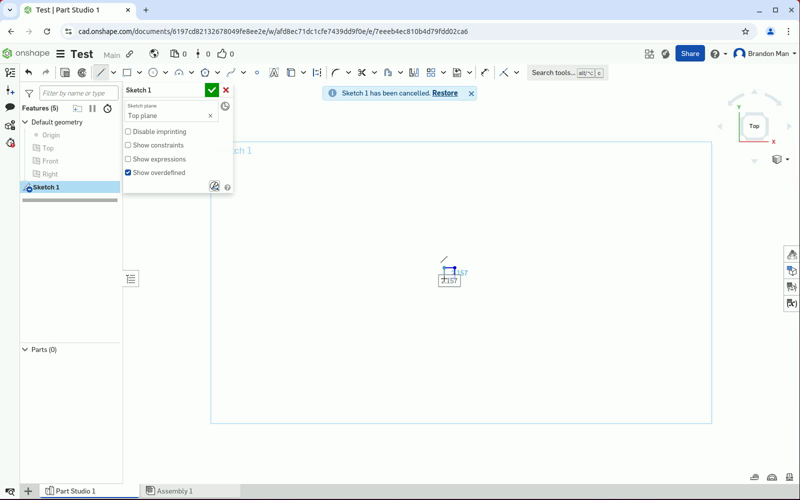
click(444, 278)
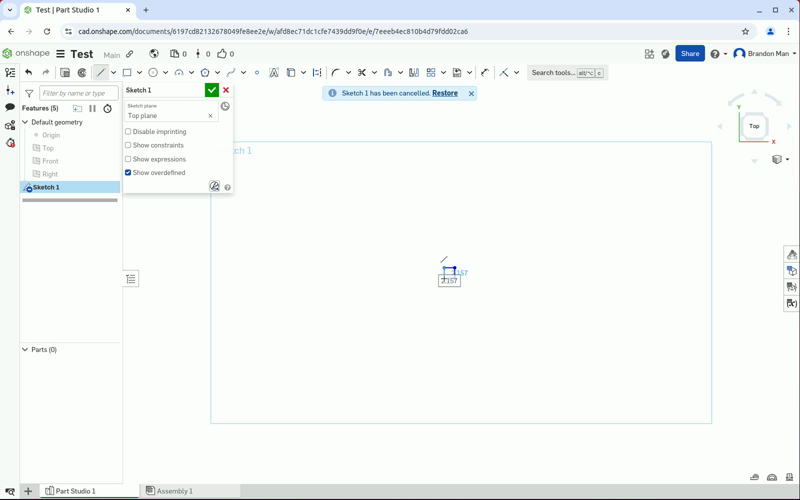
key(esc)
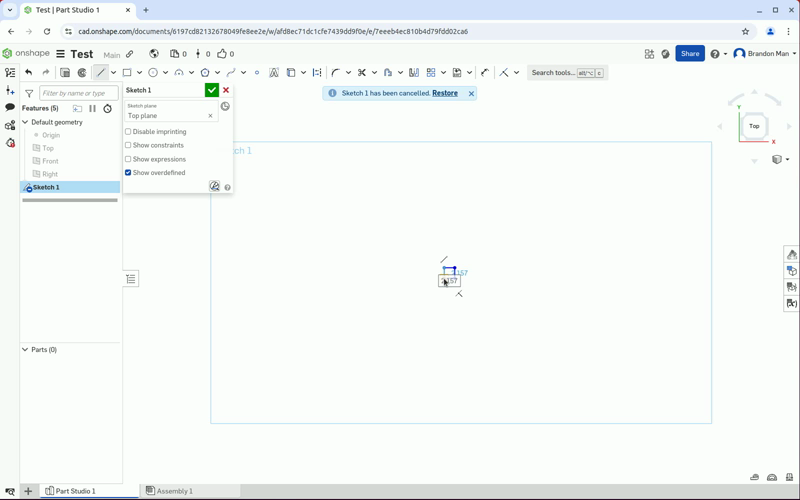
mouse_move(453, 270)
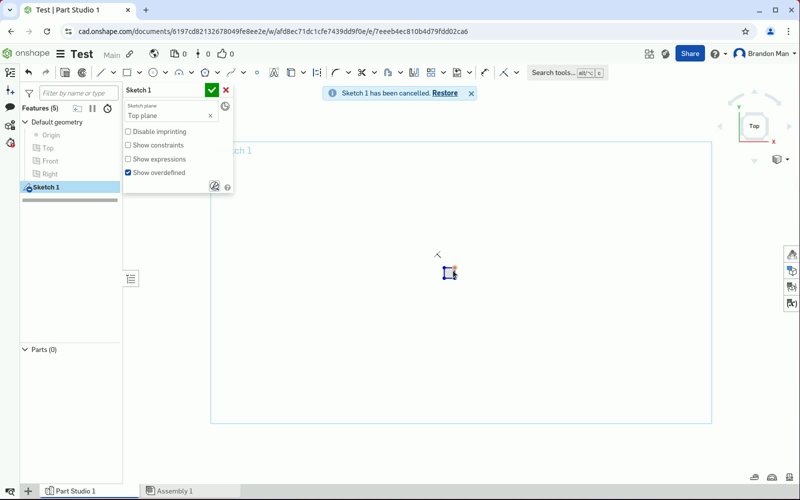
scroll(6)
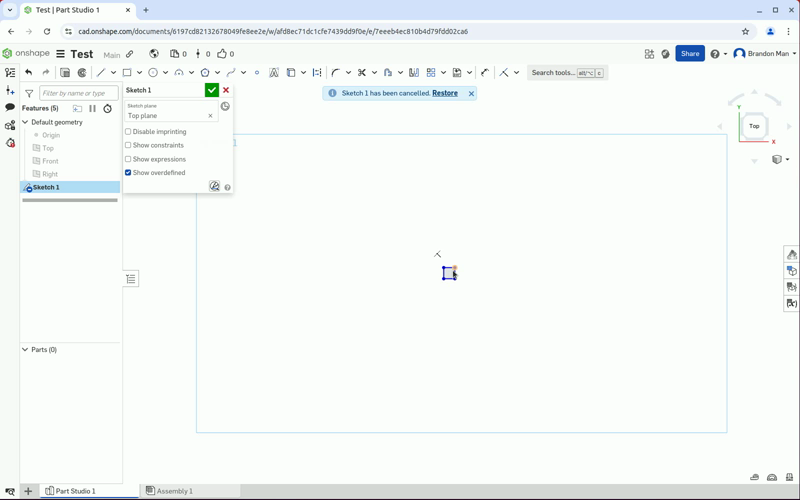
scroll(6)
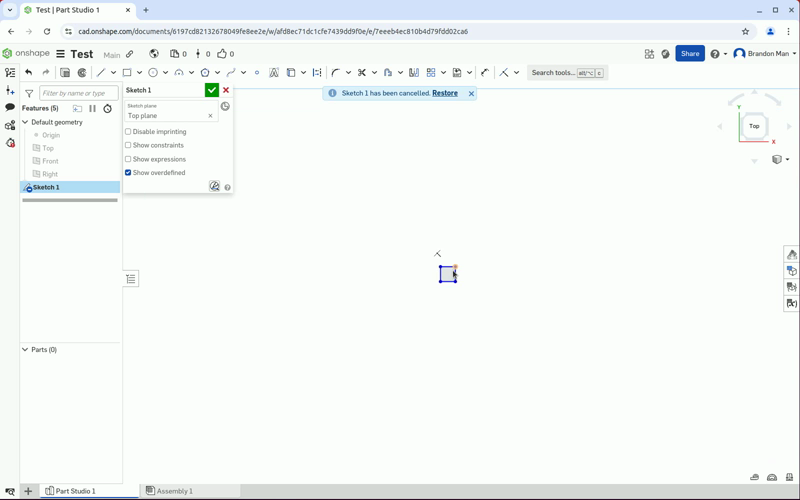
scroll(6)
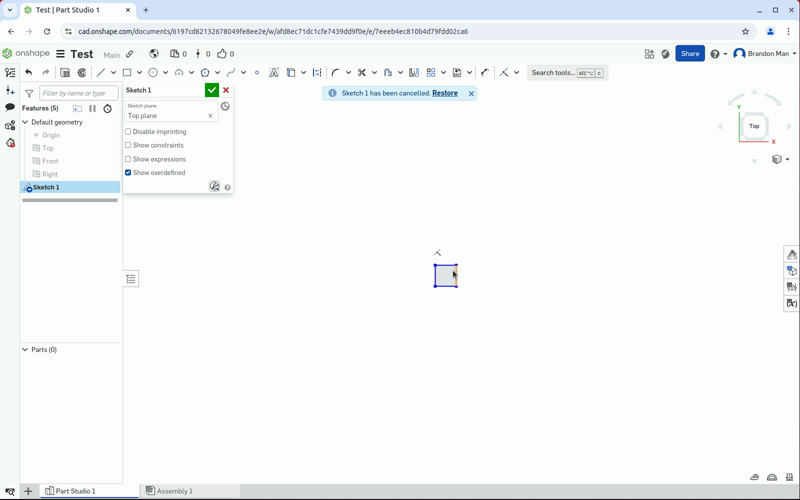
scroll(6)
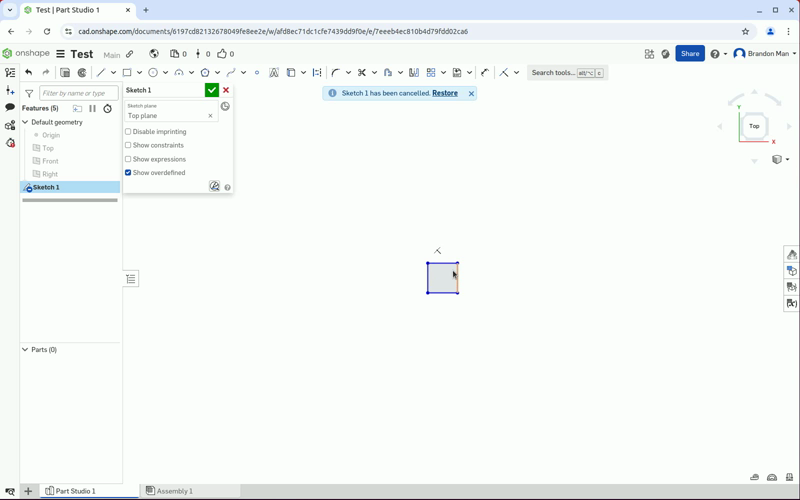
scroll(6)
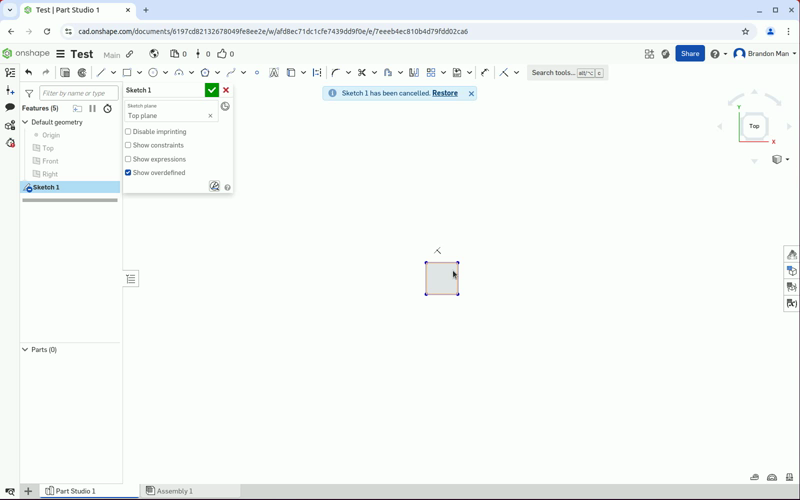
scroll(6)
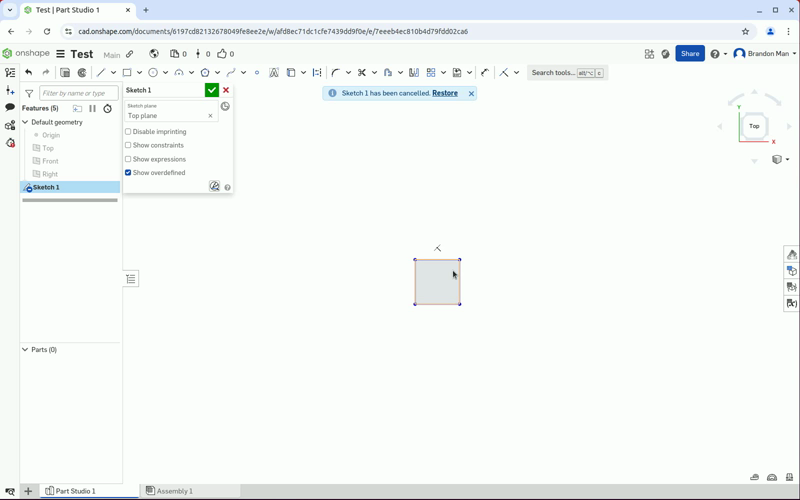
scroll(6)
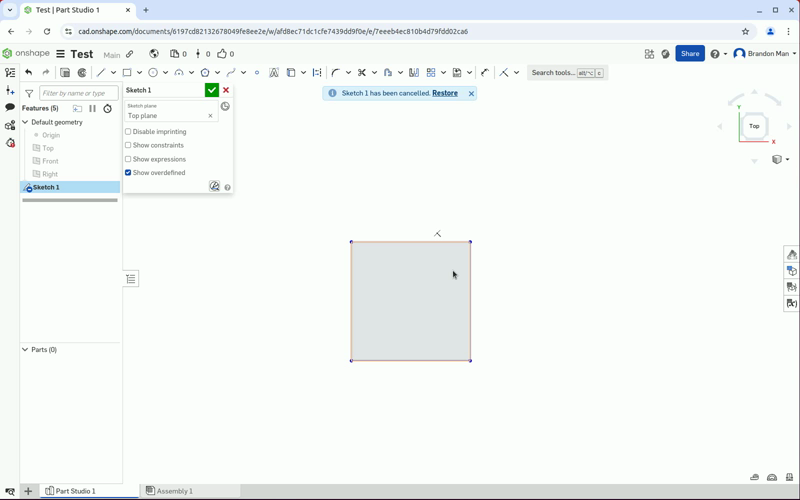
click(453, 270)
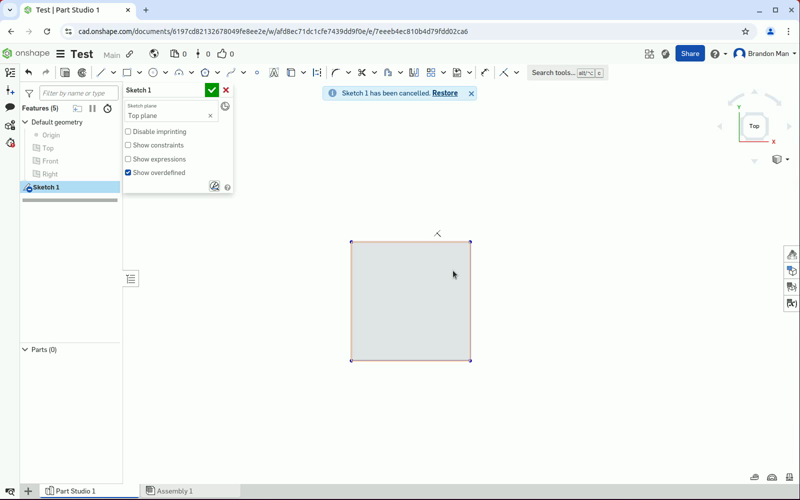
scroll(-6)
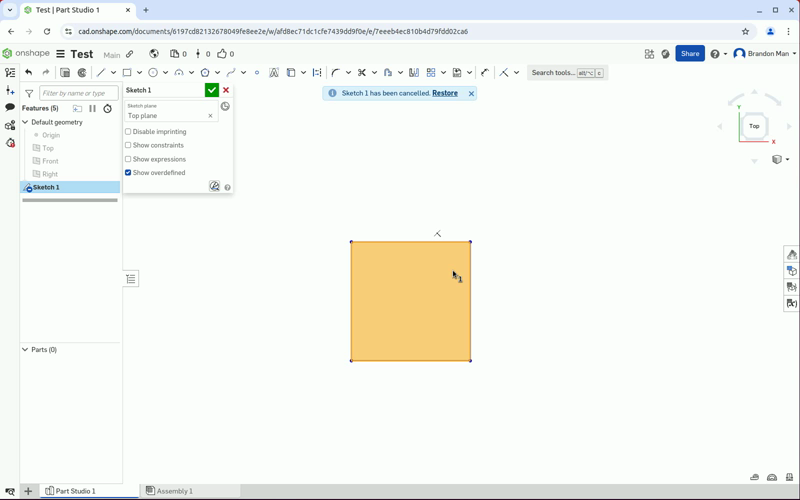
scroll(-6)
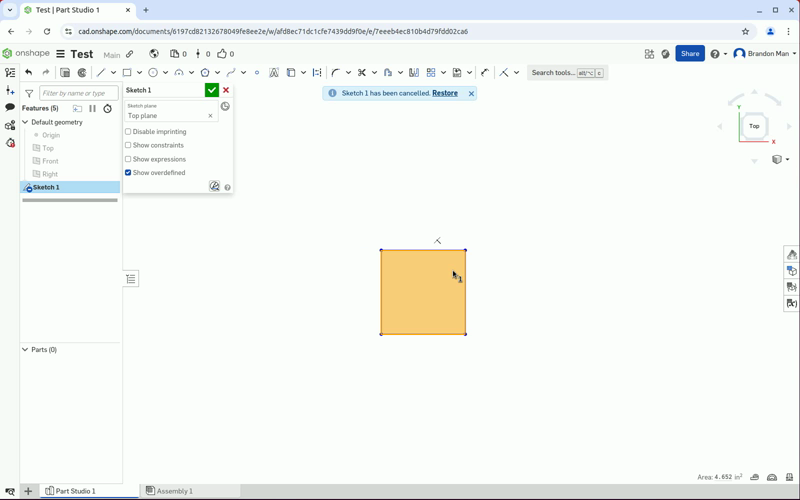
scroll(-6)
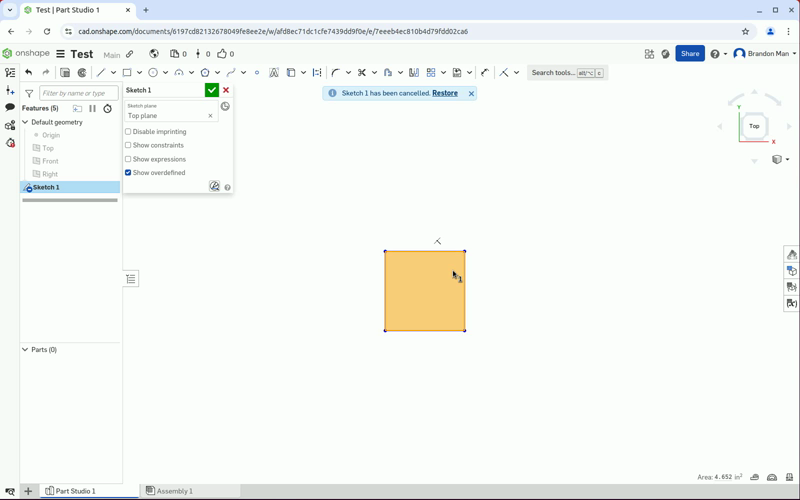
scroll(-6)
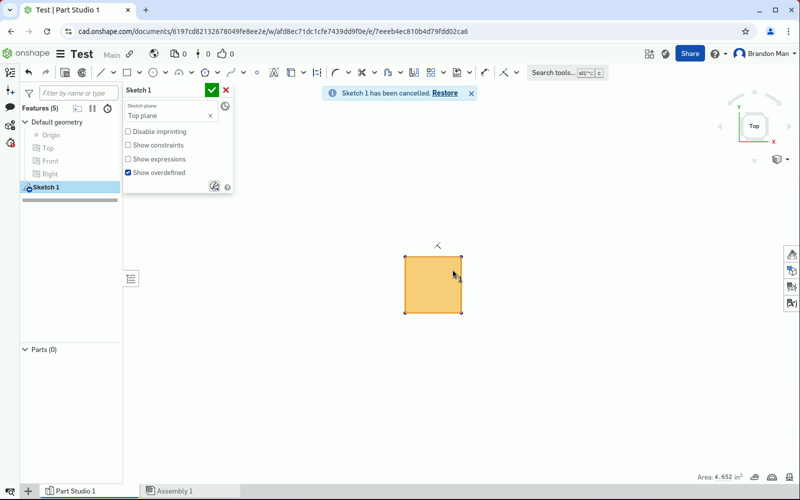
scroll(-6)
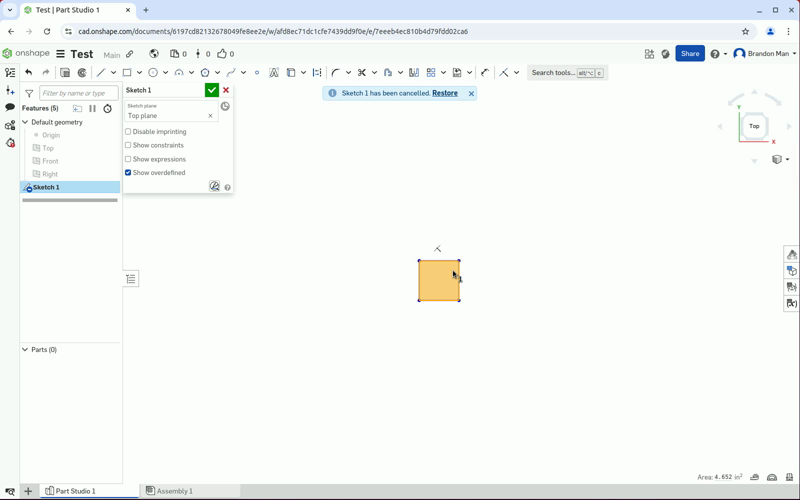
scroll(-6)
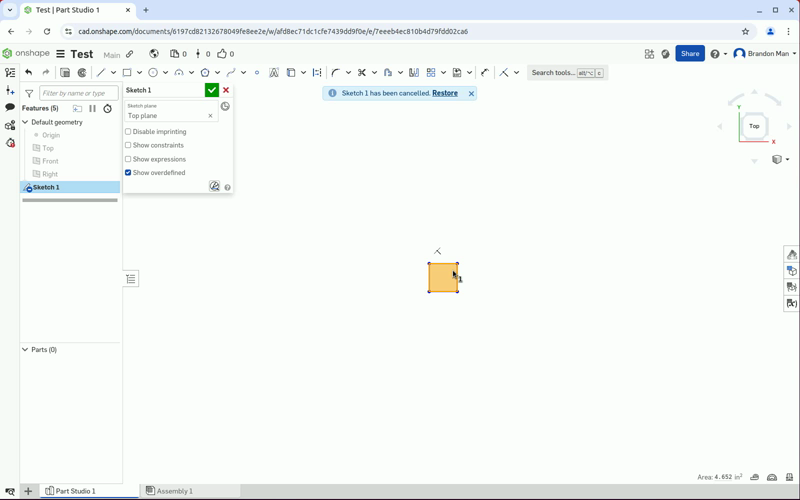
scroll(-6)
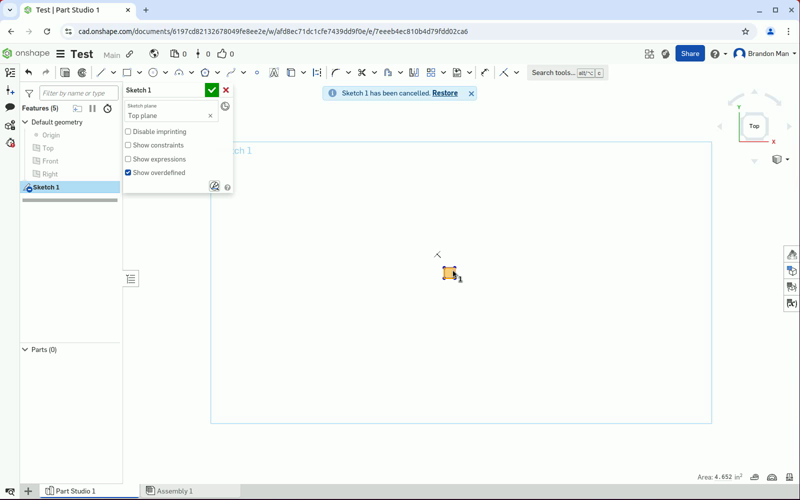
mouse_move(73, 352)
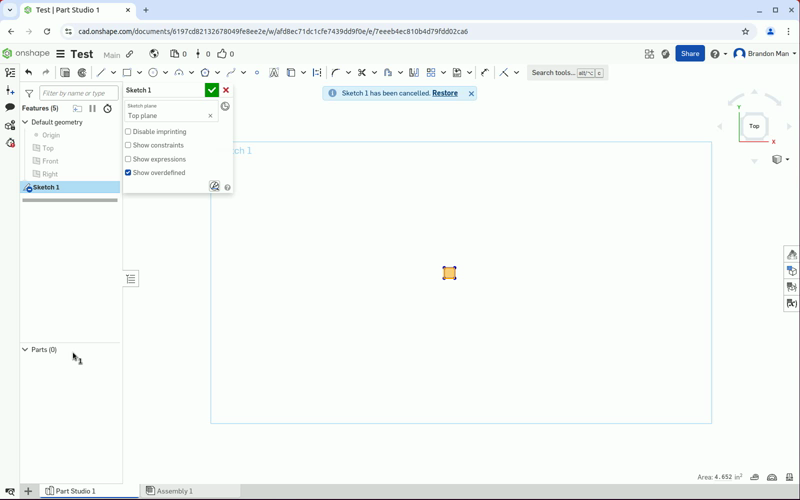
key(shift+y)
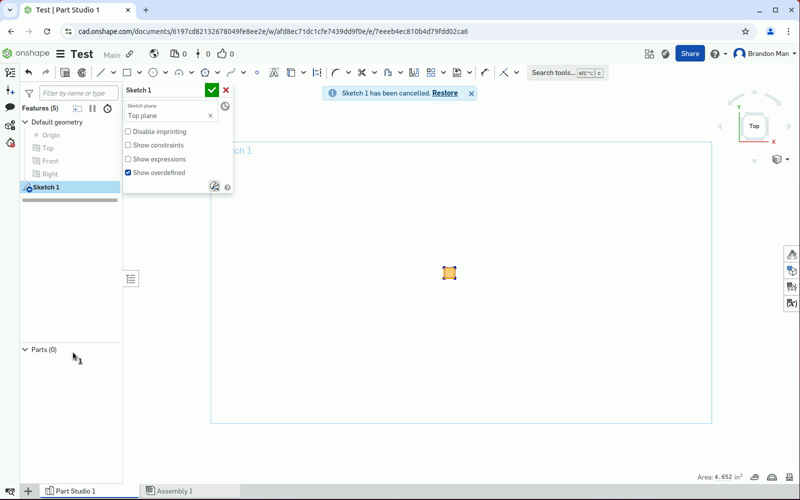
key(shift+e)
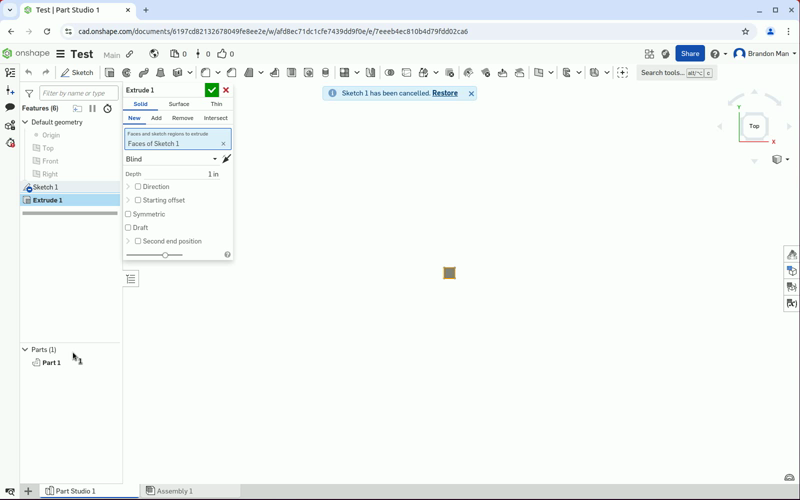
mouse_move(143, 106)
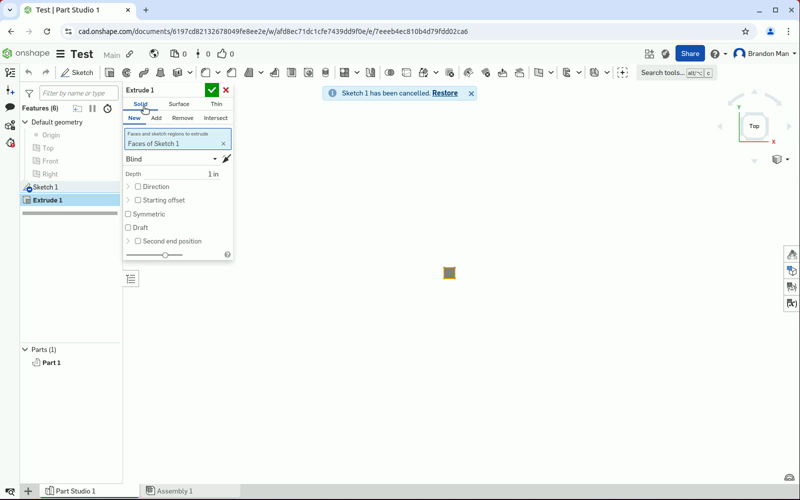
click(143, 106)
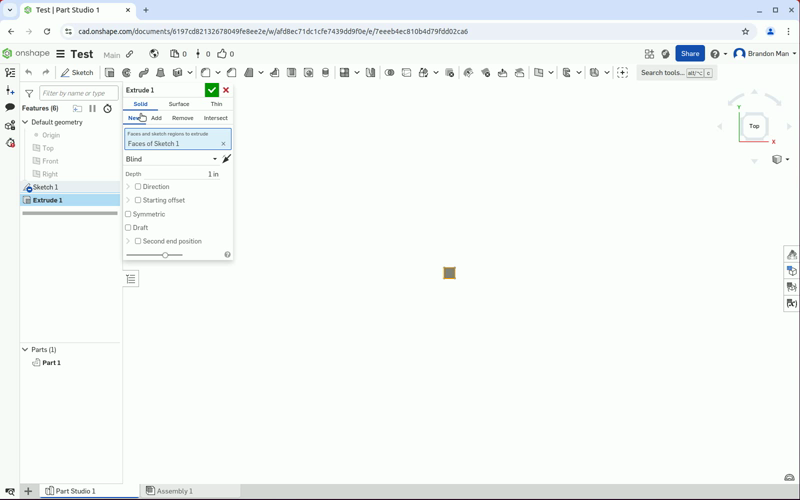
mouse_move(137, 120)
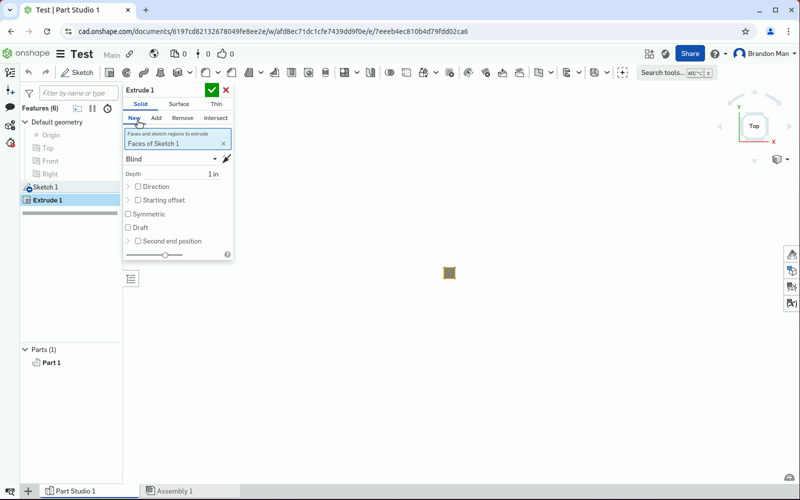
click(137, 120)
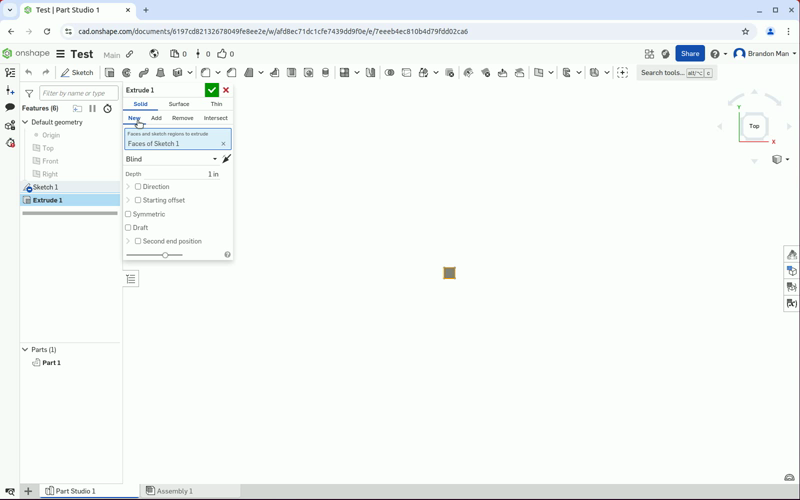
key(tab, 4)
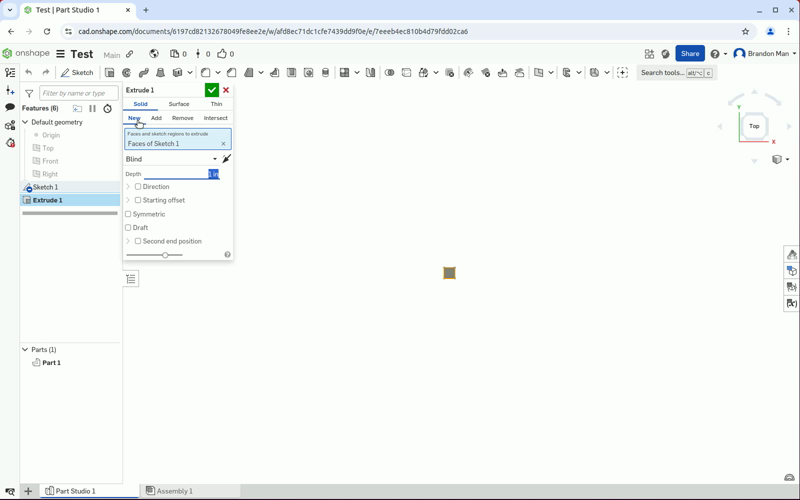
text(2.407)
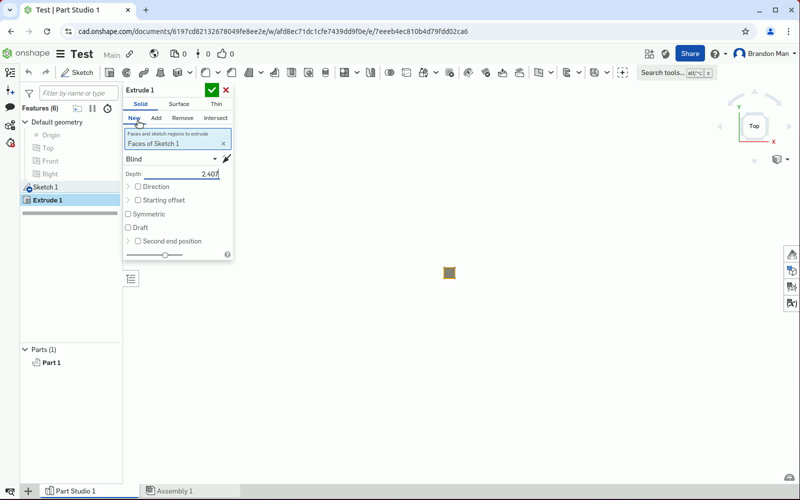
key(enter)
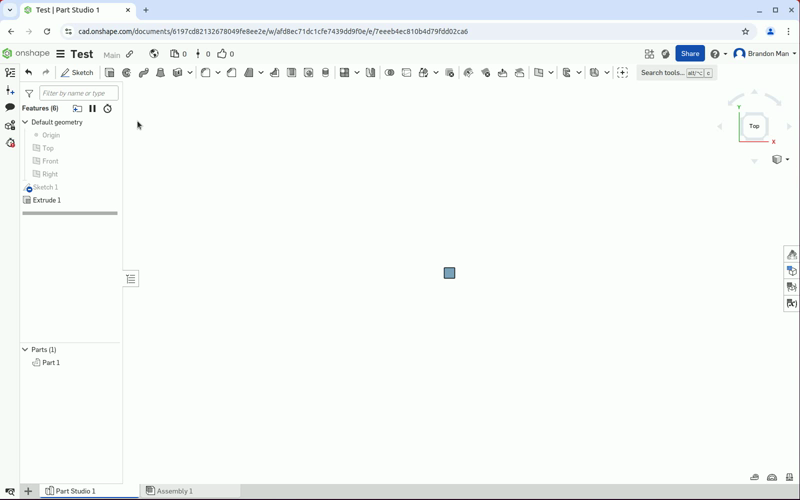
key(shift+h)
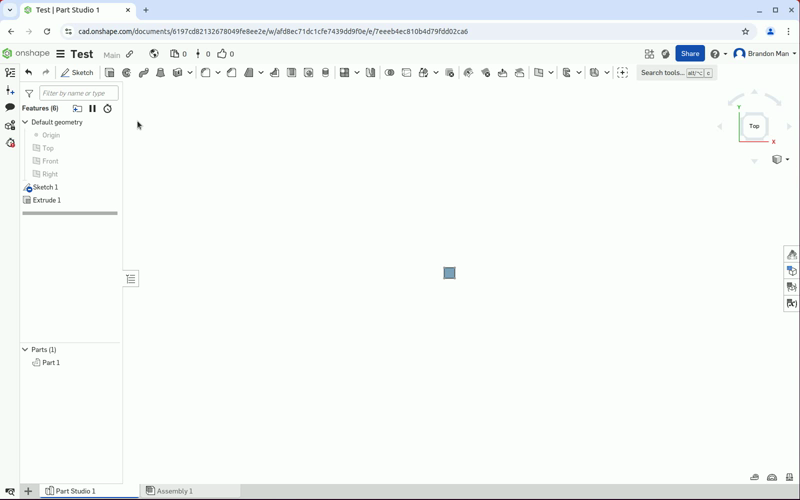
key(shift+h)
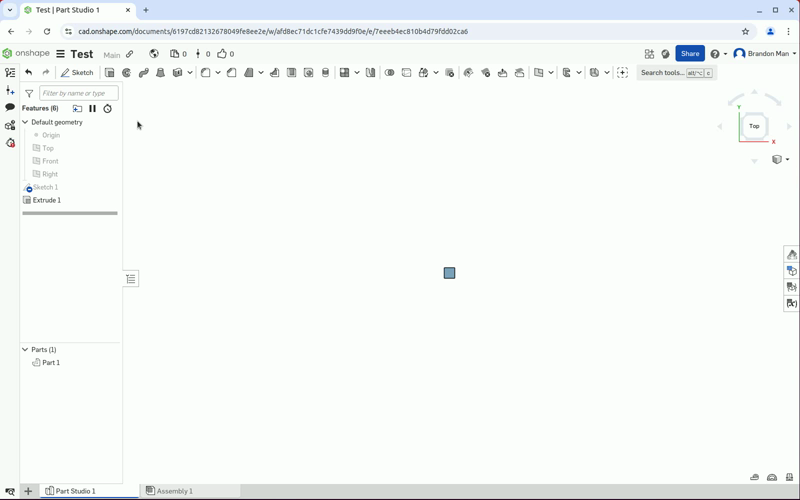
mouse_move(73, 189)
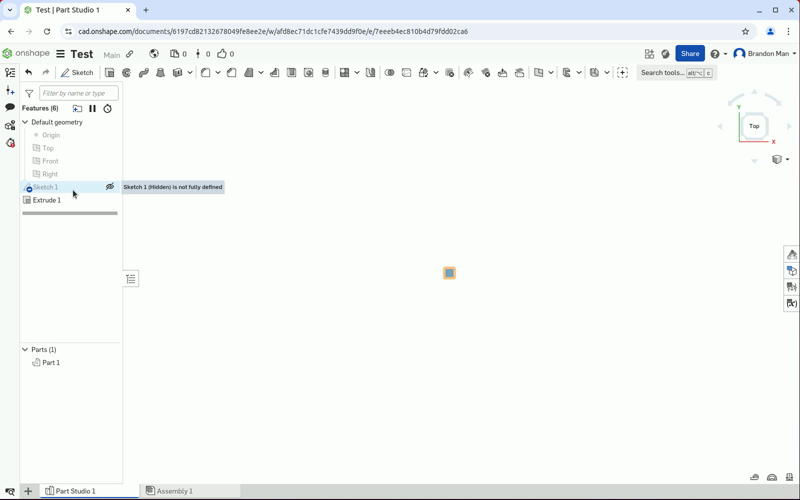
click(73, 189)
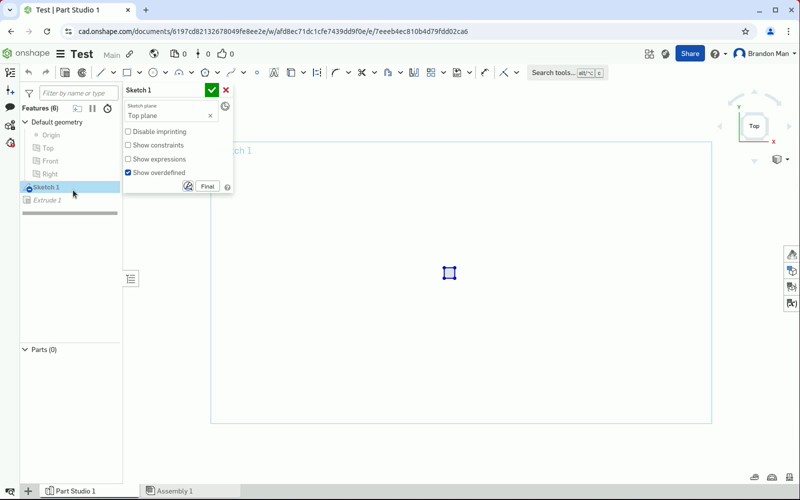
mouse_move(229, 92)
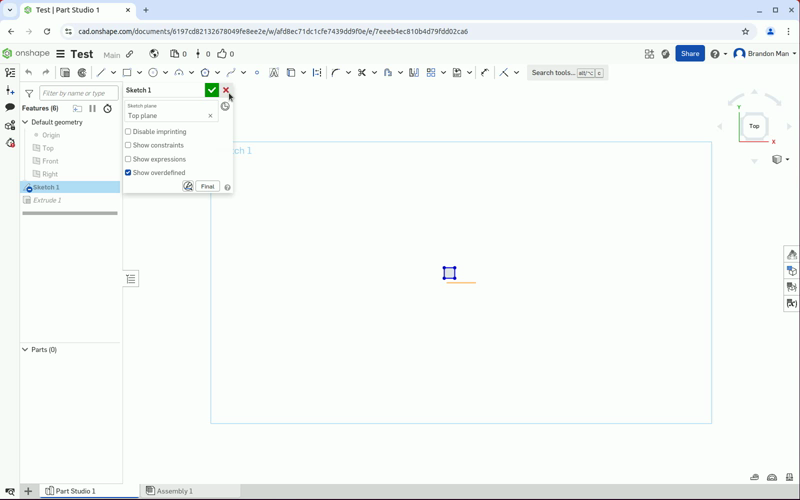
click(229, 92)
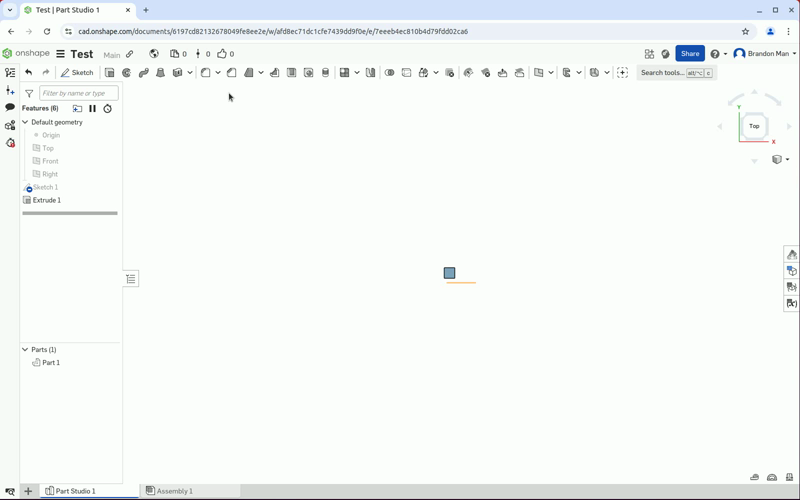
mouse_move(73, 352)
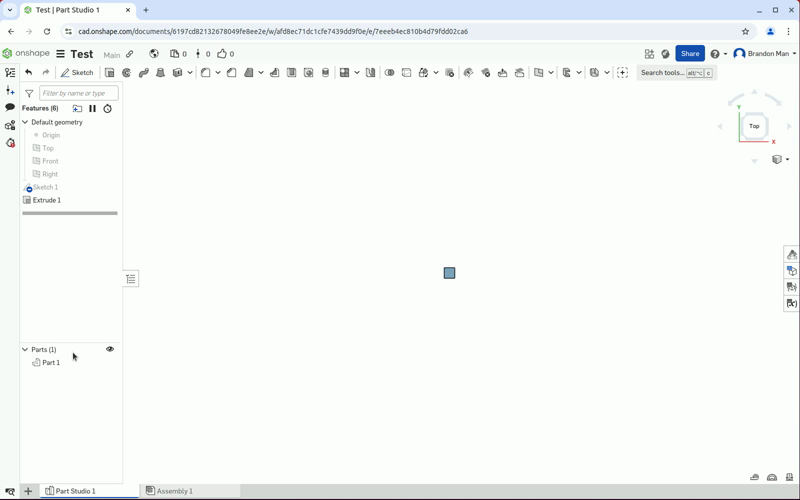
key(y)
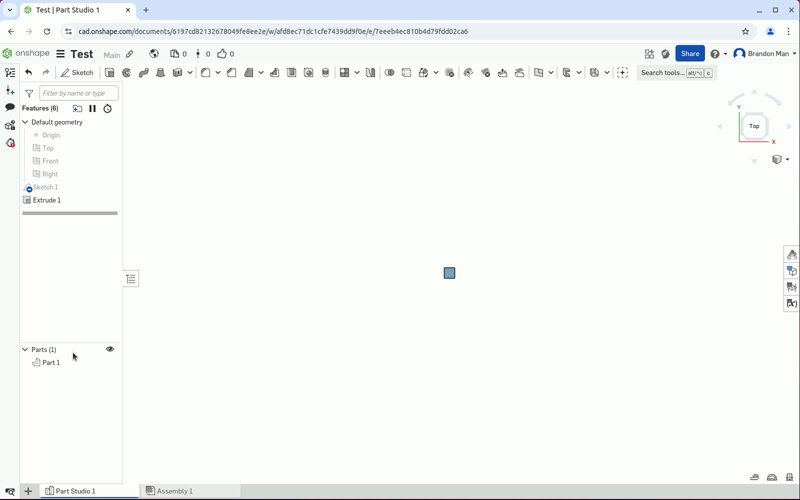
key(shift+p)
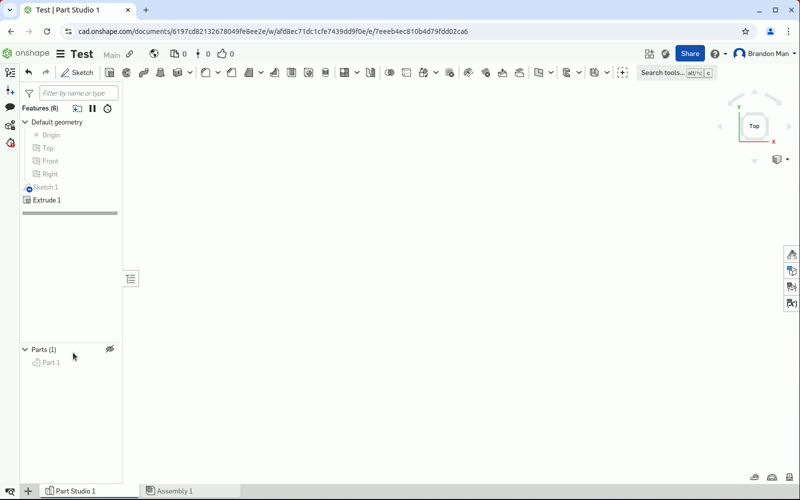
key(space)
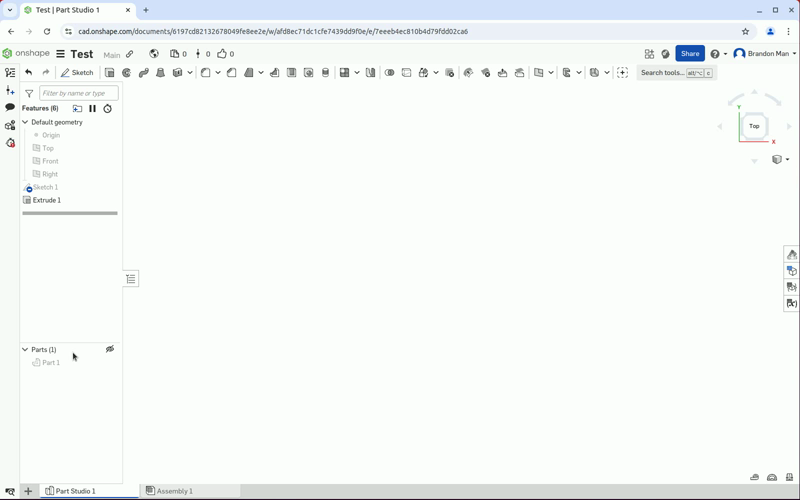
key_down(shift)
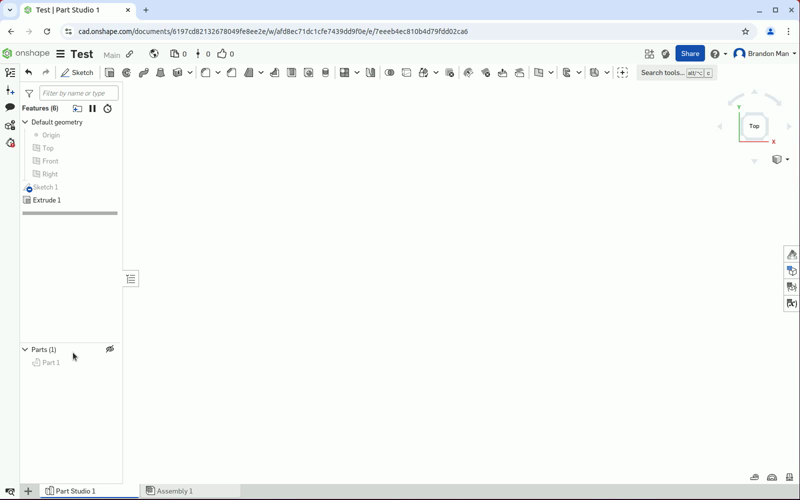
key(up)
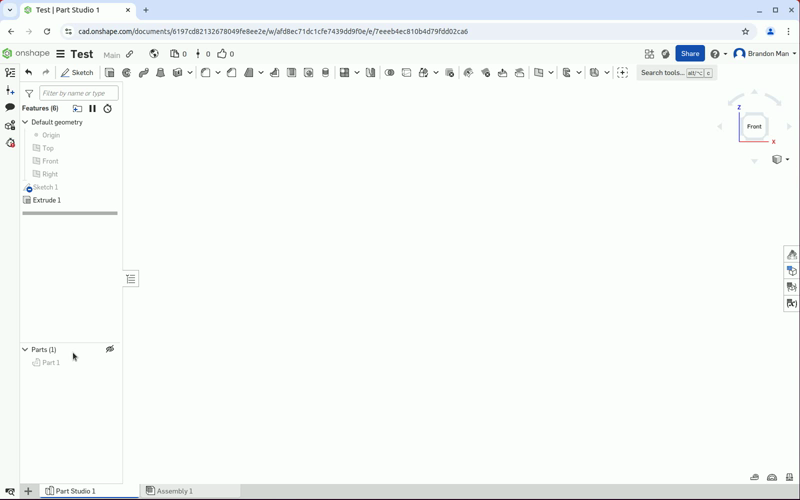
key_up(shift)
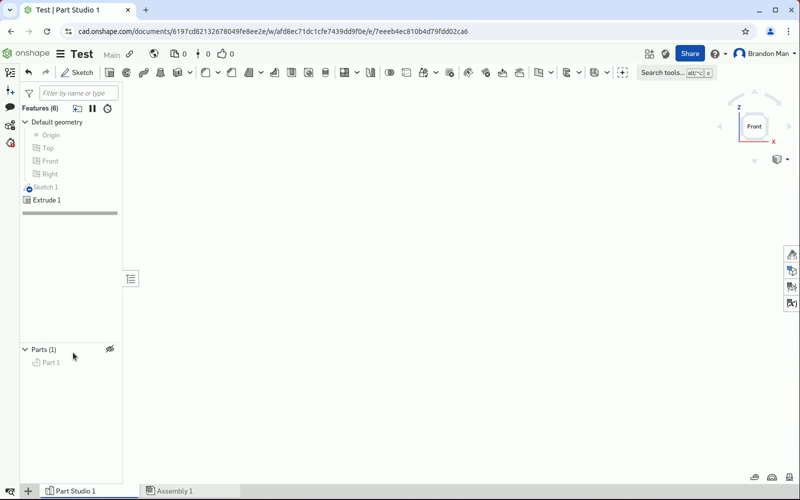
key(space)
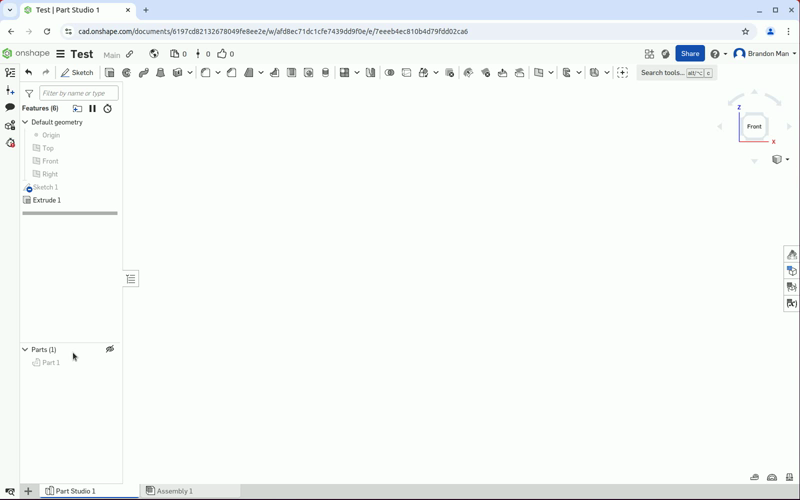
key_down(shift)
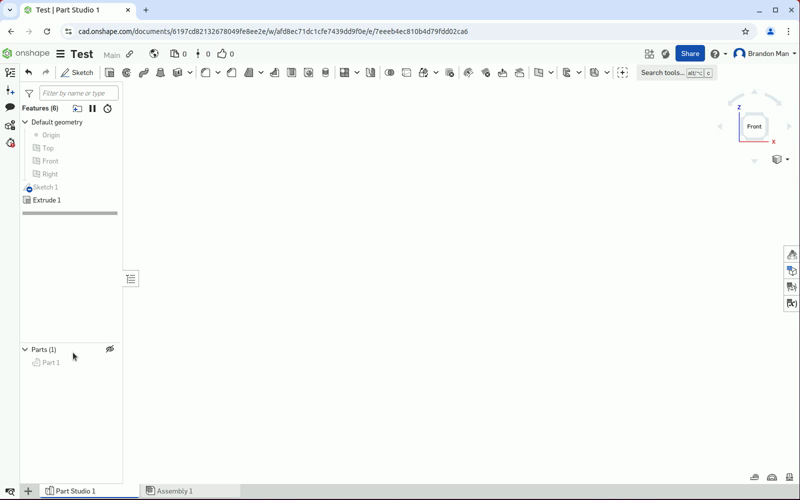
key(left)
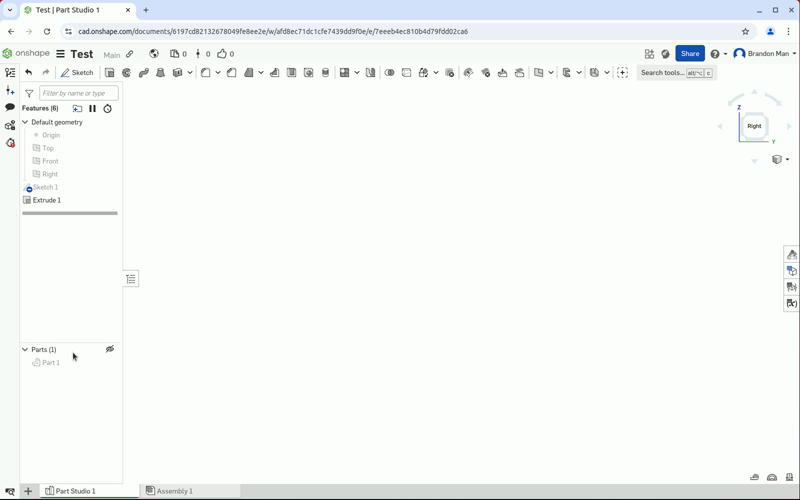
key_up(shift)
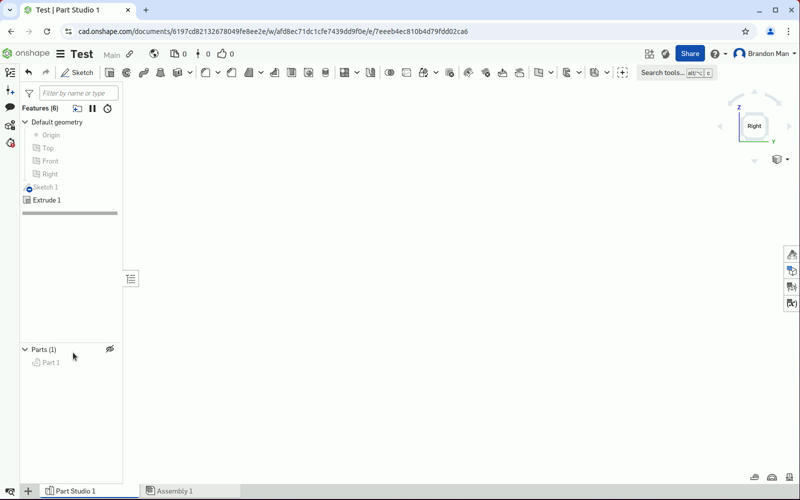
mouse_move(73, 352)
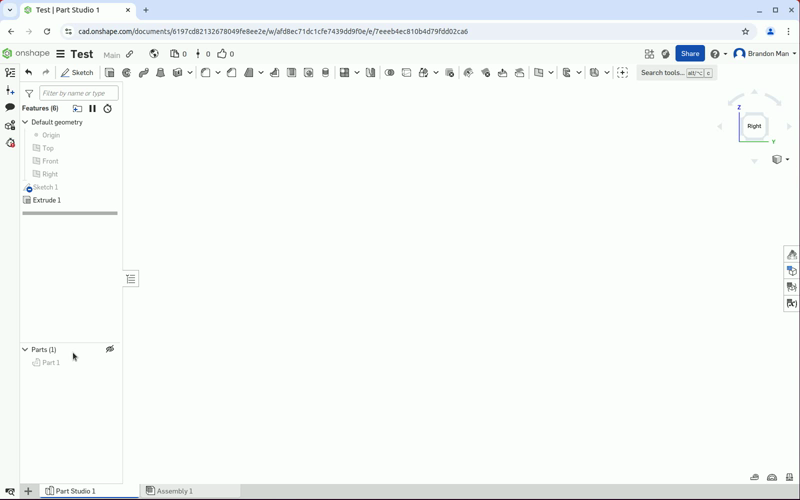
key(shift+y)
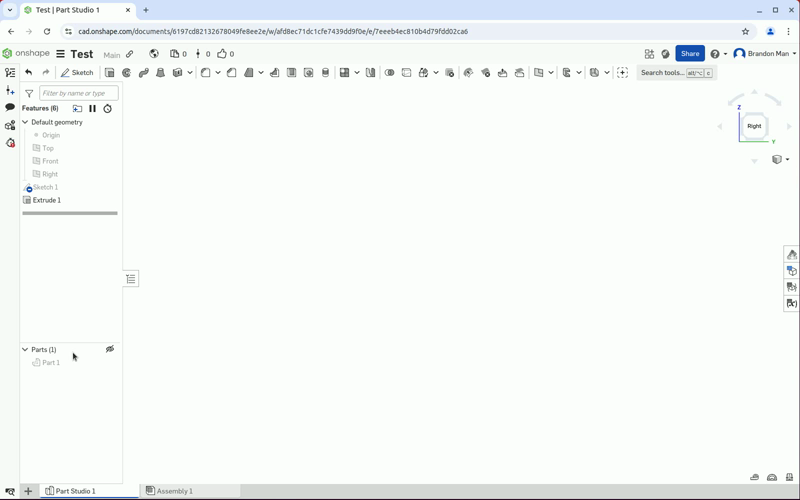
key(shift+s)
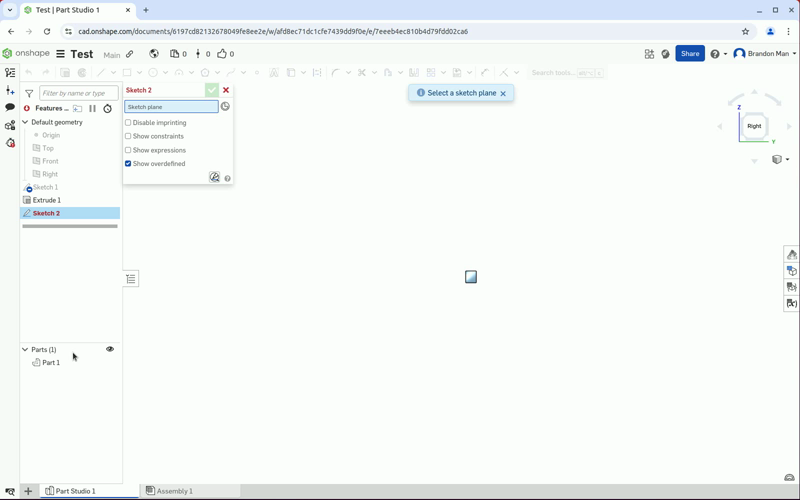
mouse_move(73, 176)
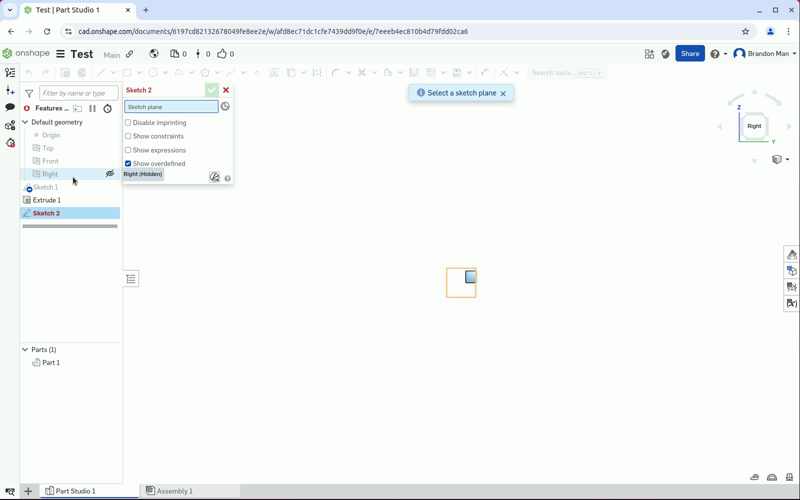
click(73, 176)
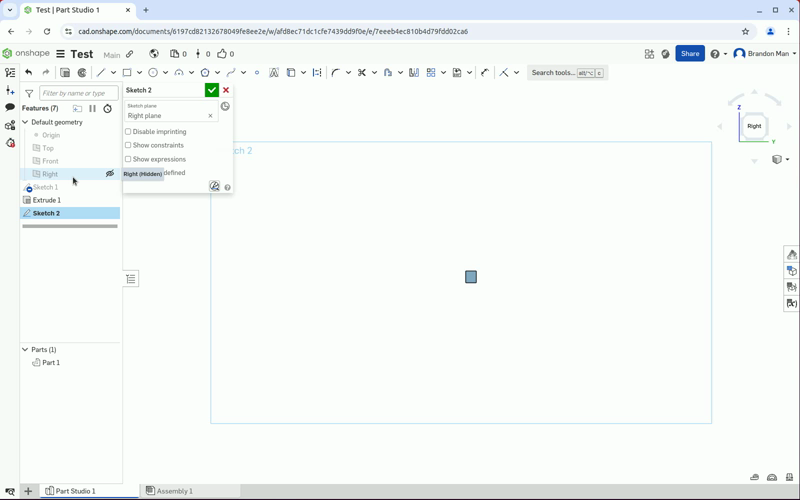
mouse_move(73, 352)
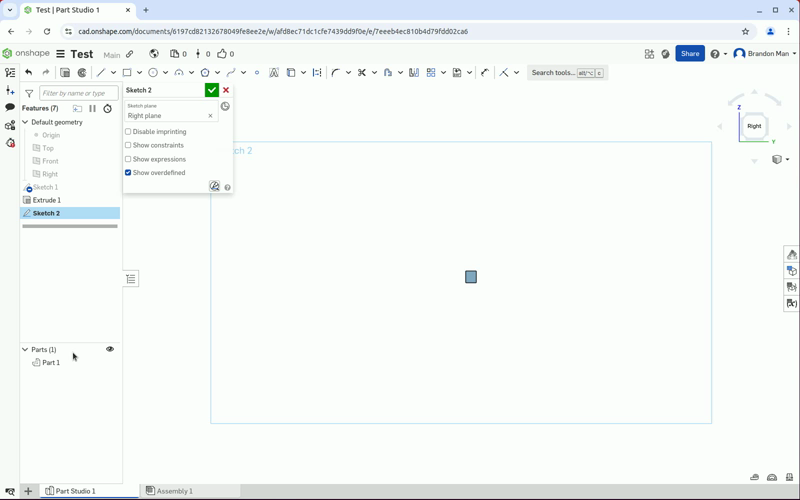
key(y)
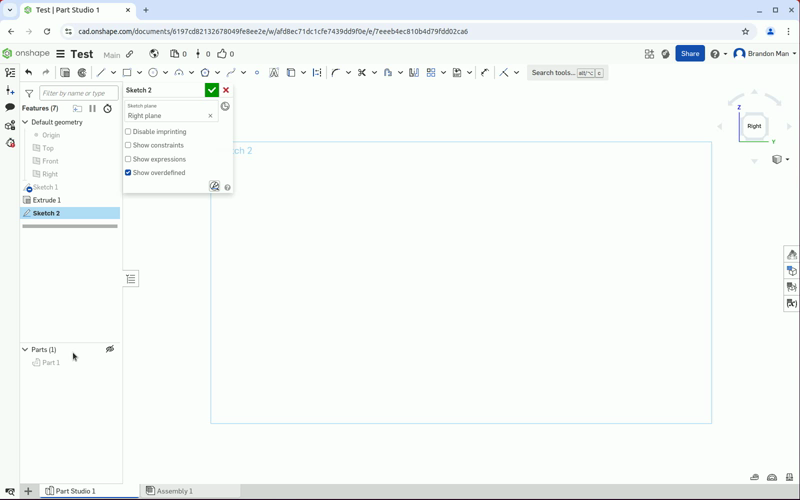
key(l)
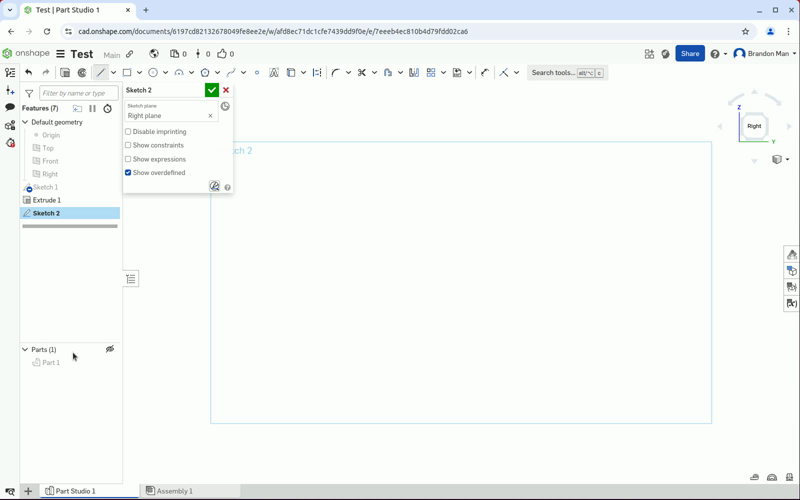
key_down(shift)
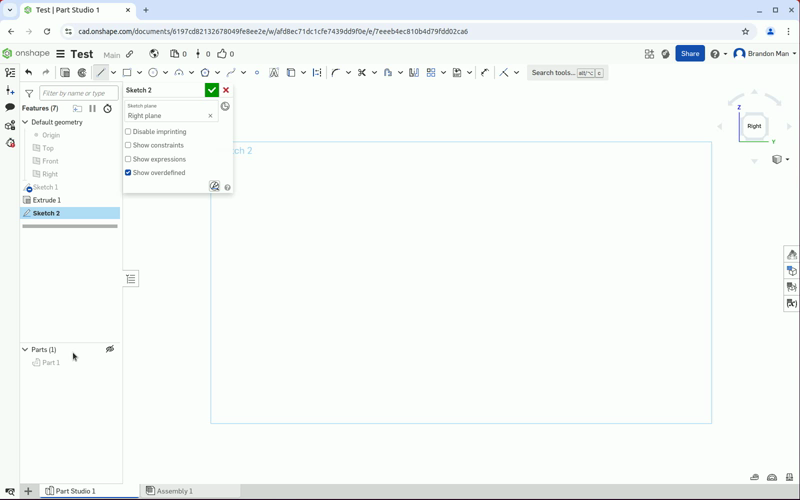
mouse_move(476, 295)
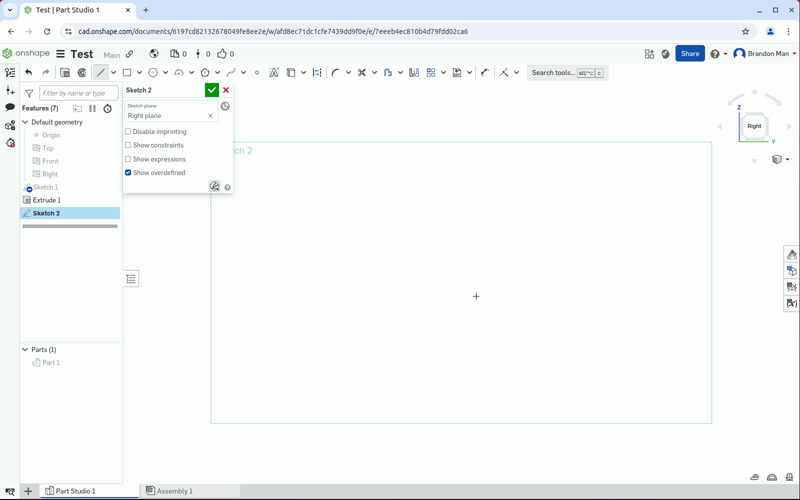
click(476, 295)
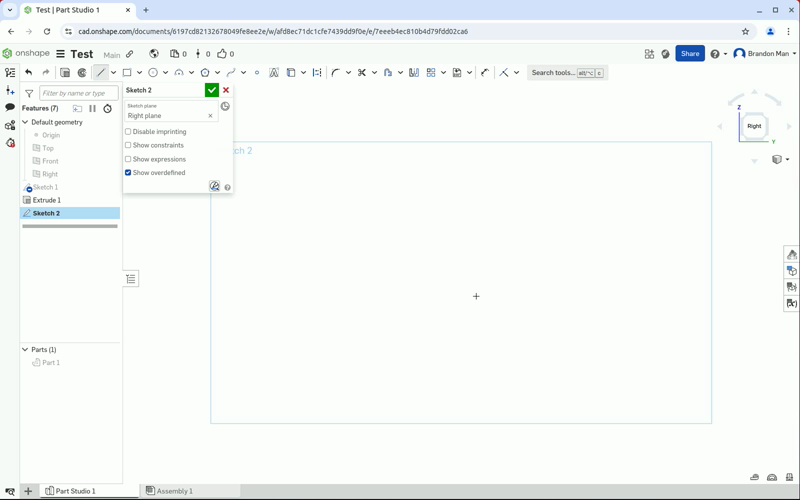
key_up(shift)
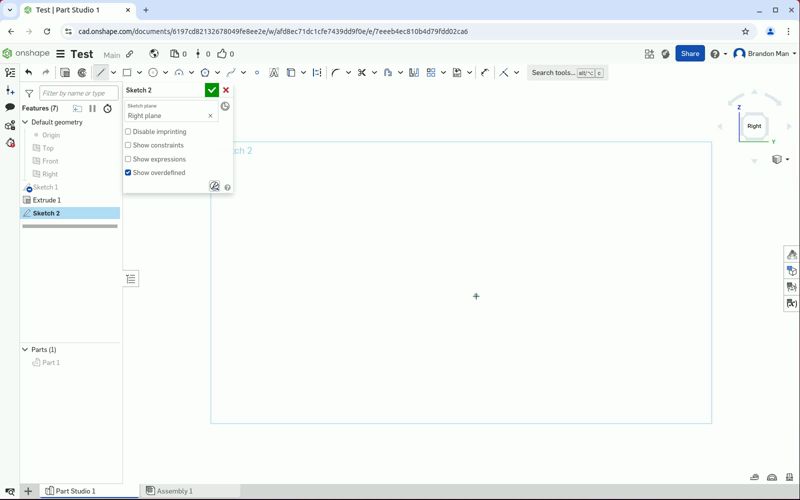
key_down(shift)
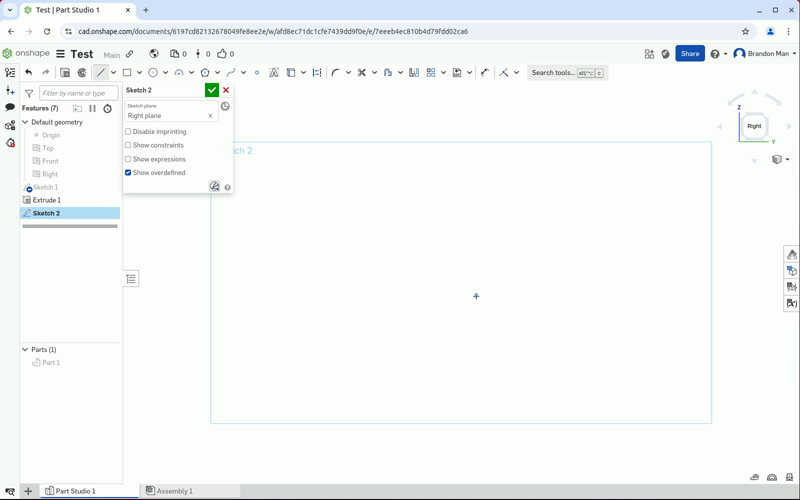
mouse_move(506, 295)
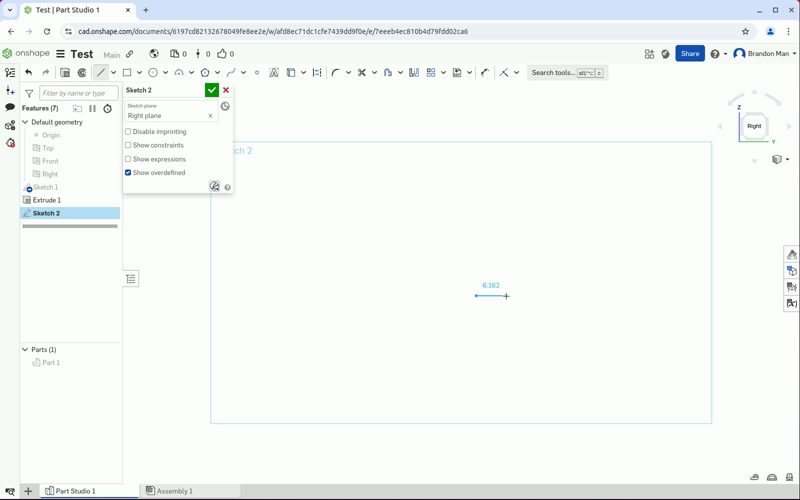
mouse_move(487, 295)
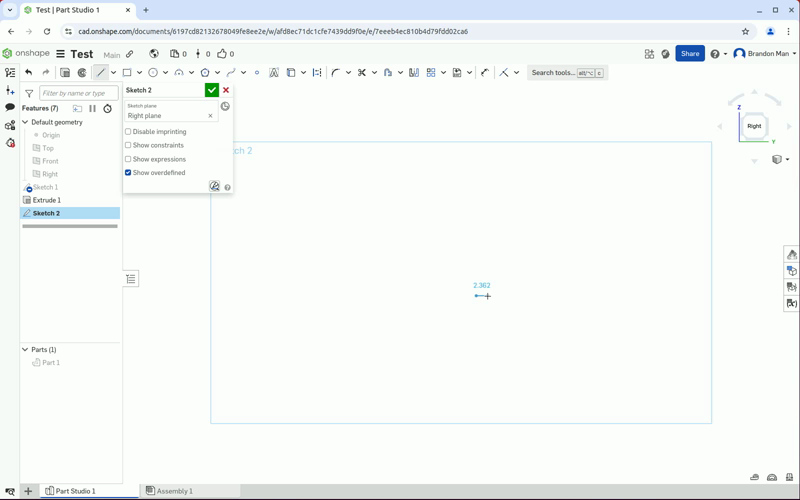
click(487, 295)
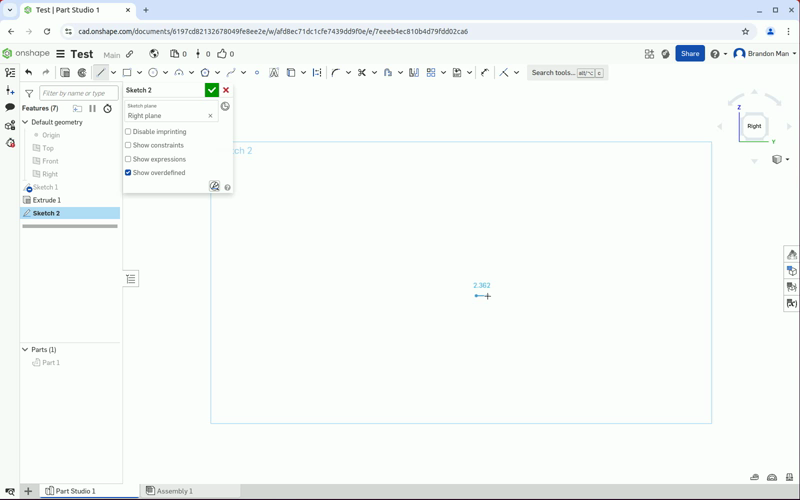
key_up(shift)
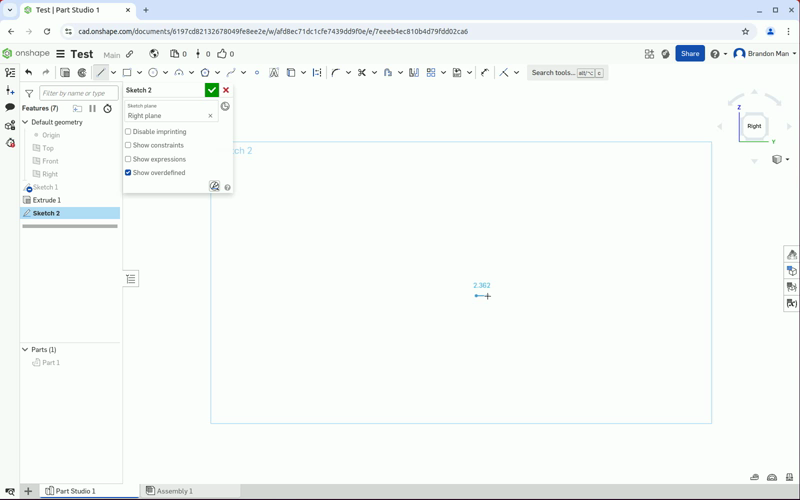
key_down(shift)
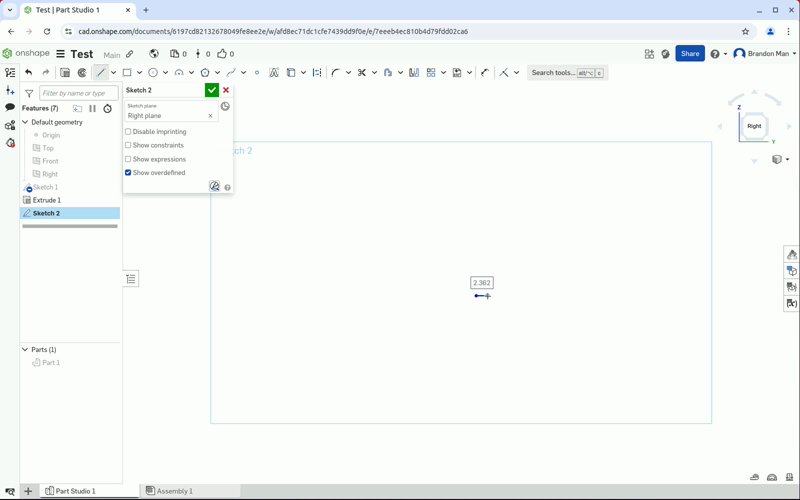
mouse_move(517, 295)
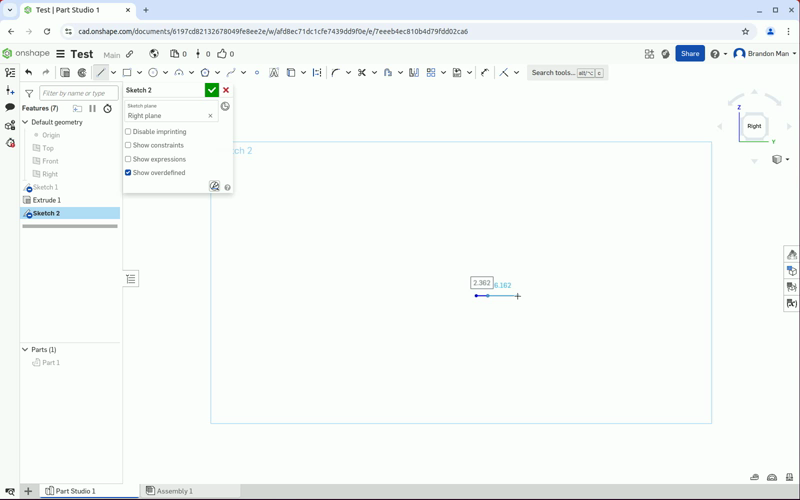
mouse_move(487, 282)
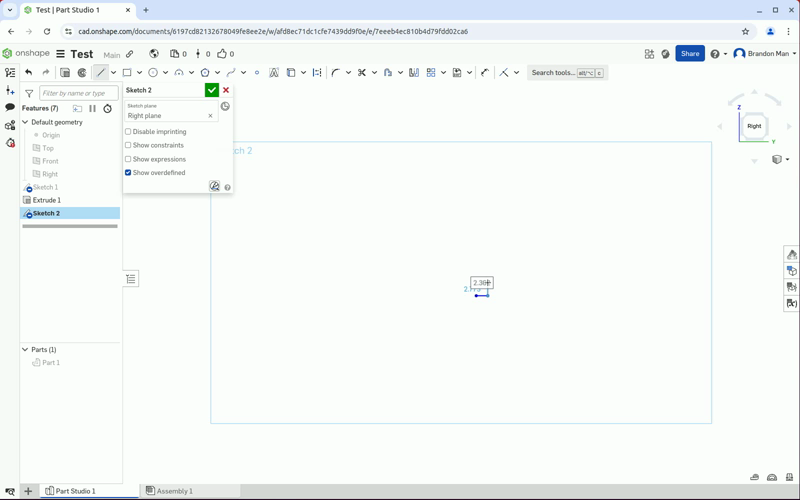
click(487, 282)
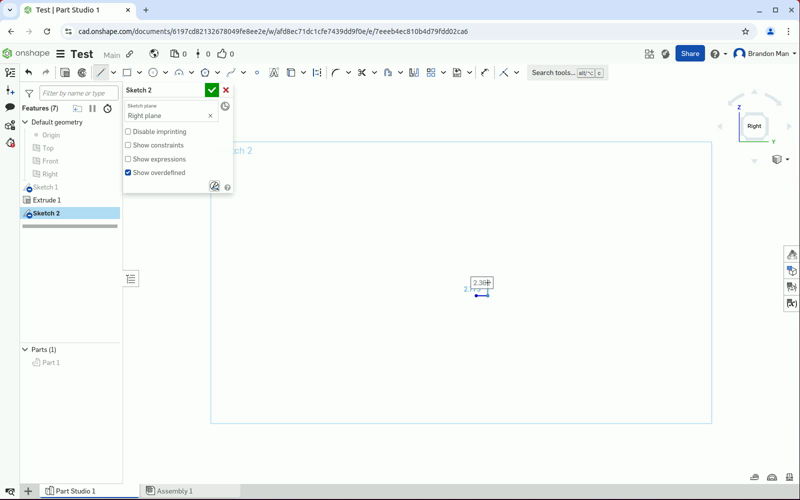
key_up(shift)
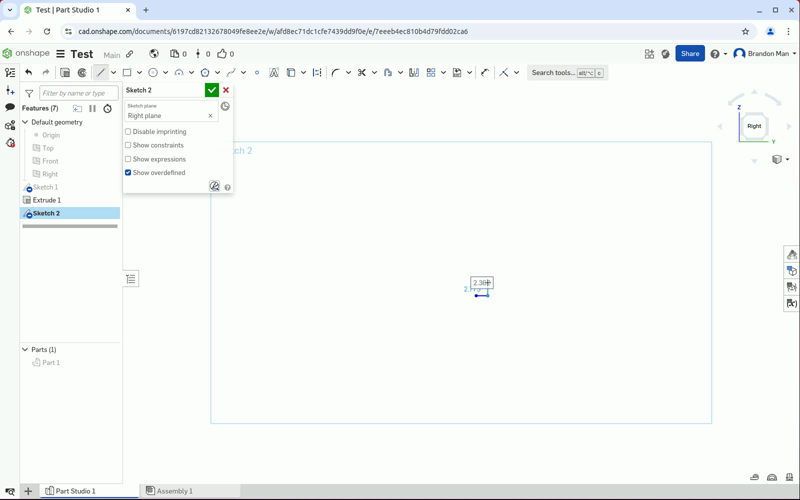
key_down(shift)
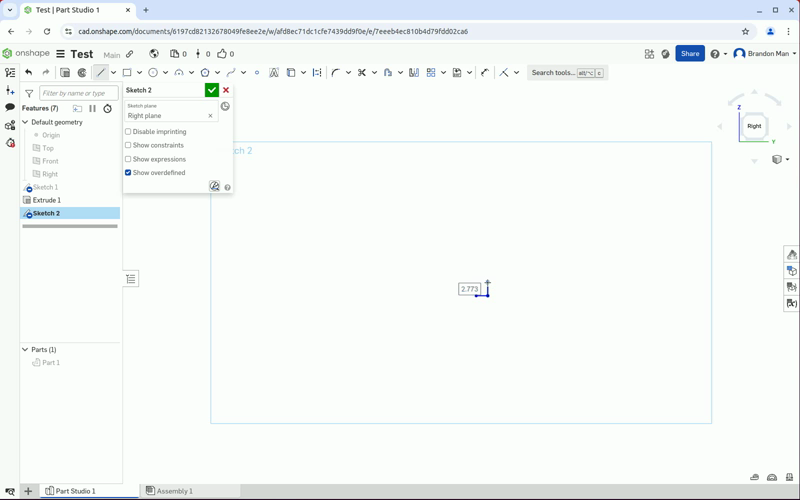
mouse_move(517, 282)
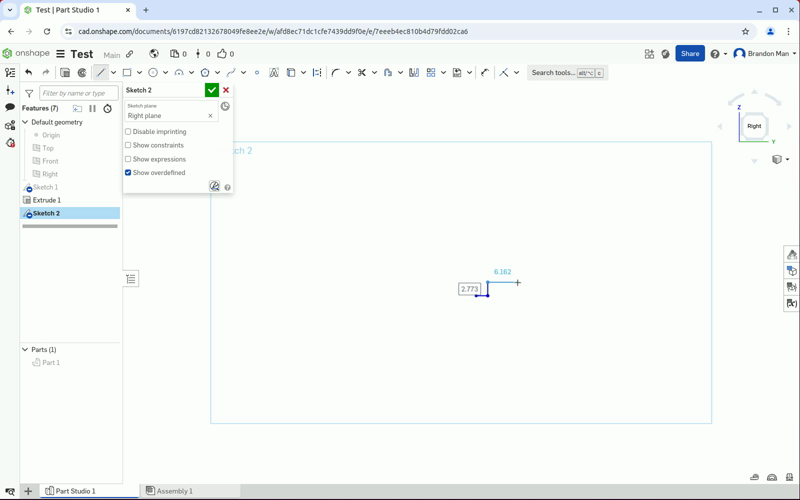
mouse_move(476, 282)
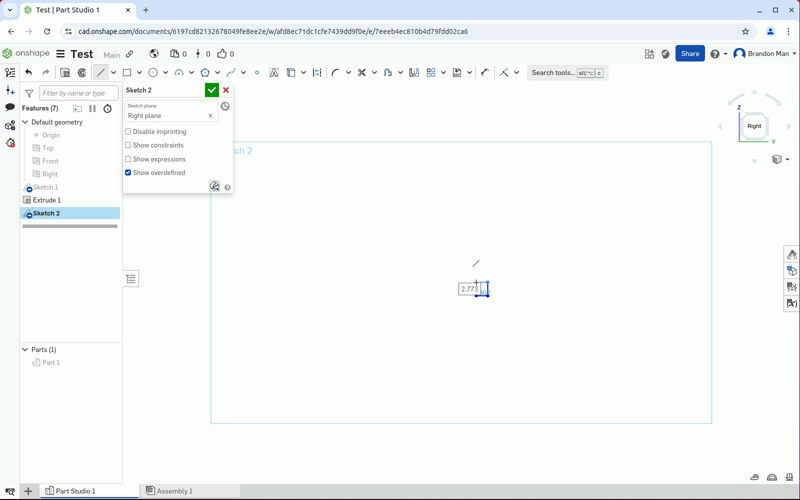
click(476, 282)
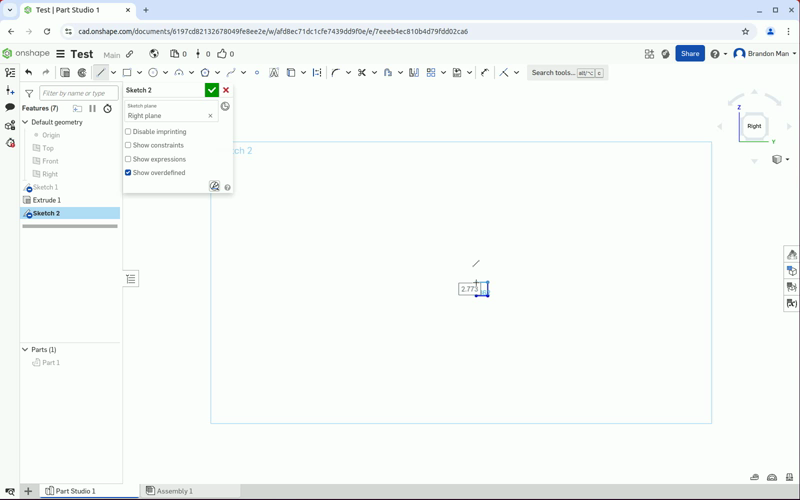
key_up(shift)
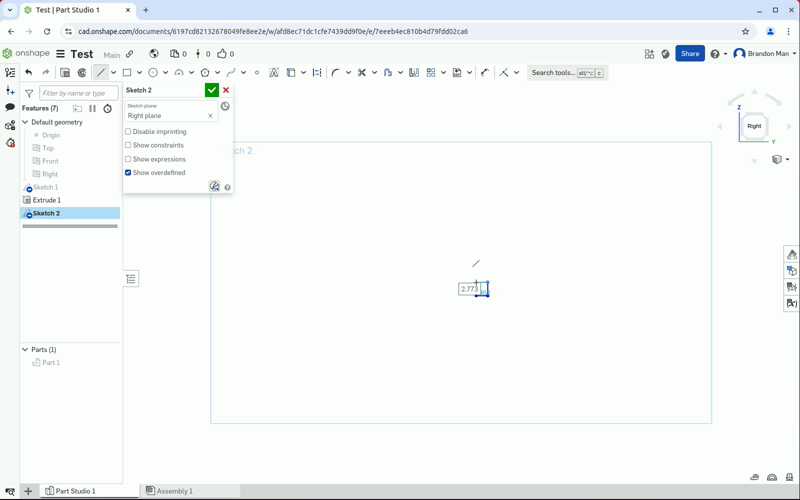
key_down(shift)
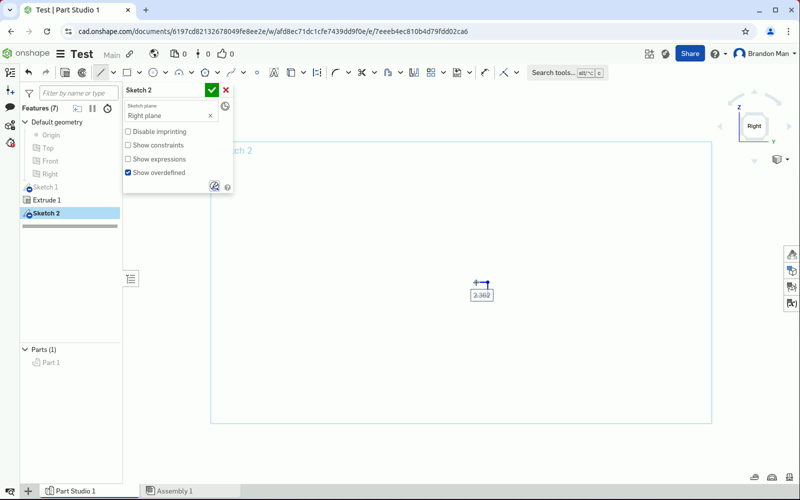
mouse_move(506, 282)
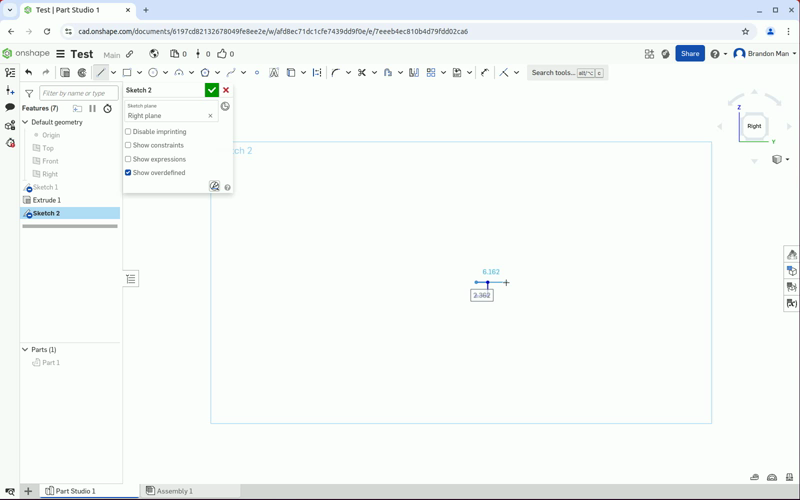
mouse_move(476, 287)
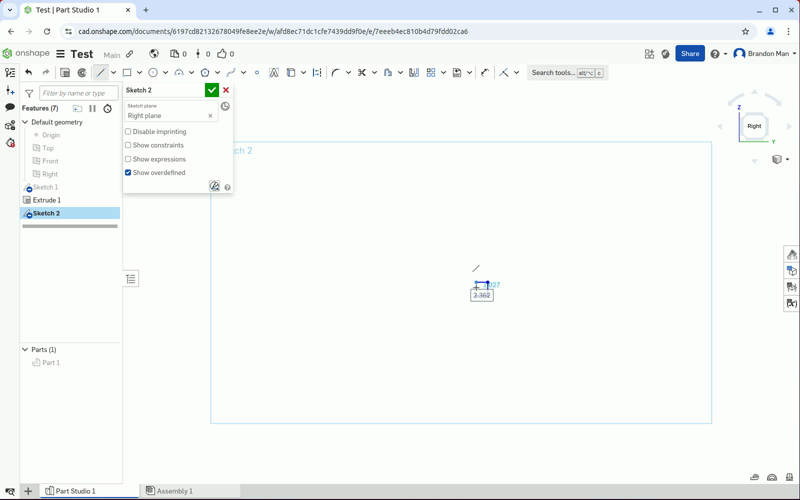
scroll(6)
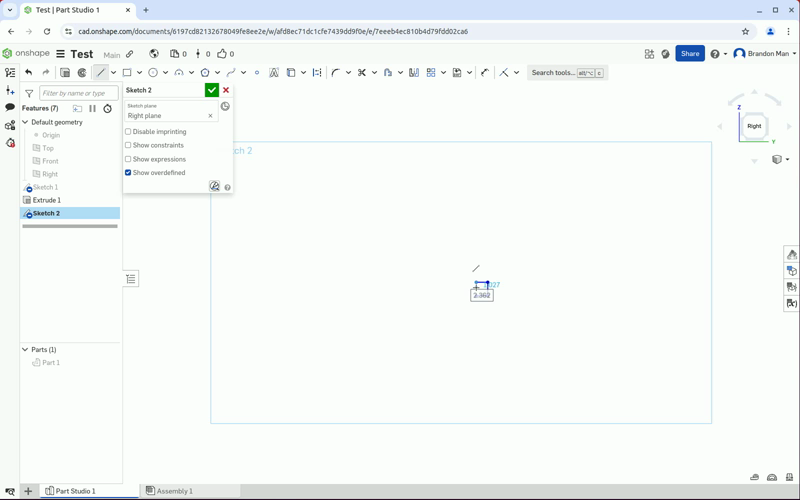
scroll(6)
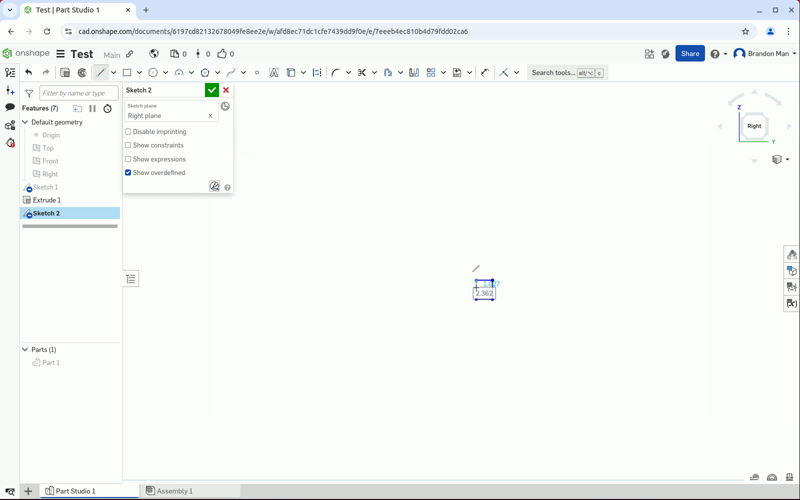
scroll(6)
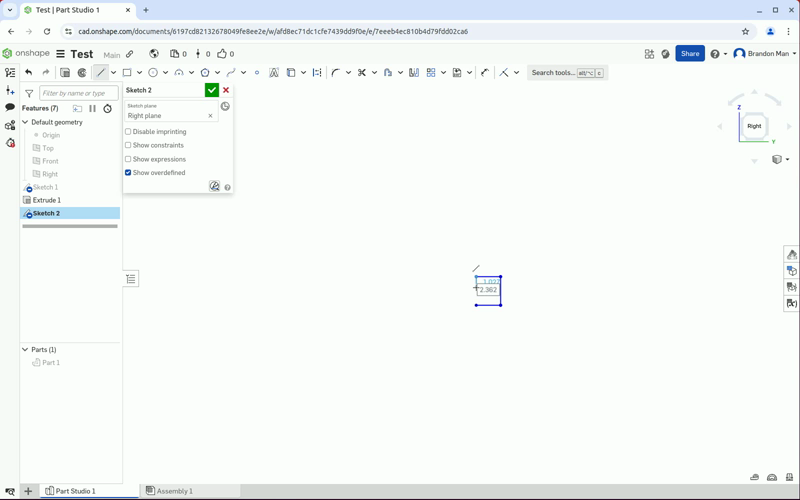
scroll(6)
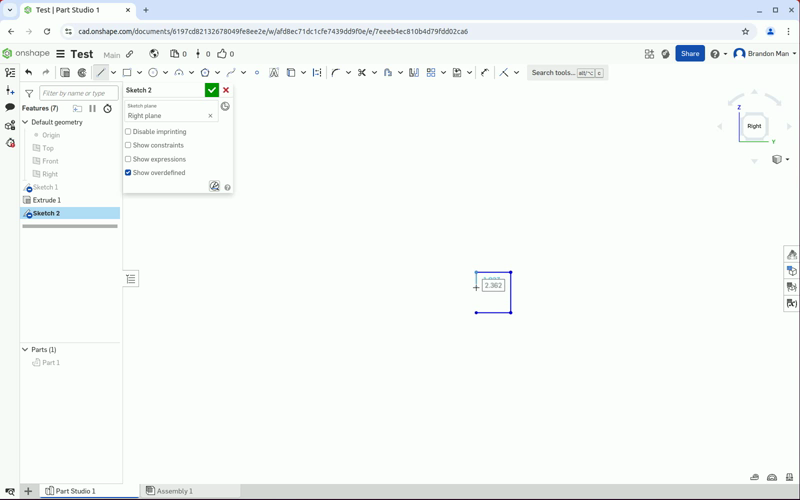
scroll(6)
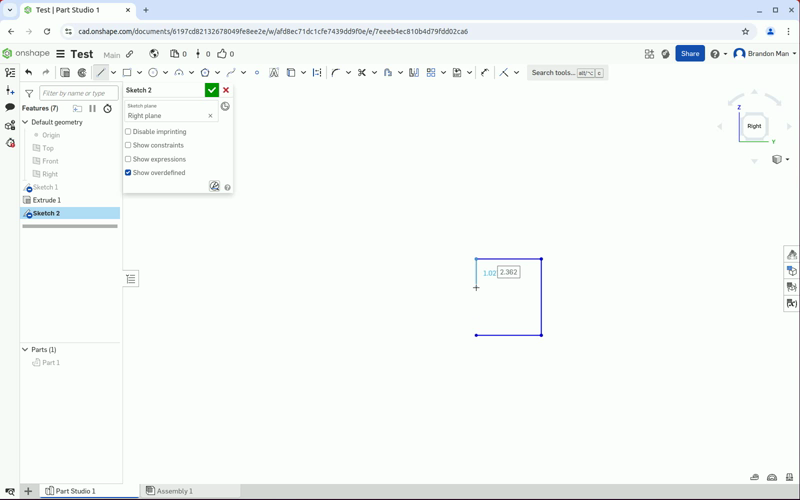
scroll(6)
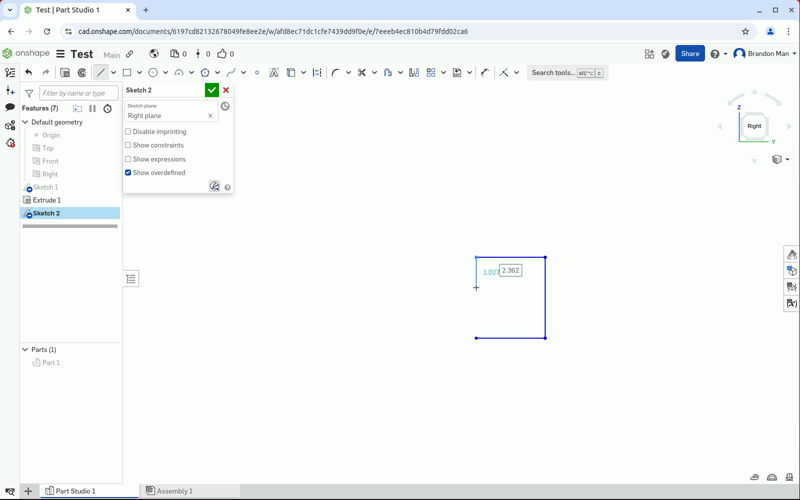
scroll(6)
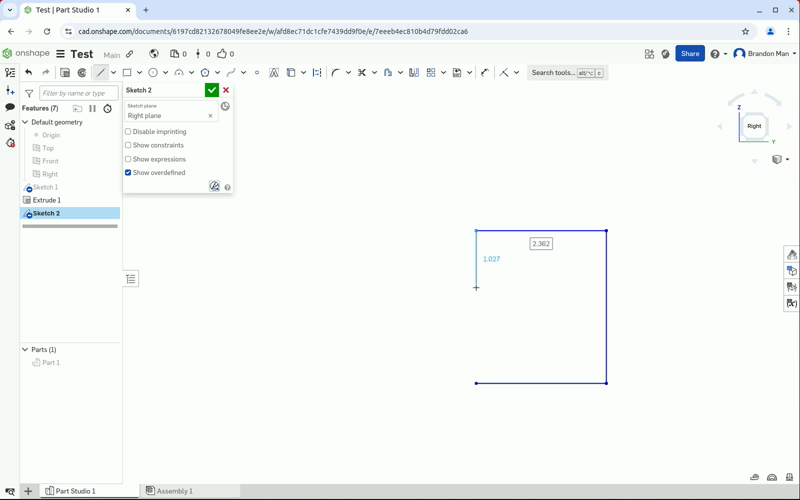
click(476, 287)
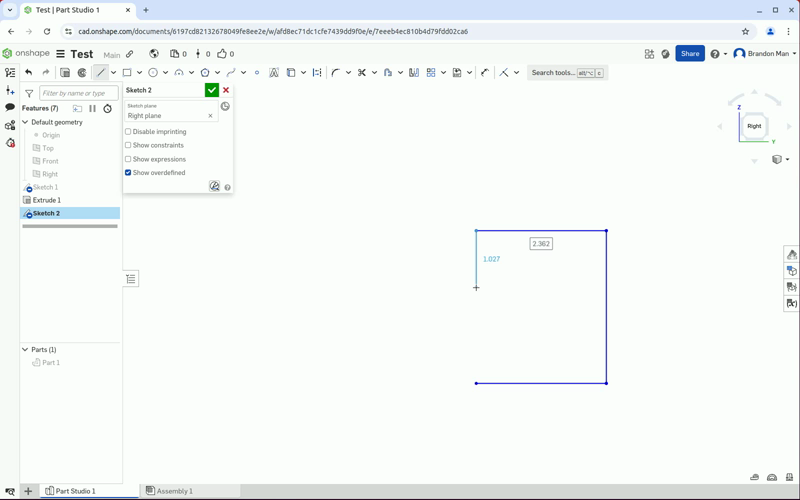
scroll(-6)
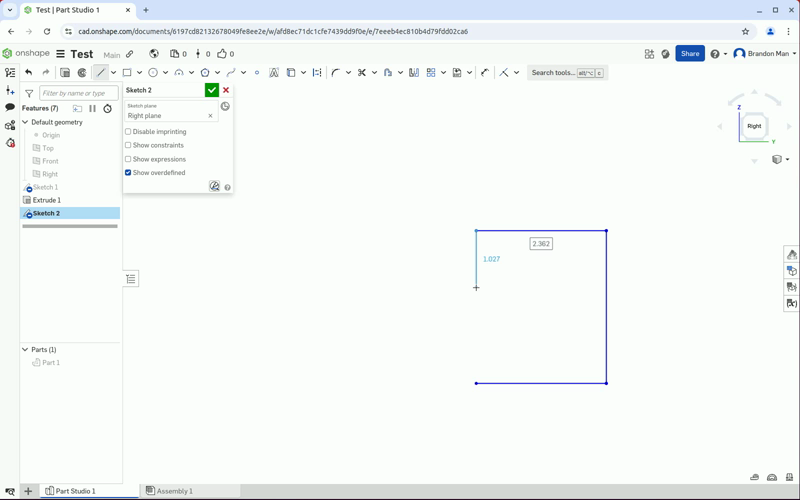
scroll(-6)
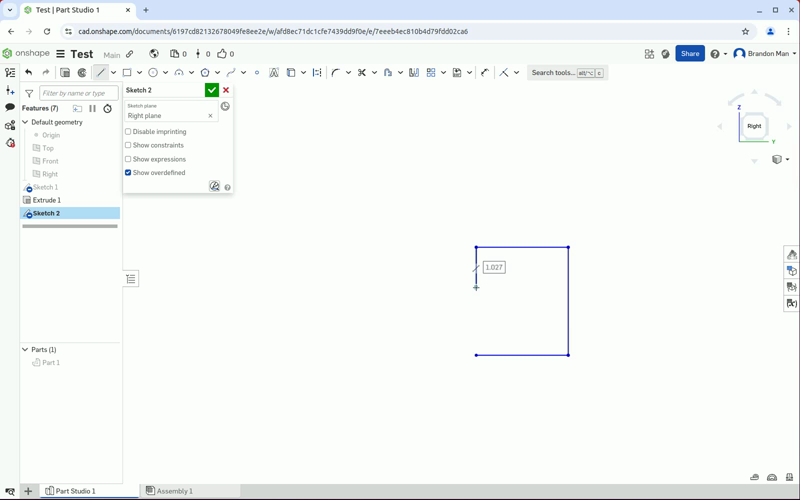
scroll(-6)
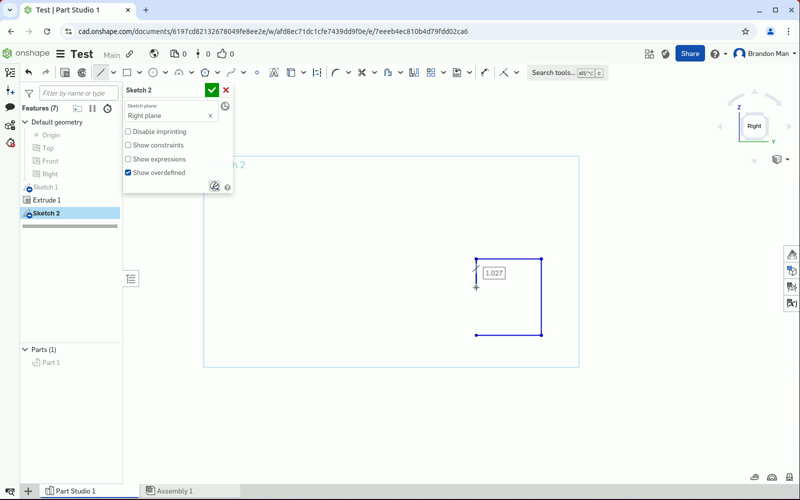
scroll(-6)
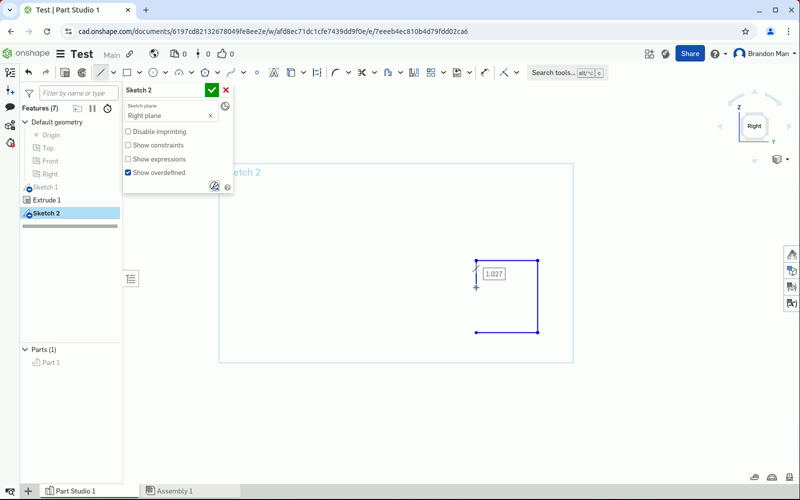
scroll(-6)
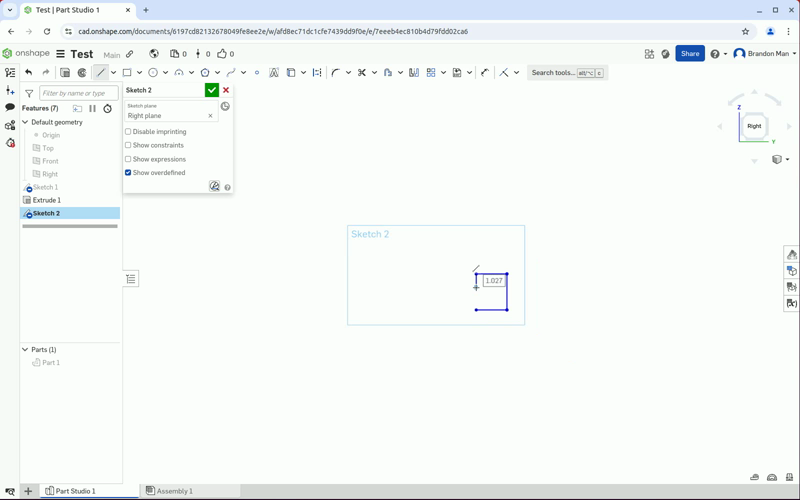
scroll(-6)
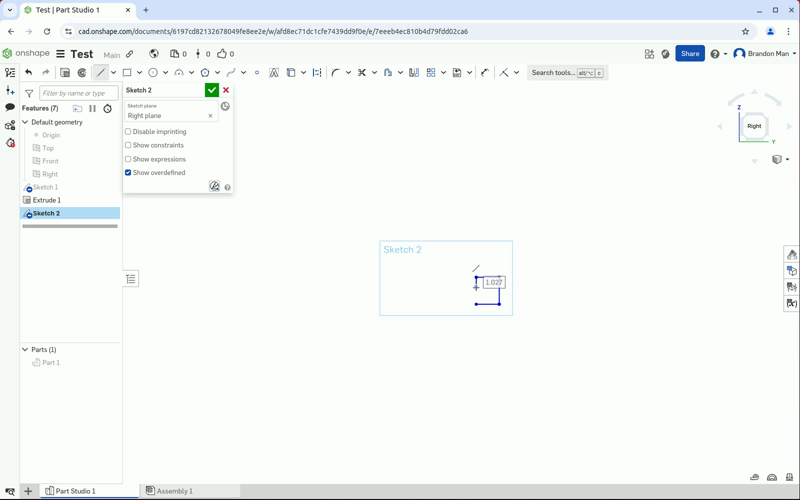
scroll(-6)
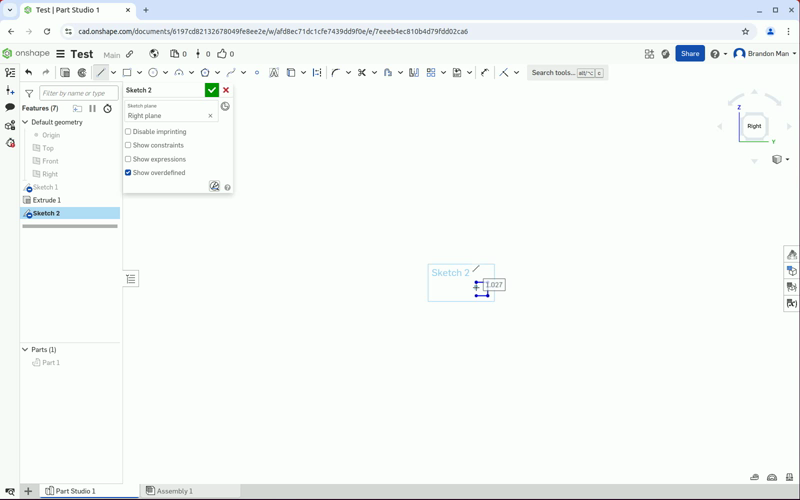
key_up(shift)
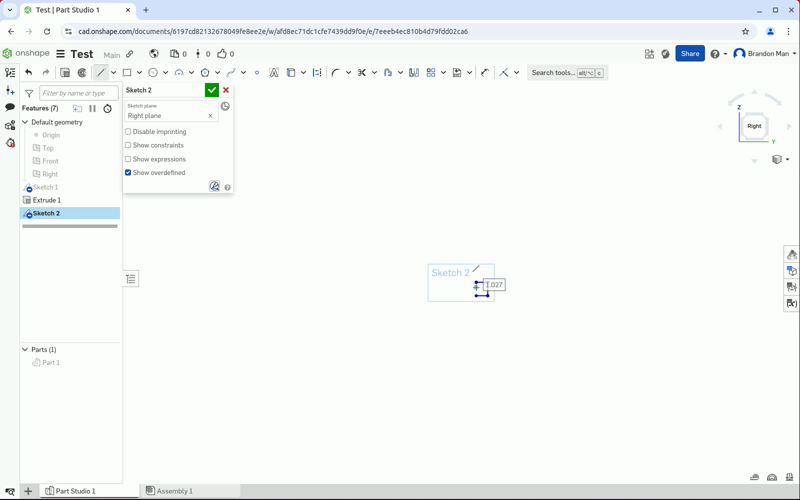
key_down(shift)
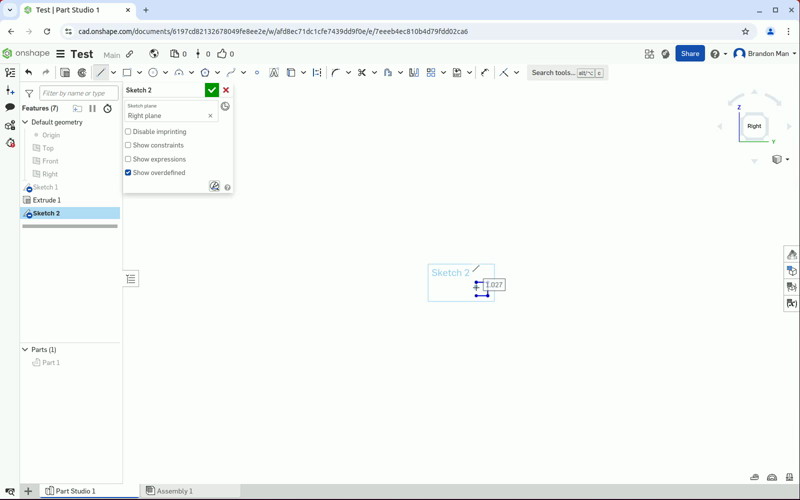
mouse_move(506, 287)
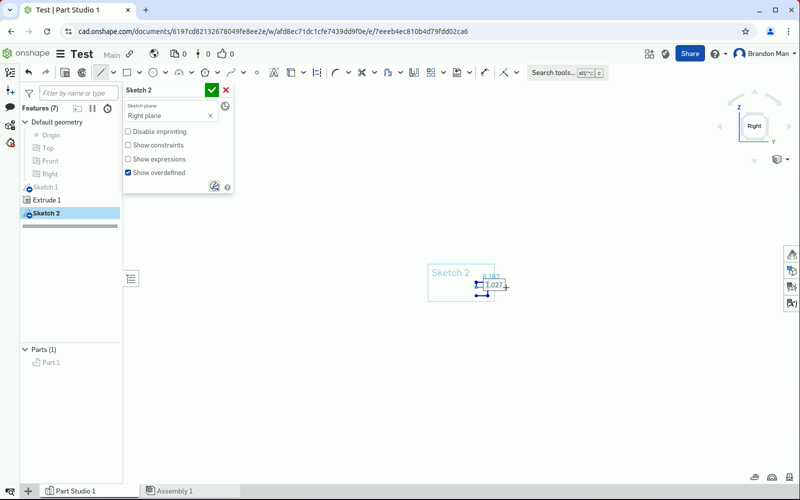
mouse_move(481, 287)
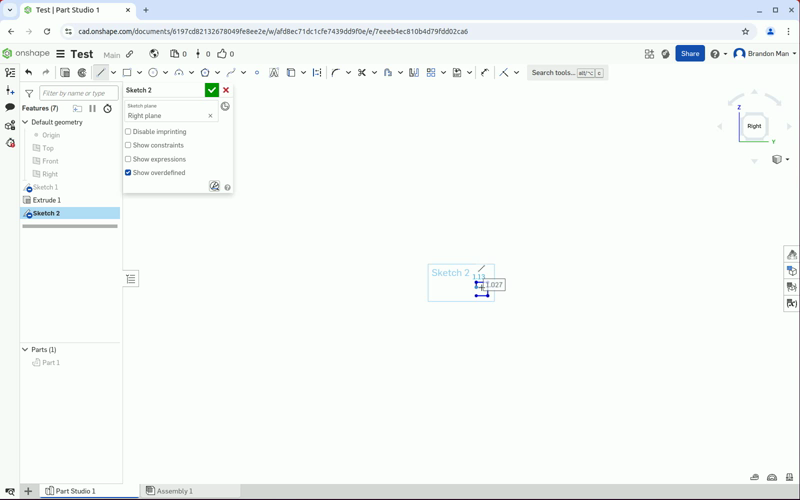
scroll(6)
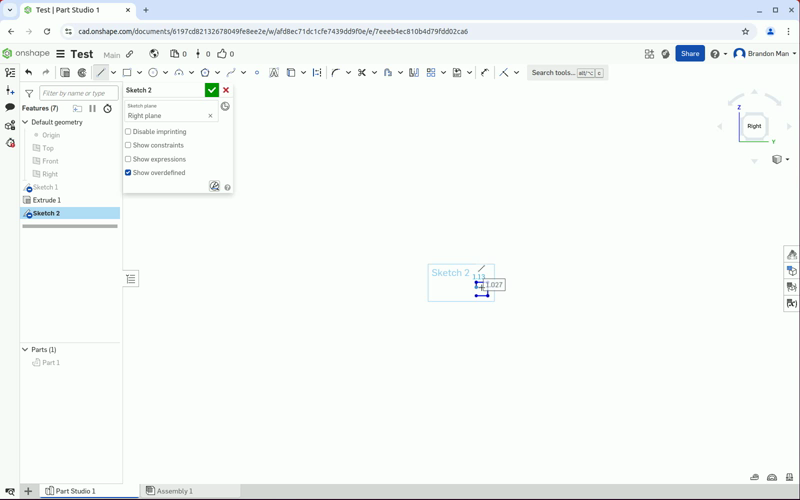
scroll(6)
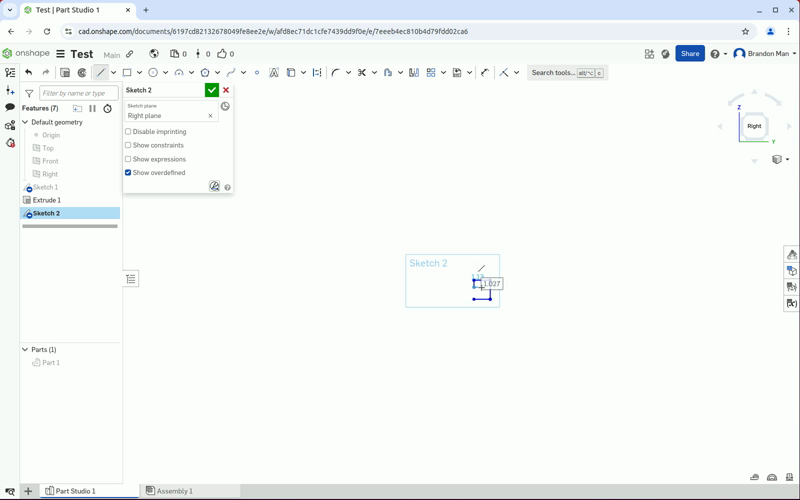
scroll(6)
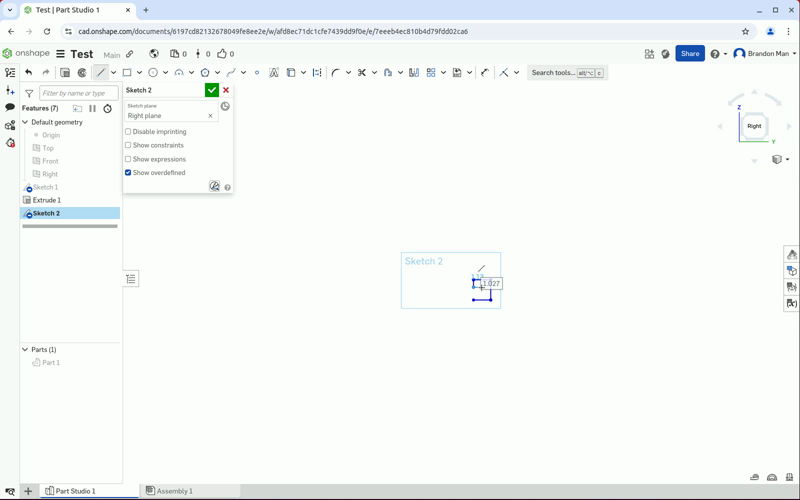
scroll(6)
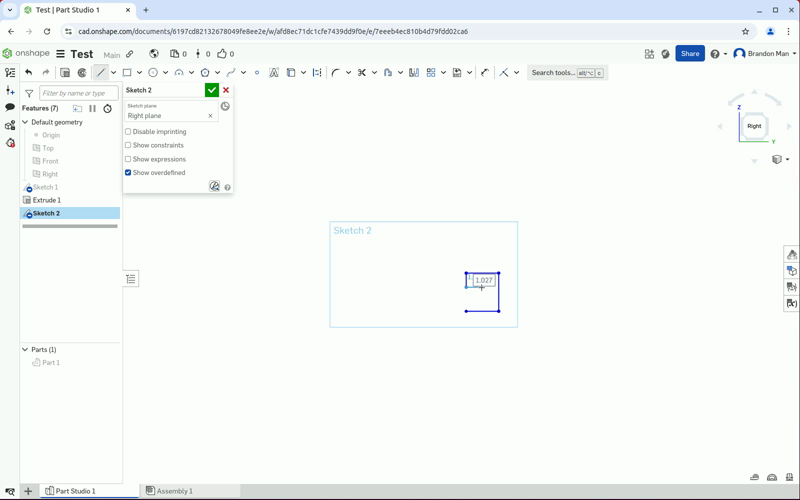
scroll(6)
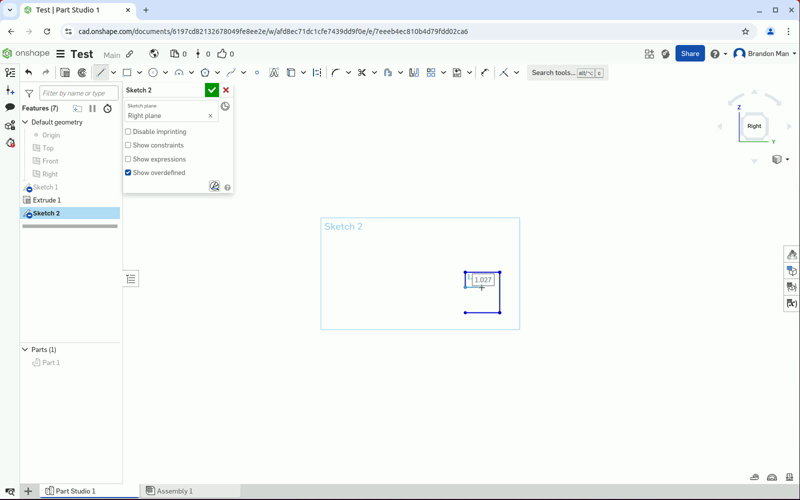
scroll(6)
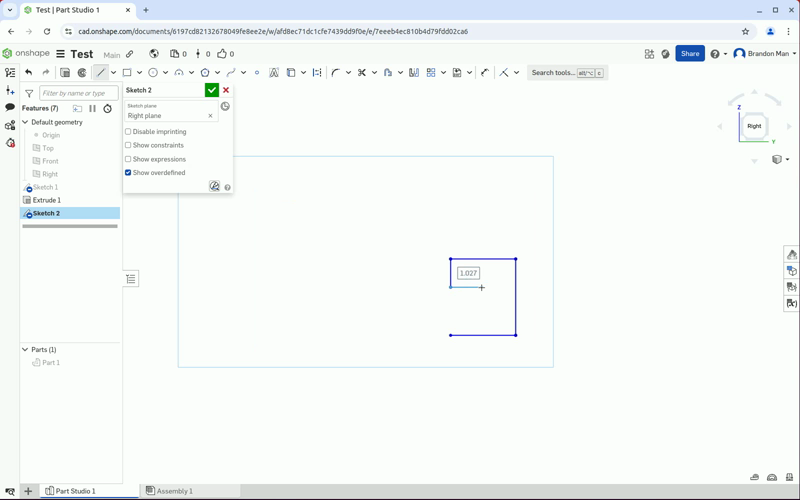
scroll(6)
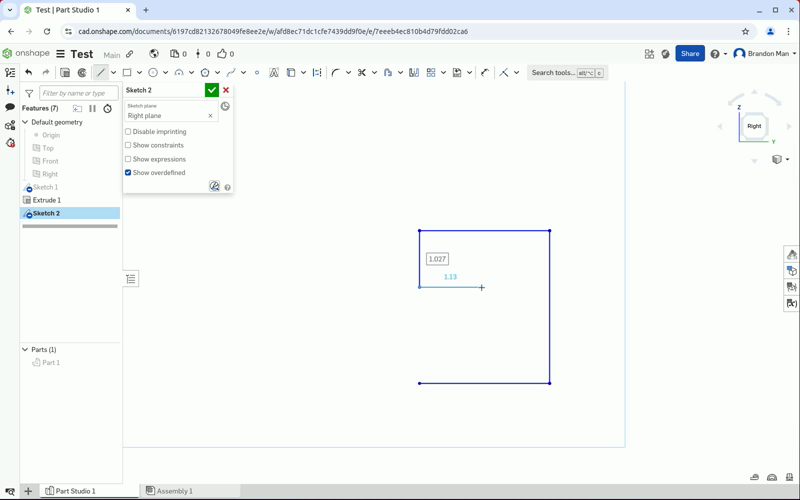
click(481, 287)
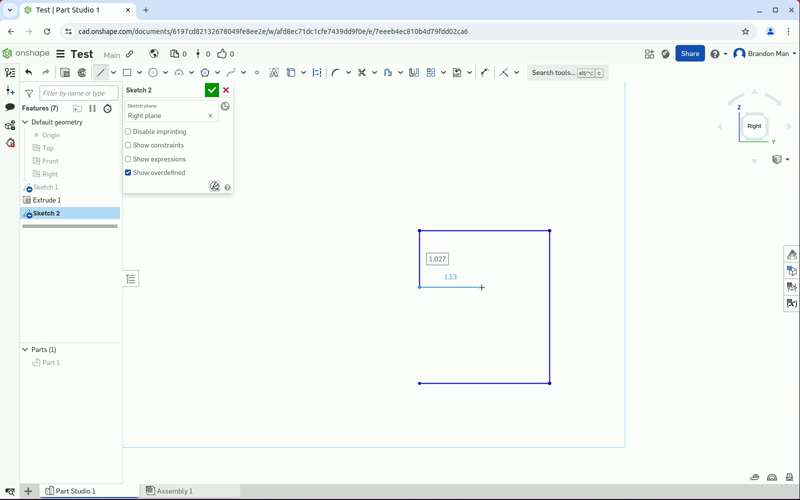
scroll(-6)
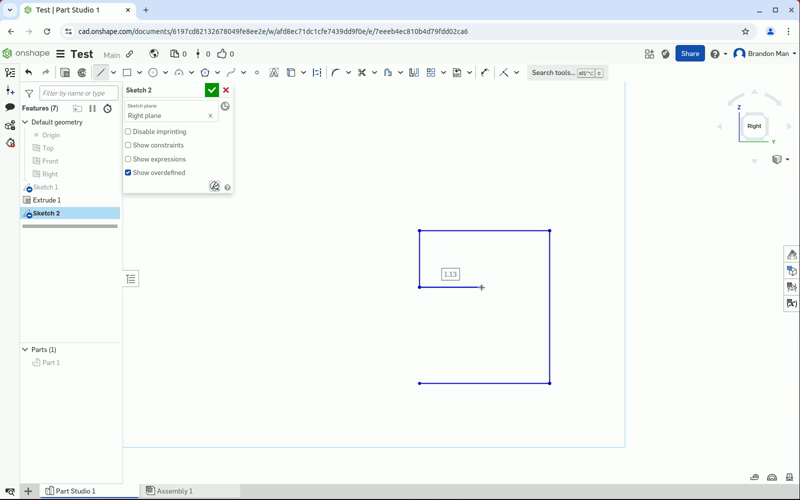
scroll(-6)
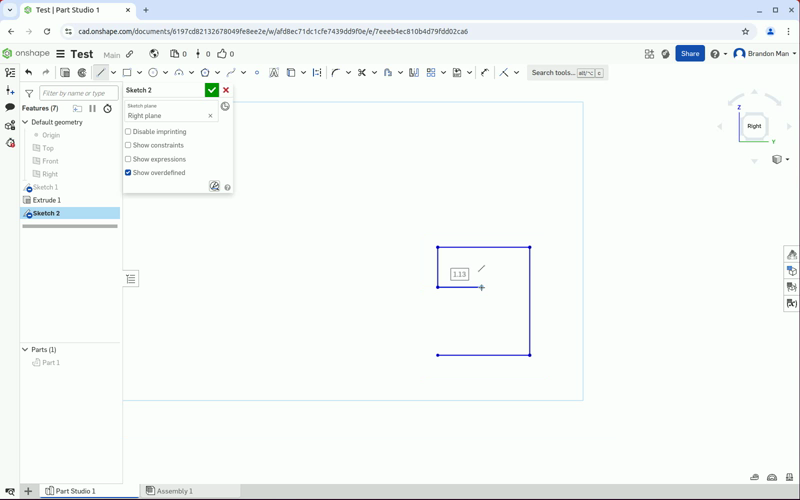
scroll(-6)
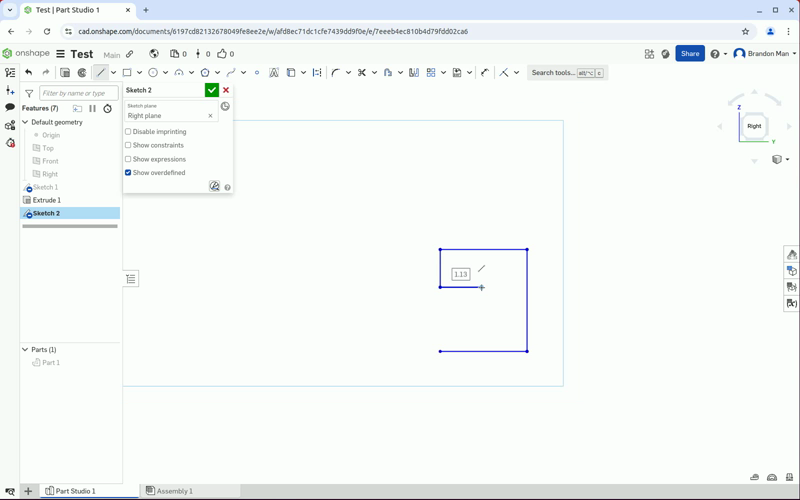
scroll(-6)
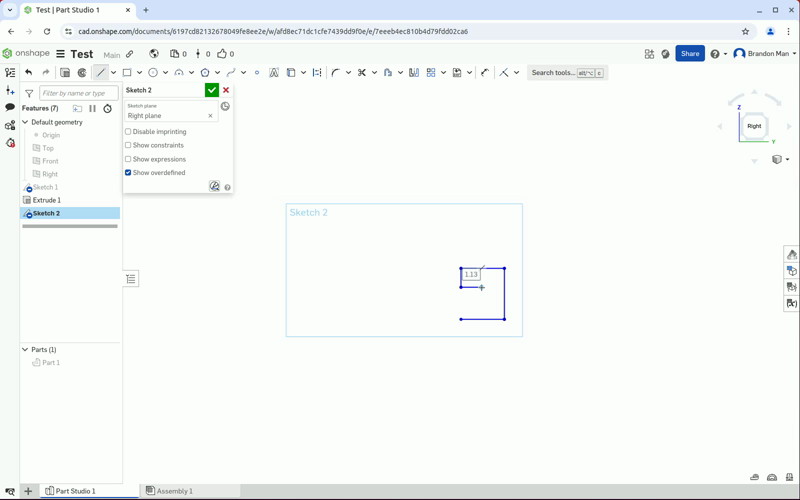
scroll(-6)
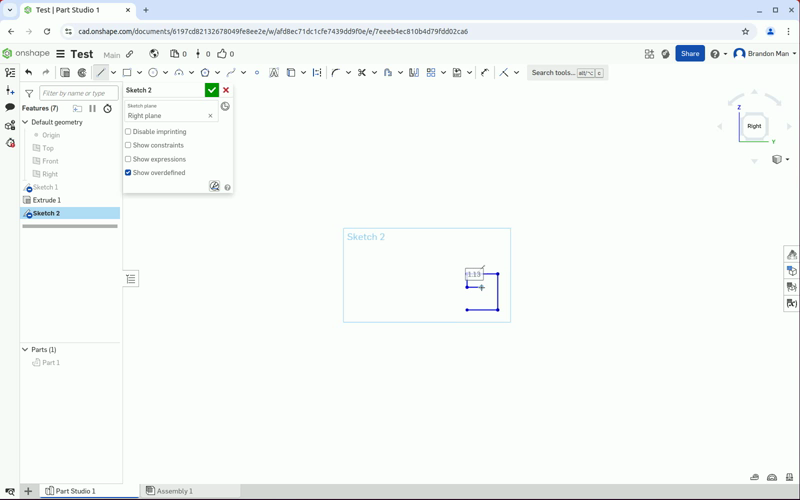
scroll(-6)
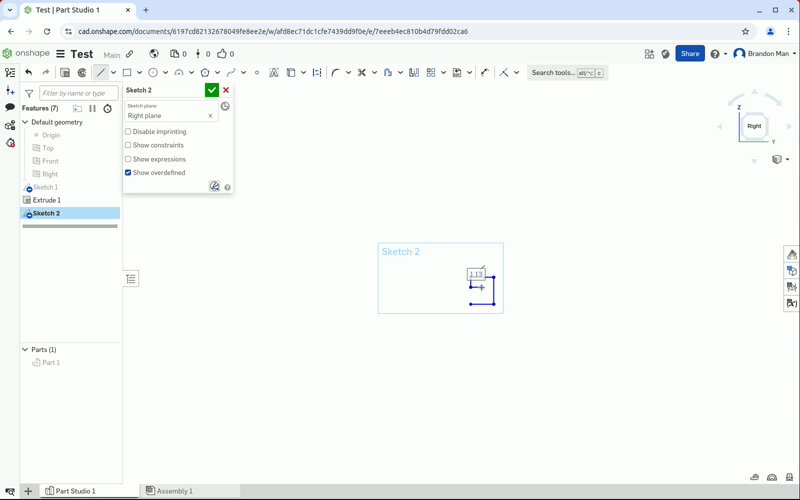
scroll(-6)
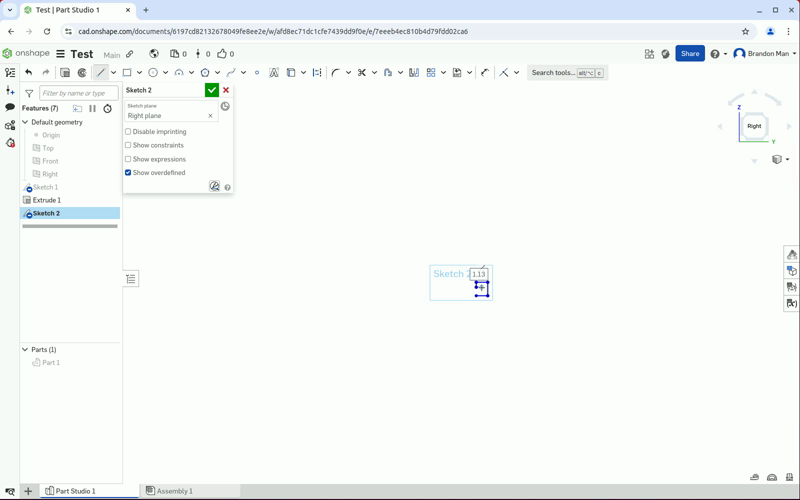
key_up(shift)
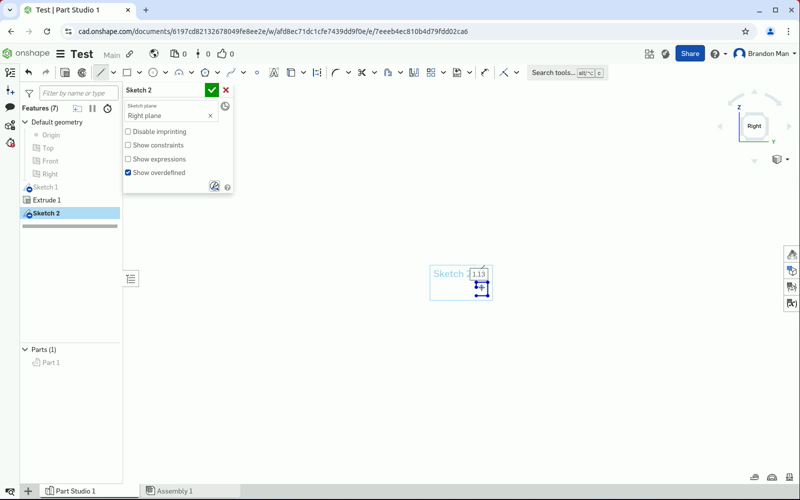
key_down(shift)
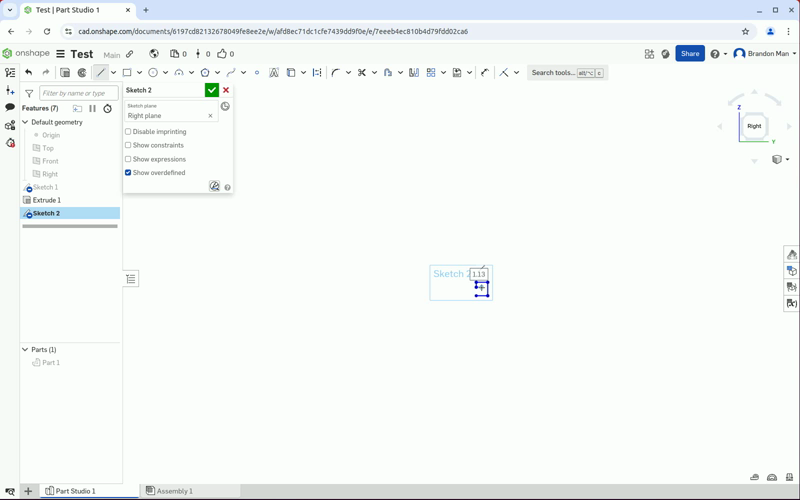
mouse_move(511, 287)
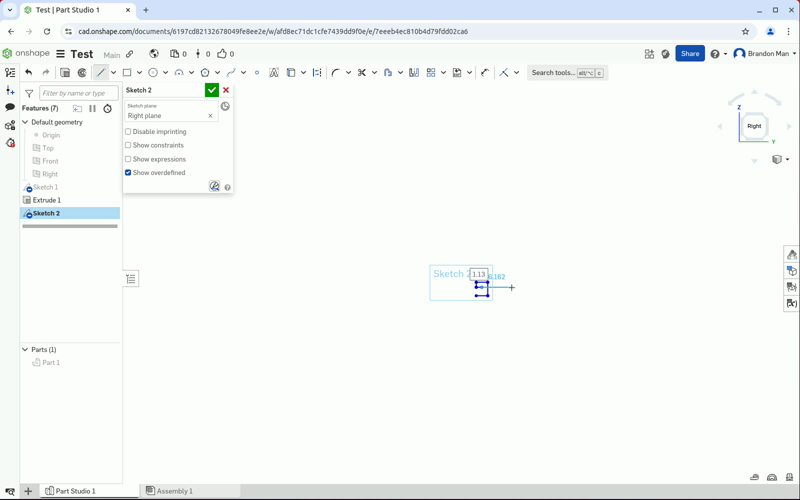
mouse_move(481, 291)
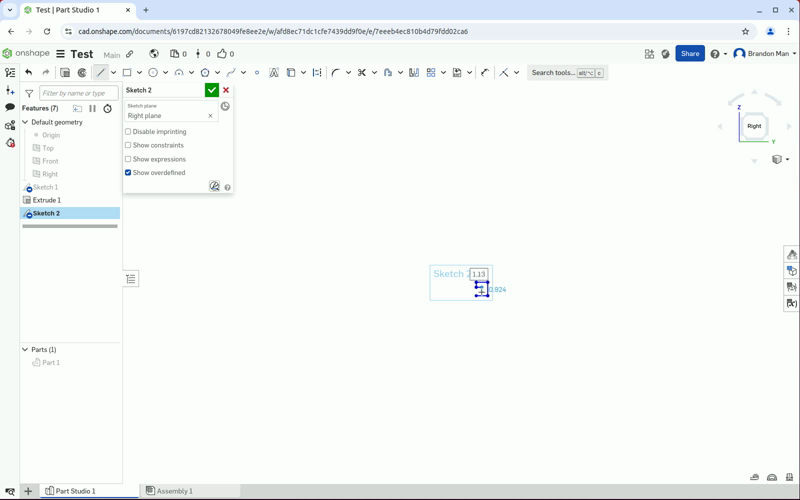
scroll(6)
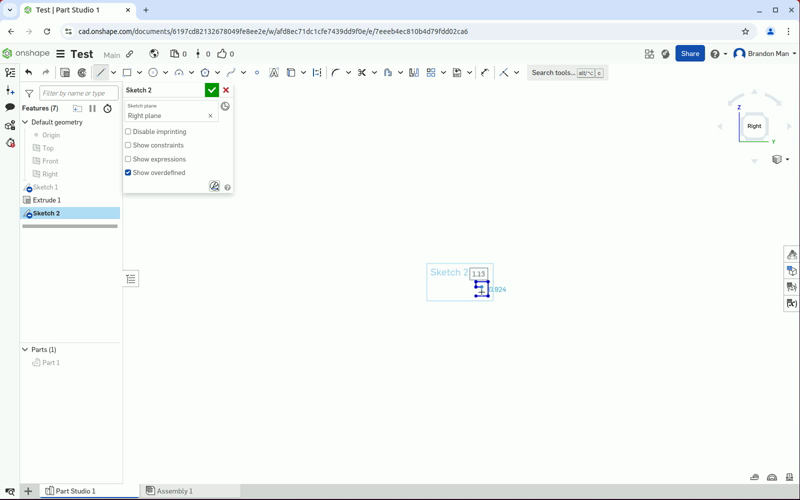
scroll(6)
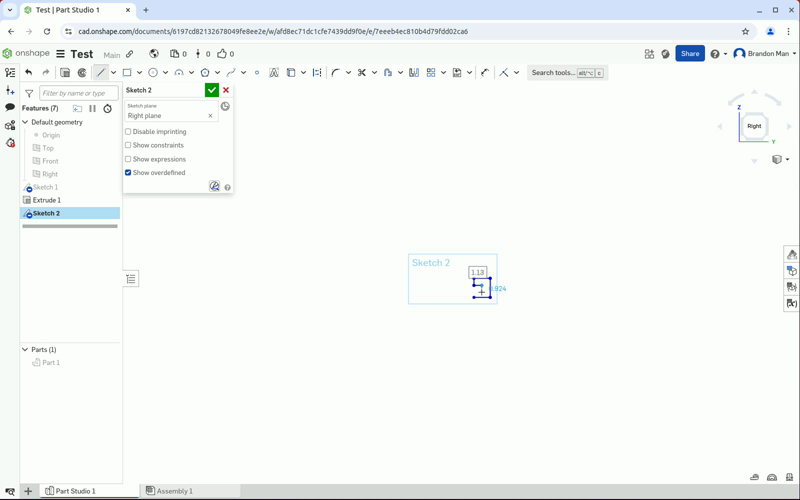
scroll(6)
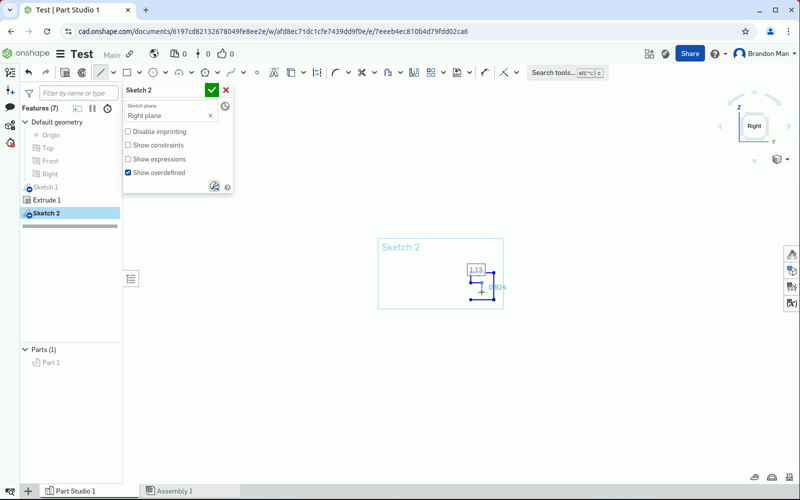
scroll(6)
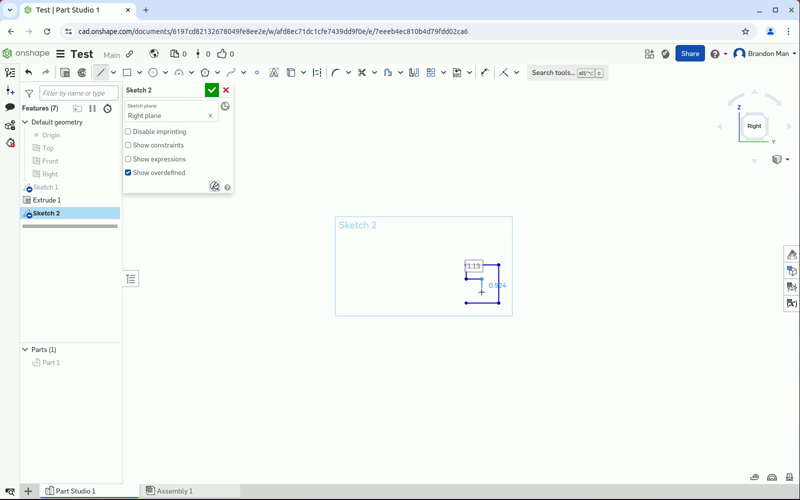
scroll(6)
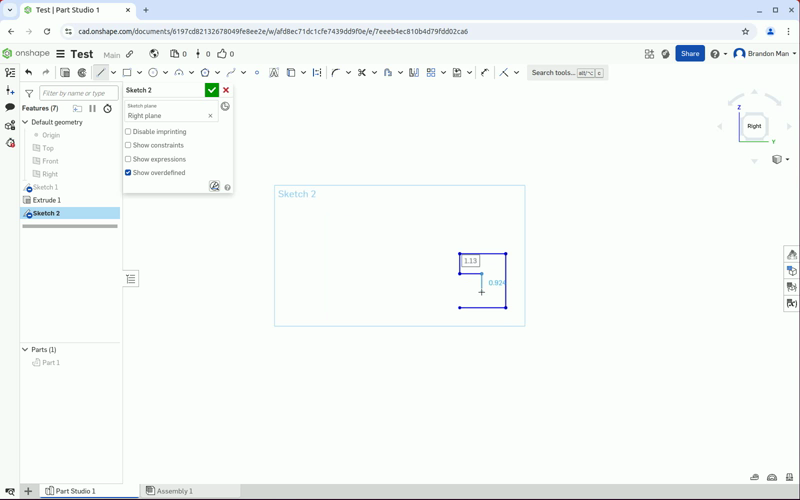
scroll(6)
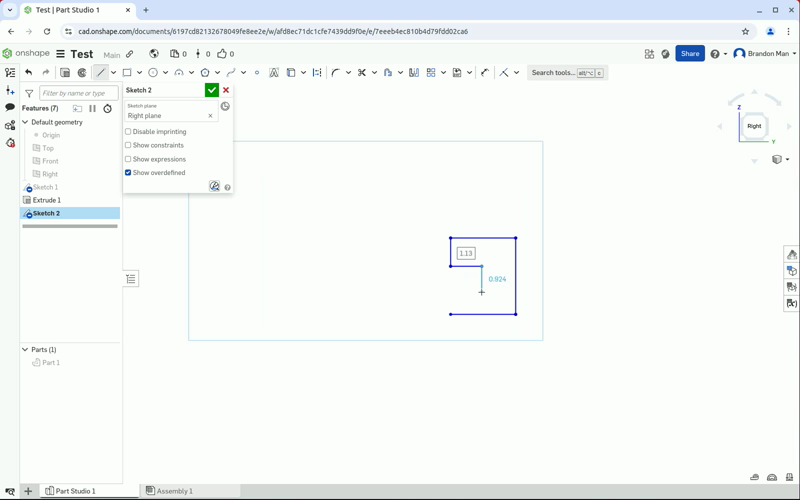
scroll(6)
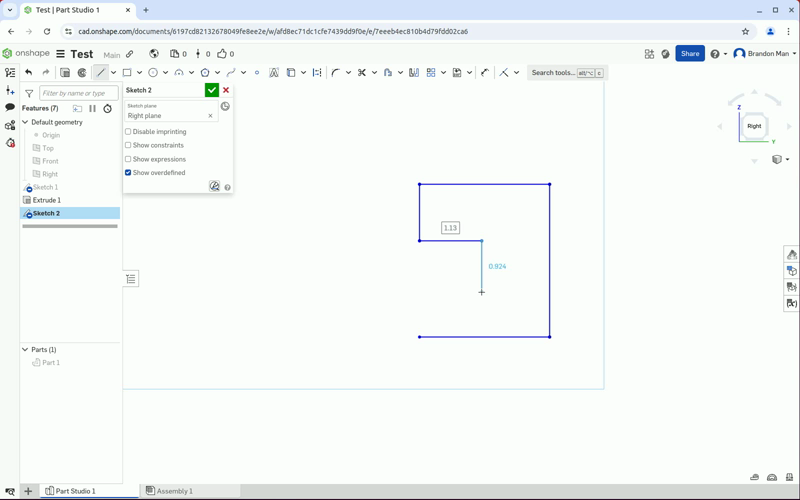
click(481, 291)
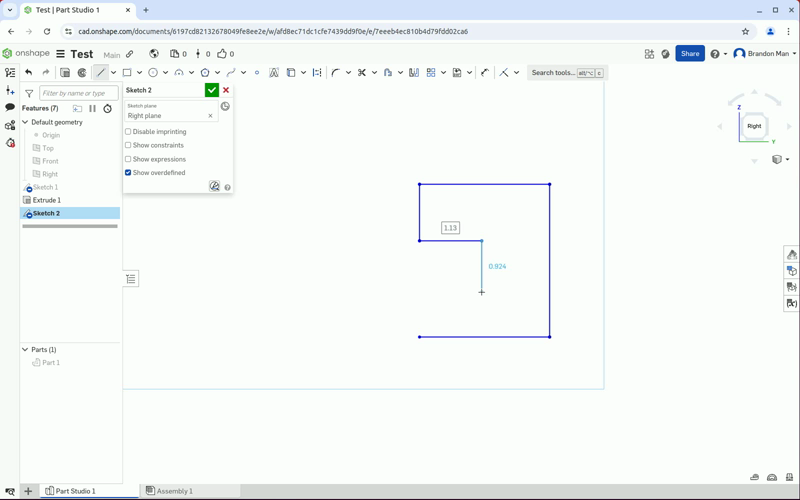
scroll(-6)
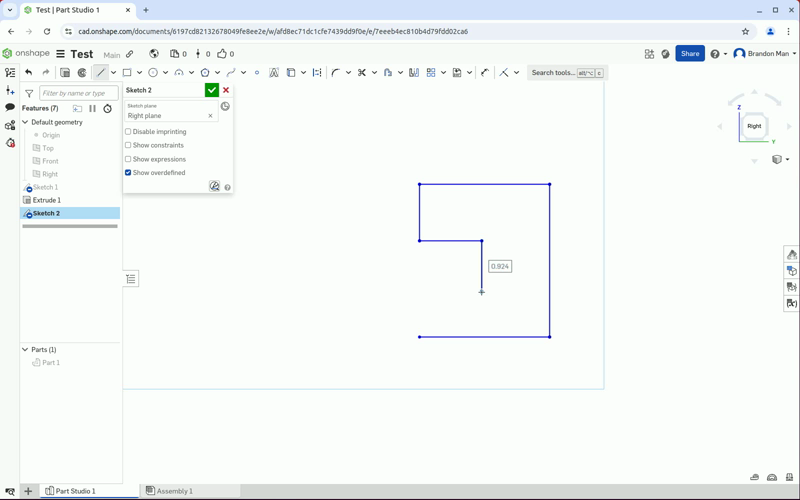
scroll(-6)
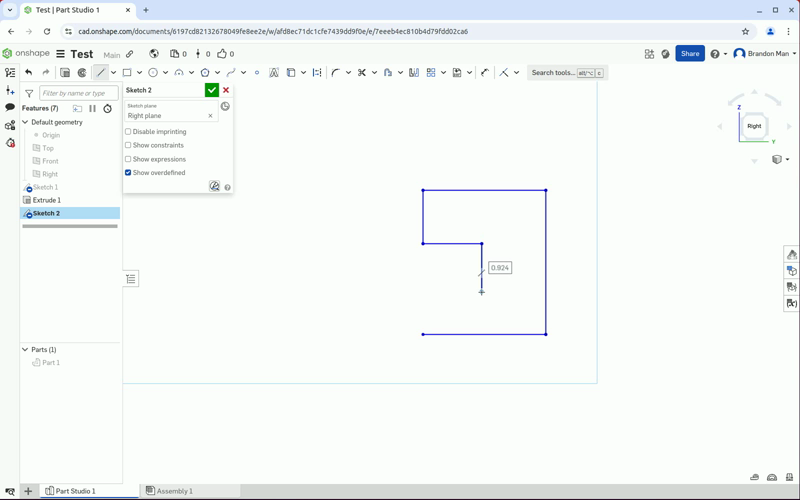
scroll(-6)
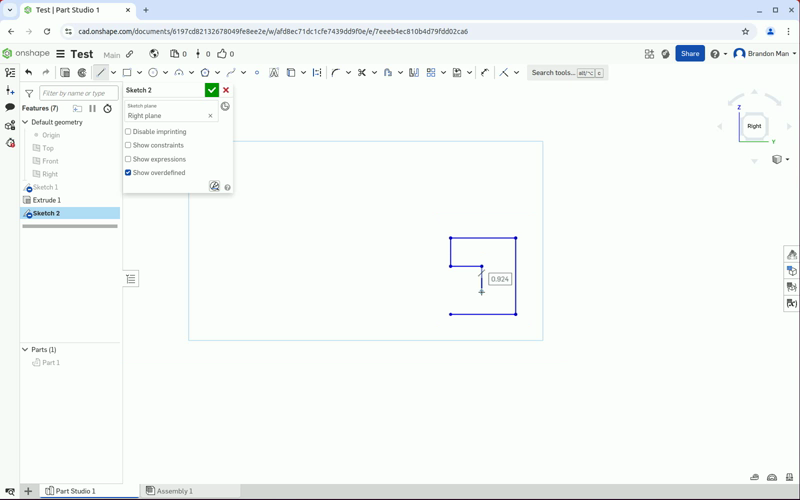
scroll(-6)
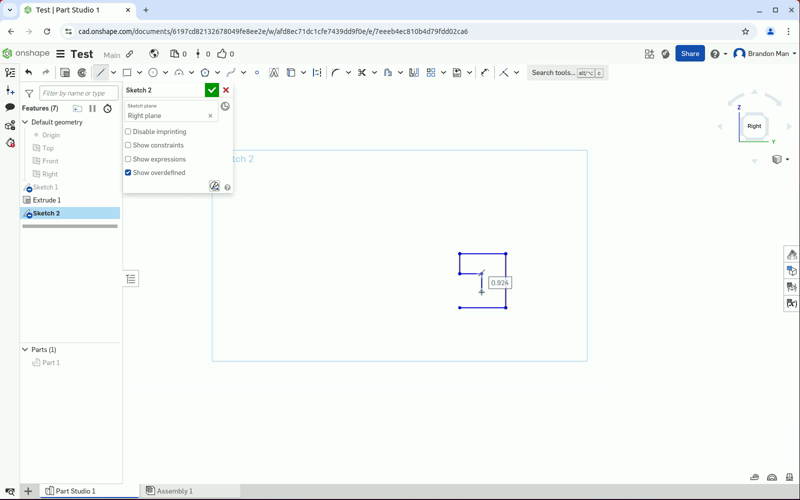
scroll(-6)
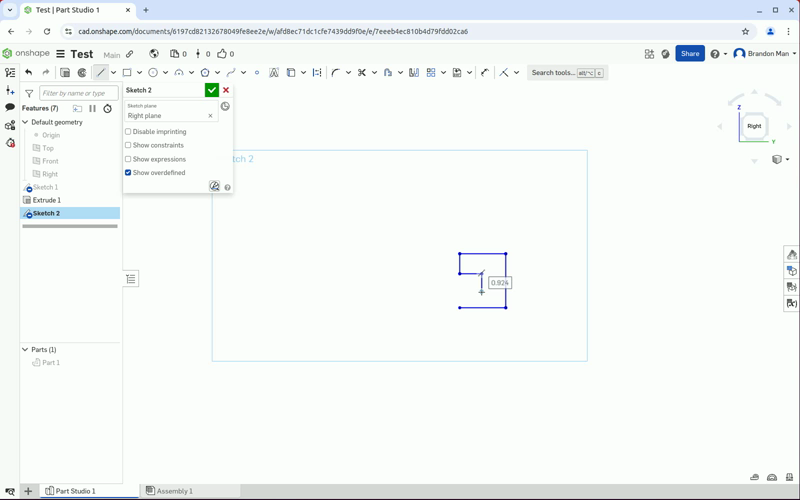
scroll(-6)
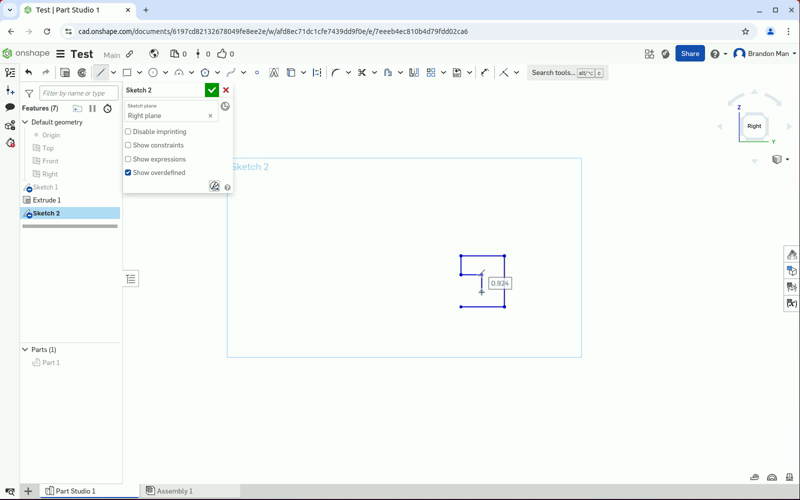
scroll(-6)
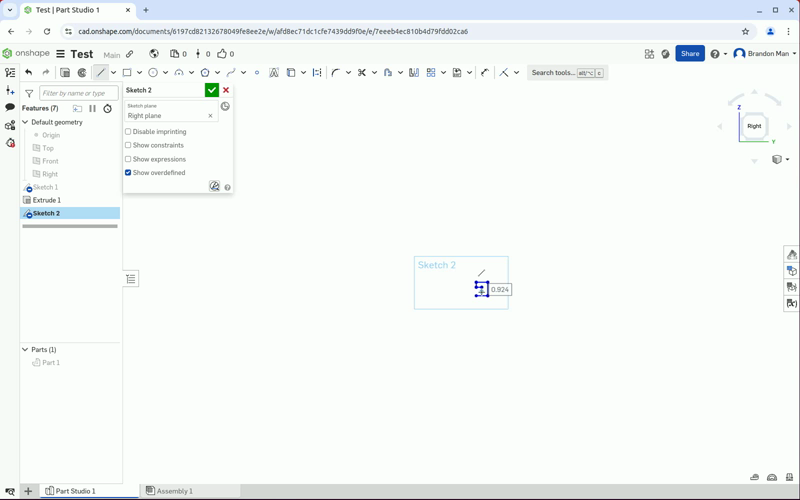
key_up(shift)
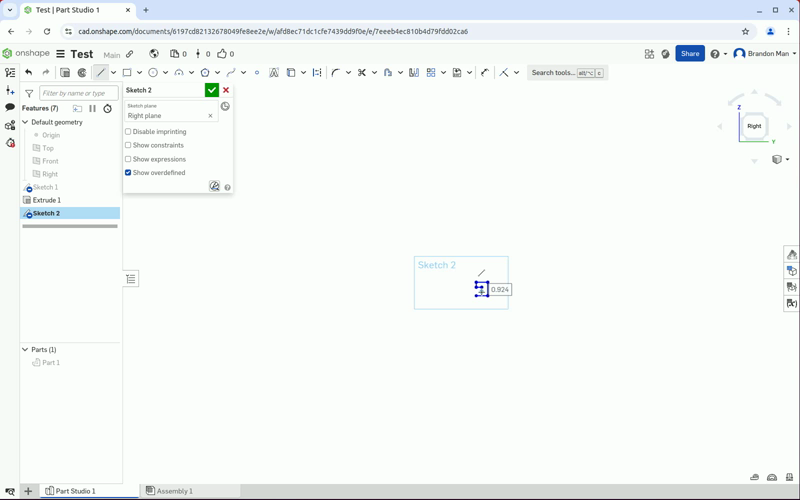
key_down(shift)
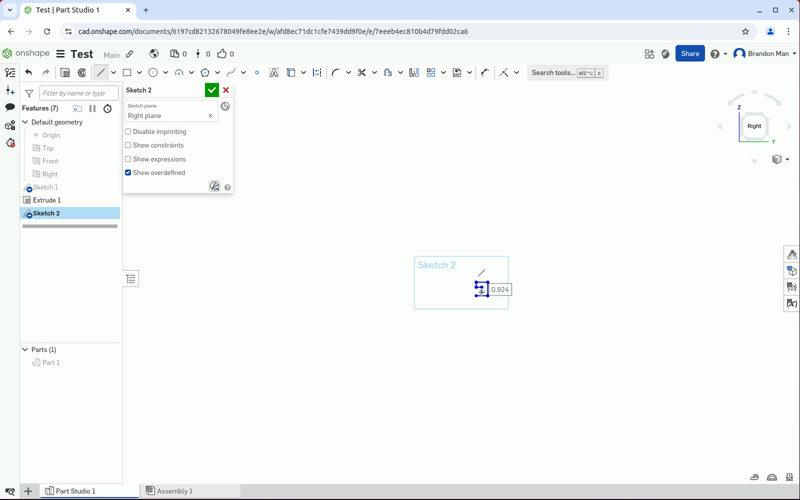
mouse_move(511, 291)
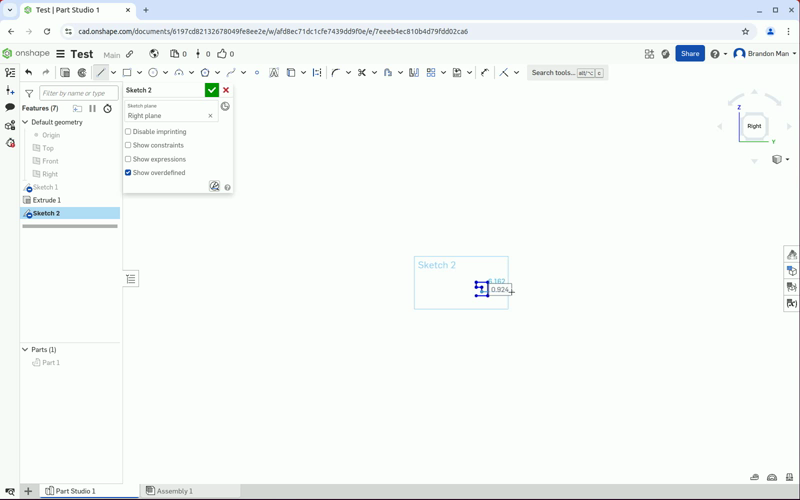
mouse_move(476, 291)
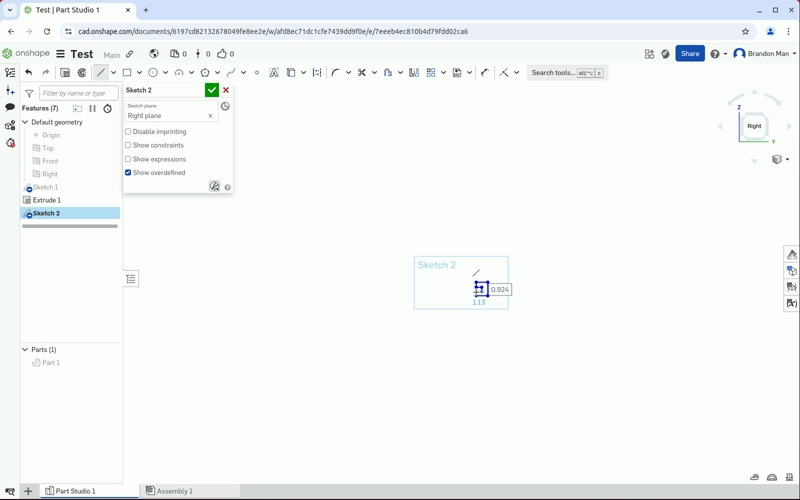
scroll(6)
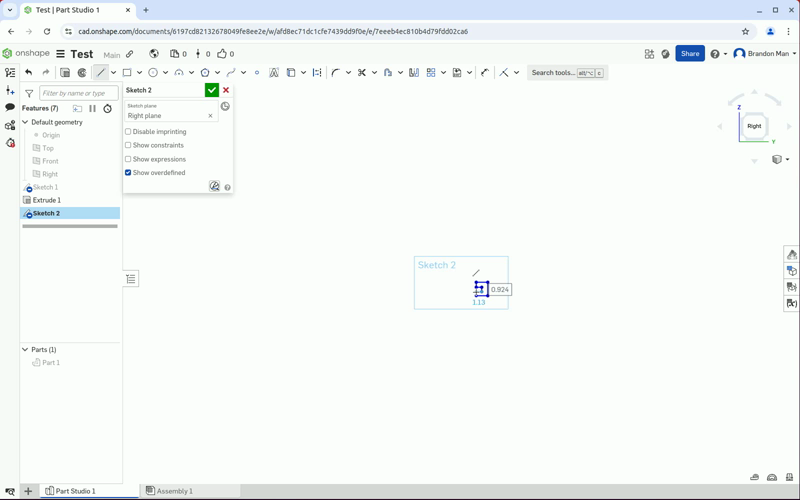
scroll(6)
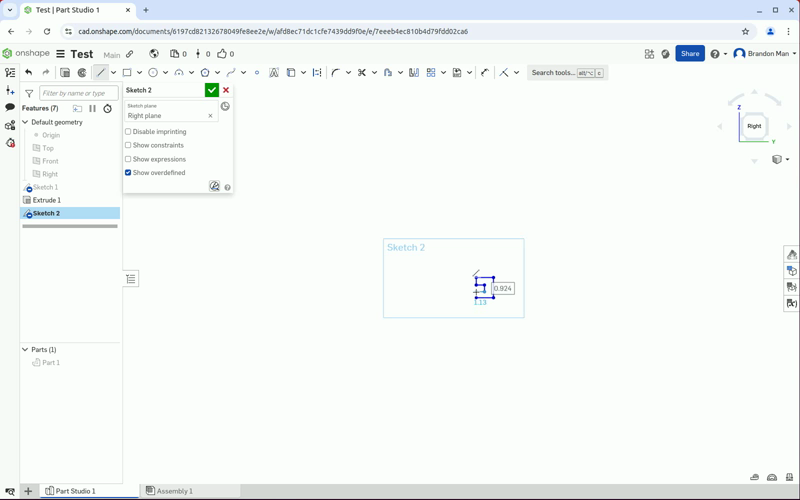
scroll(6)
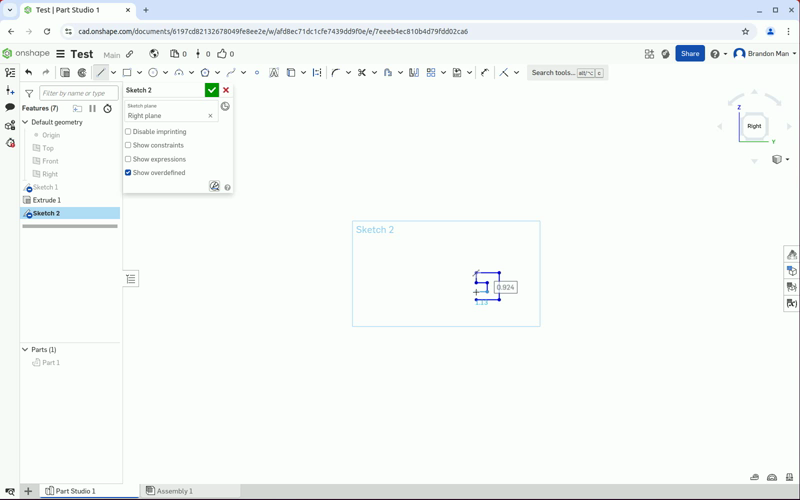
scroll(6)
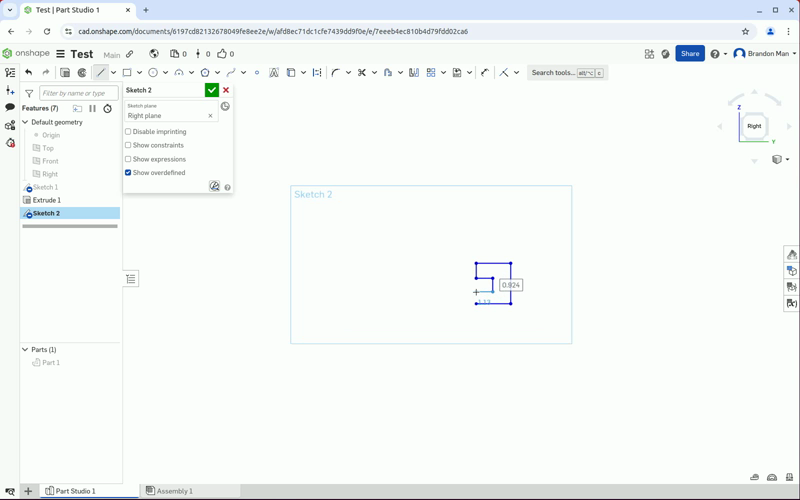
scroll(6)
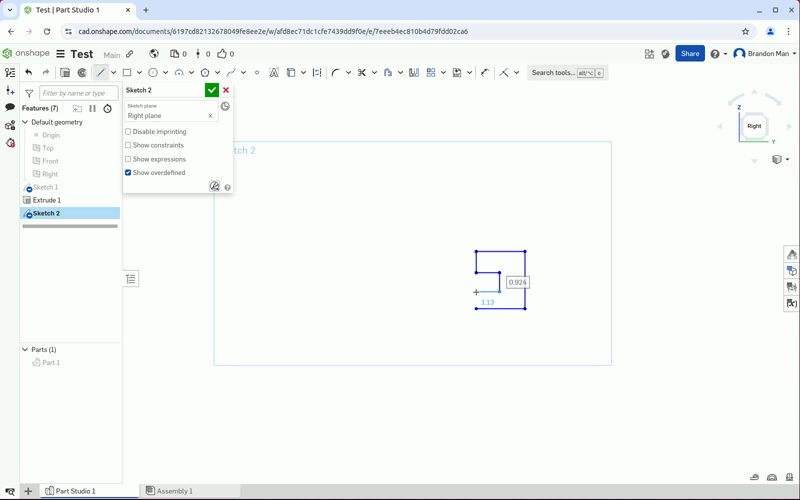
scroll(6)
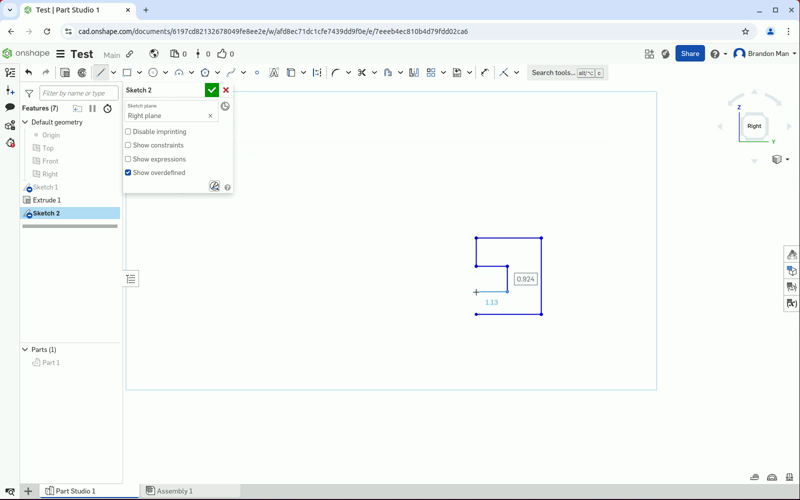
scroll(6)
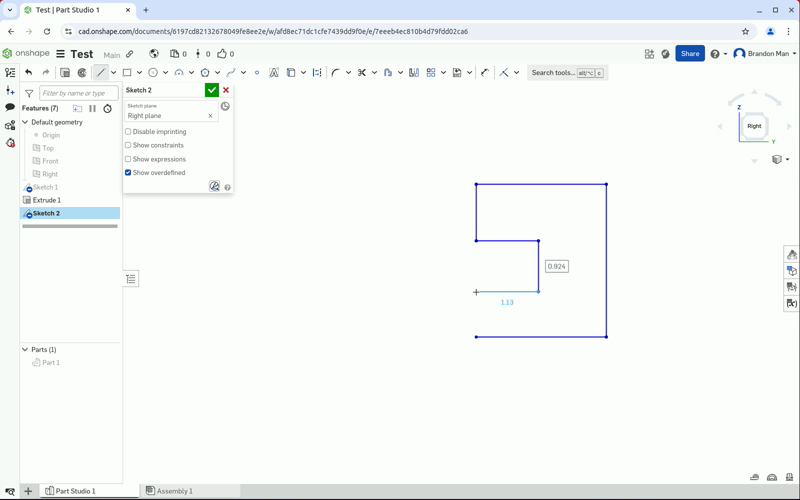
click(476, 291)
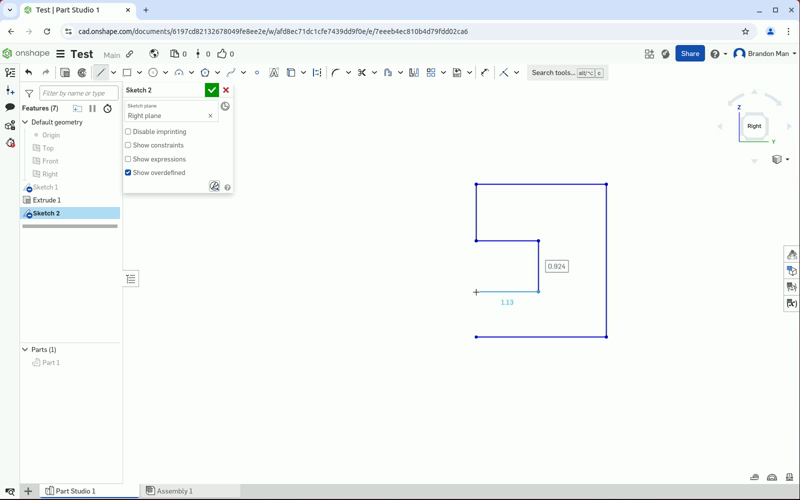
scroll(-6)
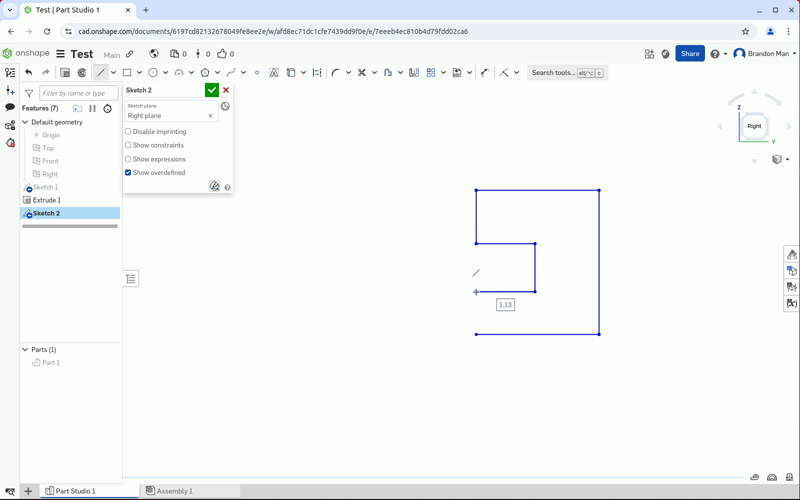
scroll(-6)
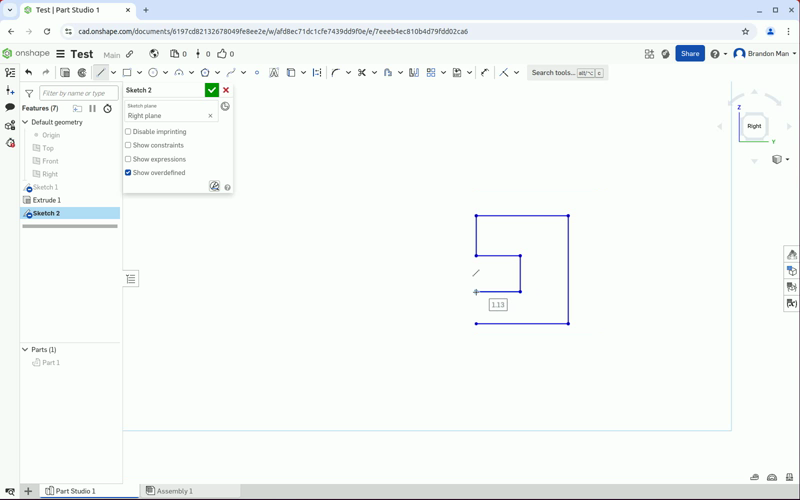
scroll(-6)
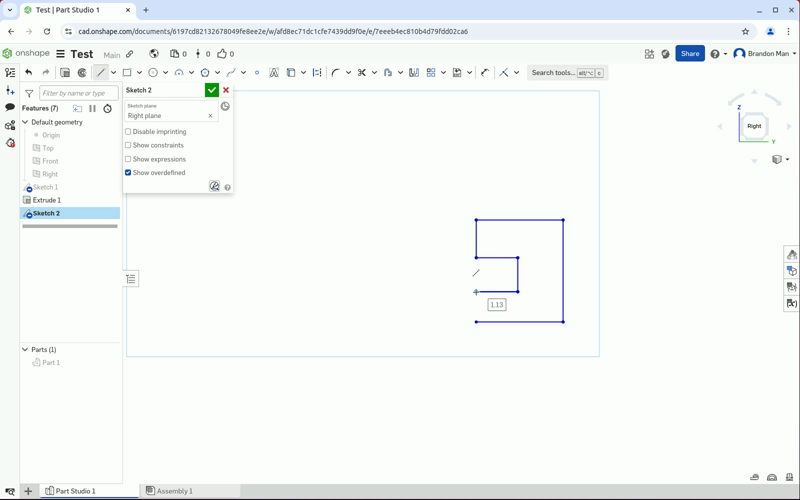
scroll(-6)
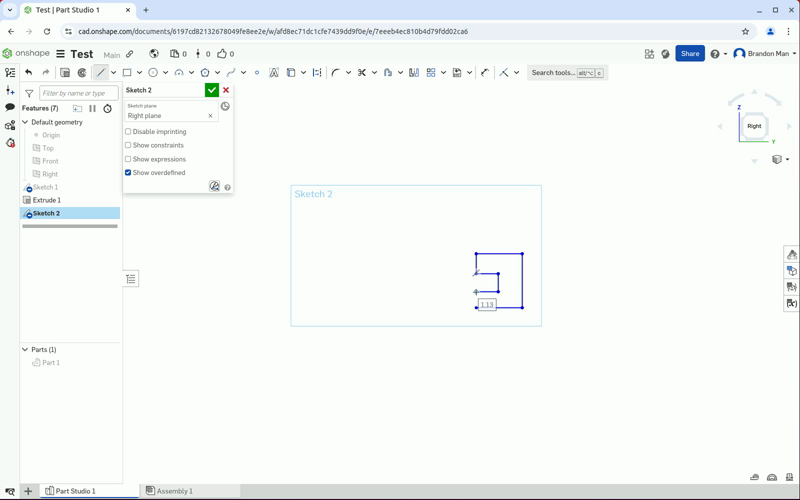
scroll(-6)
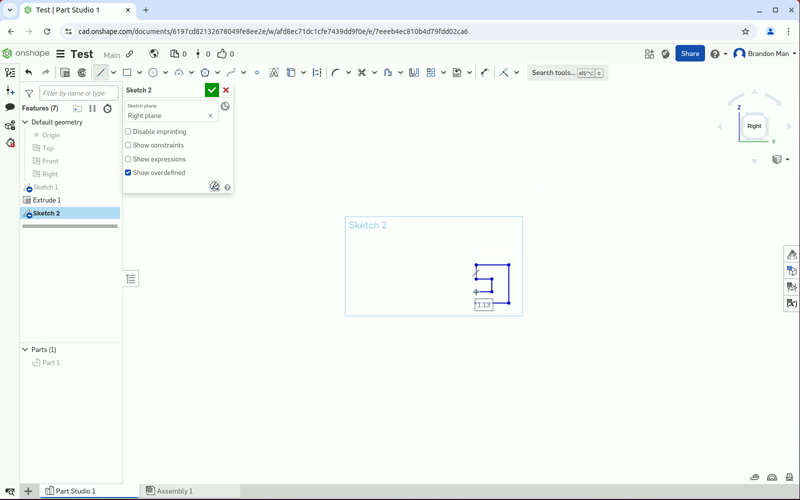
scroll(-6)
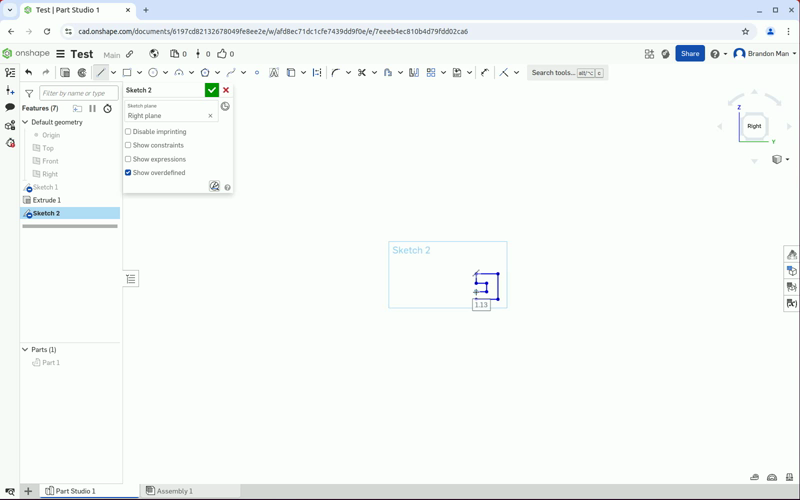
scroll(-6)
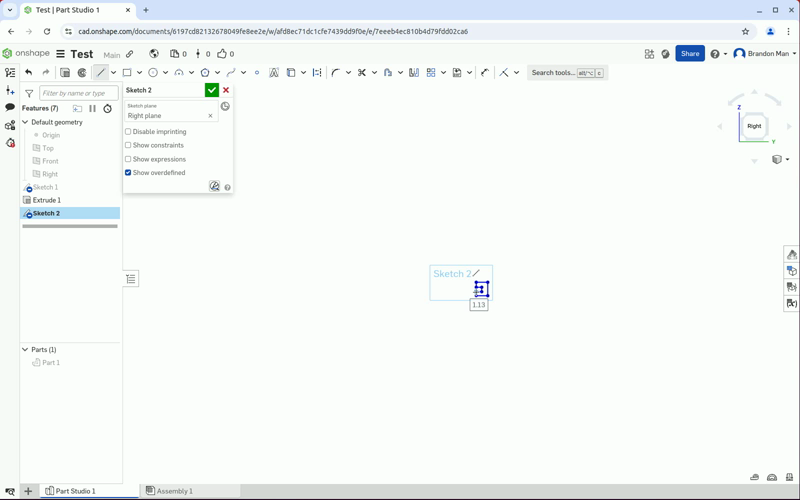
key_up(shift)
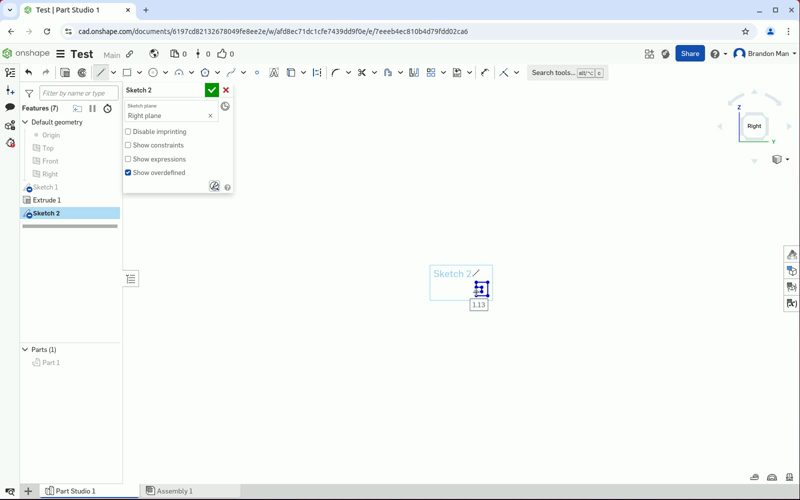
mouse_move(506, 291)
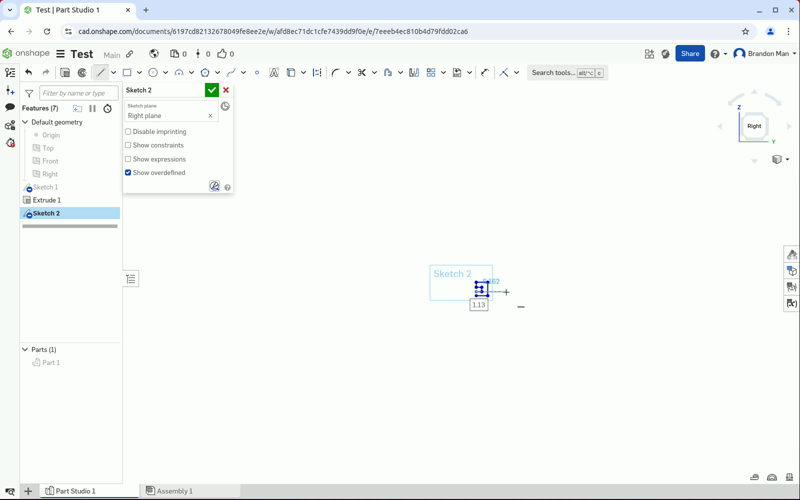
key_down(shift)
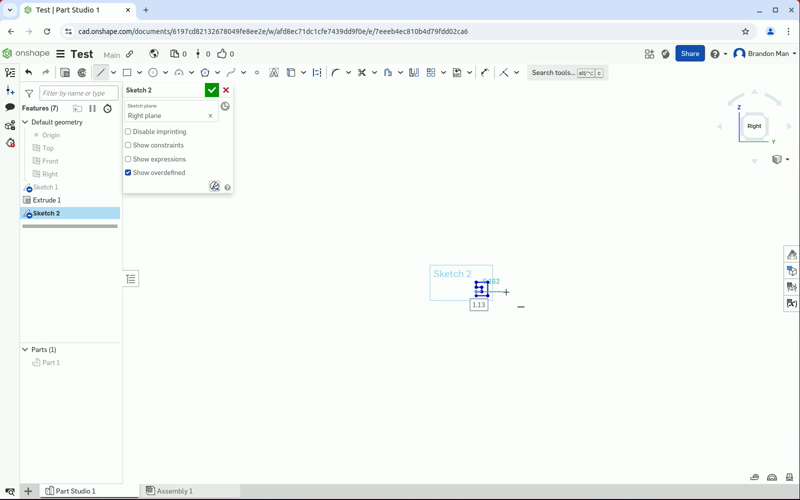
mouse_move(476, 295)
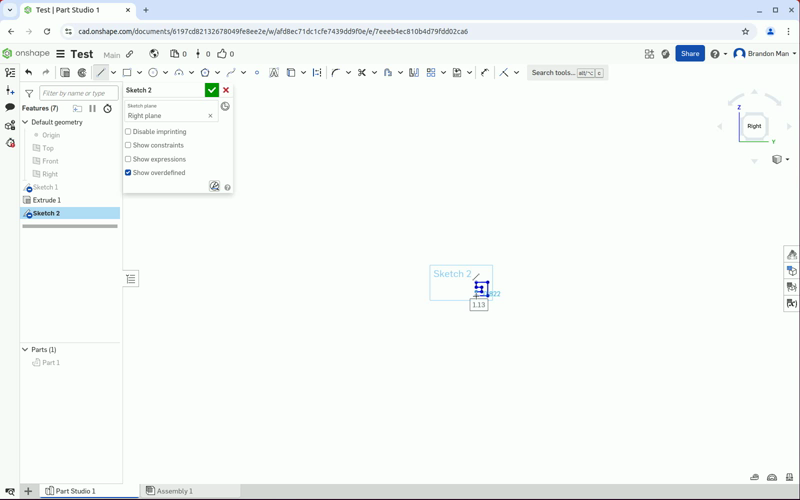
scroll(6)
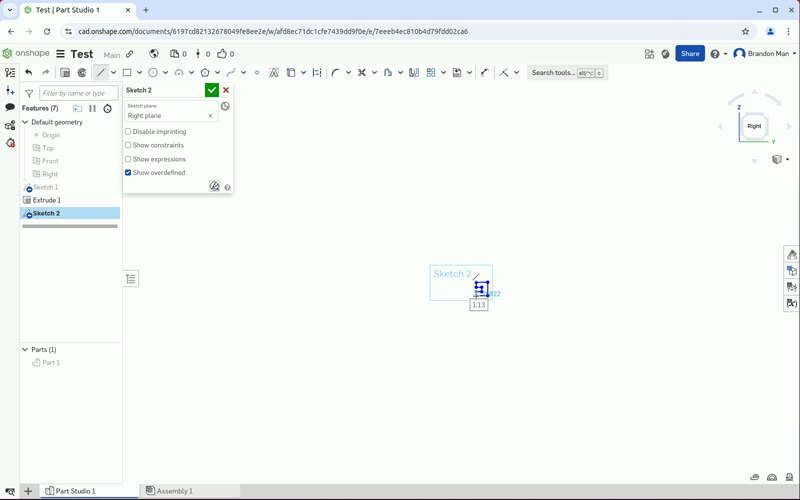
scroll(6)
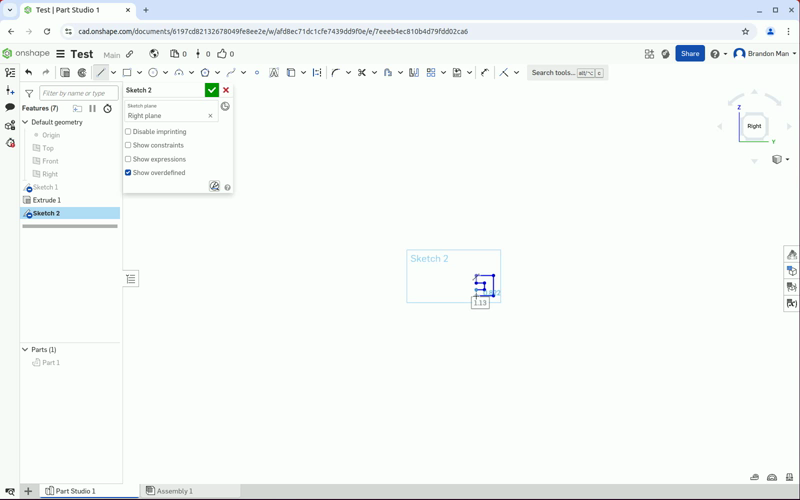
scroll(6)
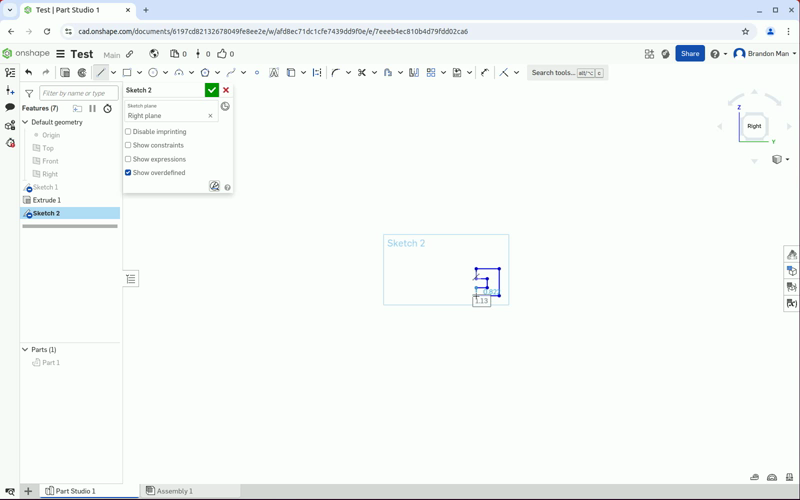
scroll(6)
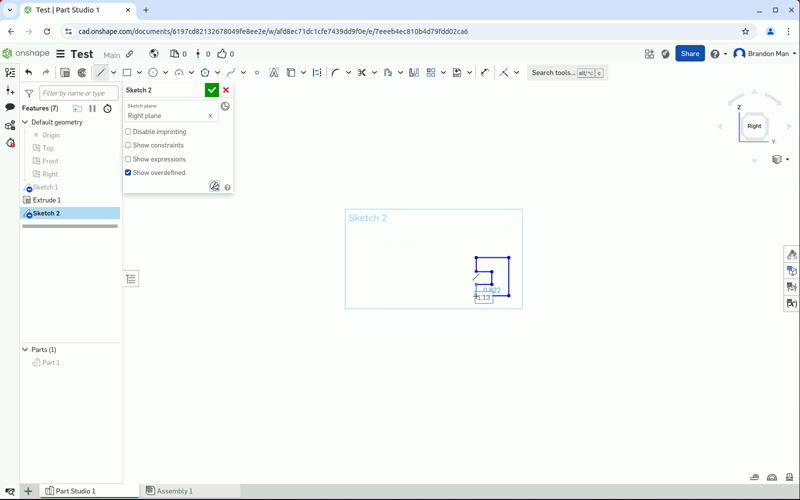
scroll(6)
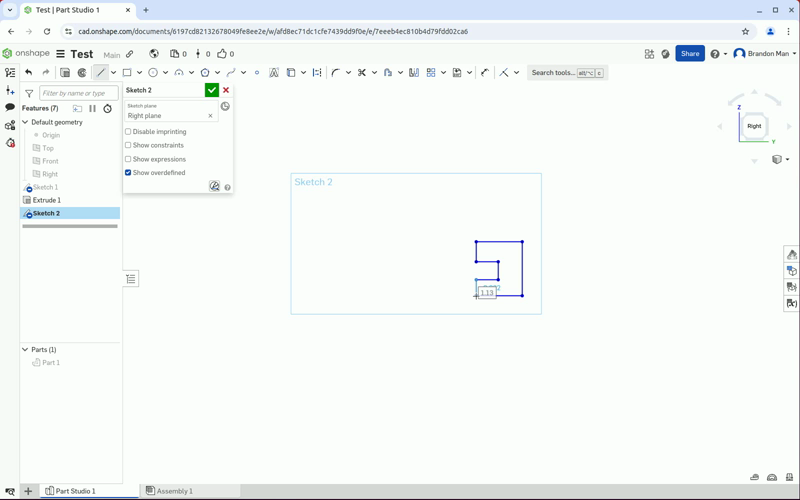
scroll(6)
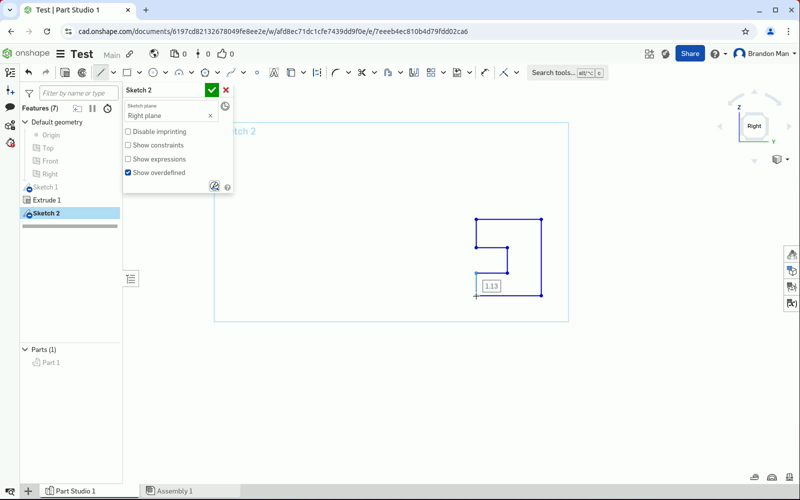
scroll(6)
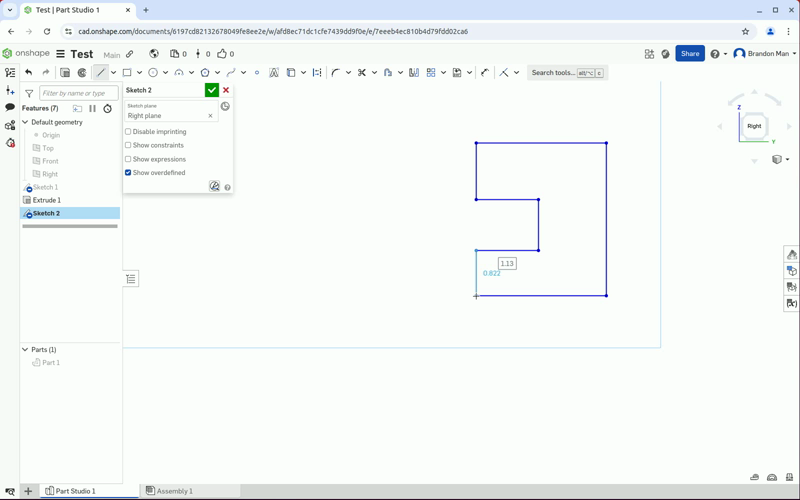
key_up(shift)
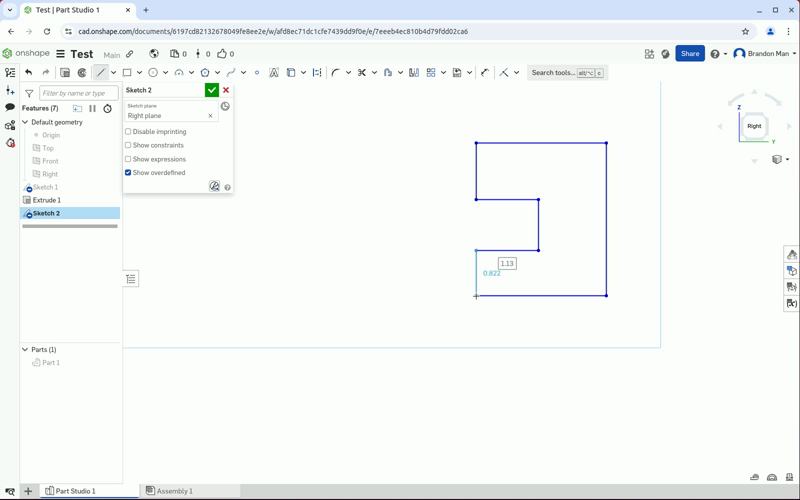
click(476, 295)
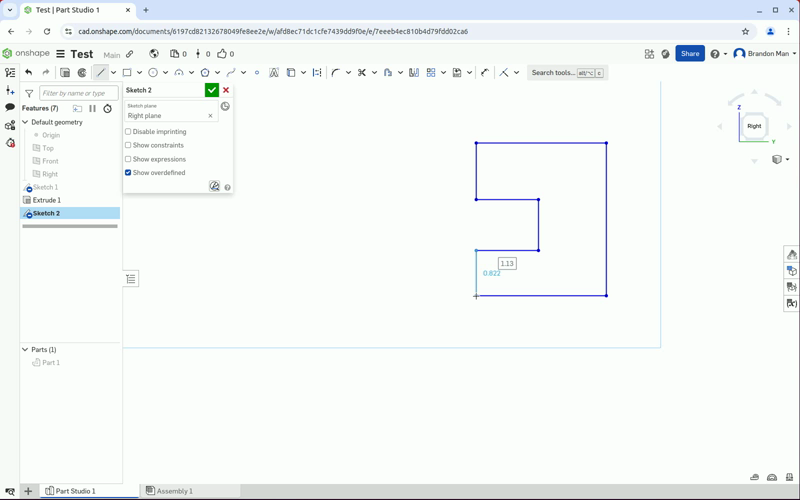
scroll(-6)
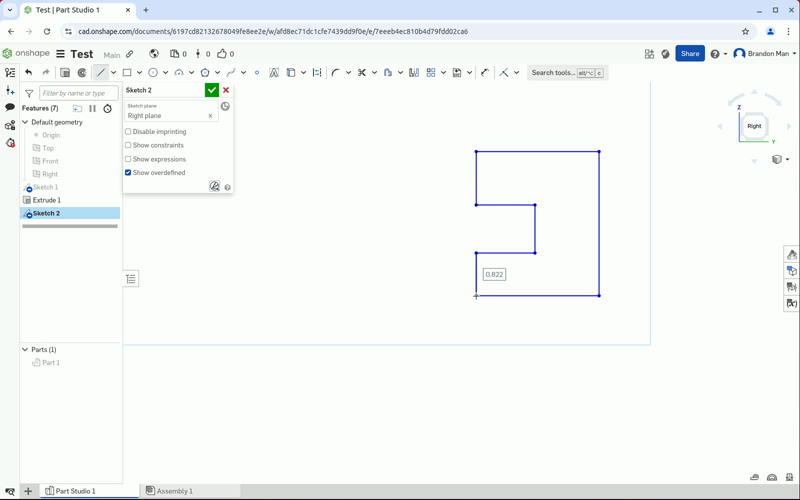
scroll(-6)
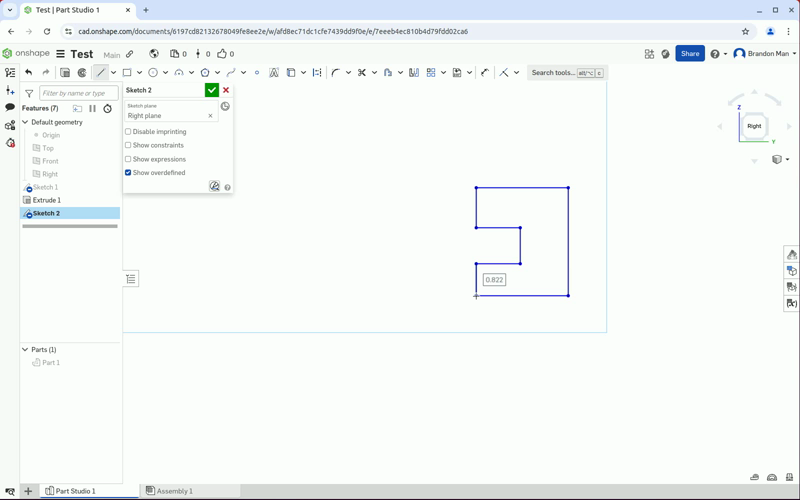
scroll(-6)
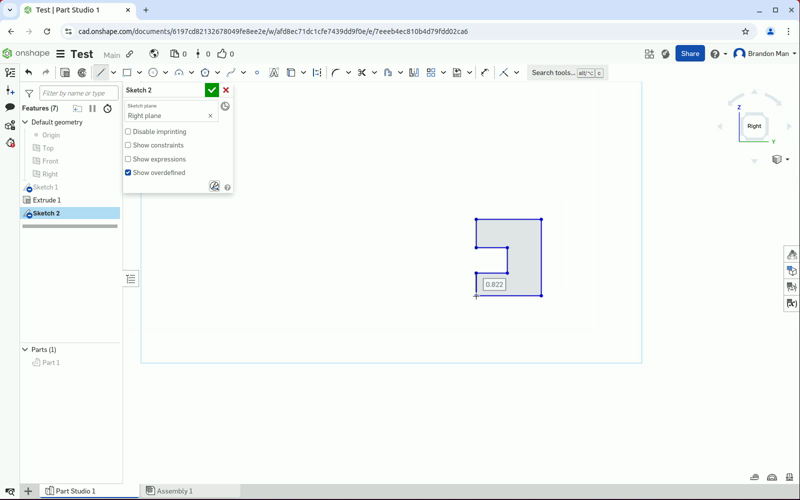
scroll(-6)
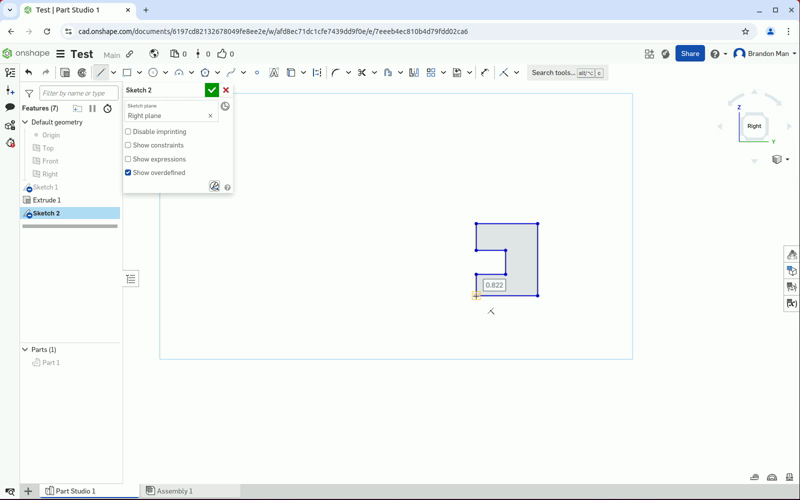
scroll(-6)
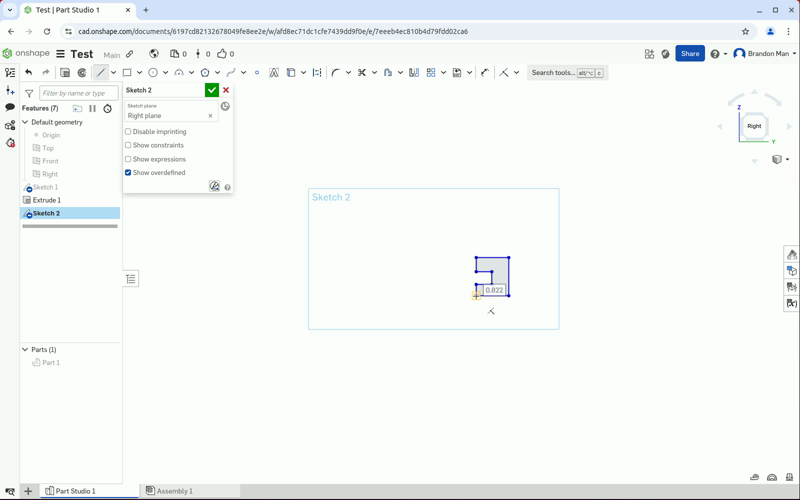
scroll(-6)
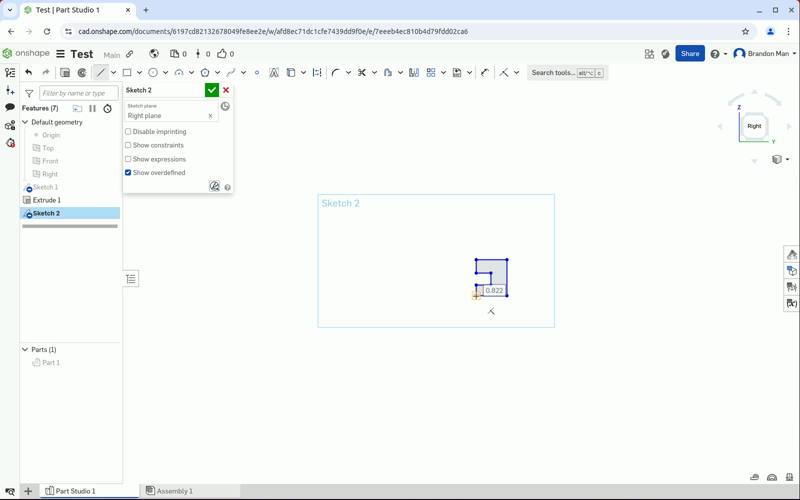
scroll(-6)
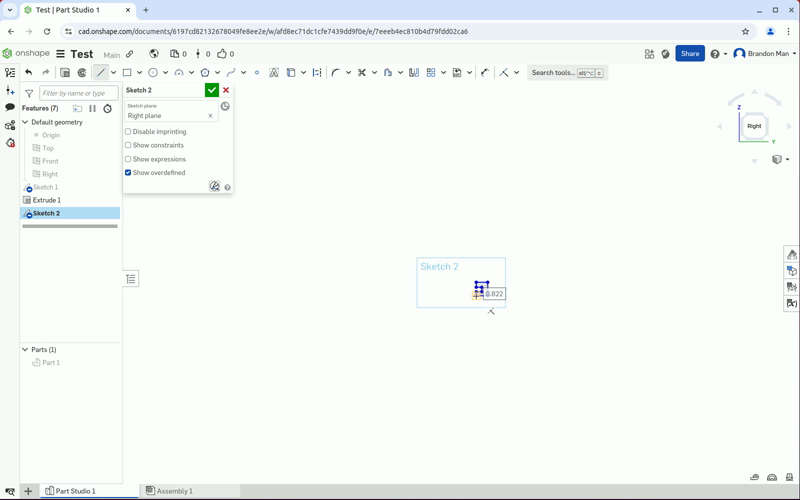
key(esc)
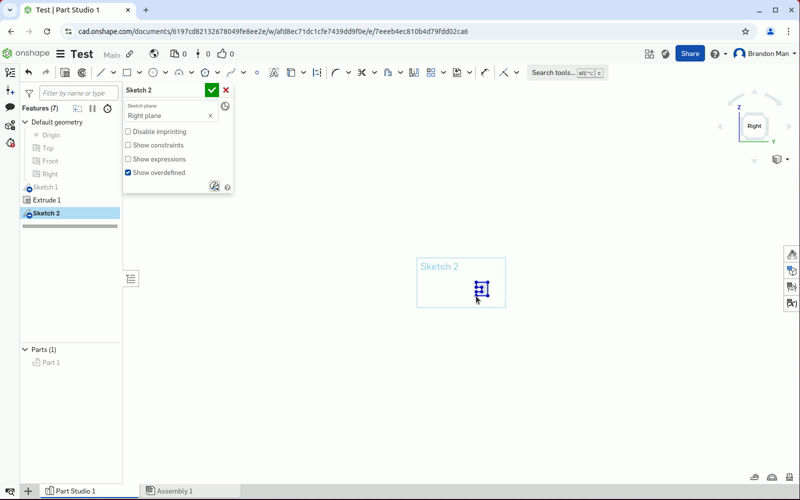
mouse_move(482, 292)
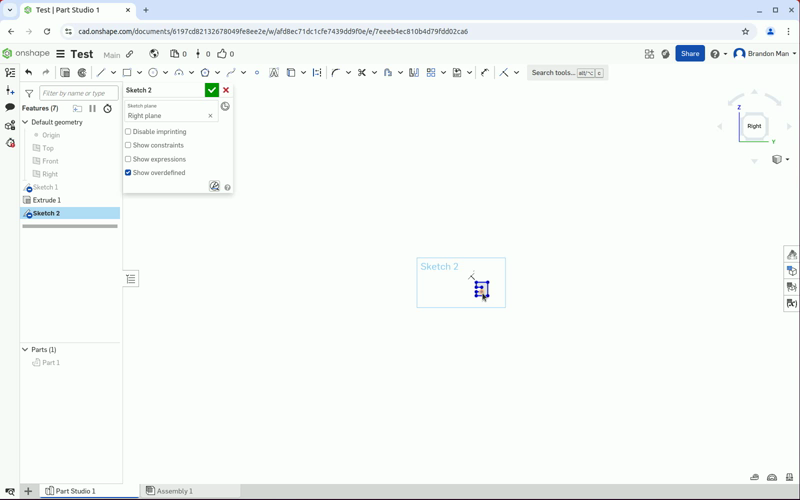
scroll(6)
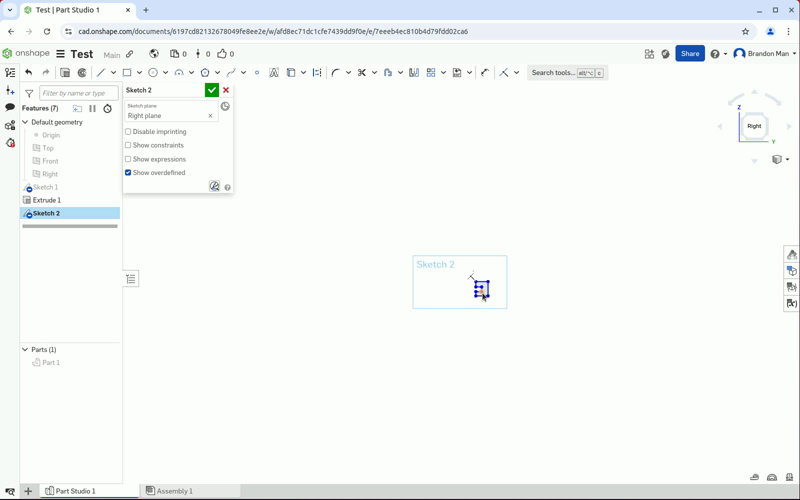
scroll(6)
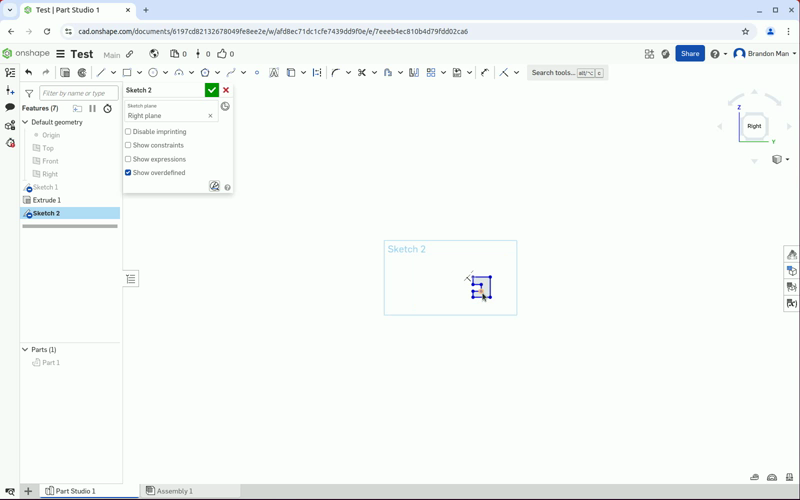
scroll(6)
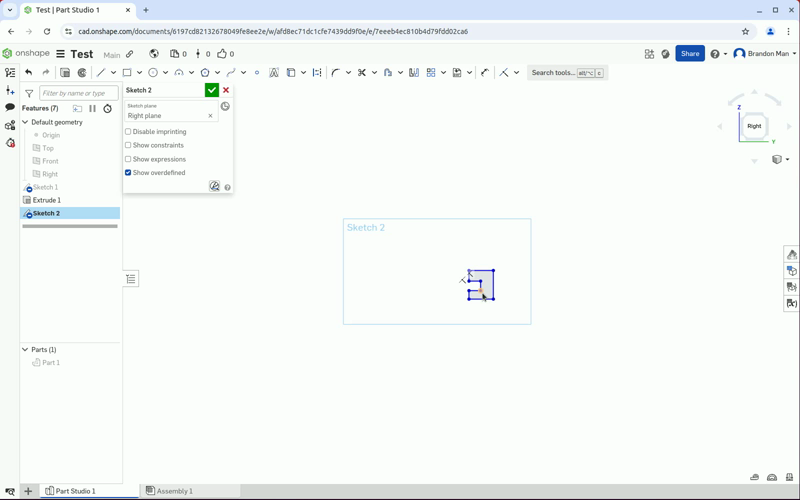
scroll(6)
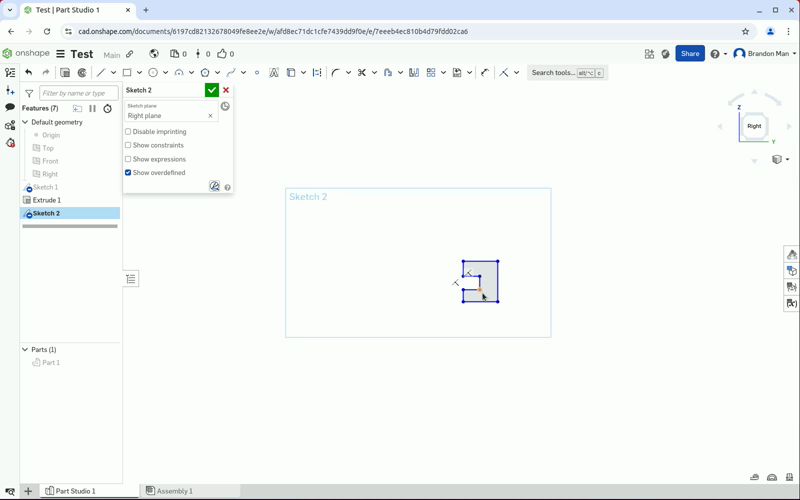
scroll(6)
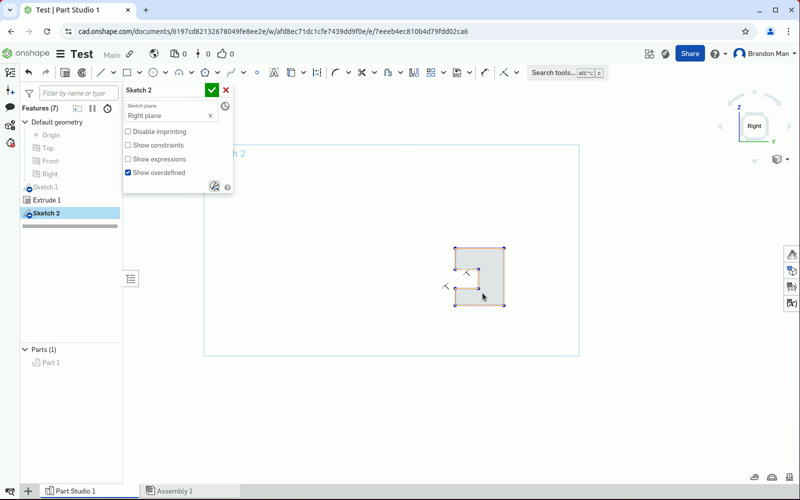
scroll(6)
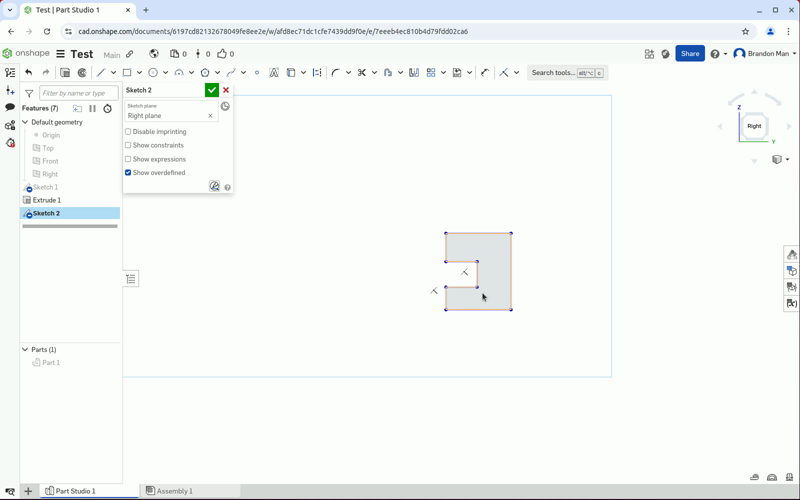
scroll(6)
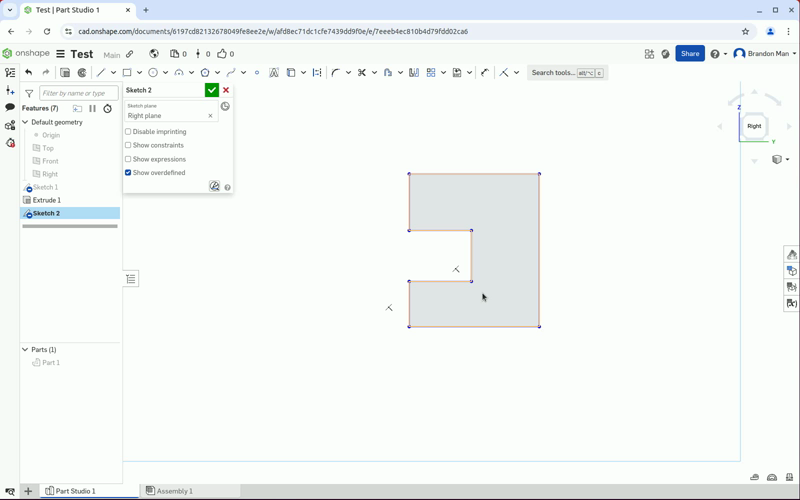
click(482, 292)
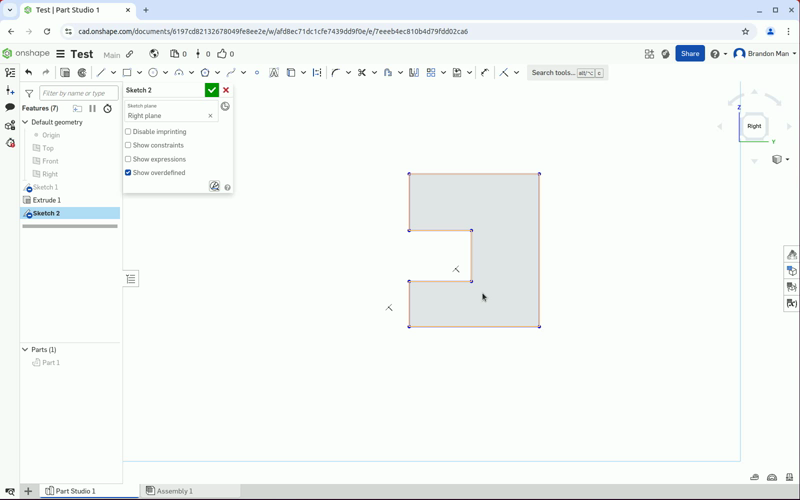
scroll(-6)
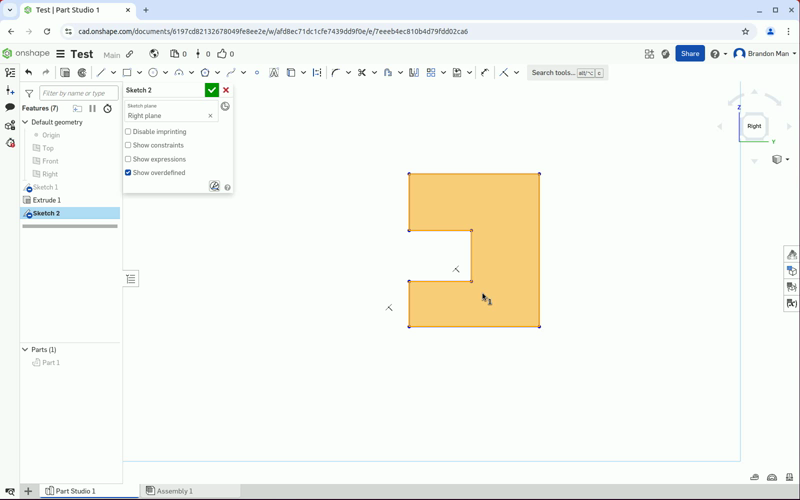
scroll(-6)
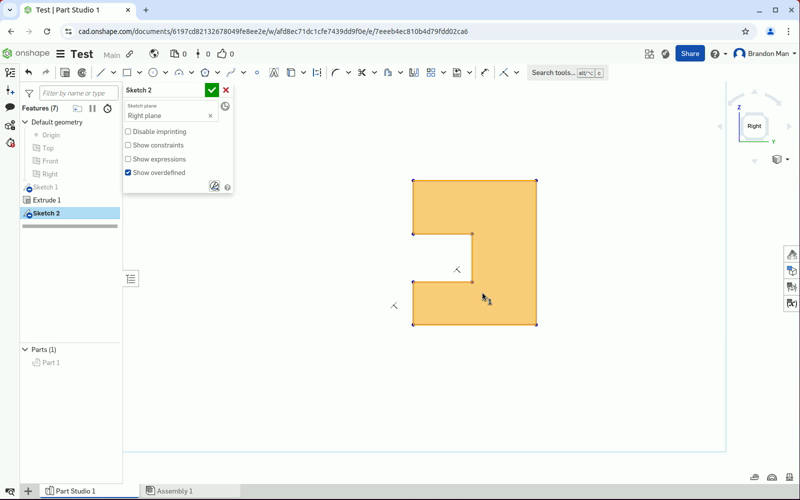
scroll(-6)
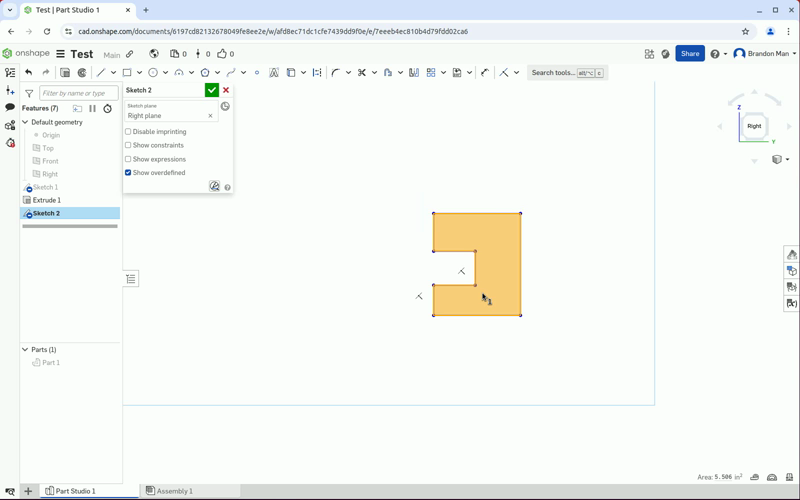
scroll(-6)
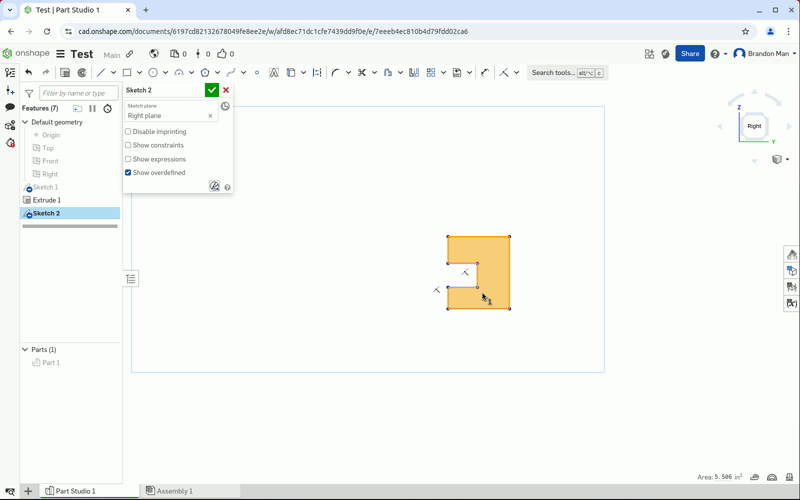
scroll(-6)
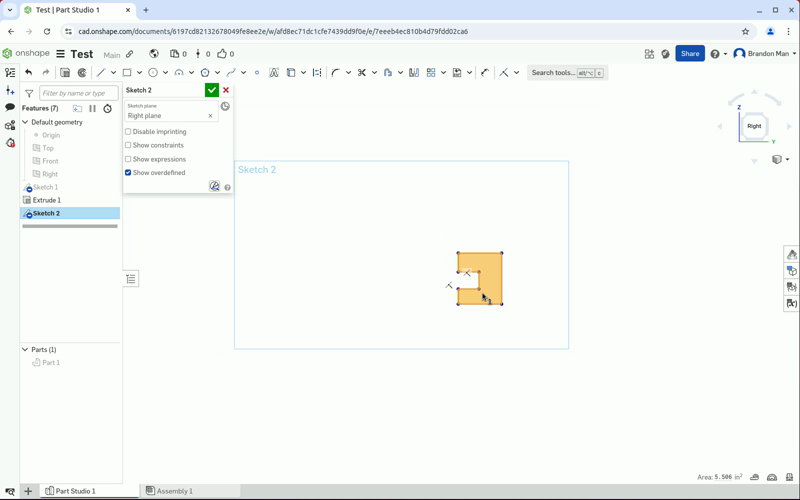
scroll(-6)
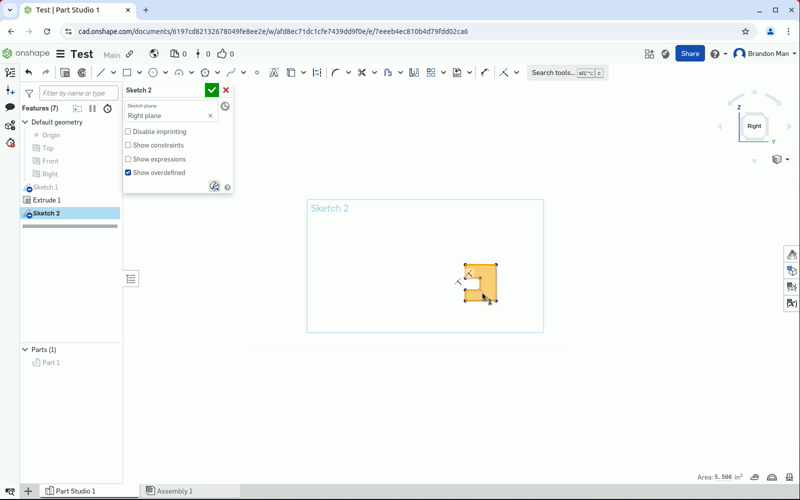
scroll(-6)
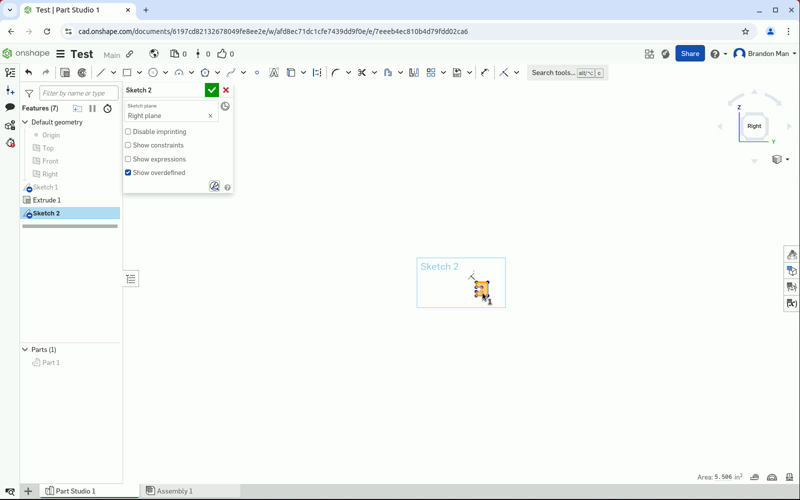
mouse_move(73, 352)
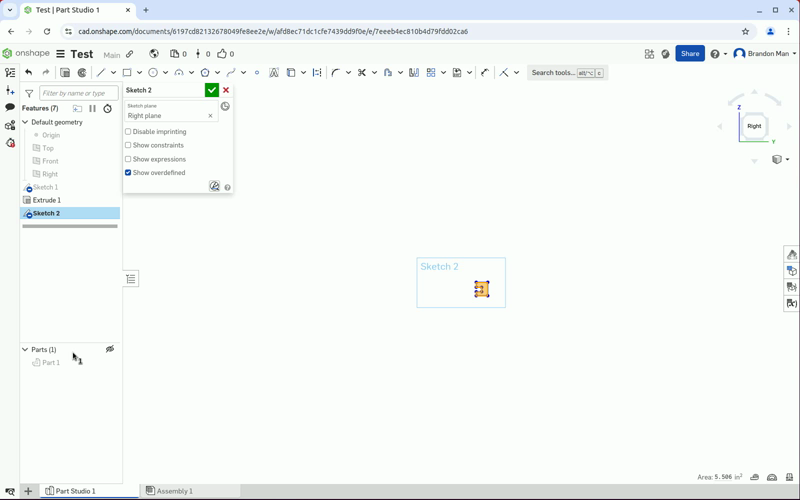
key(shift+y)
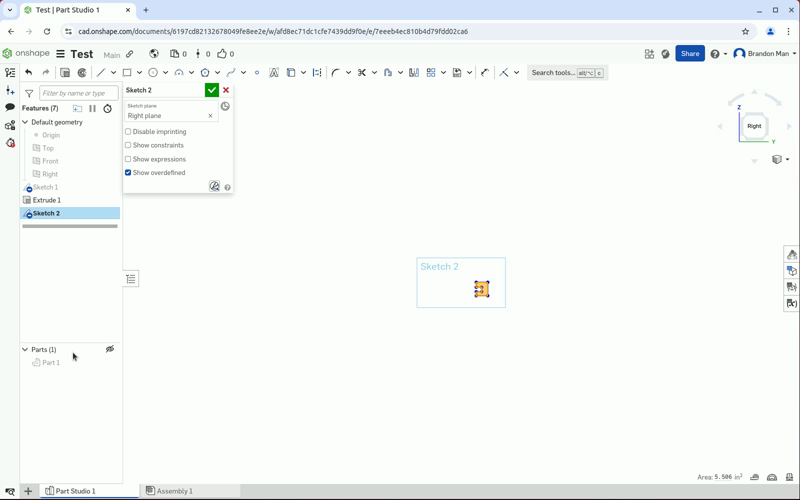
key(shift+e)
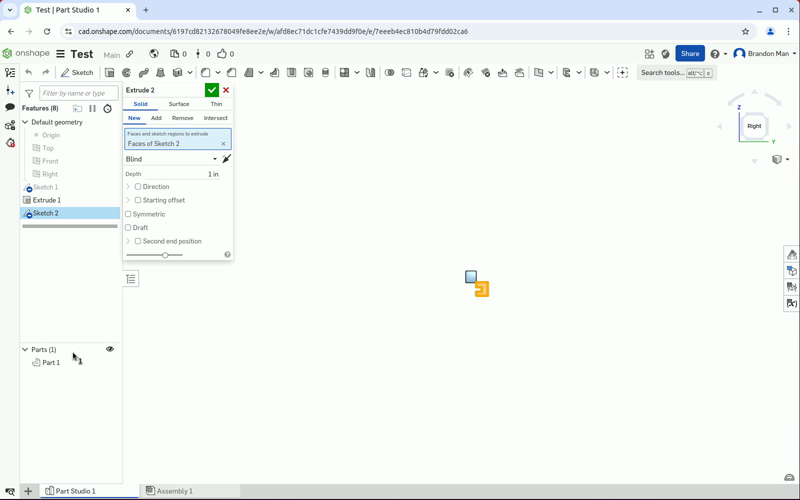
mouse_move(143, 106)
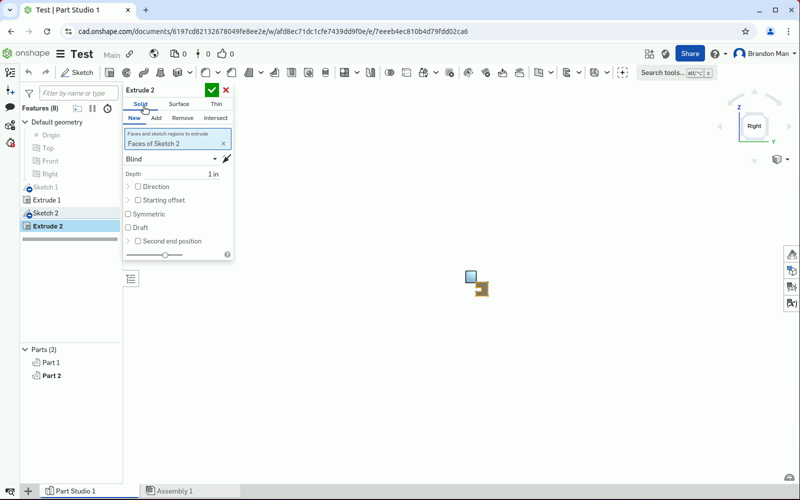
click(143, 106)
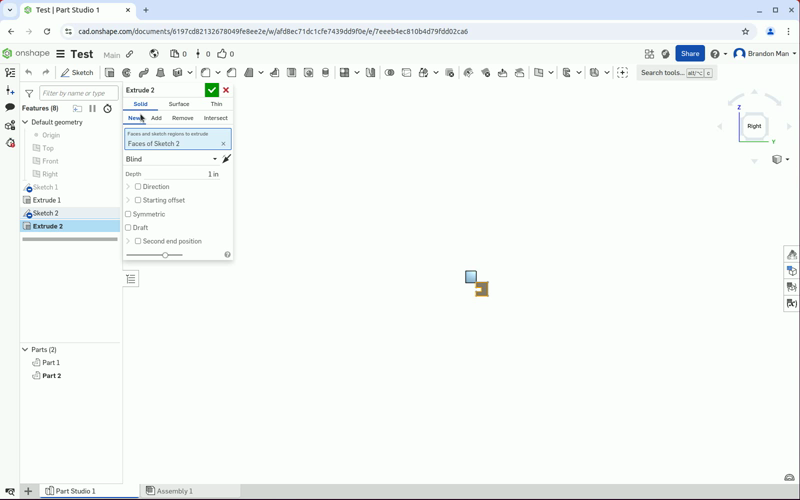
mouse_move(137, 120)
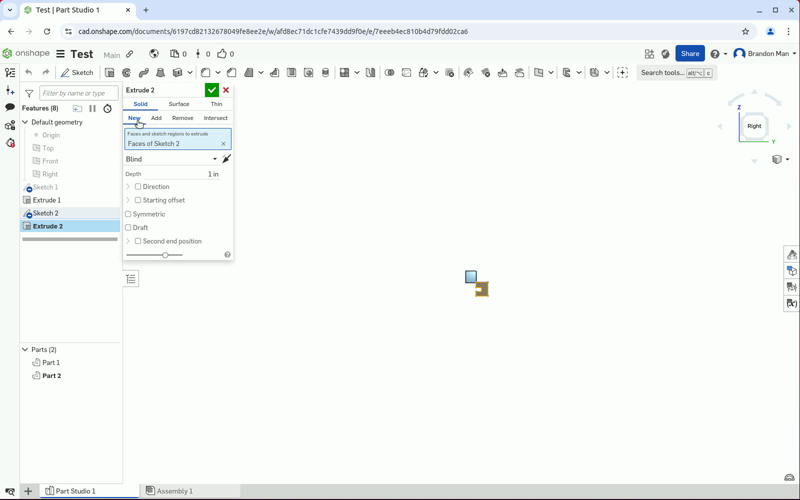
click(137, 120)
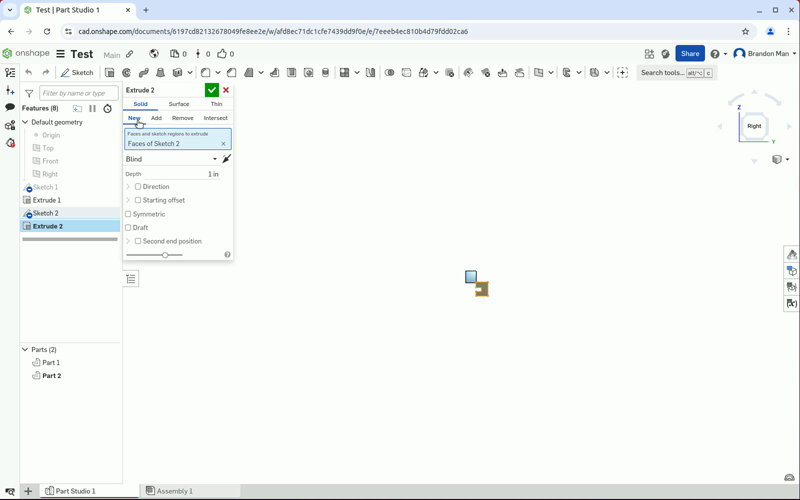
key(tab, 4)
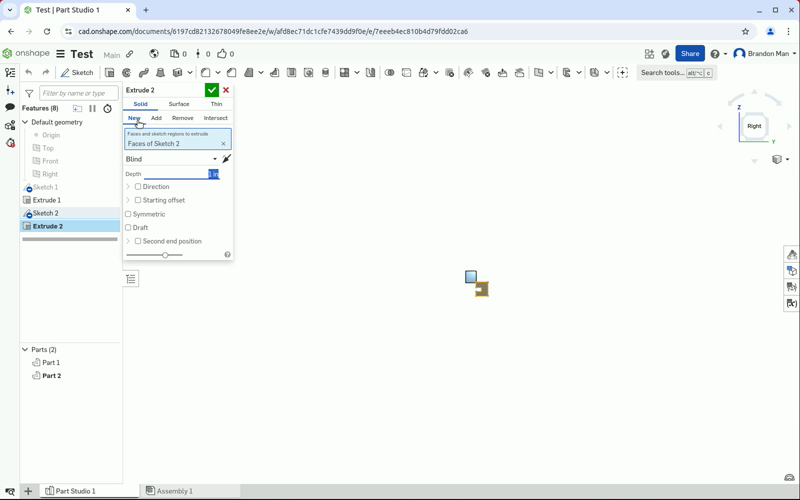
text(3.129)
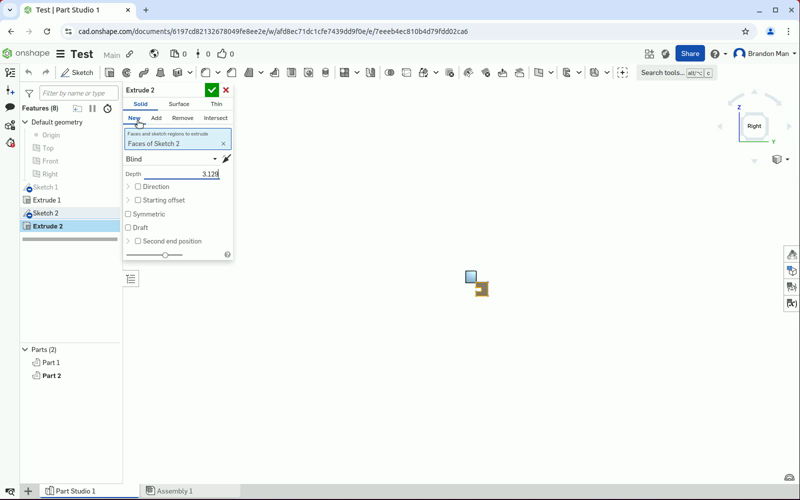
key(enter)
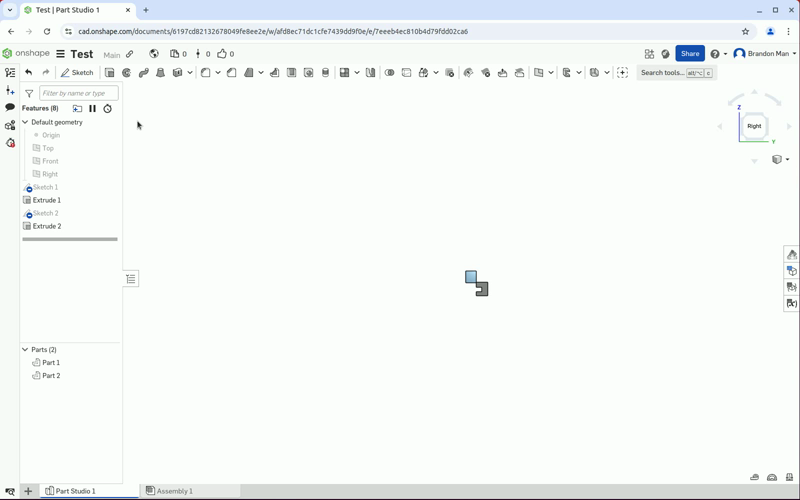
key(shift+h)
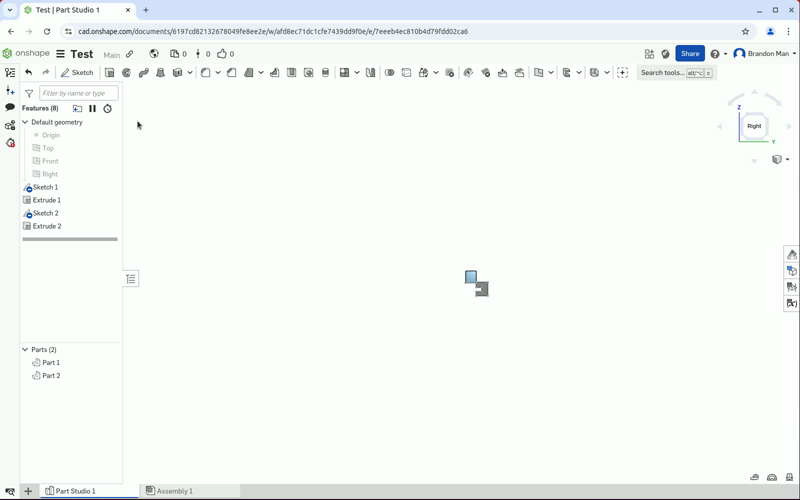
key(shift+h)
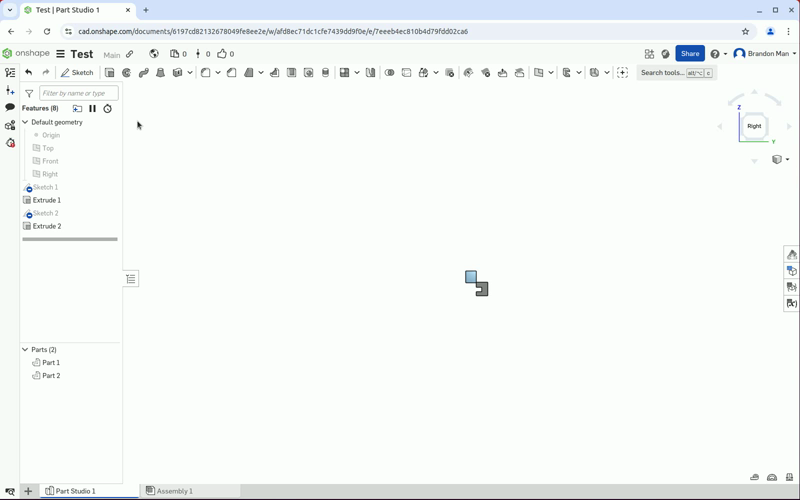
mouse_move(73, 189)
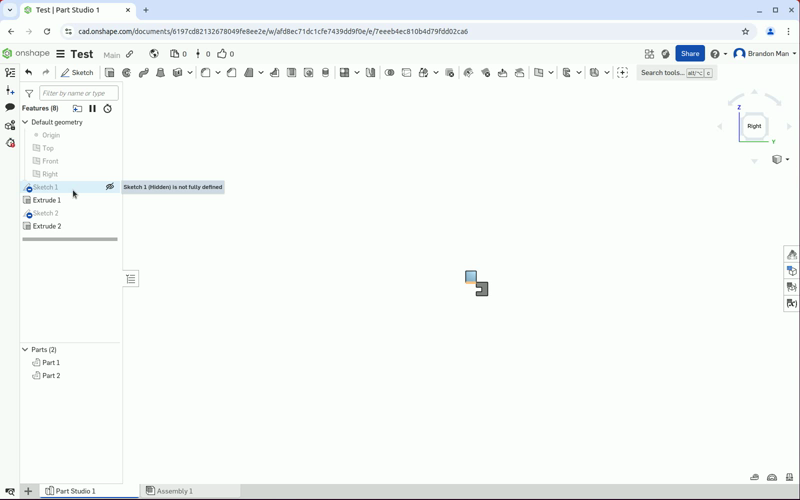
click(73, 189)
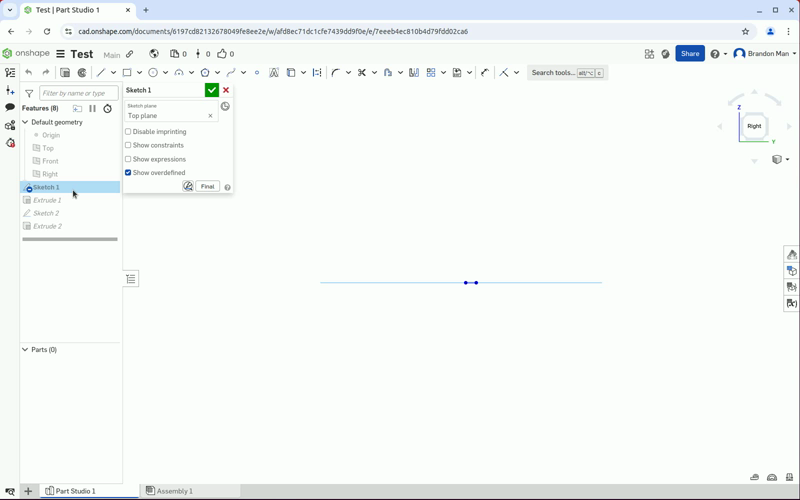
mouse_move(229, 92)
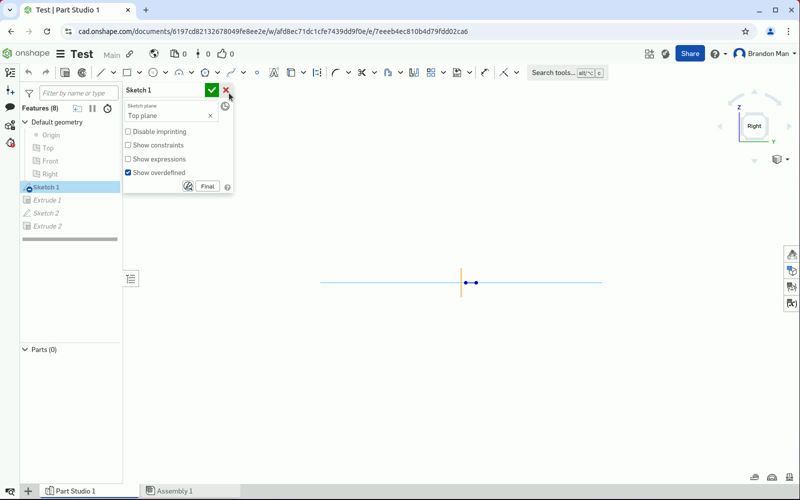
click(229, 92)
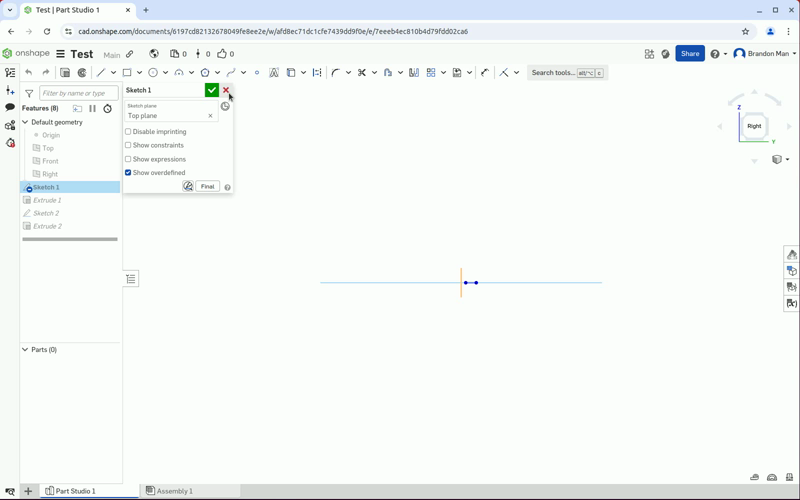
key(shift+s)
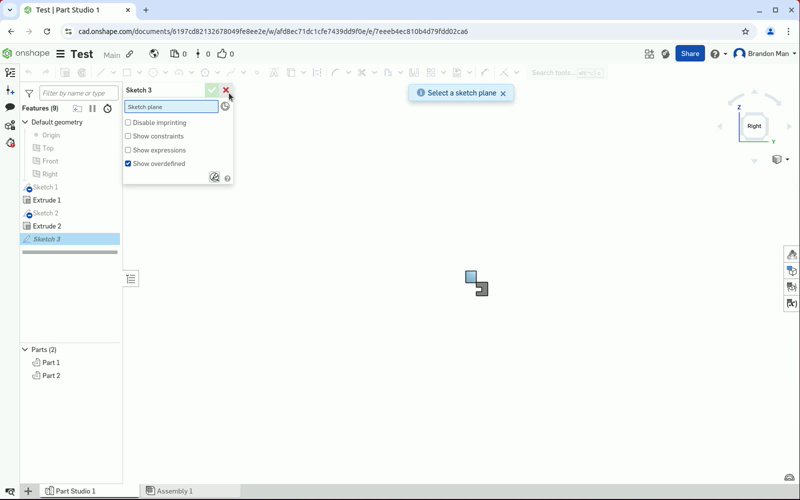
mouse_move(73, 176)
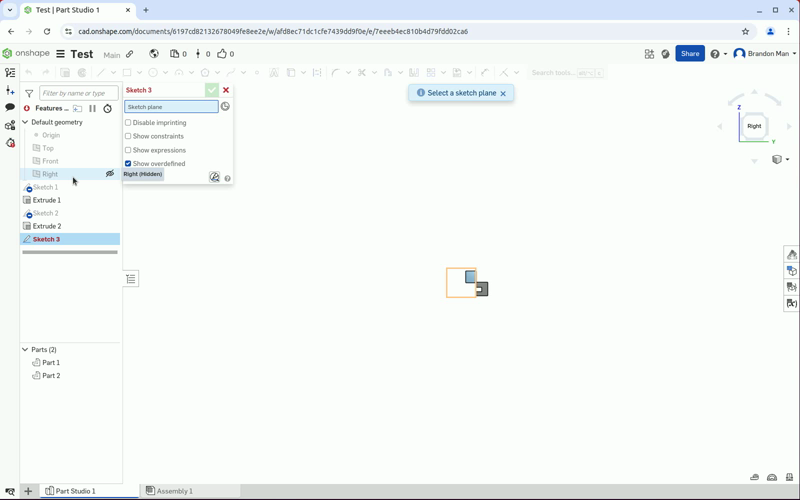
click(73, 176)
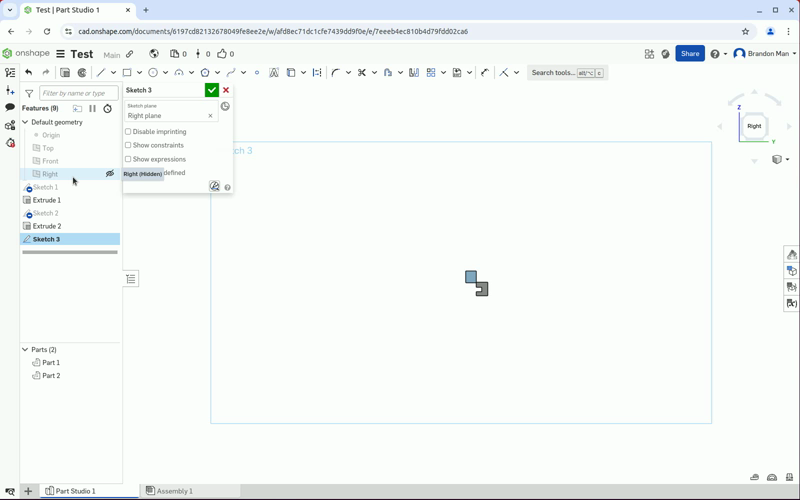
mouse_move(73, 352)
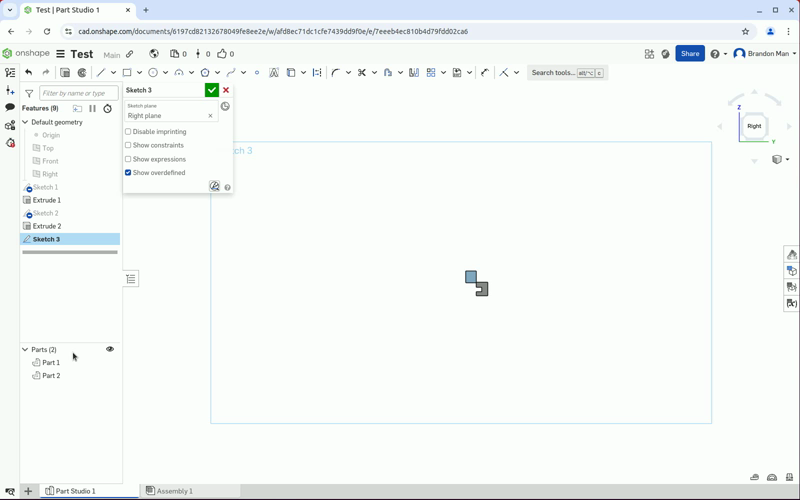
key(y)
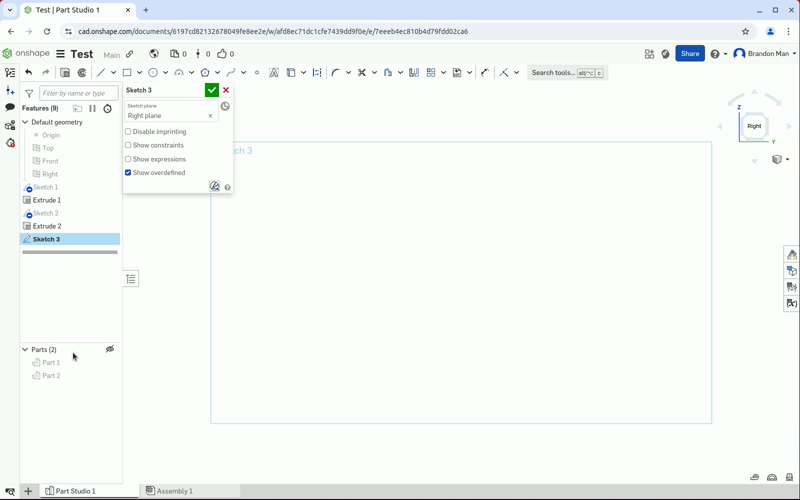
key(l)
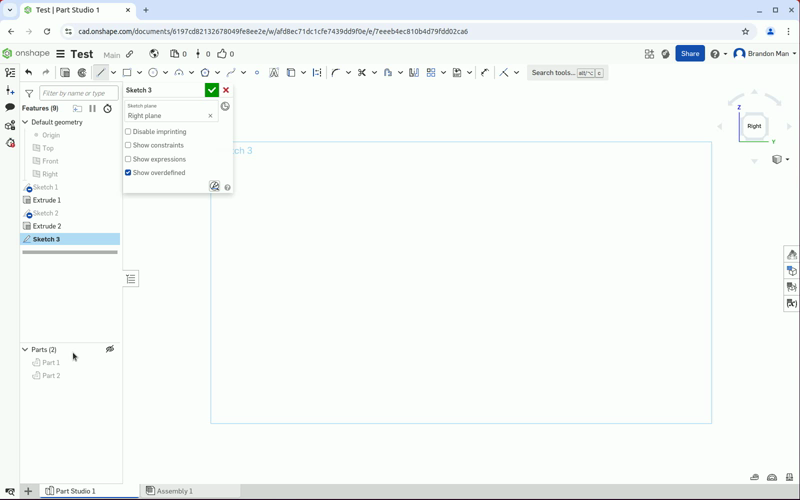
key_down(shift)
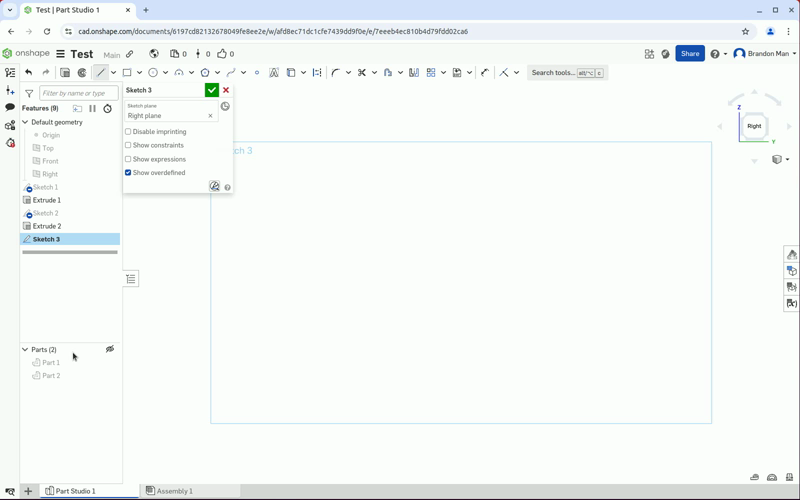
mouse_move(476, 292)
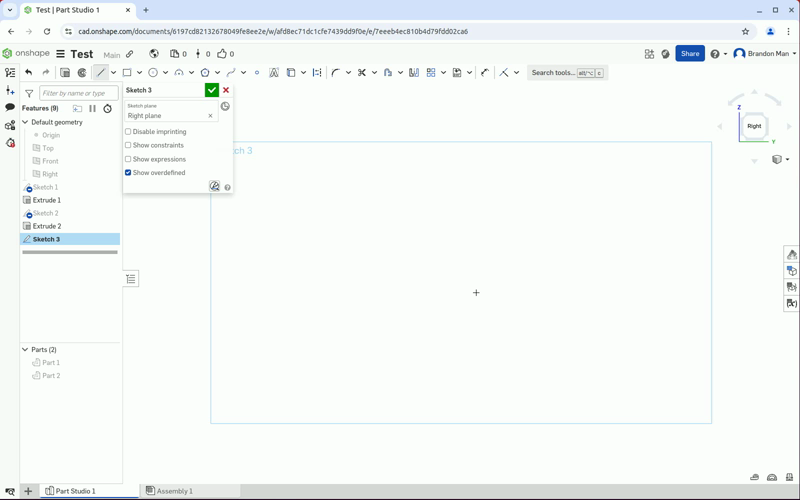
click(476, 292)
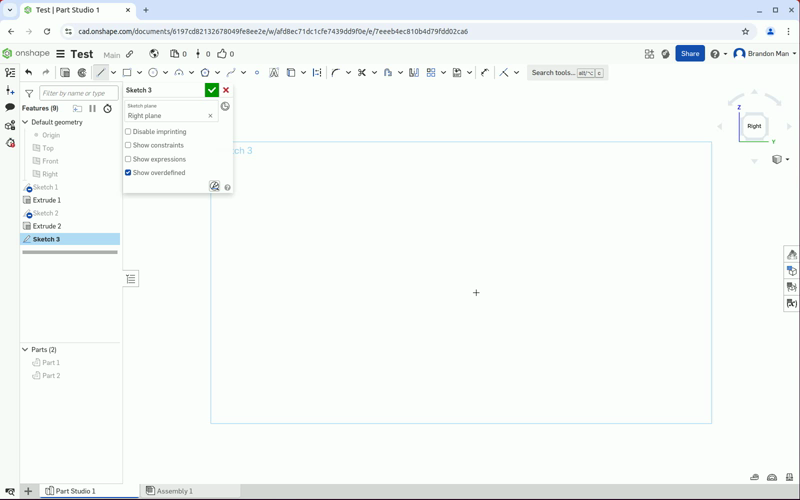
key_up(shift)
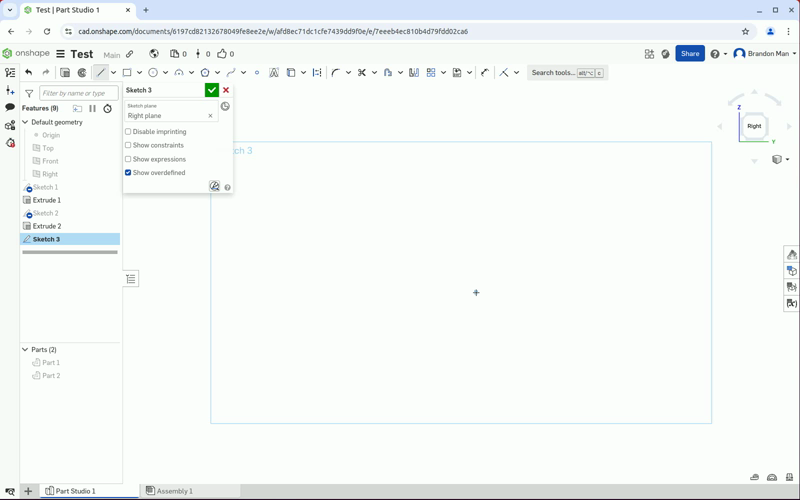
key_down(shift)
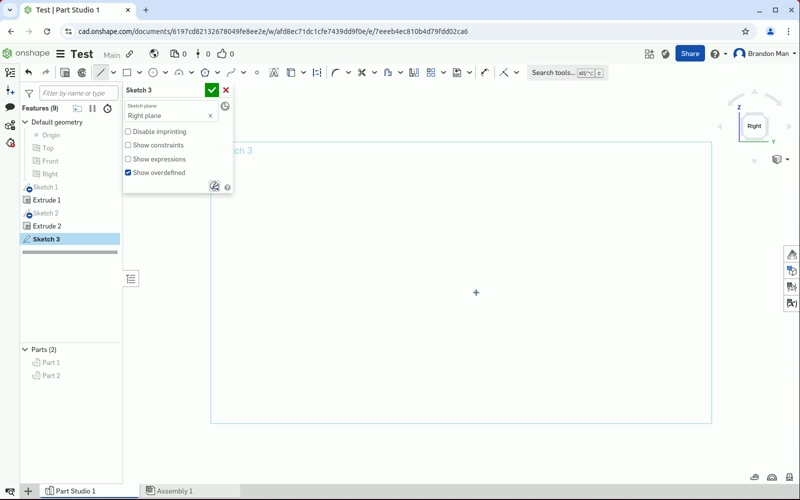
mouse_move(506, 292)
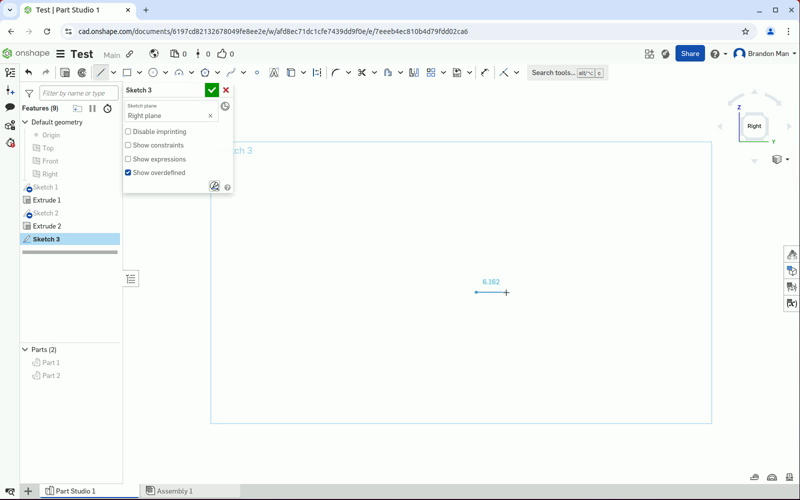
mouse_move(481, 292)
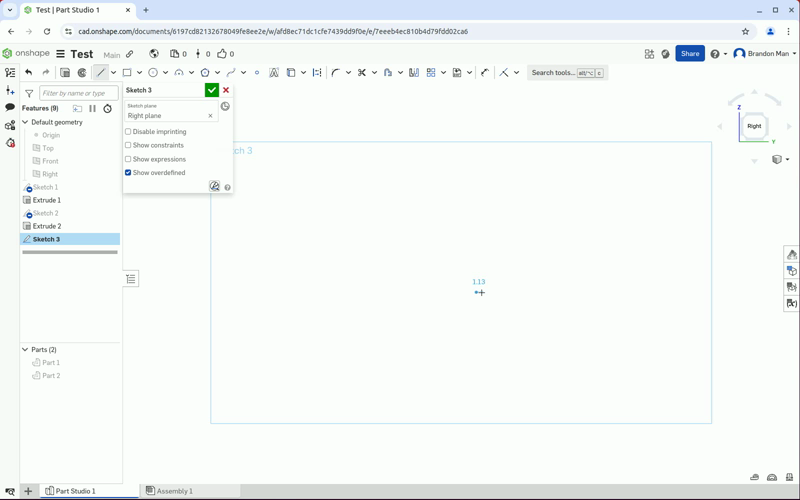
scroll(6)
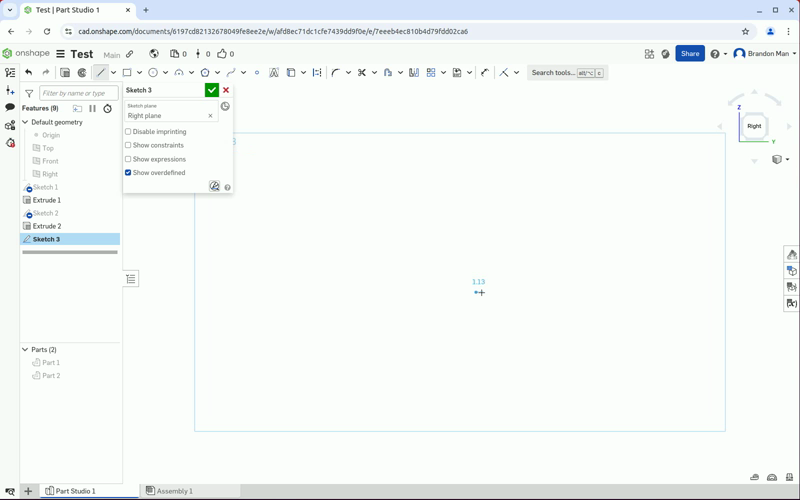
scroll(6)
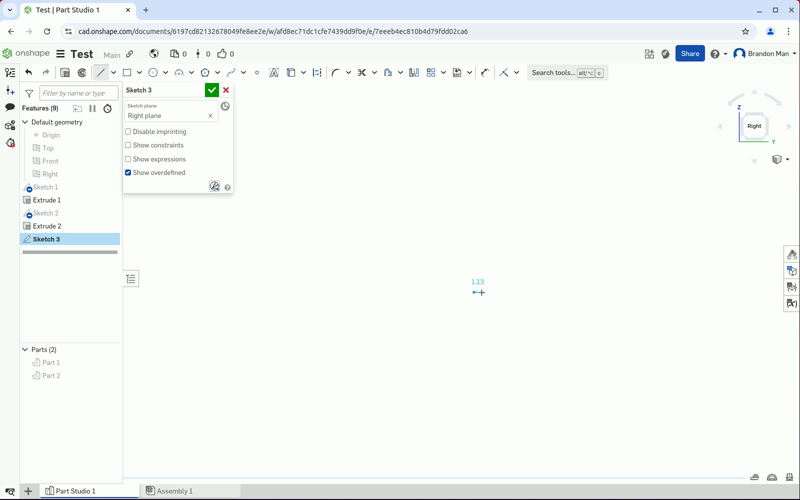
scroll(6)
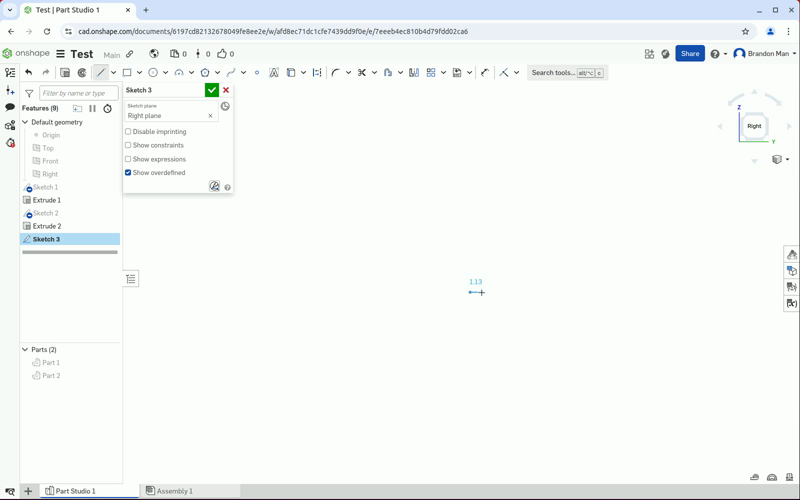
scroll(6)
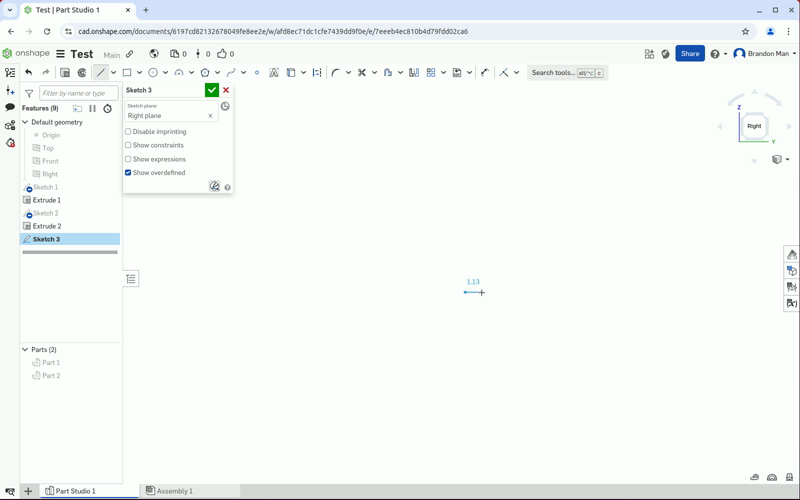
scroll(6)
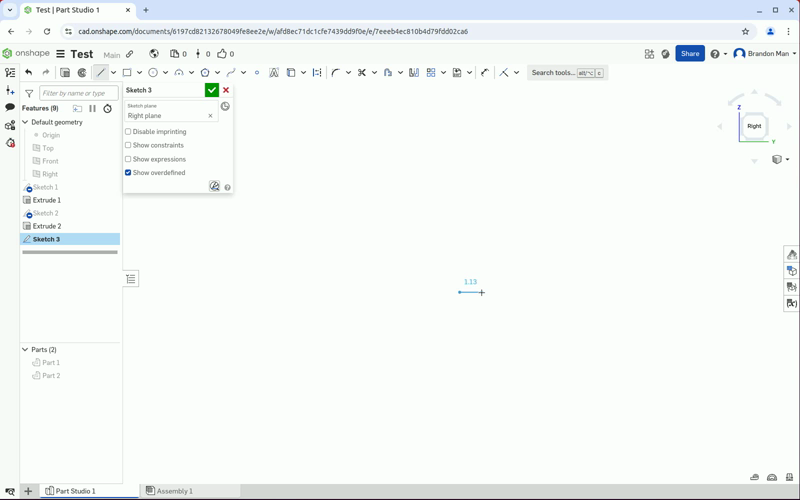
scroll(6)
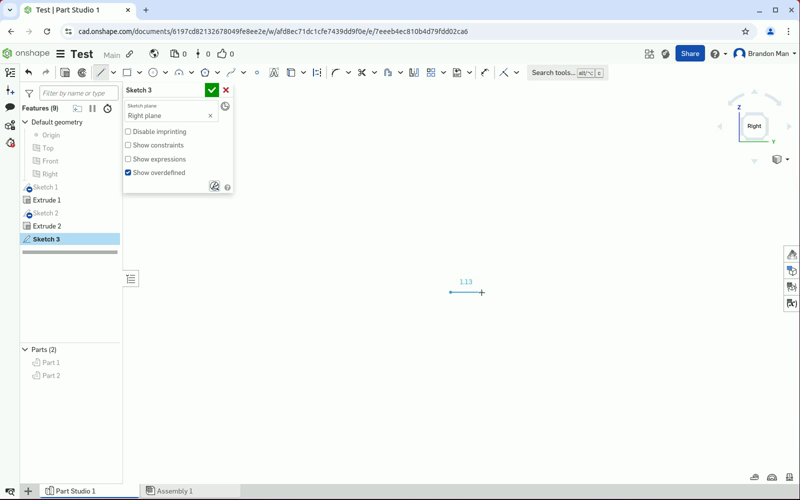
scroll(6)
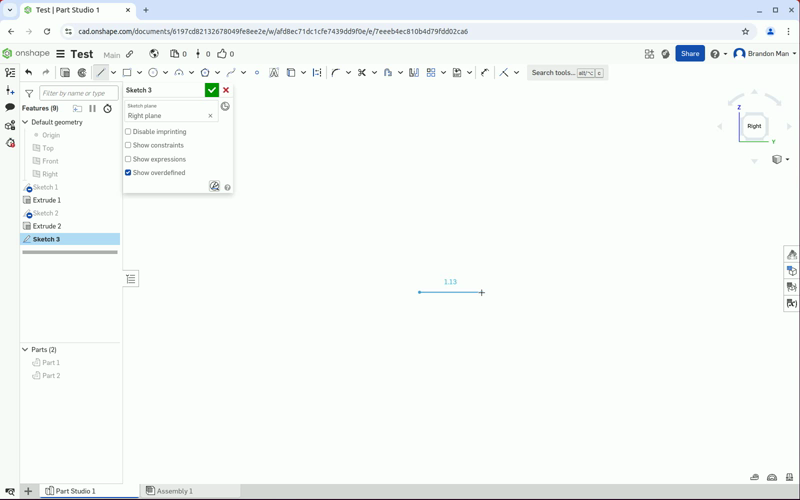
click(481, 292)
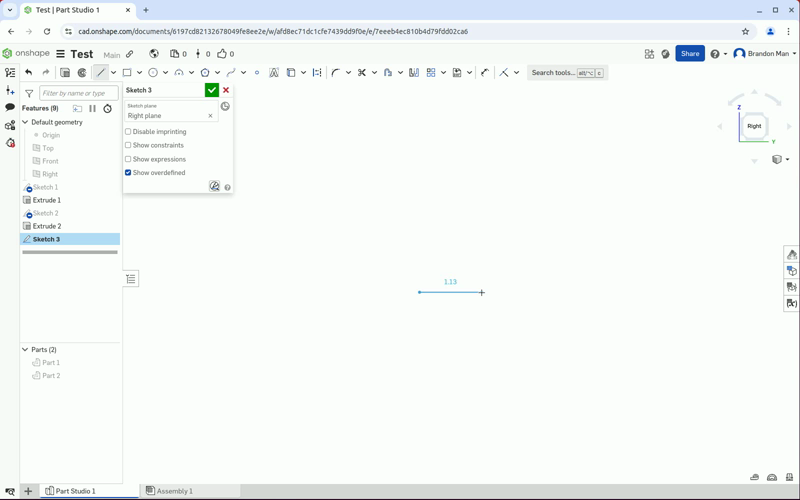
scroll(-6)
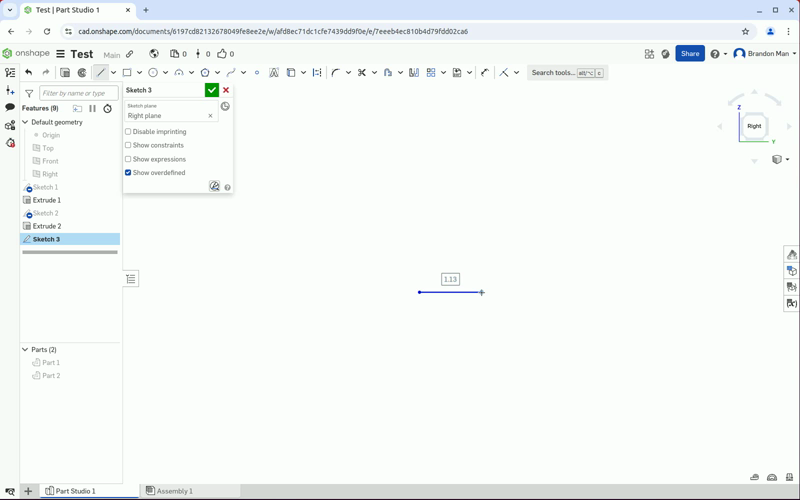
scroll(-6)
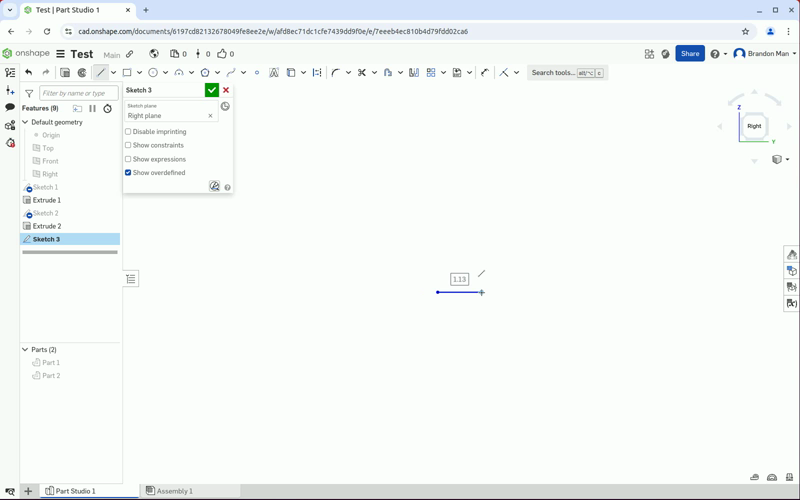
scroll(-6)
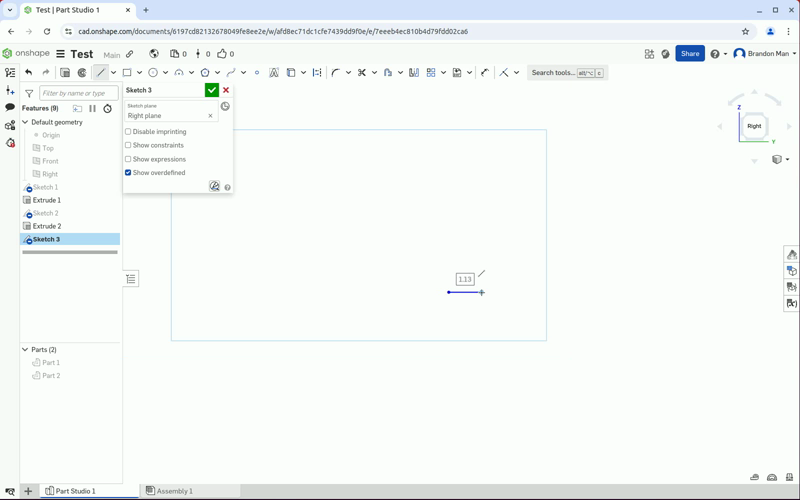
scroll(-6)
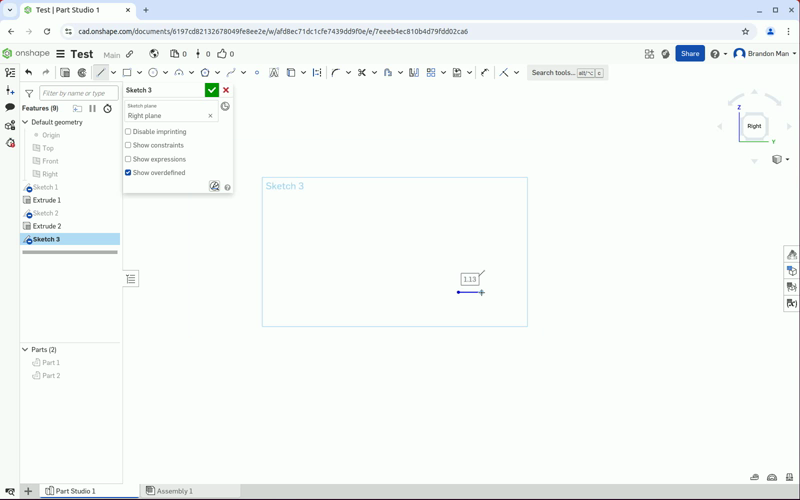
scroll(-6)
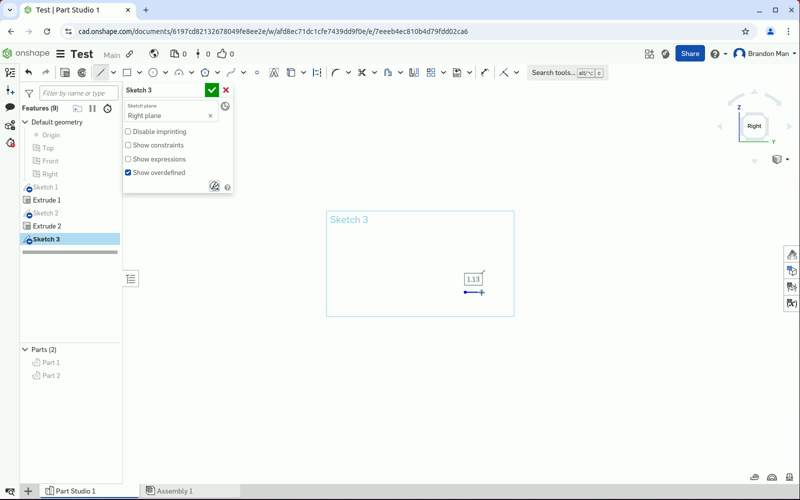
scroll(-6)
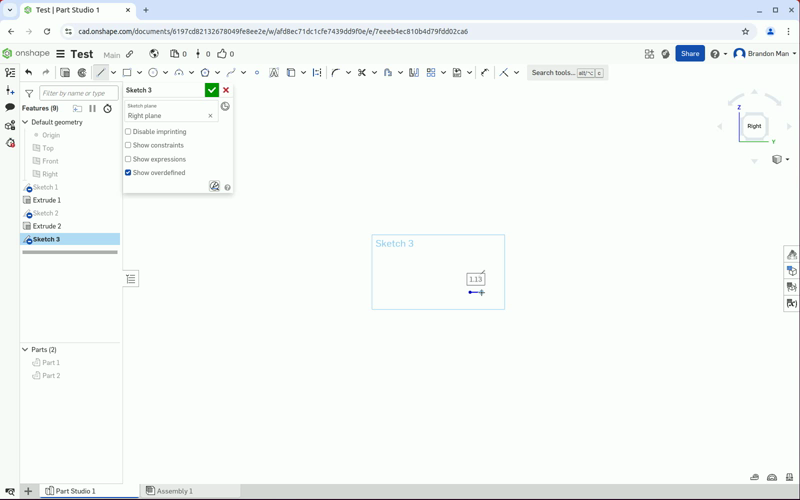
scroll(-6)
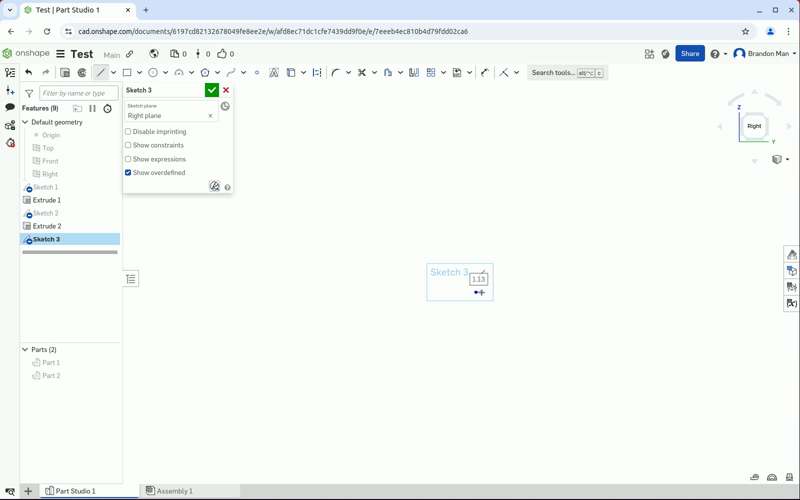
key_up(shift)
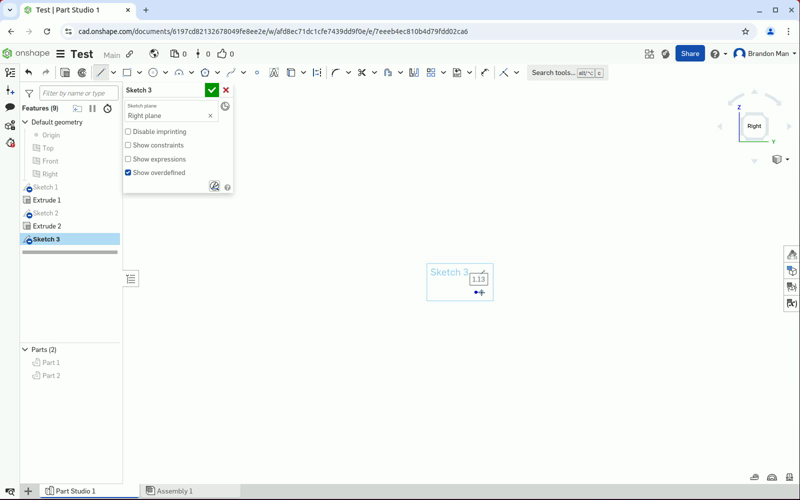
key_down(shift)
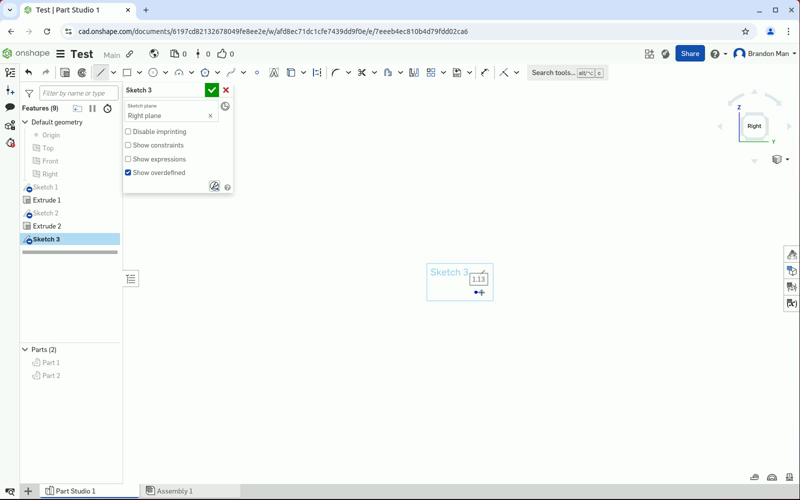
mouse_move(511, 292)
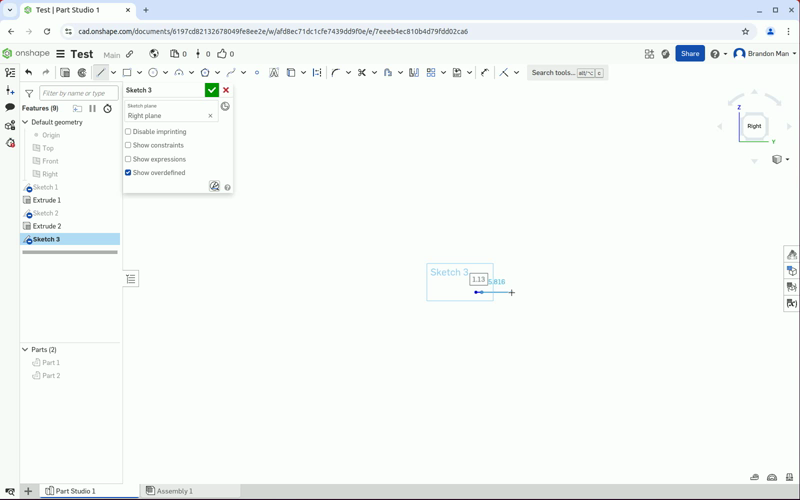
mouse_move(481, 287)
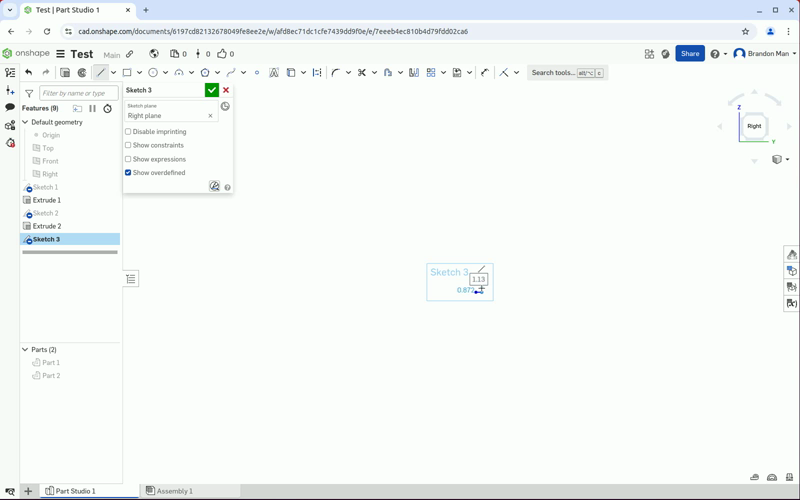
scroll(6)
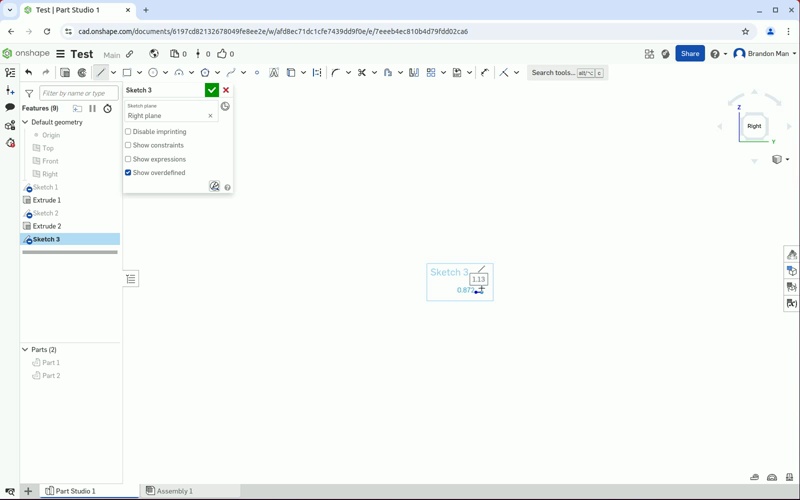
scroll(6)
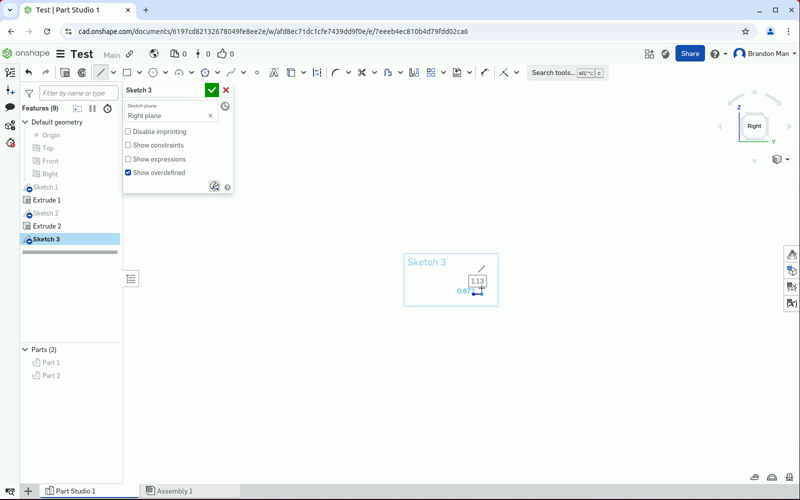
scroll(6)
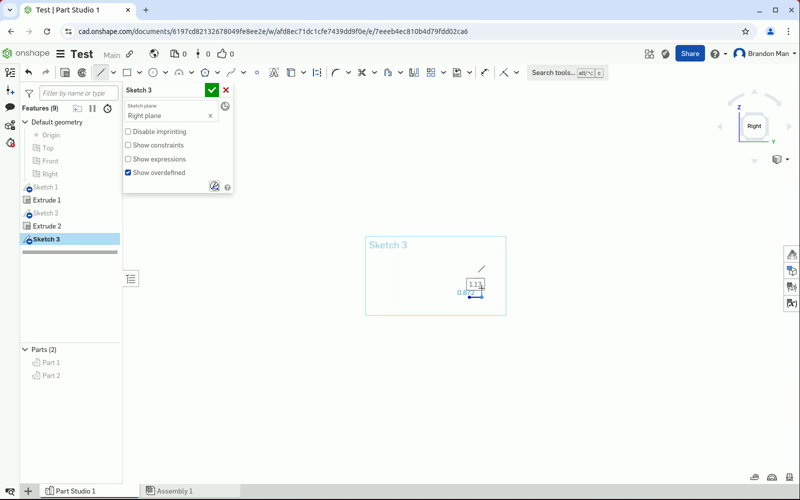
scroll(6)
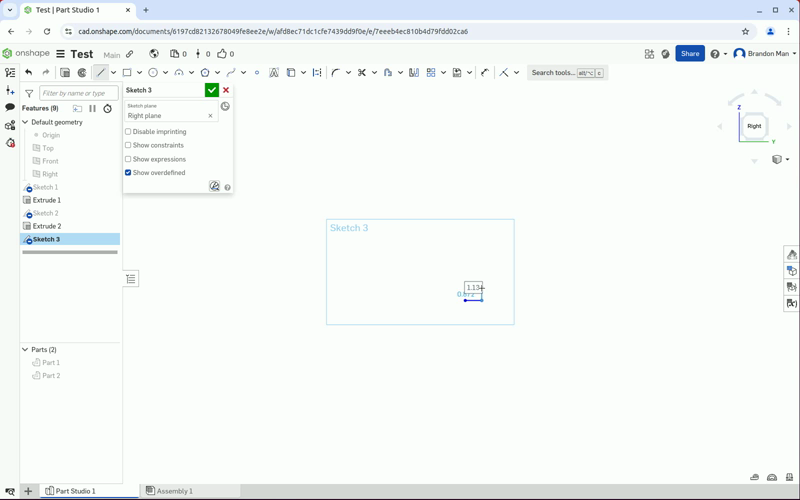
scroll(6)
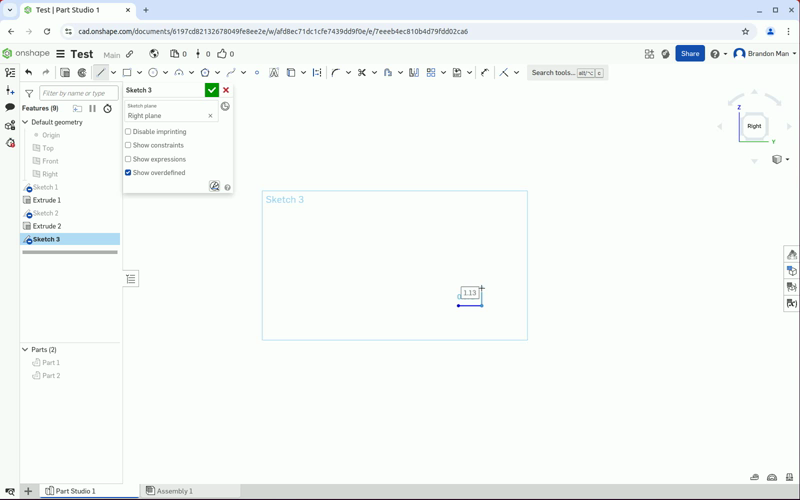
scroll(6)
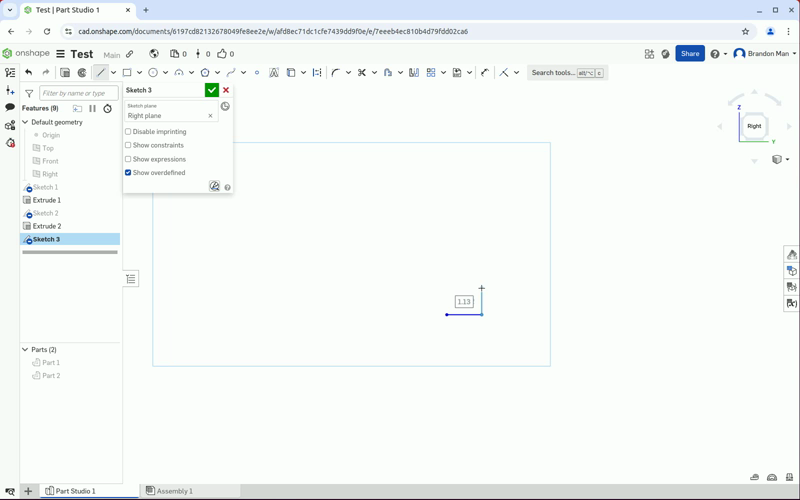
scroll(6)
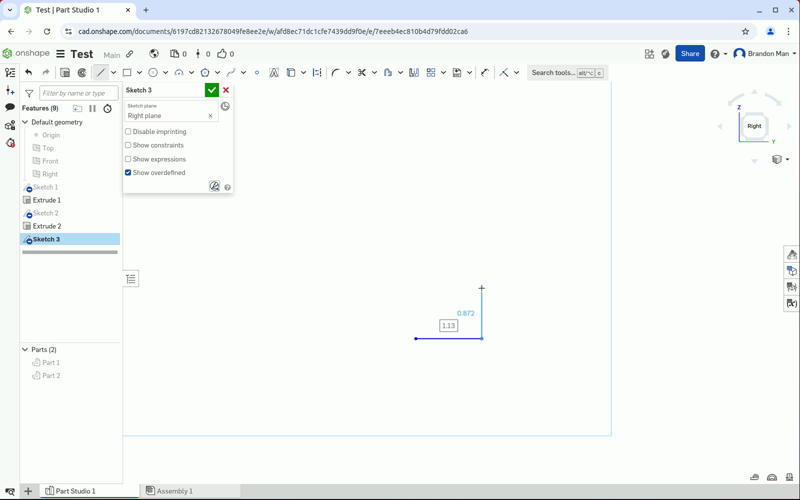
click(481, 287)
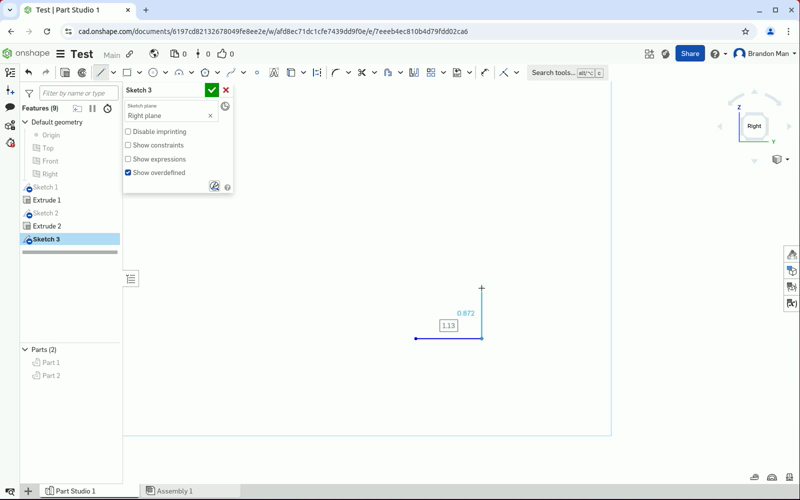
scroll(-6)
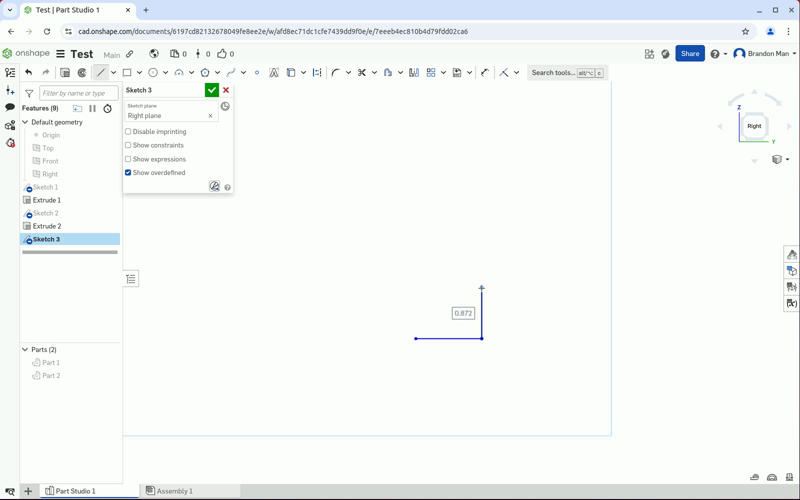
scroll(-6)
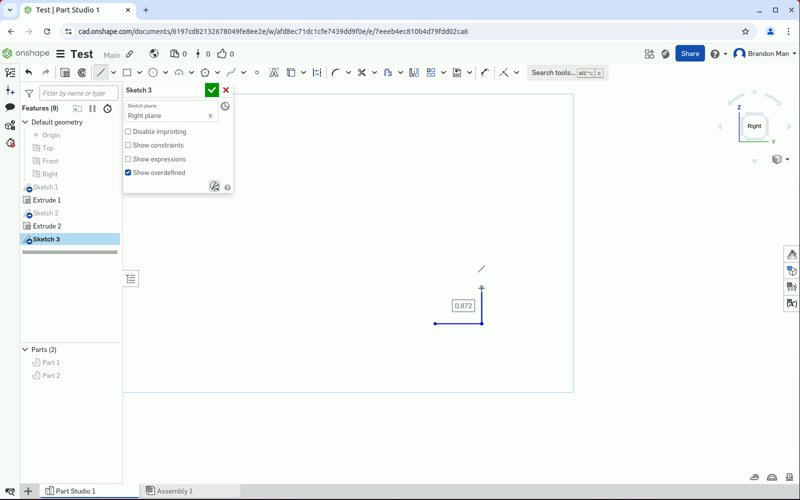
scroll(-6)
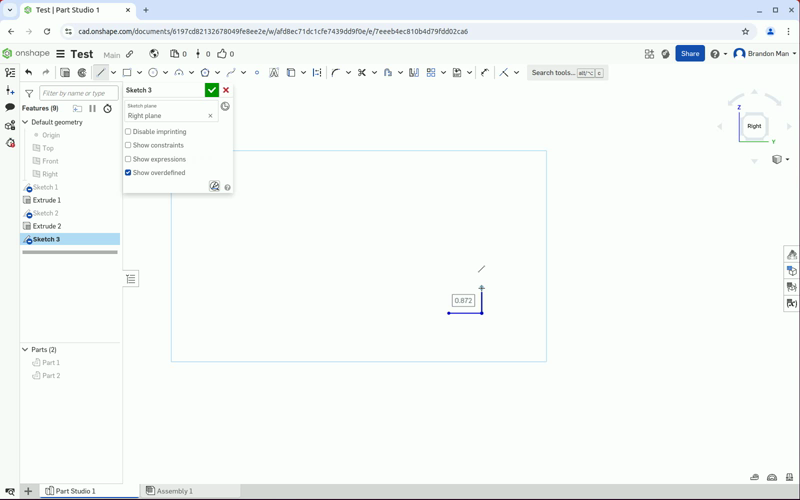
scroll(-6)
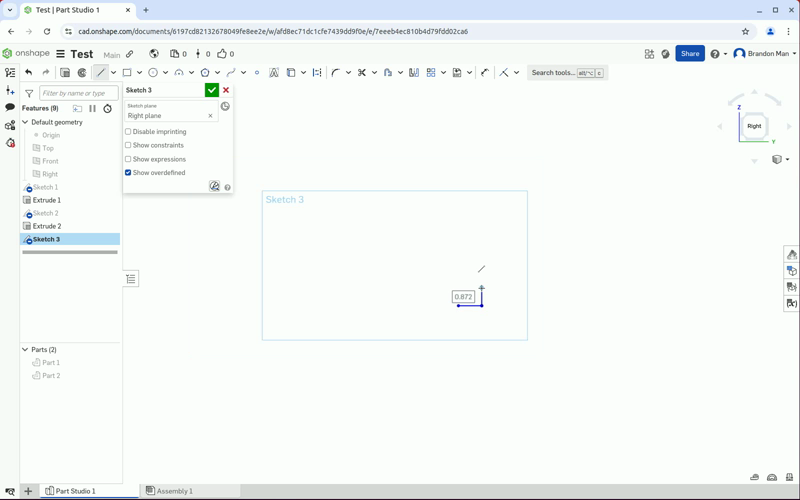
scroll(-6)
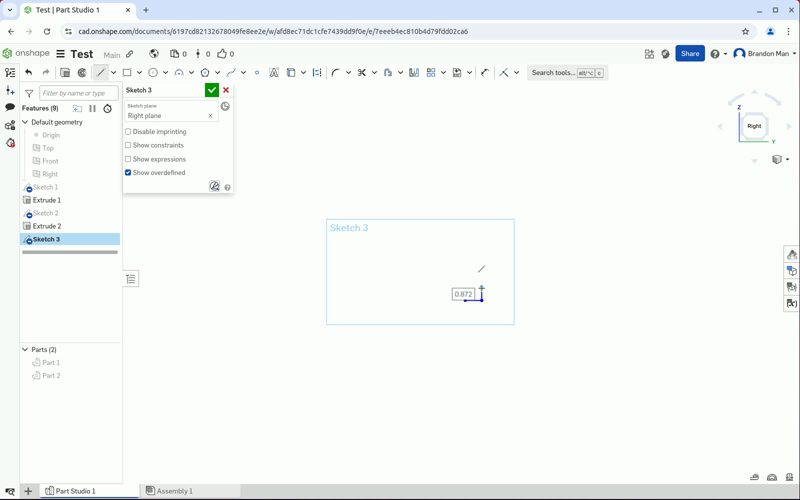
scroll(-6)
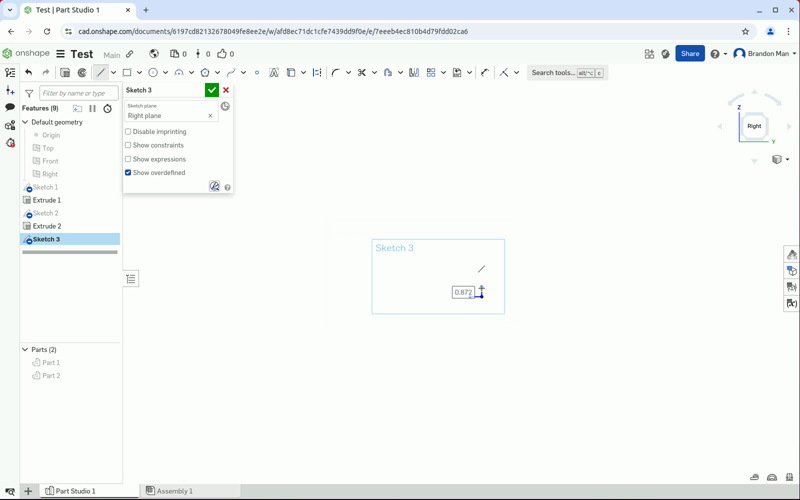
scroll(-6)
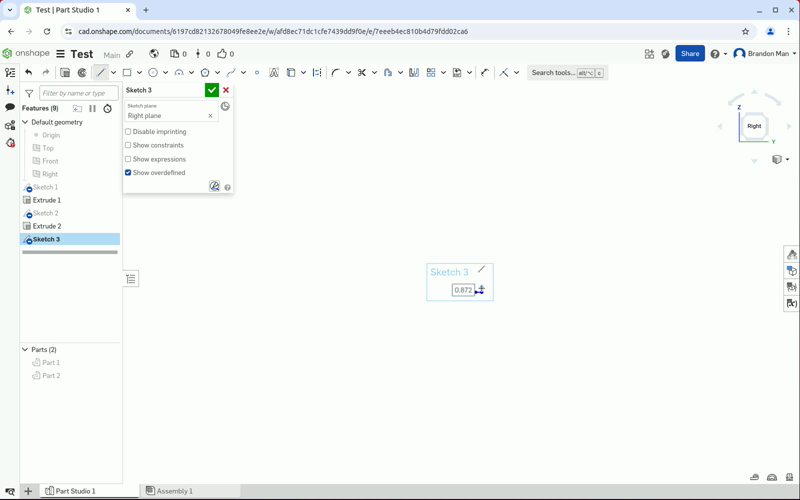
key_up(shift)
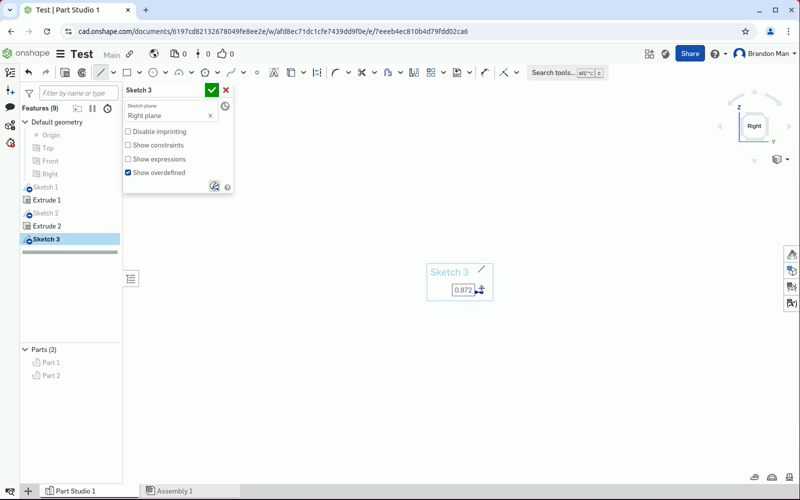
key_down(shift)
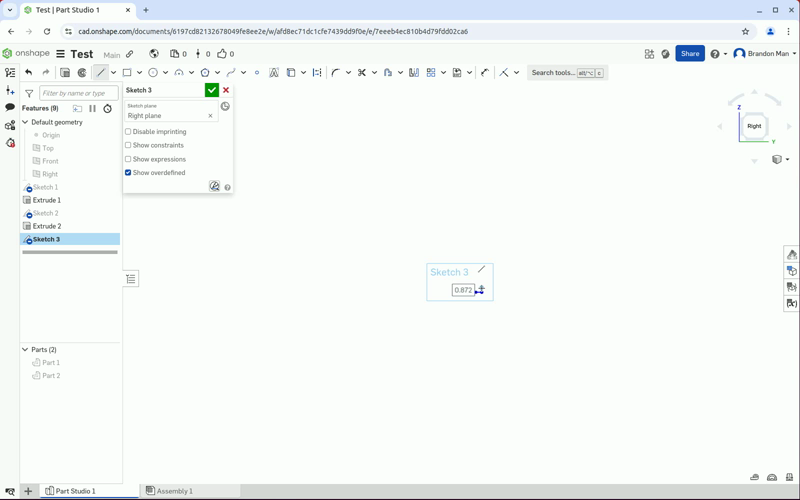
mouse_move(511, 287)
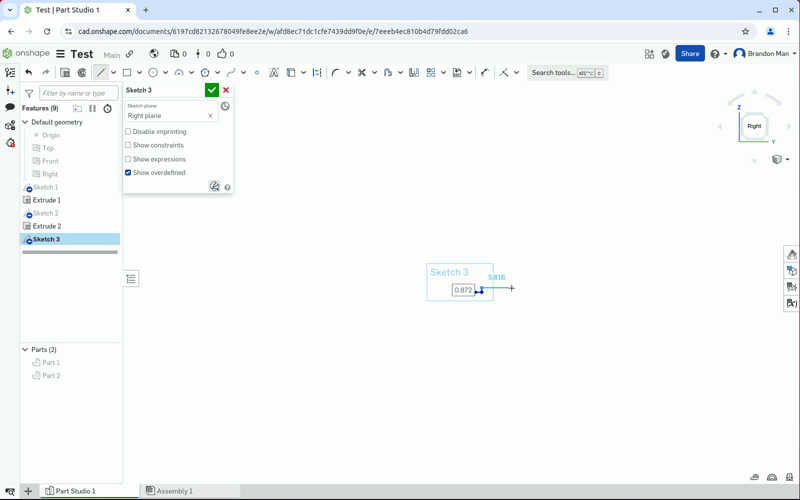
mouse_move(476, 287)
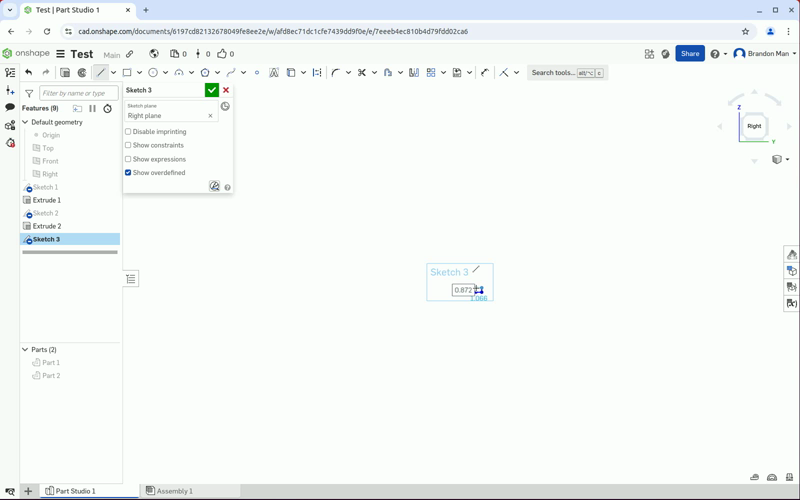
scroll(6)
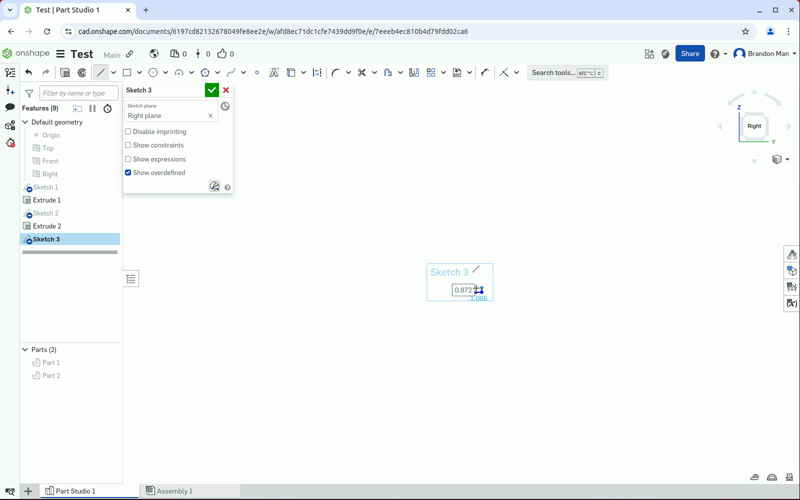
scroll(6)
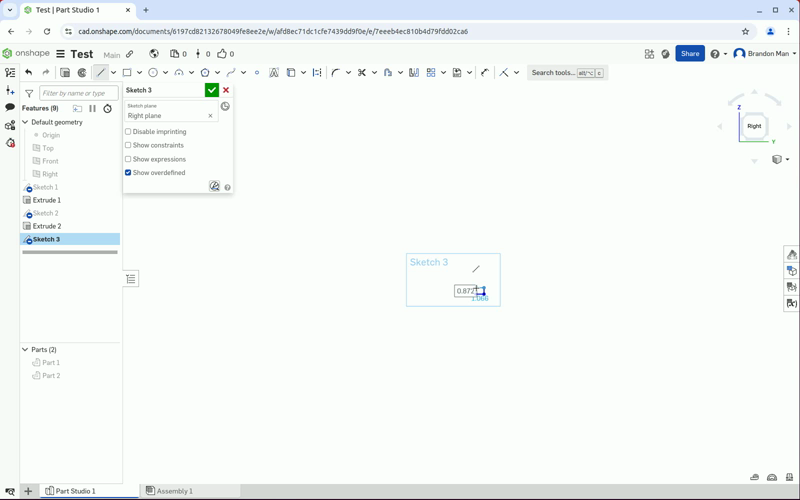
scroll(6)
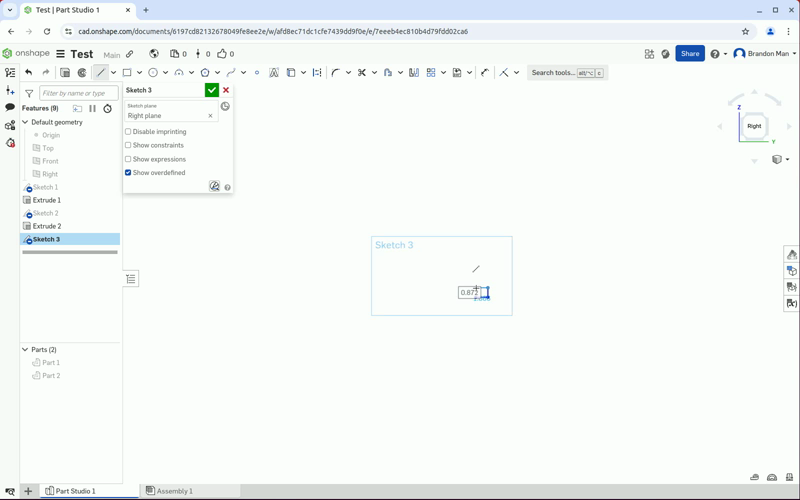
scroll(6)
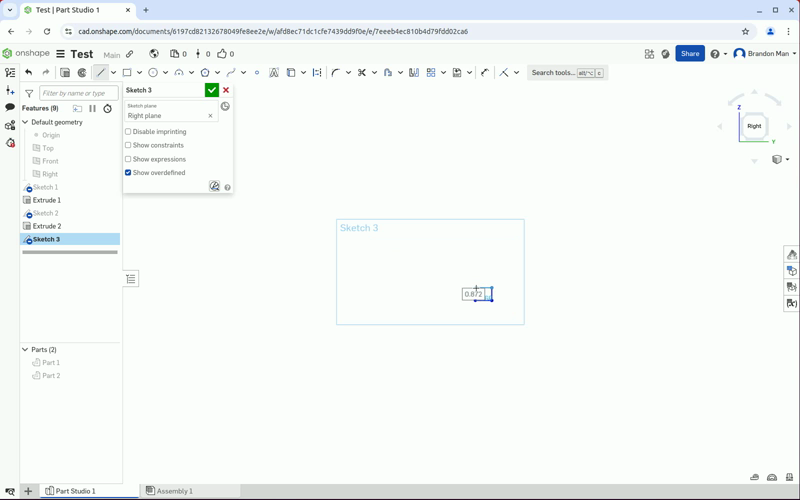
scroll(6)
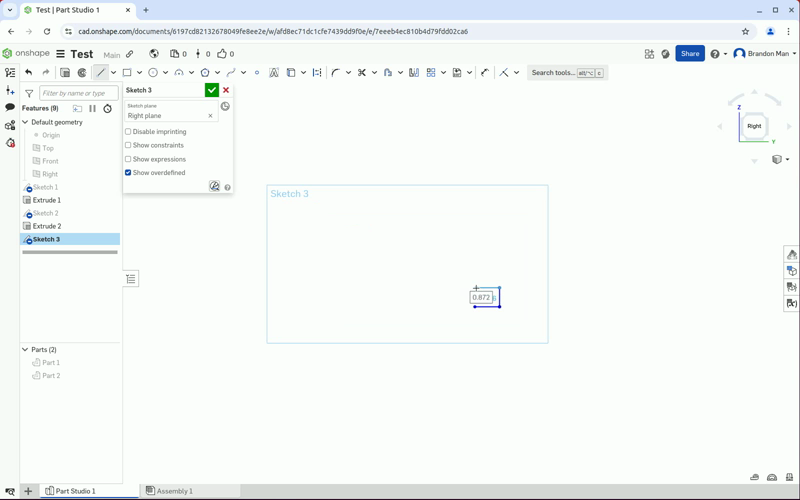
scroll(6)
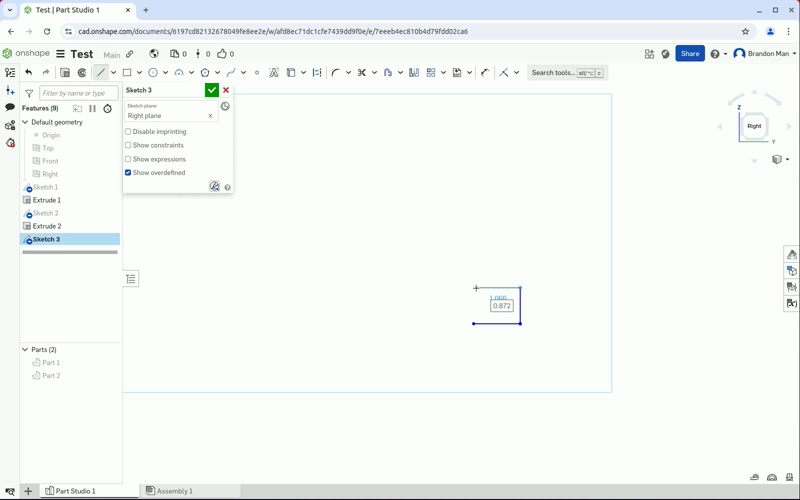
scroll(6)
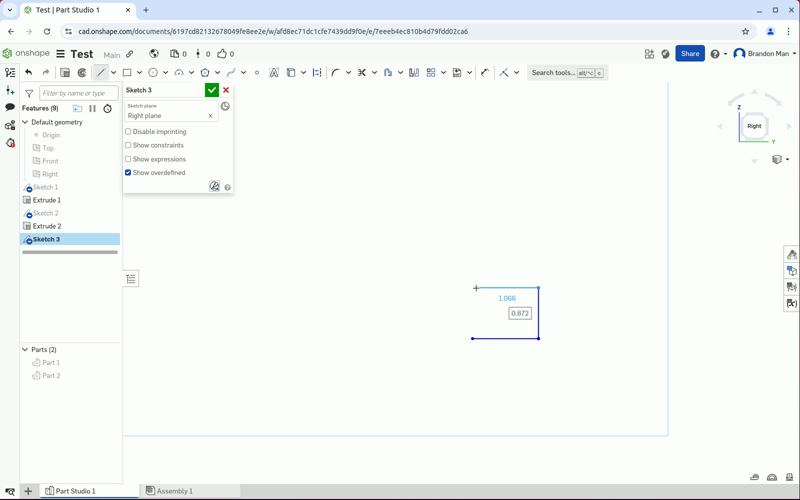
click(476, 287)
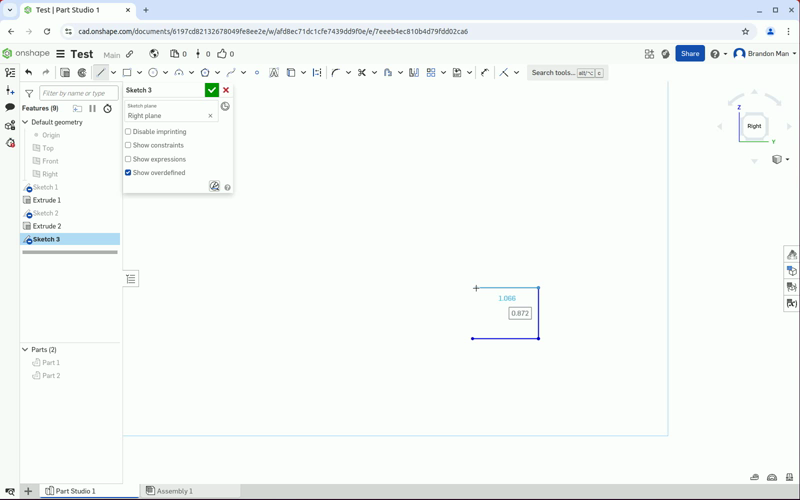
scroll(-6)
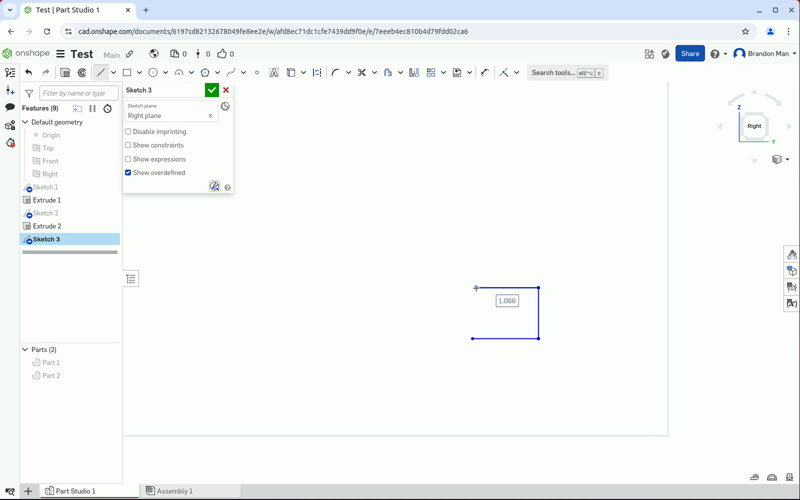
scroll(-6)
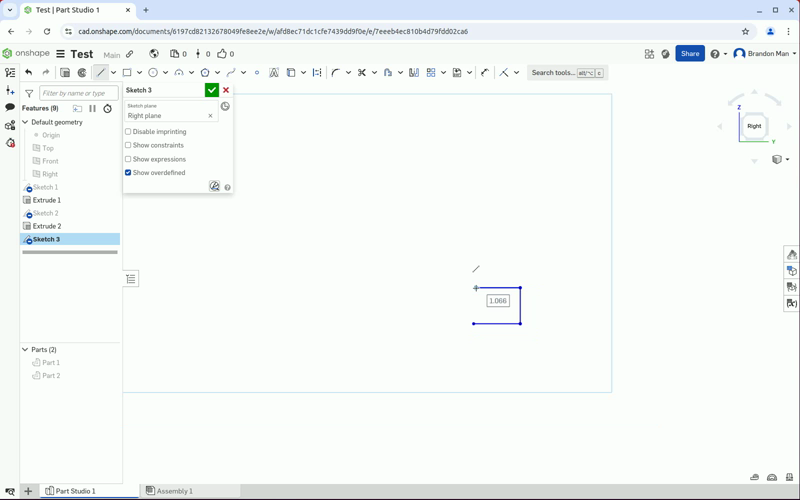
scroll(-6)
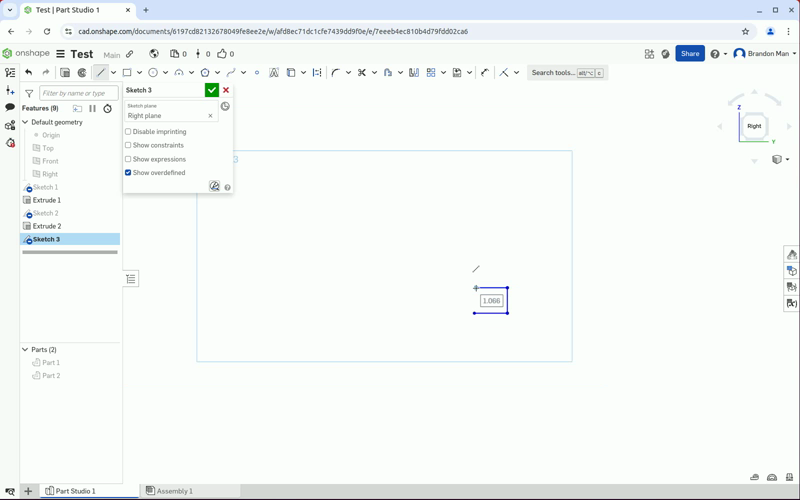
scroll(-6)
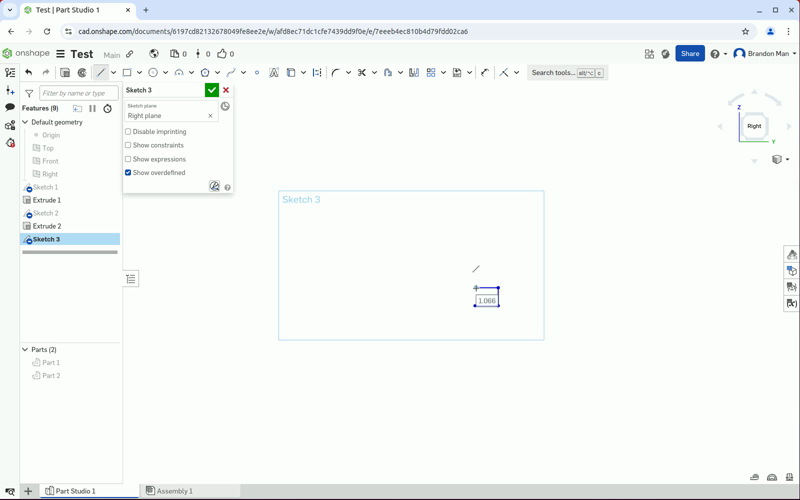
scroll(-6)
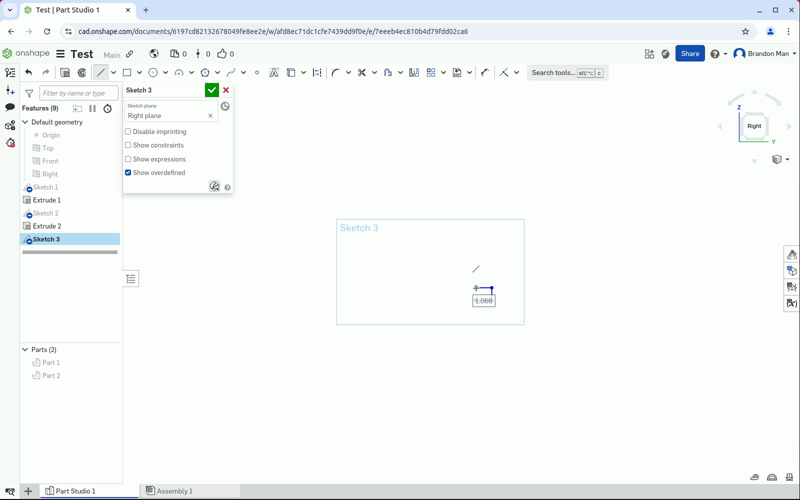
scroll(-6)
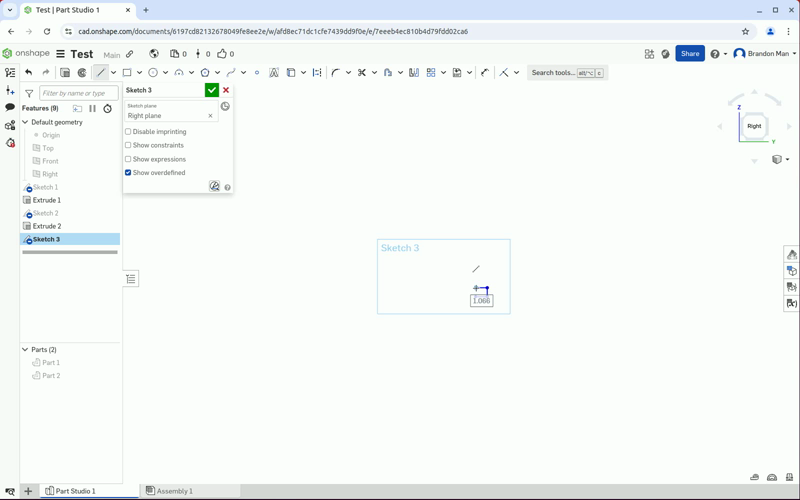
scroll(-6)
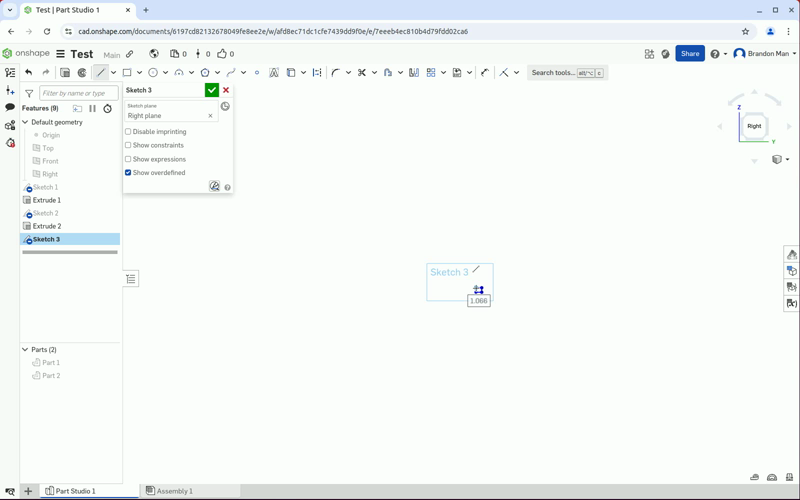
key_up(shift)
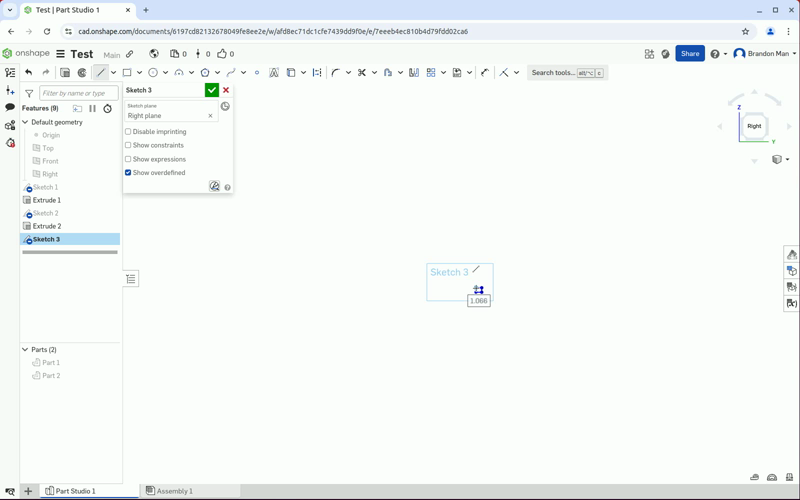
mouse_move(506, 287)
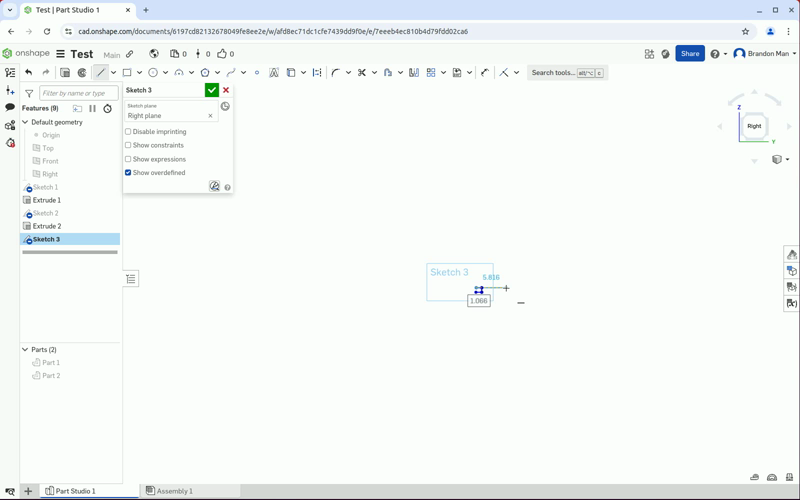
key_down(shift)
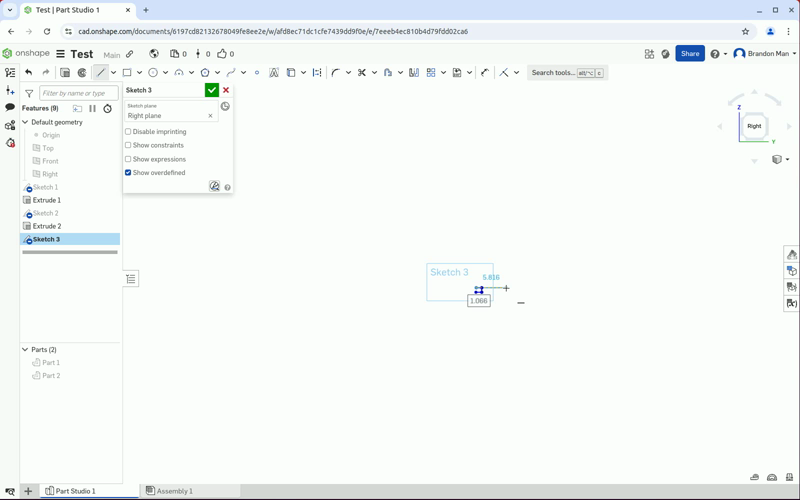
mouse_move(476, 292)
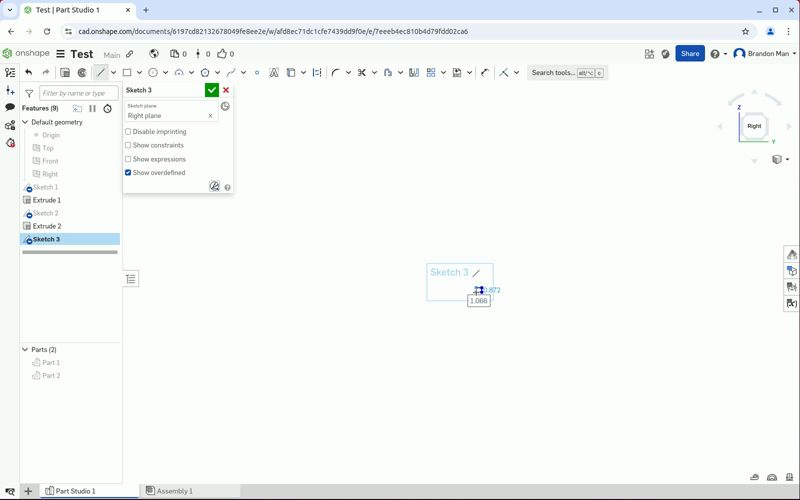
scroll(6)
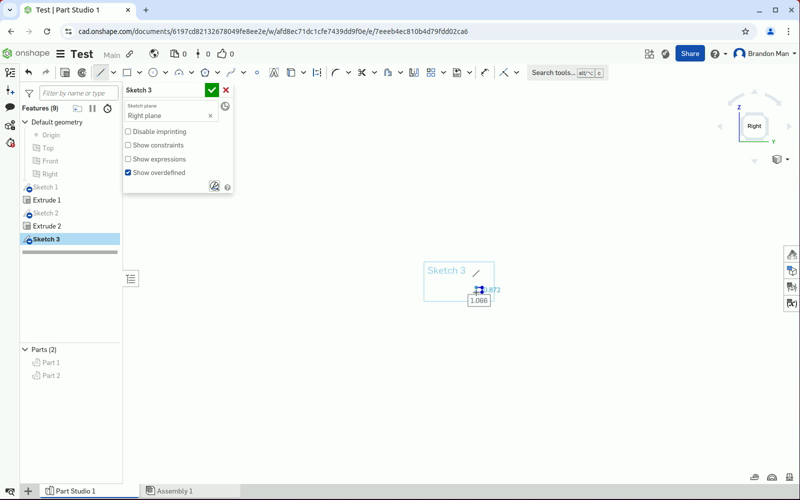
scroll(6)
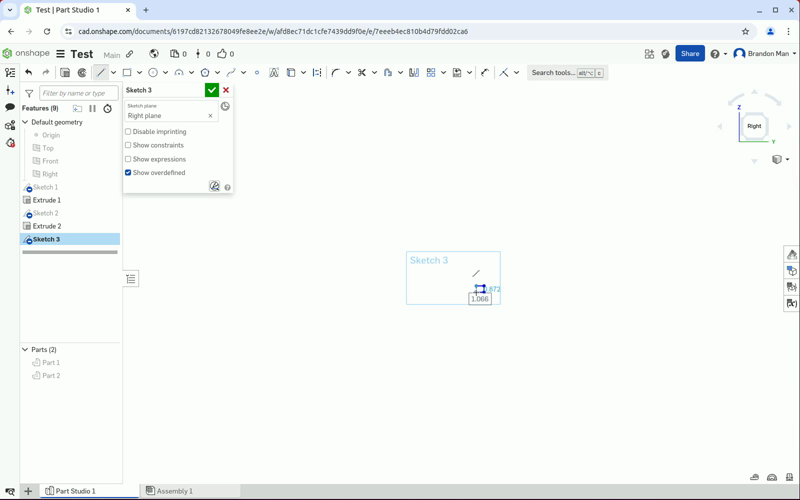
scroll(6)
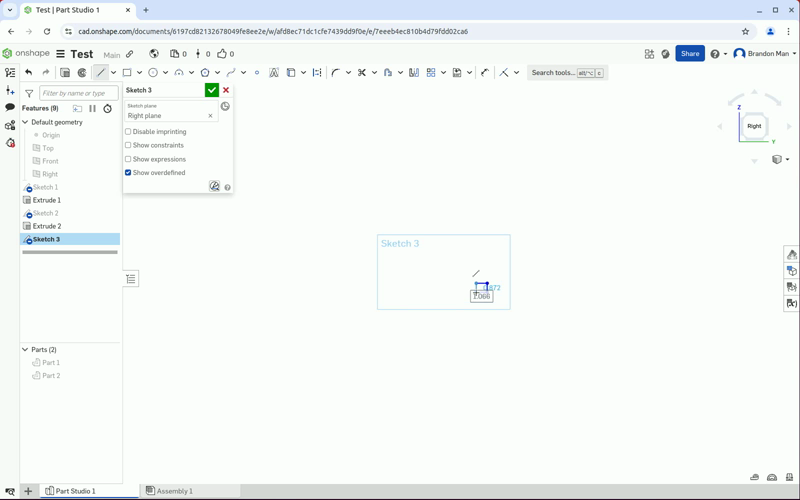
scroll(6)
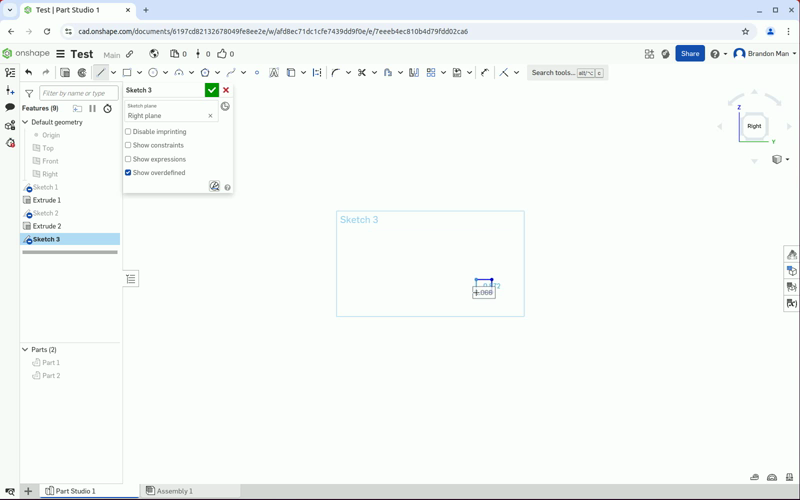
scroll(6)
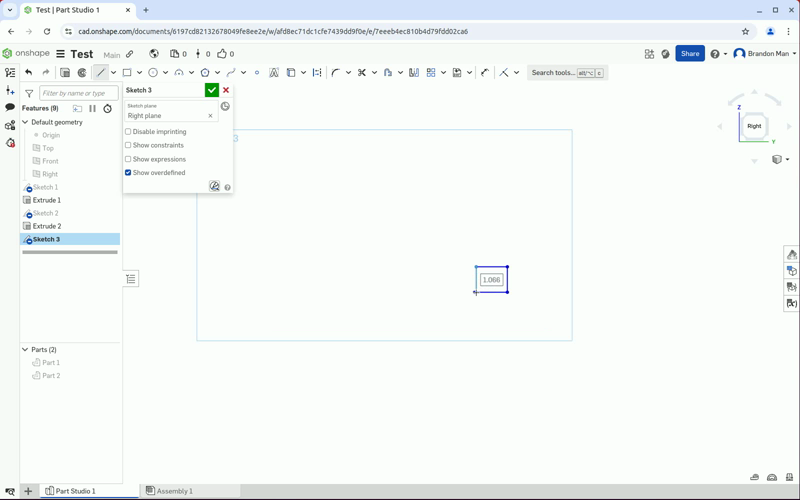
scroll(6)
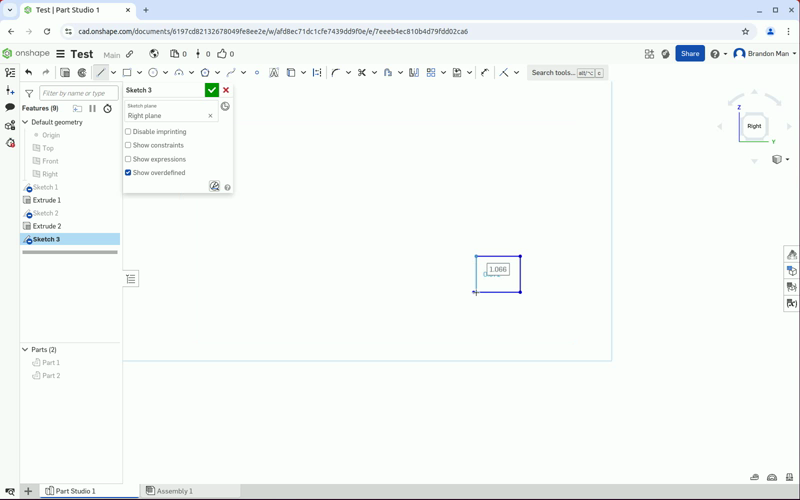
scroll(6)
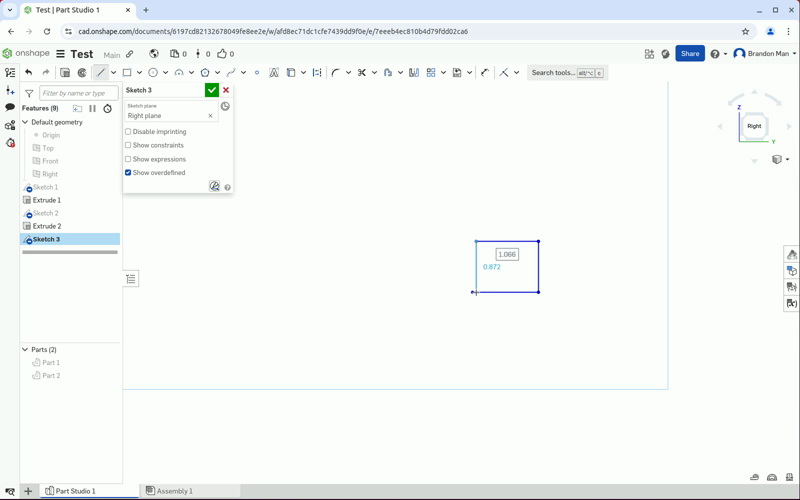
key_up(shift)
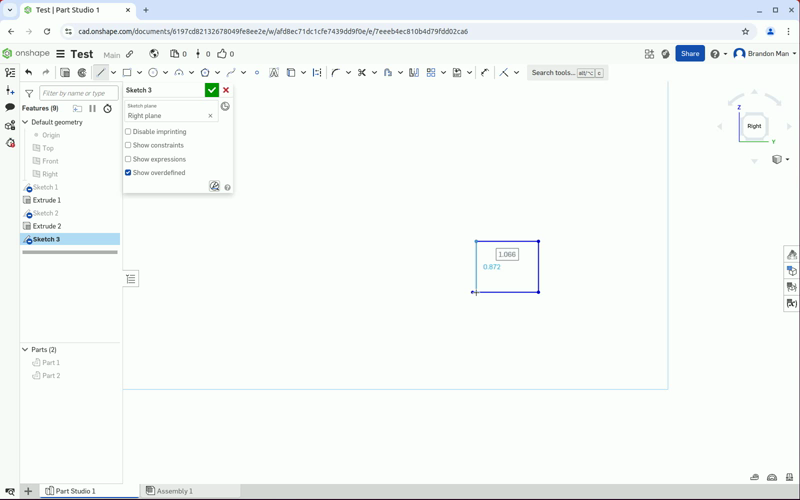
click(476, 292)
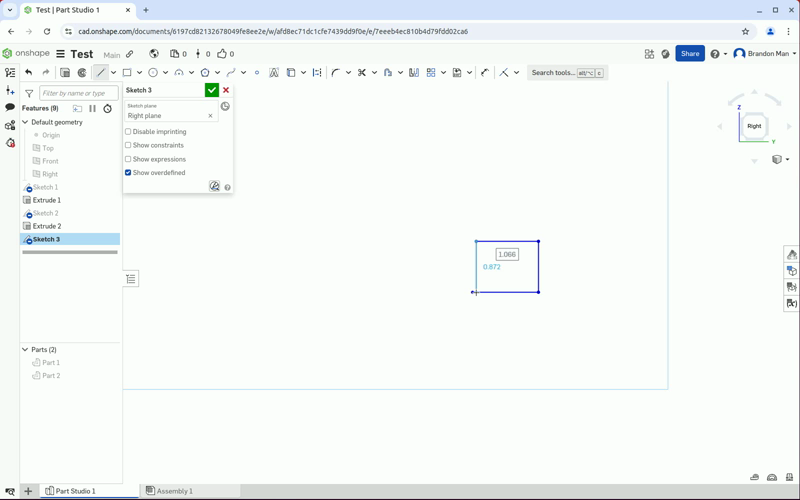
scroll(-6)
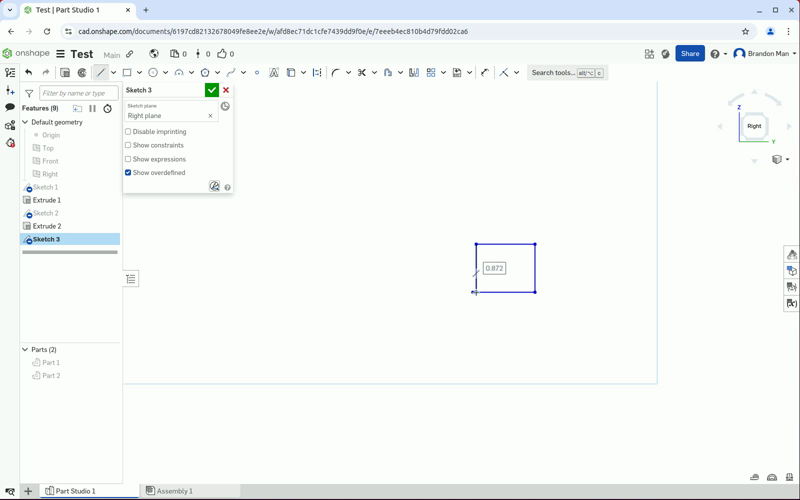
scroll(-6)
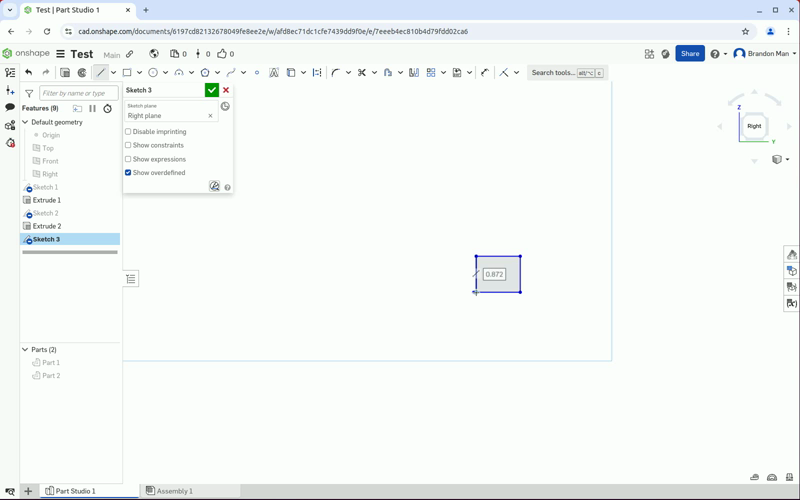
scroll(-6)
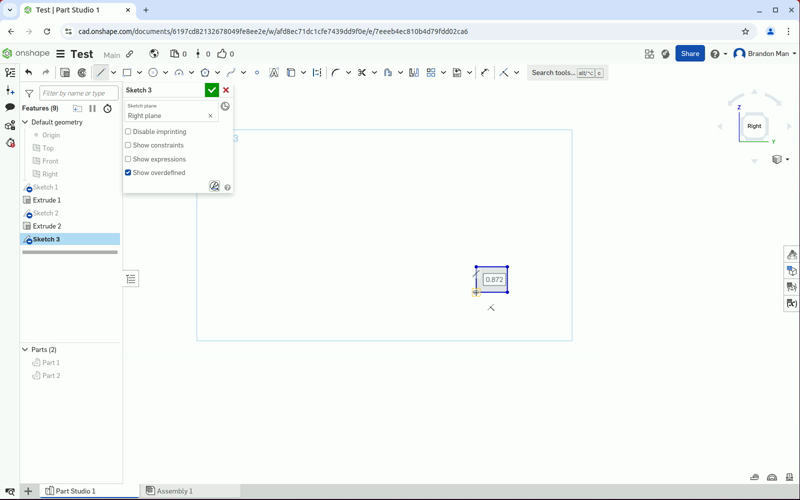
scroll(-6)
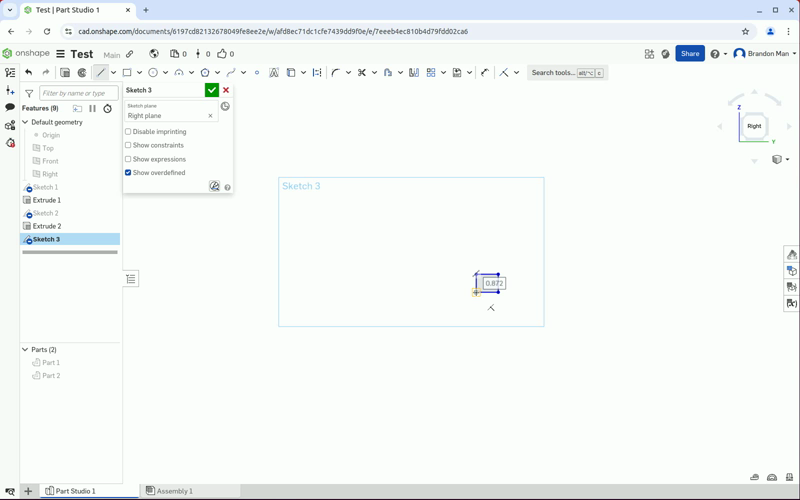
scroll(-6)
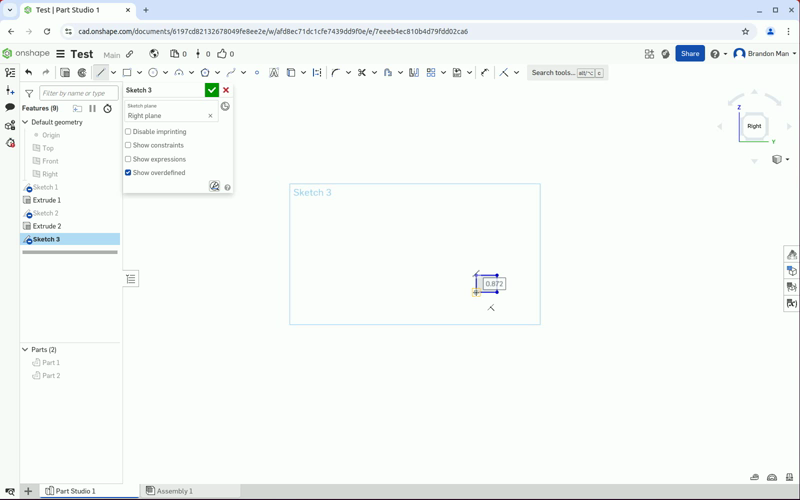
scroll(-6)
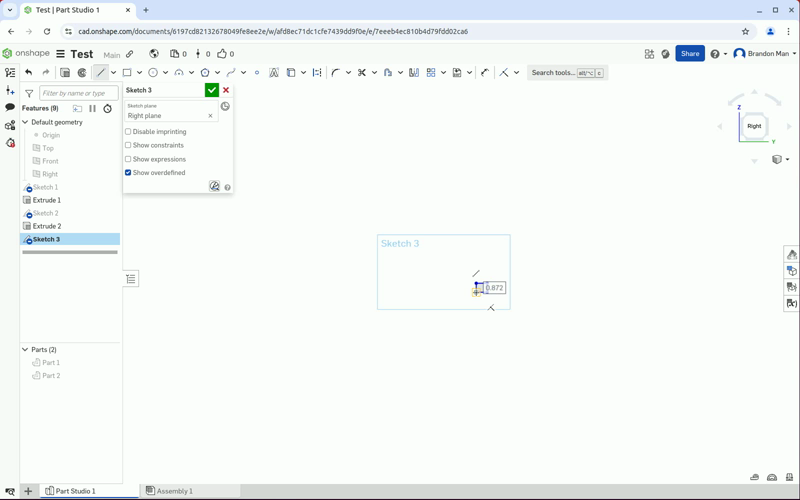
scroll(-6)
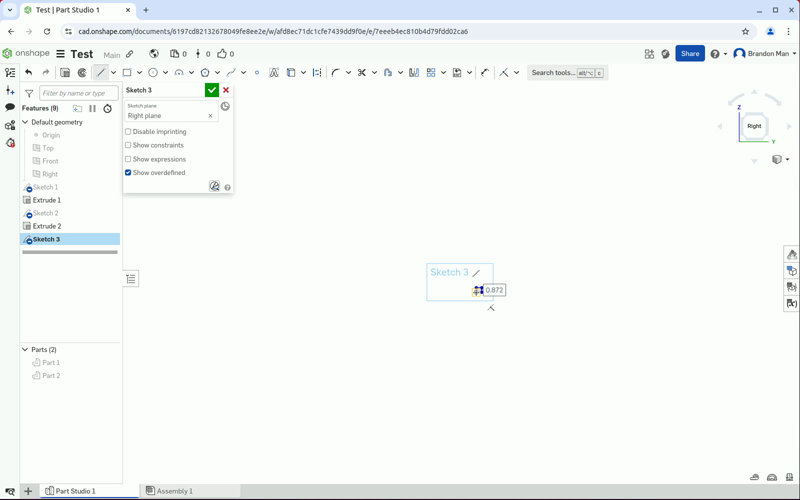
key(esc)
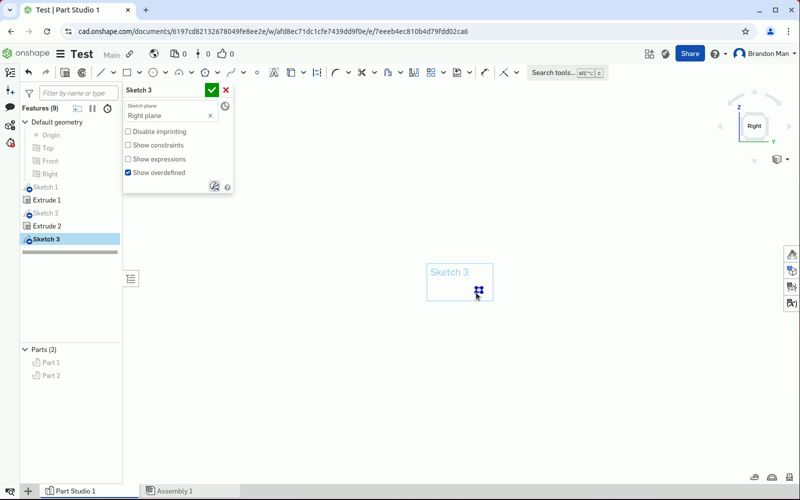
mouse_move(476, 291)
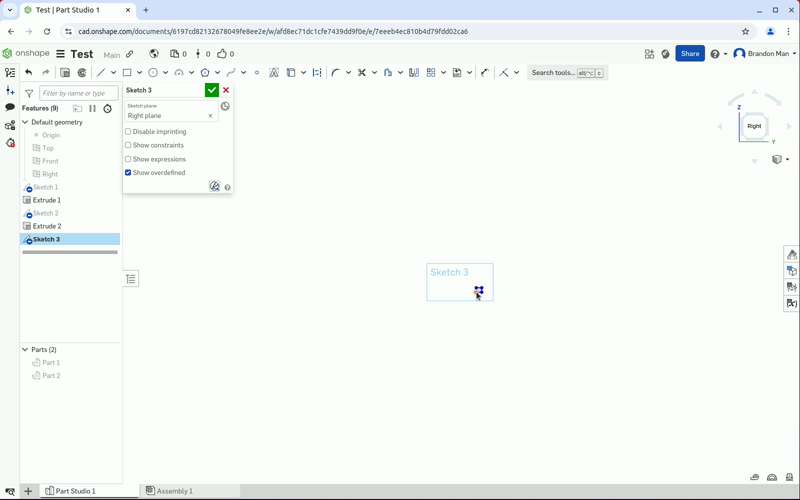
scroll(6)
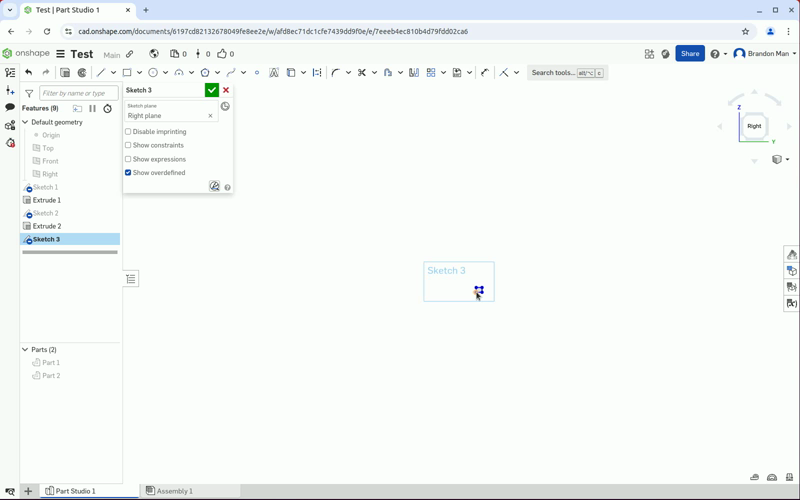
scroll(6)
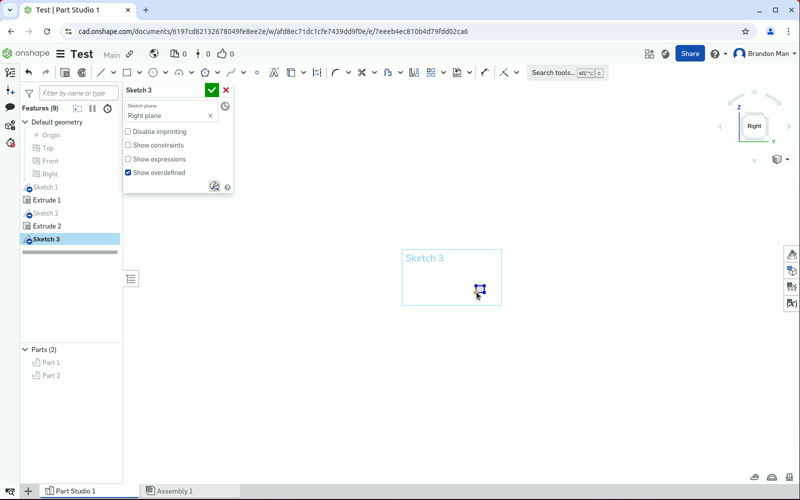
scroll(6)
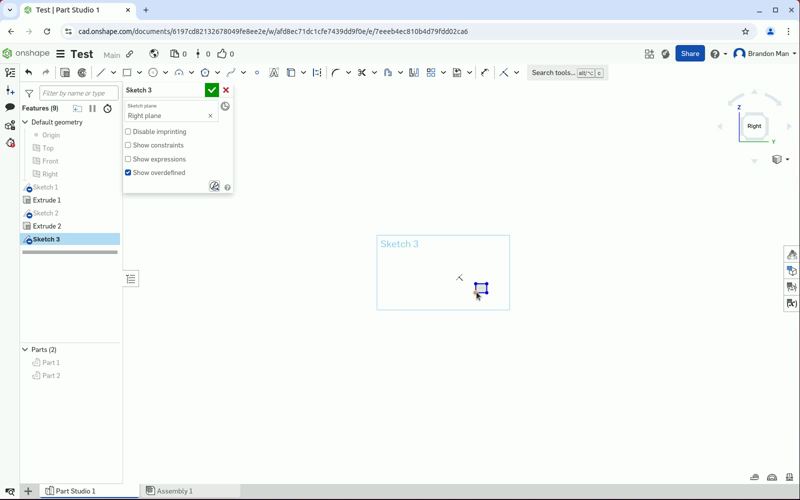
scroll(6)
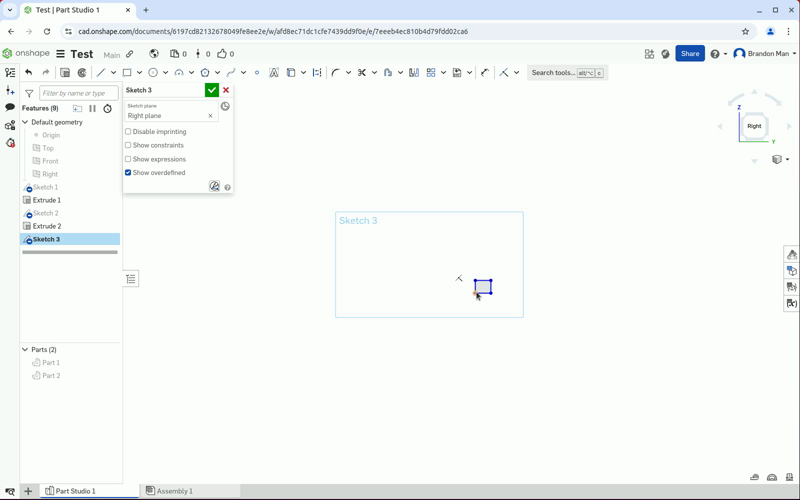
scroll(6)
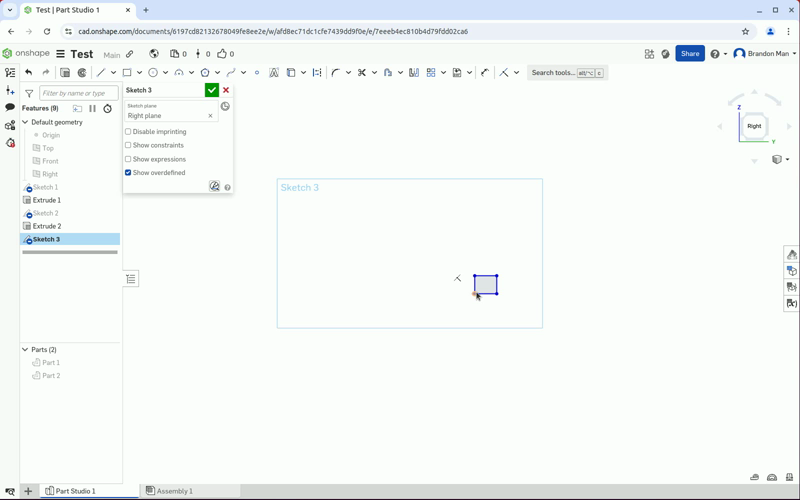
scroll(6)
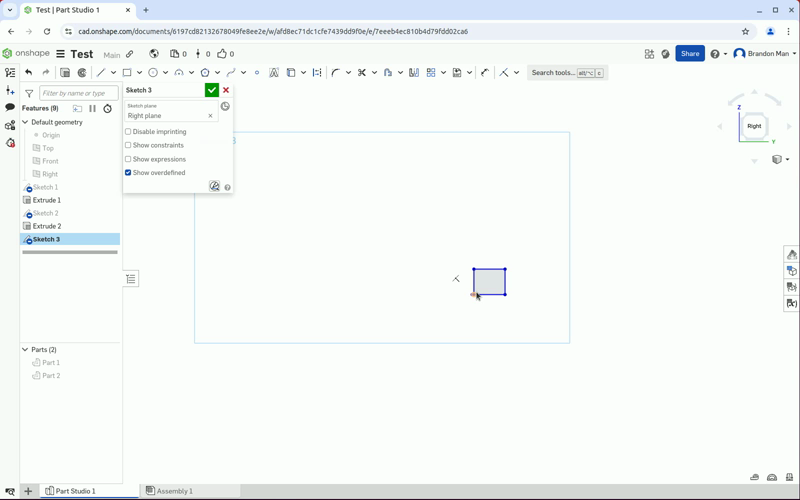
scroll(6)
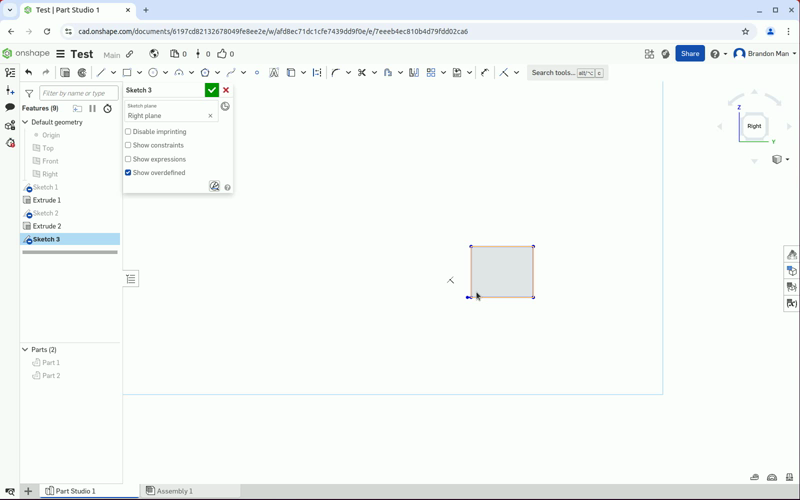
click(476, 291)
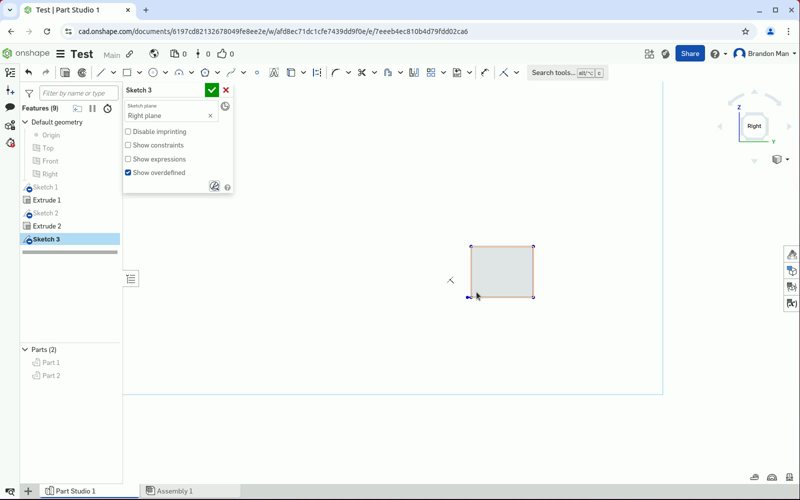
scroll(-6)
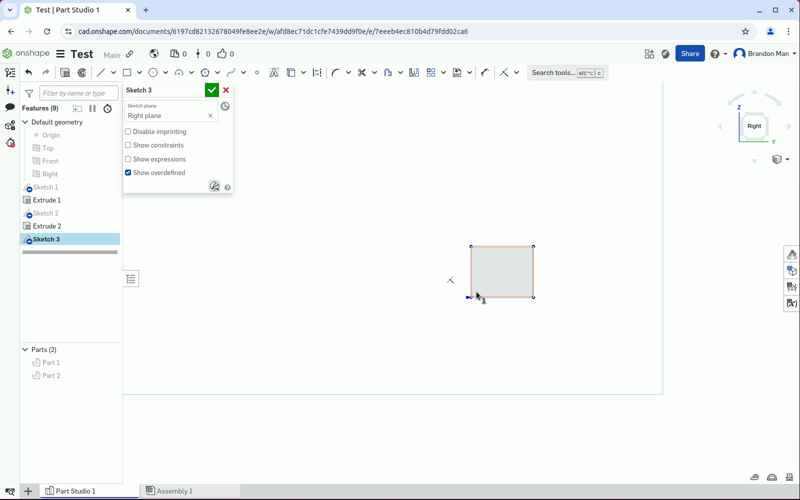
scroll(-6)
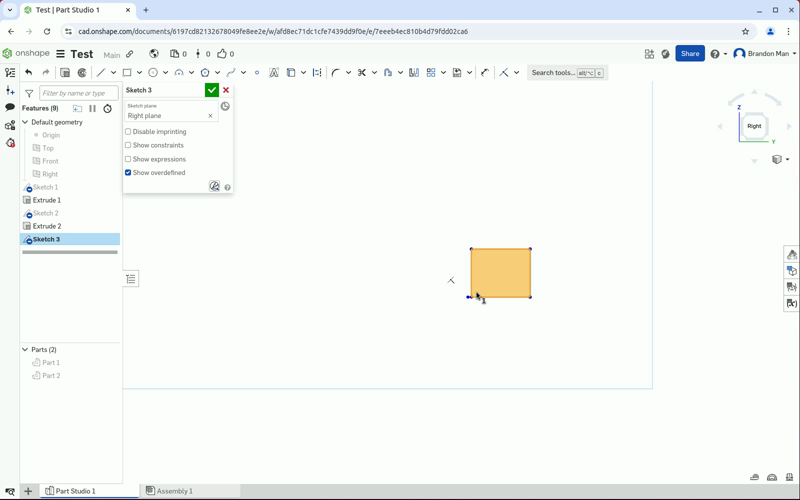
scroll(-6)
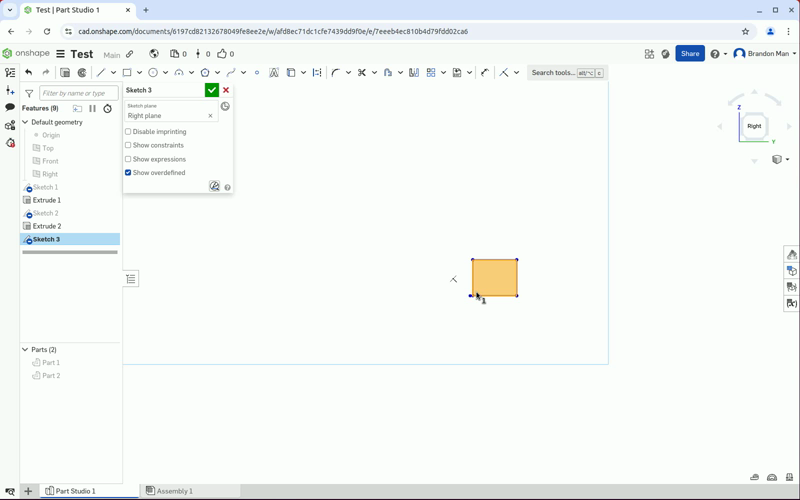
scroll(-6)
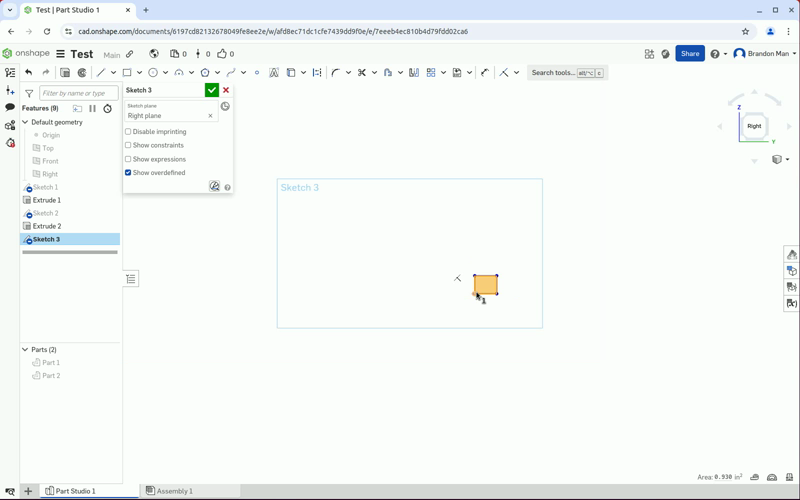
scroll(-6)
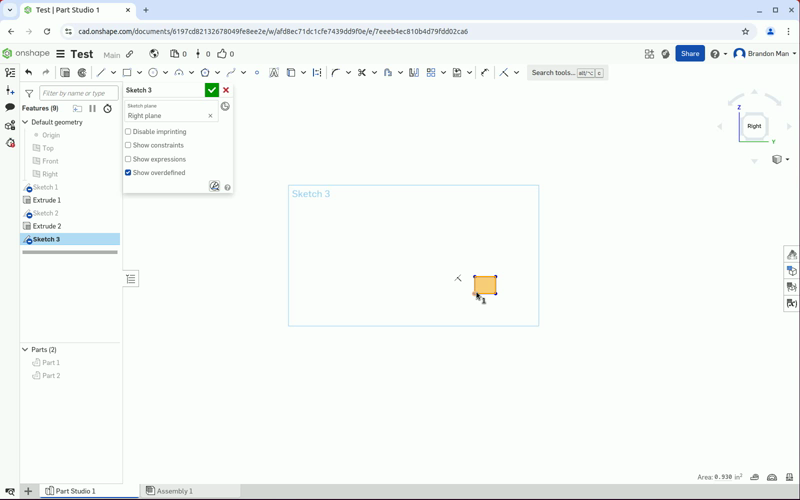
scroll(-6)
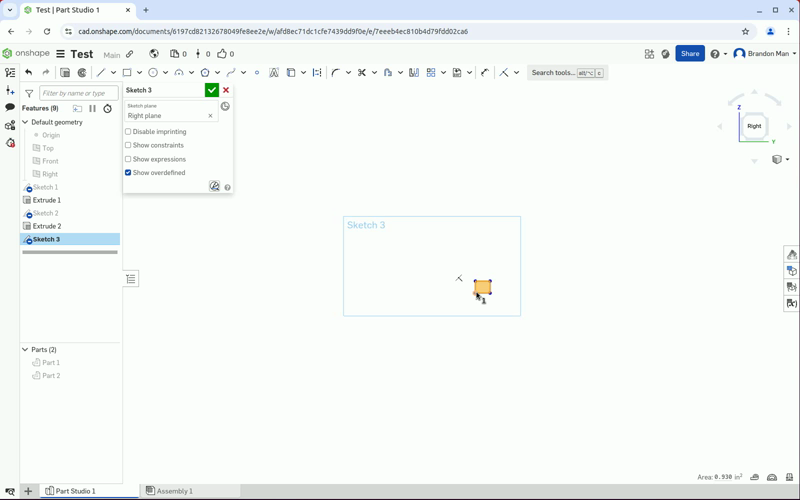
scroll(-6)
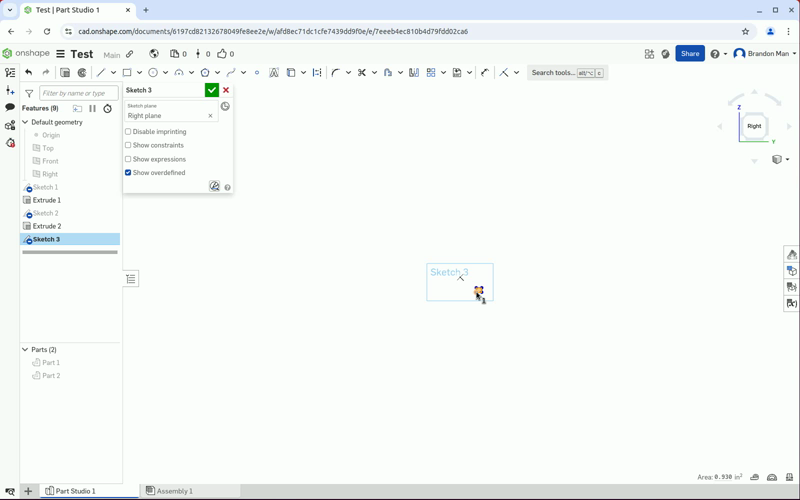
mouse_move(73, 352)
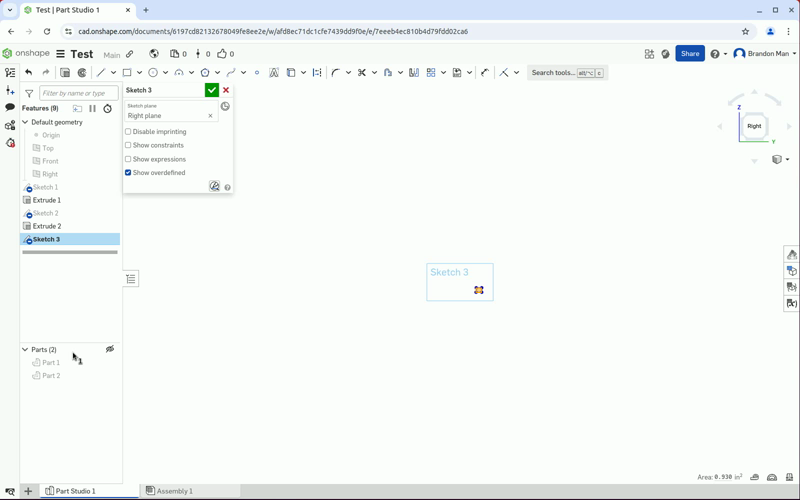
key(shift+y)
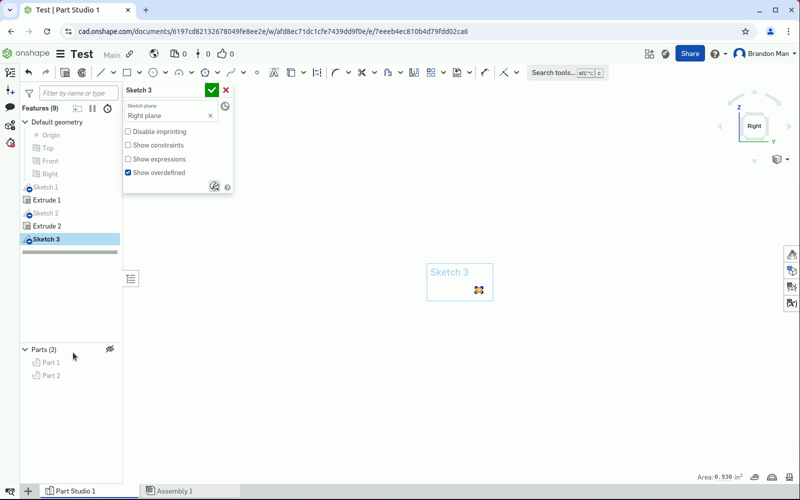
key(shift+e)
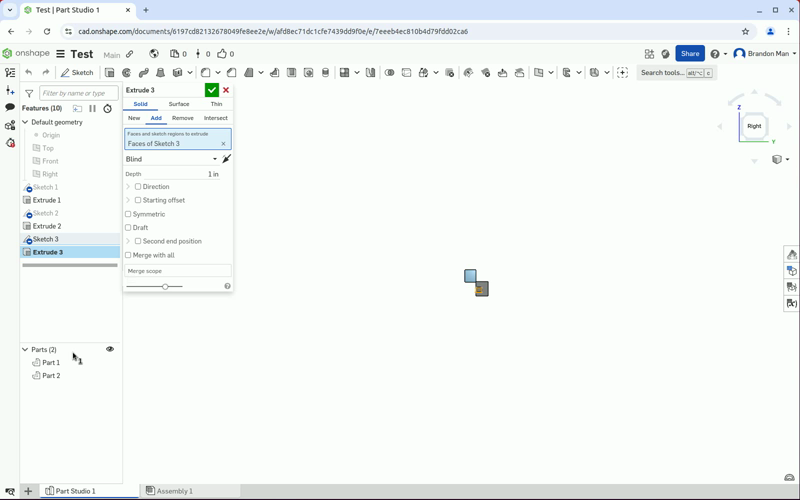
mouse_move(143, 106)
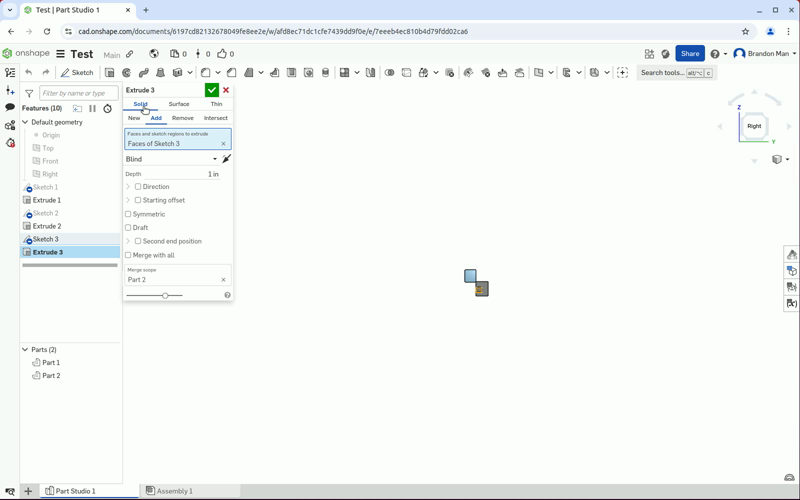
click(143, 106)
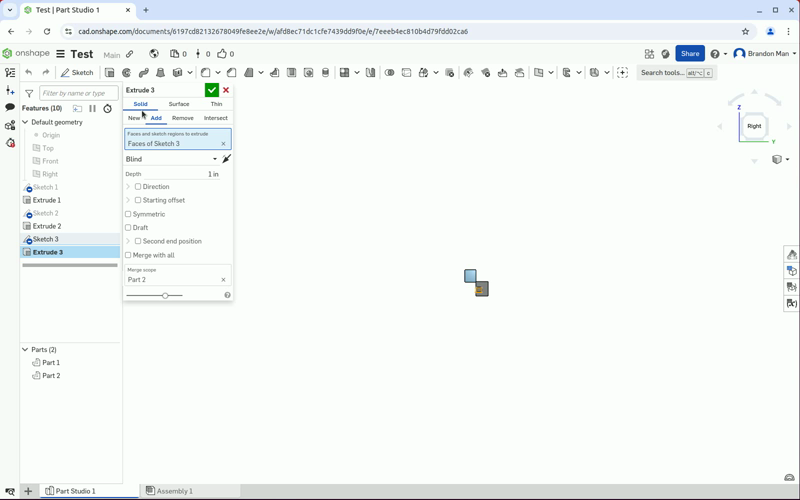
mouse_move(137, 120)
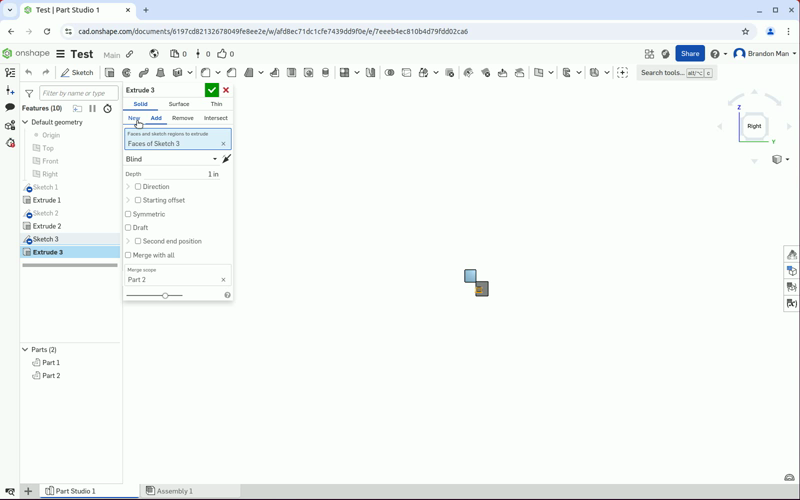
click(137, 120)
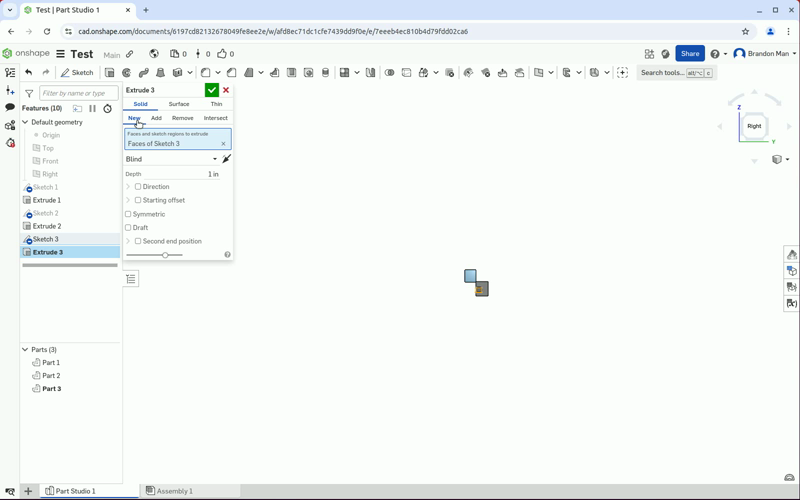
key(tab, 4)
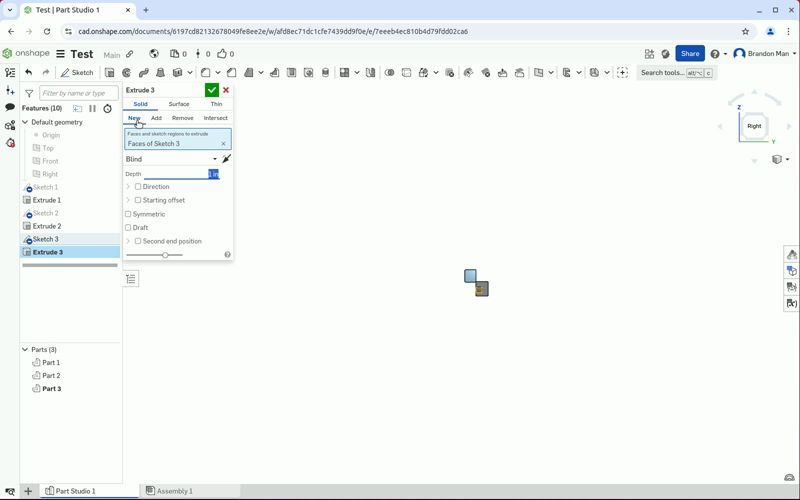
text(3.129)
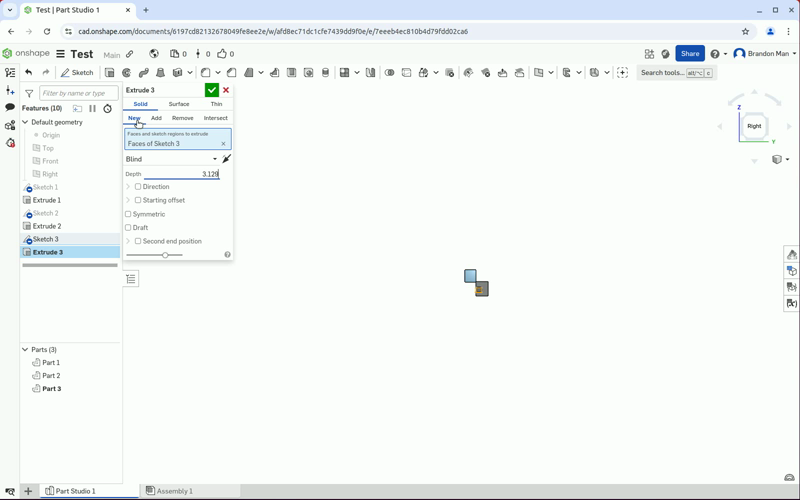
key(enter)
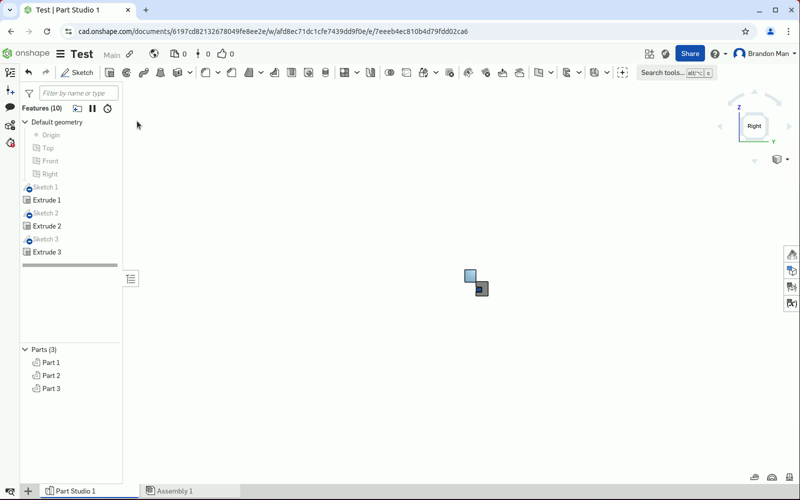
key(shift+h)
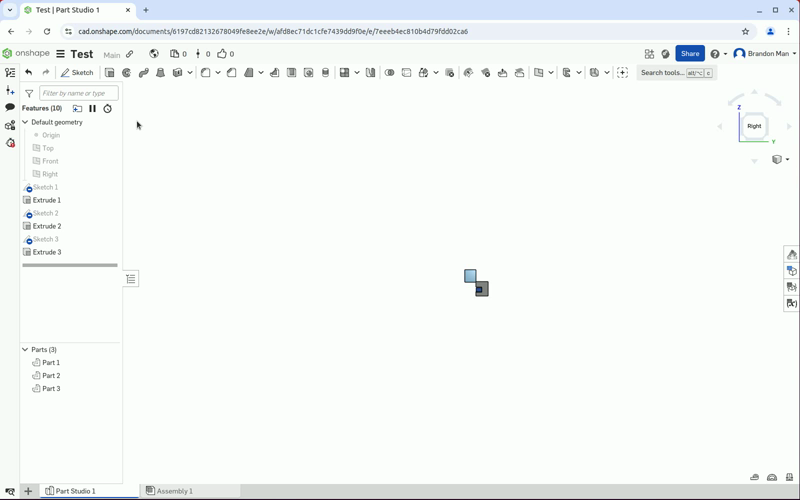
key(shift+h)
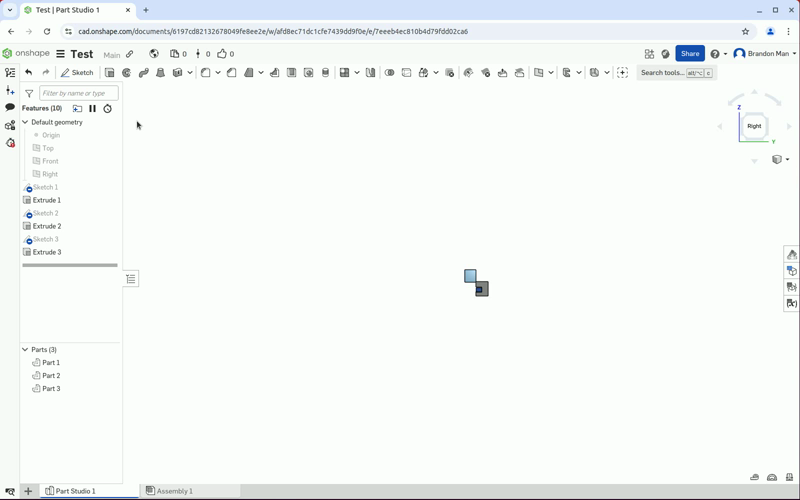
mouse_move(73, 189)
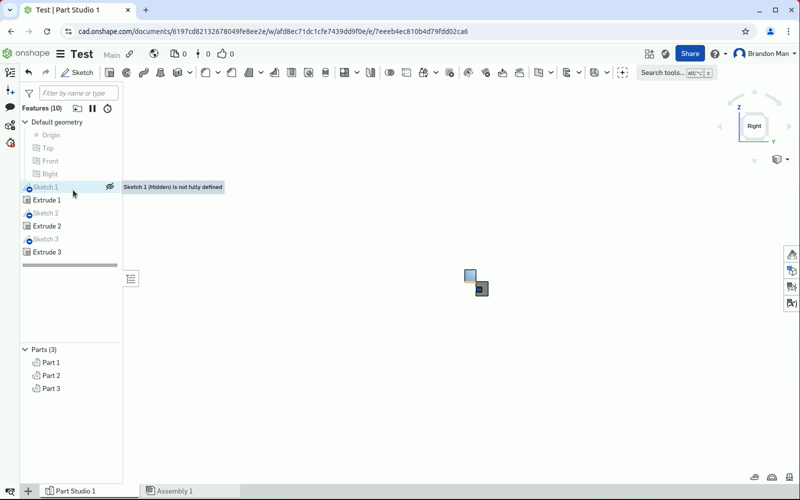
click(73, 189)
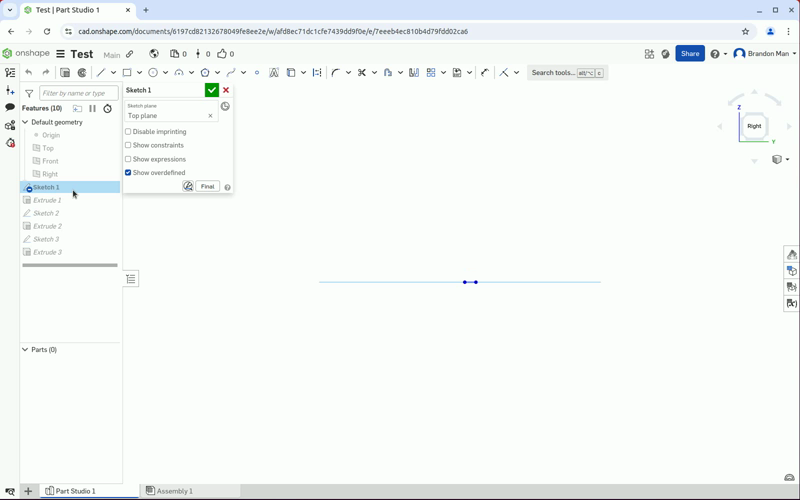
mouse_move(229, 92)
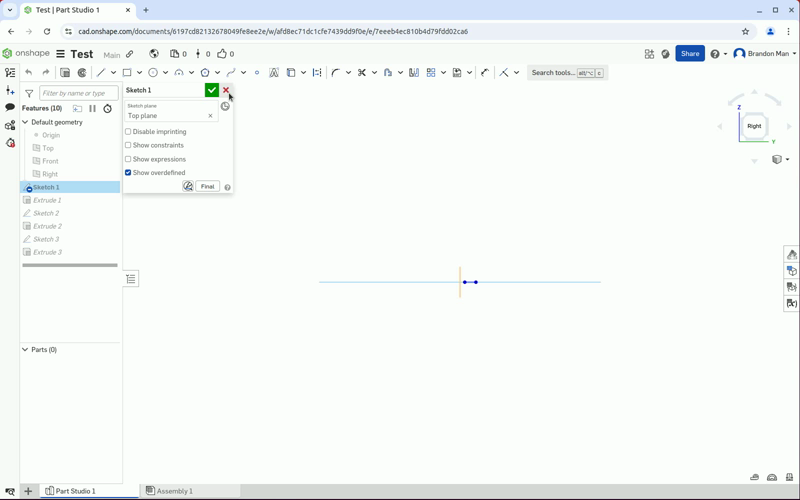
click(229, 92)
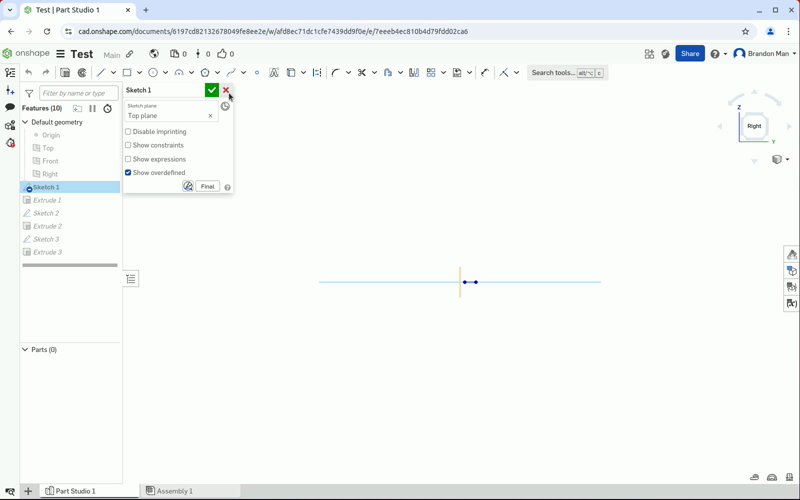
key(shift+s)
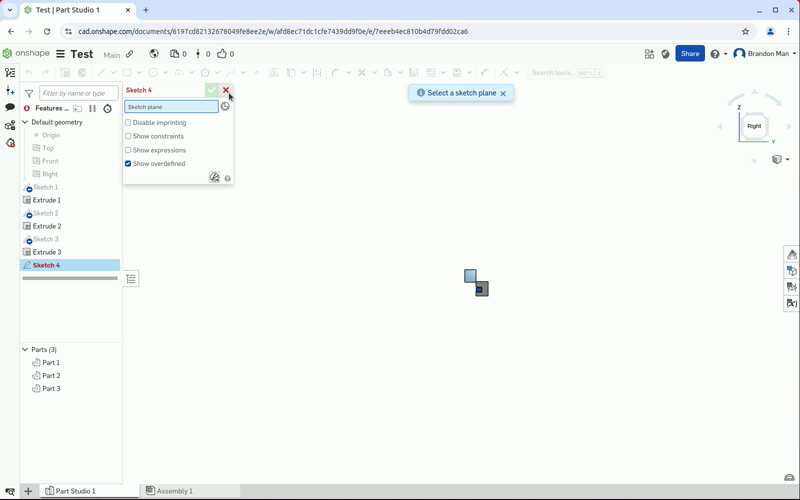
mouse_move(73, 176)
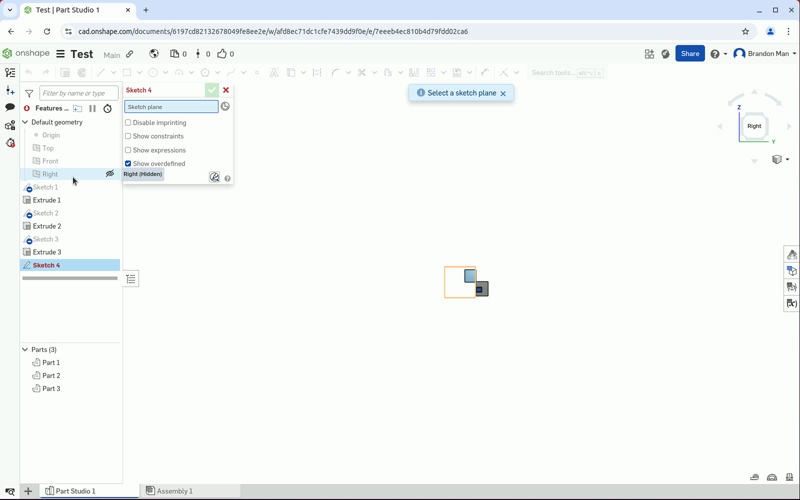
click(73, 176)
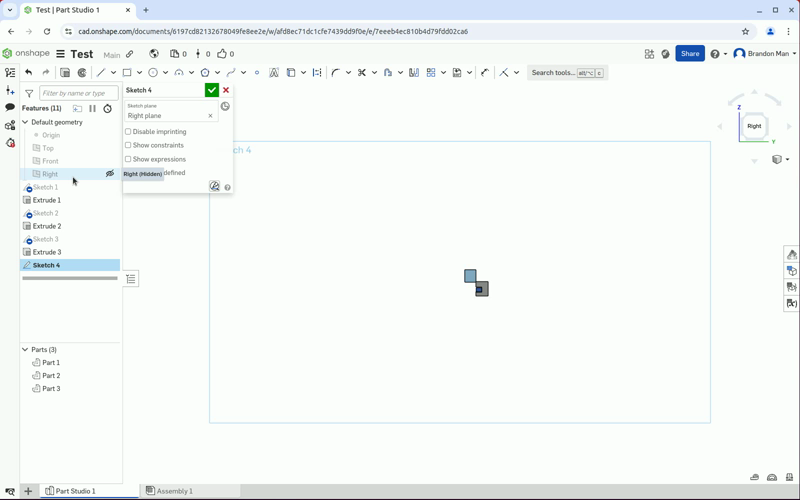
mouse_move(73, 352)
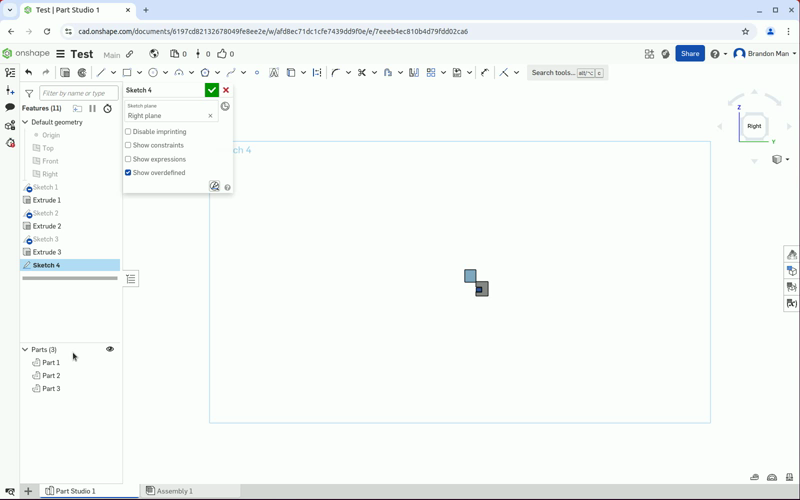
key(y)
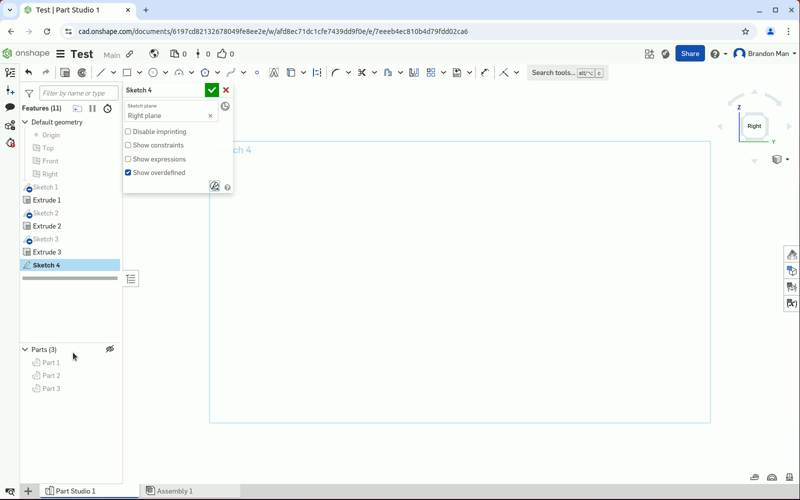
key(l)
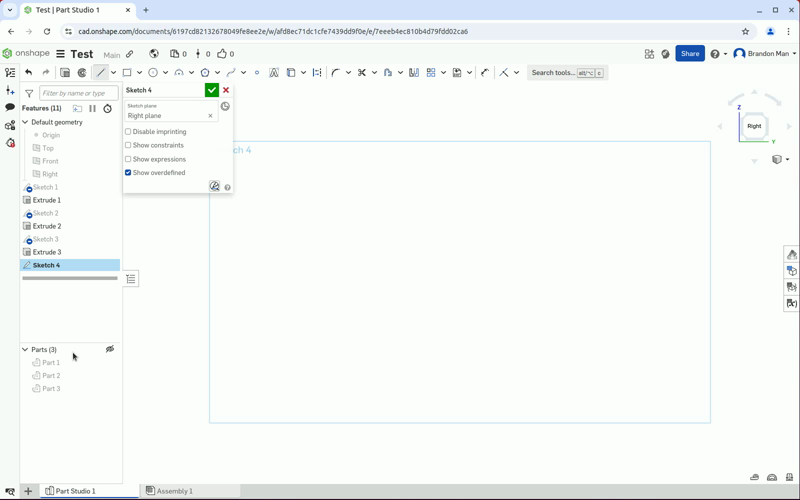
key_down(shift)
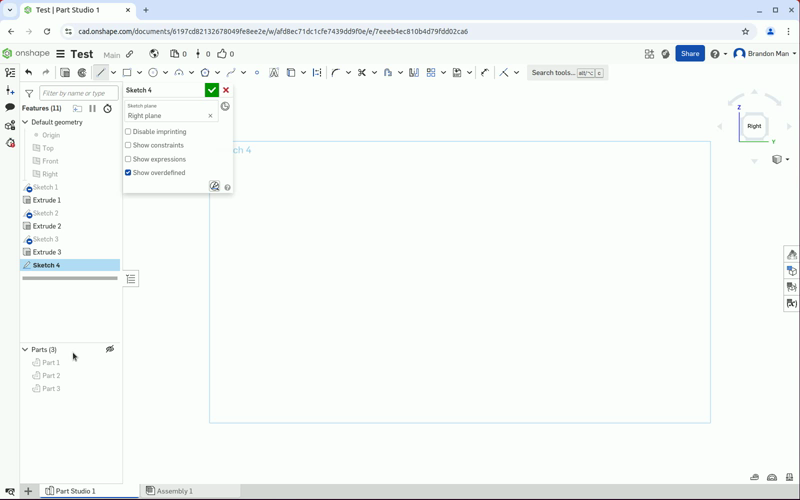
mouse_move(472, 292)
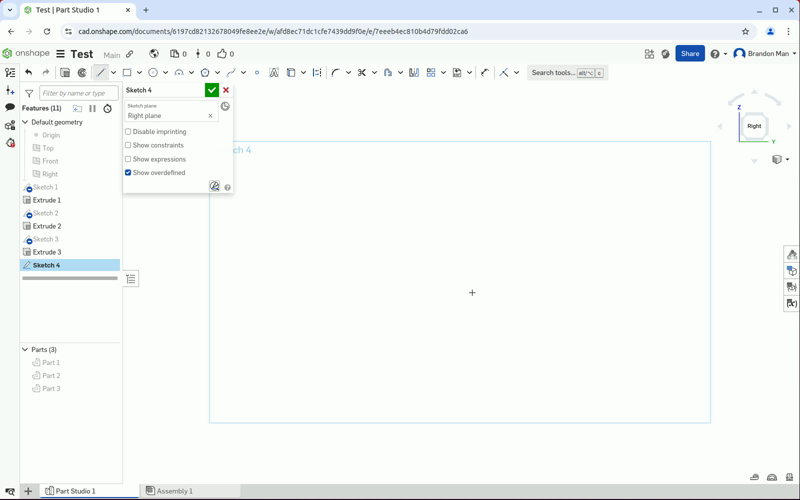
click(472, 292)
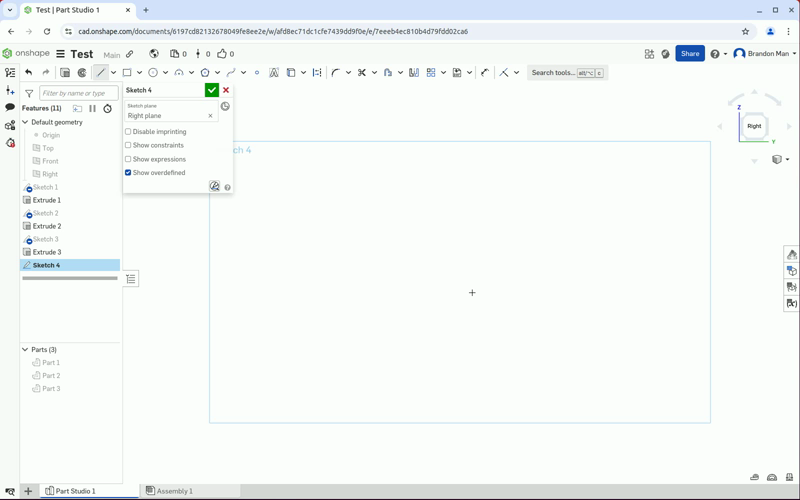
key_up(shift)
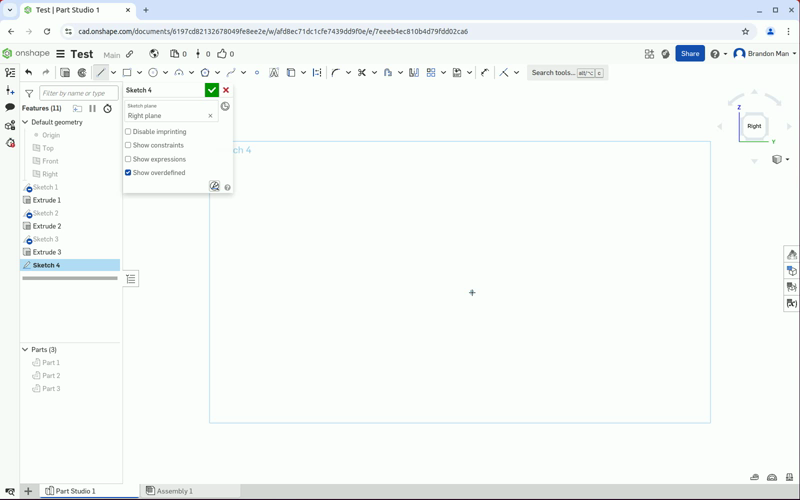
key_down(shift)
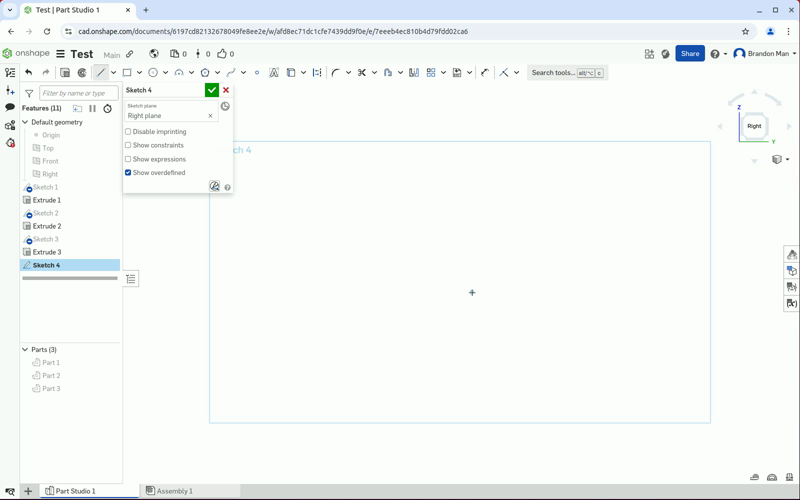
mouse_move(502, 292)
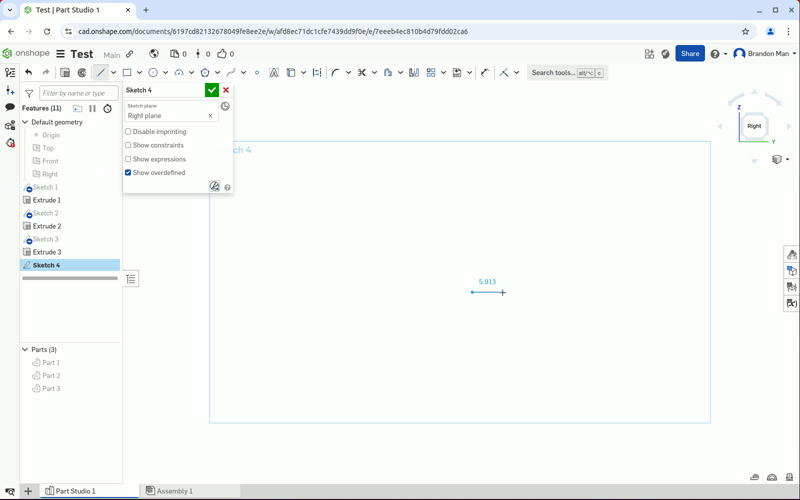
mouse_move(475, 292)
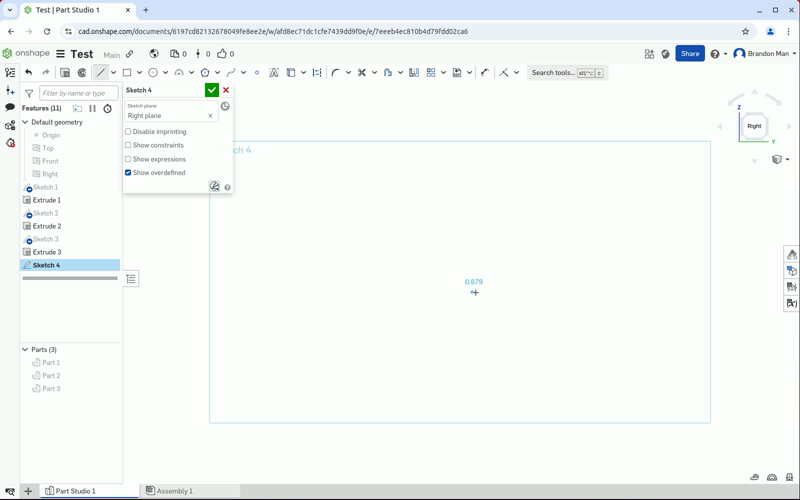
scroll(6)
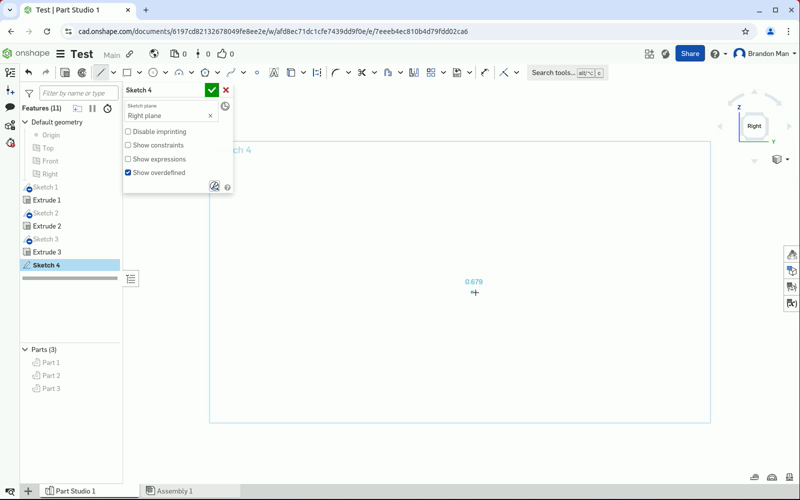
scroll(6)
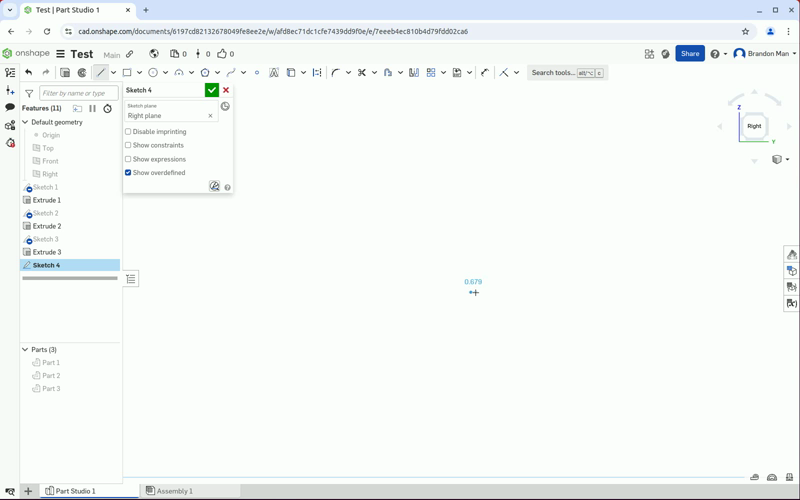
scroll(6)
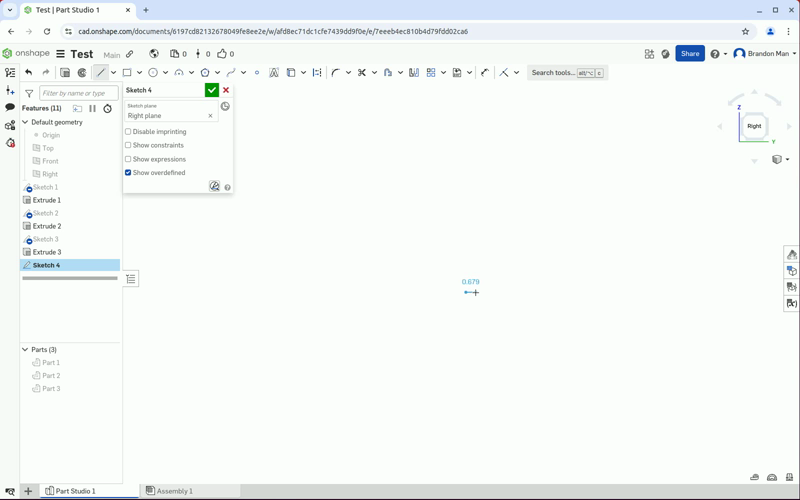
scroll(6)
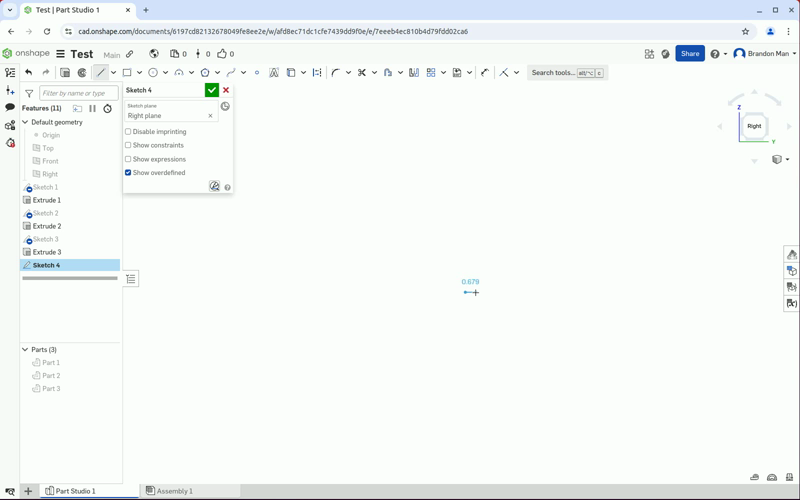
scroll(6)
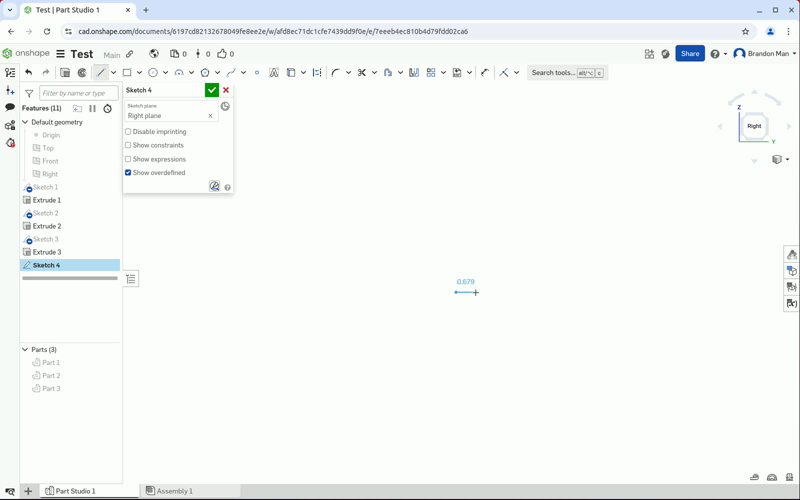
scroll(6)
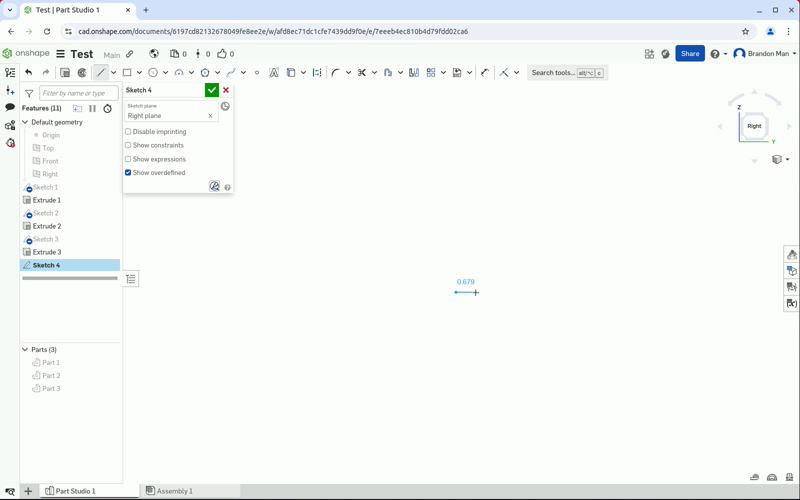
scroll(6)
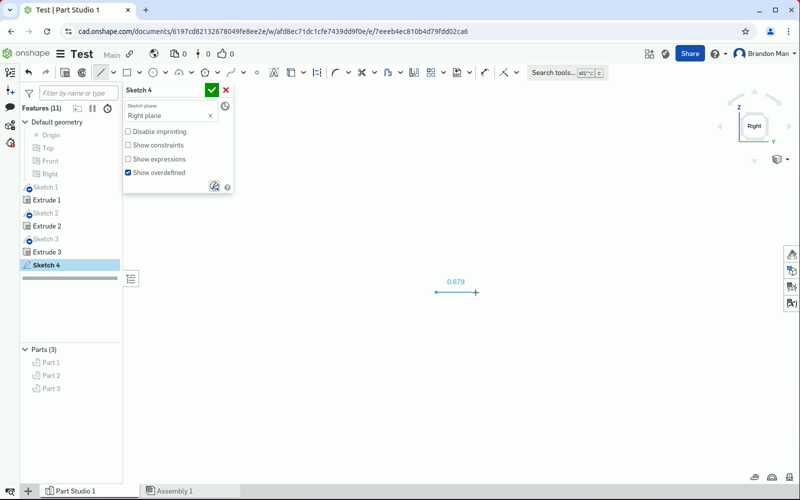
click(475, 292)
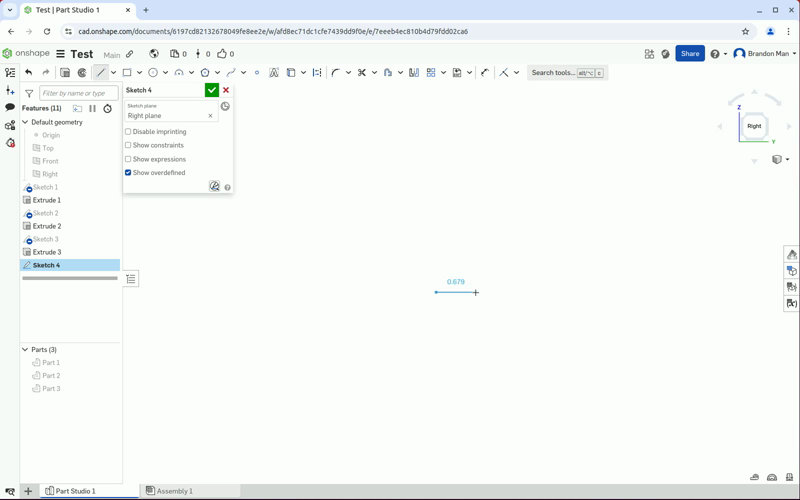
scroll(-6)
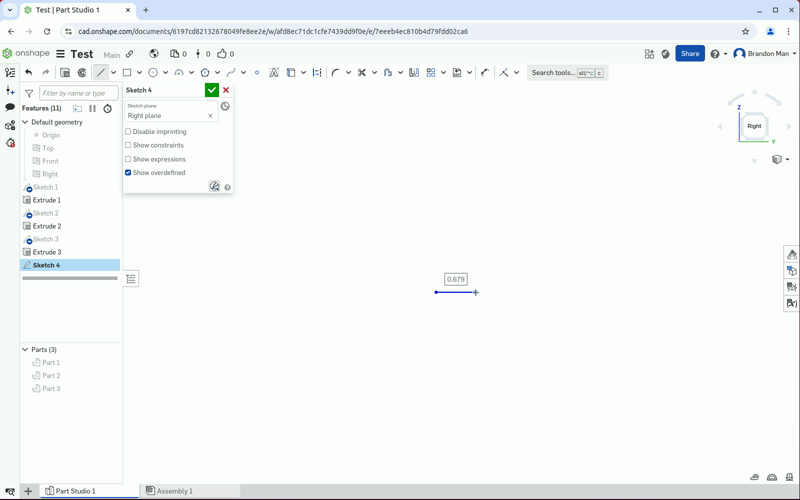
scroll(-6)
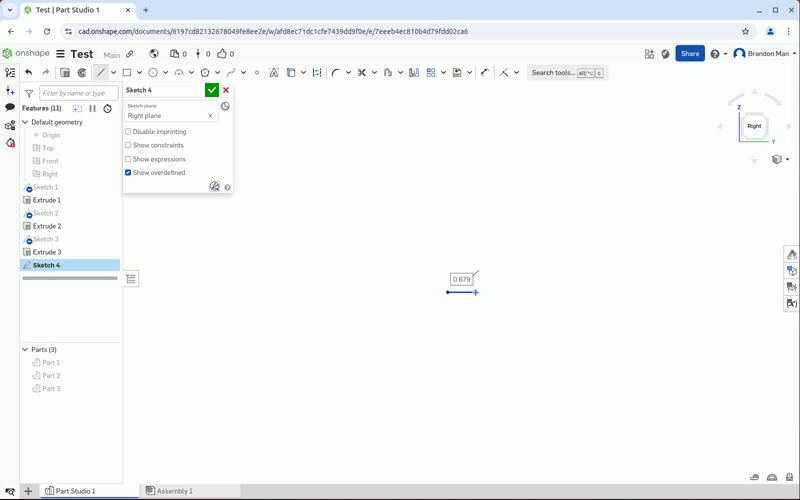
scroll(-6)
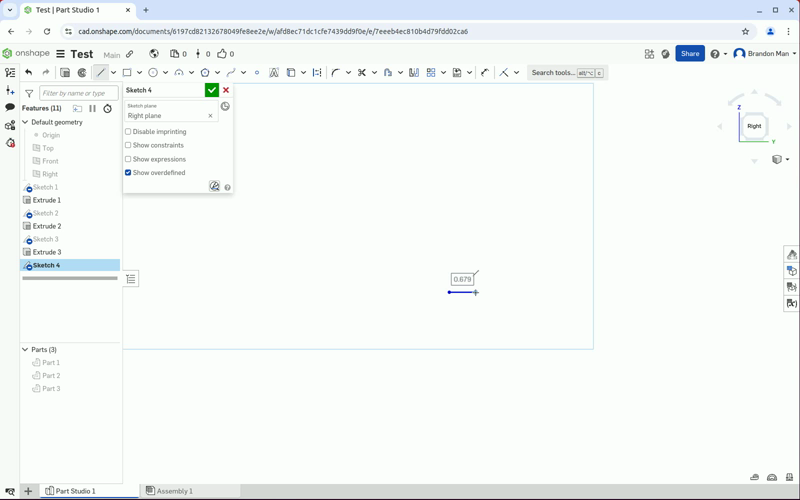
scroll(-6)
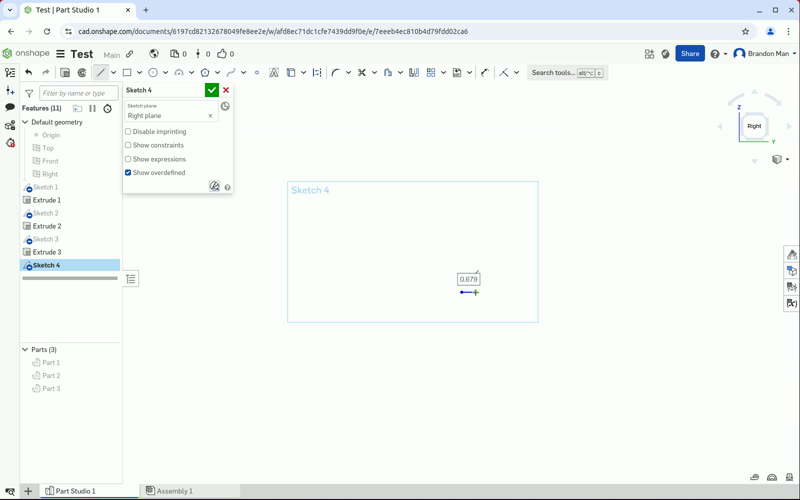
scroll(-6)
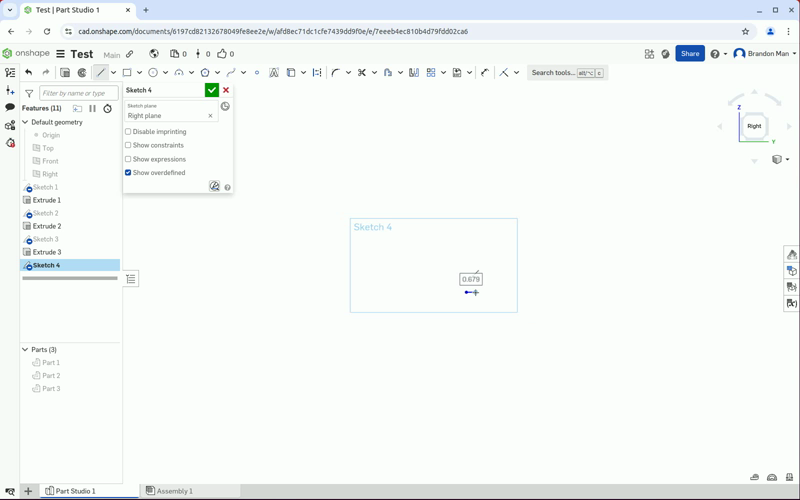
scroll(-6)
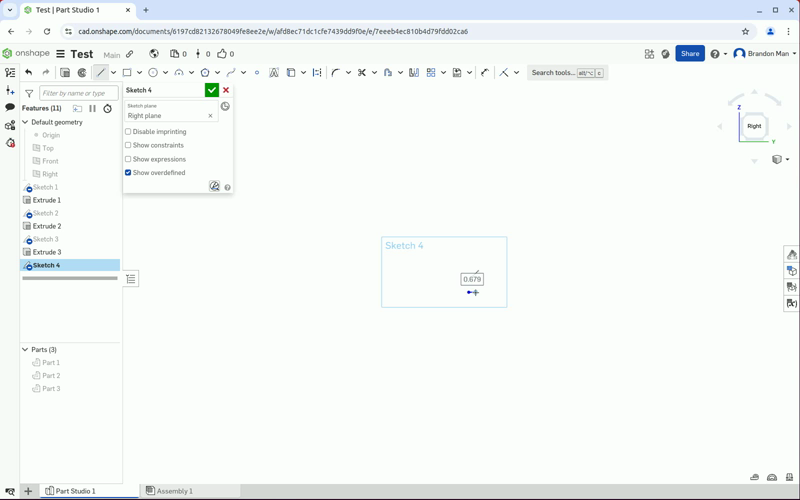
scroll(-6)
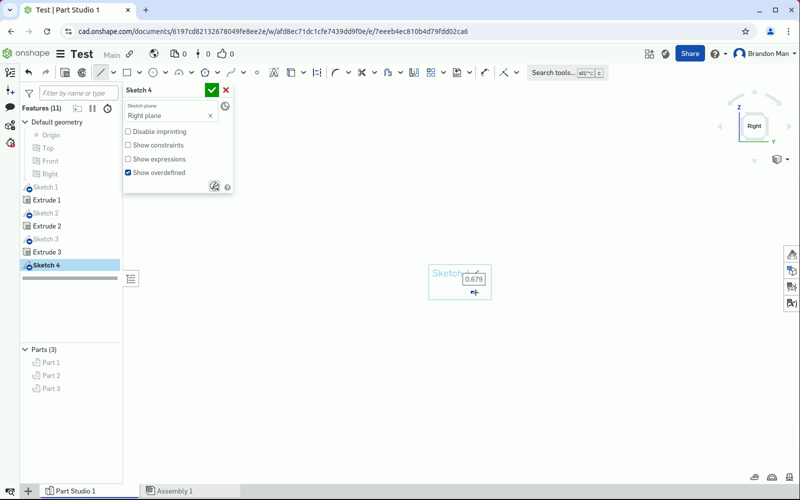
key_up(shift)
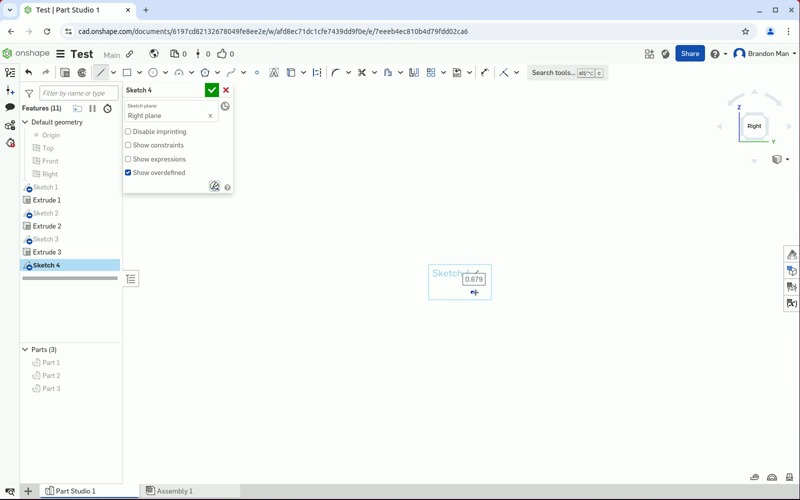
key_down(shift)
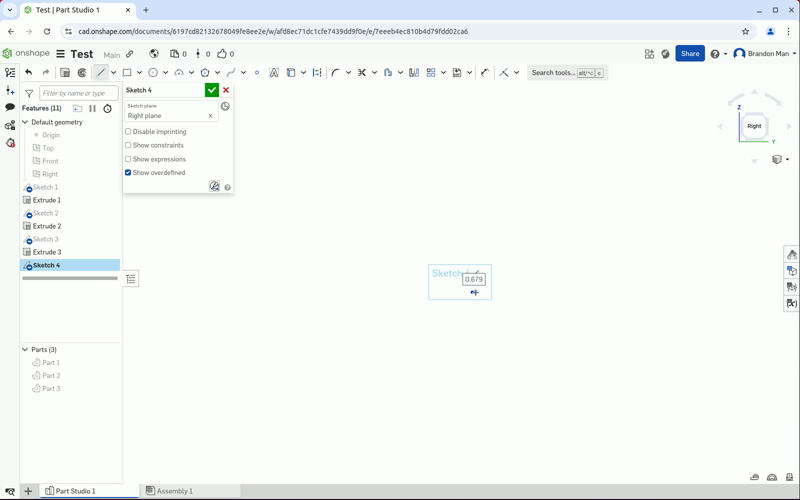
mouse_move(505, 292)
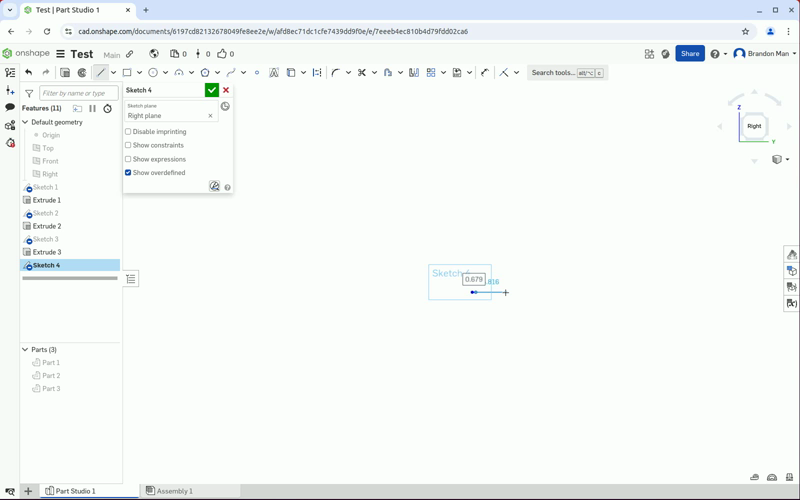
mouse_move(475, 287)
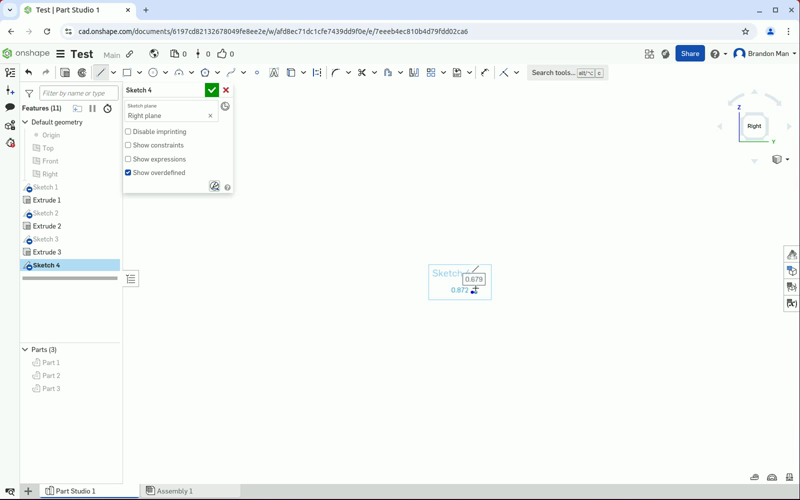
scroll(6)
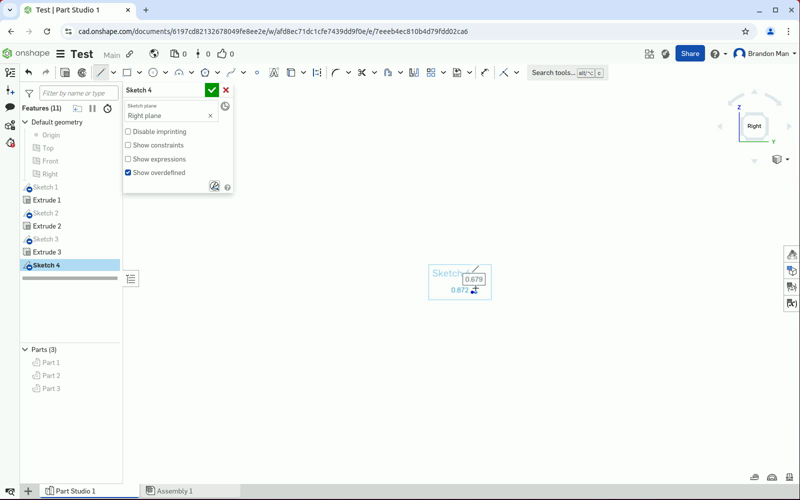
scroll(6)
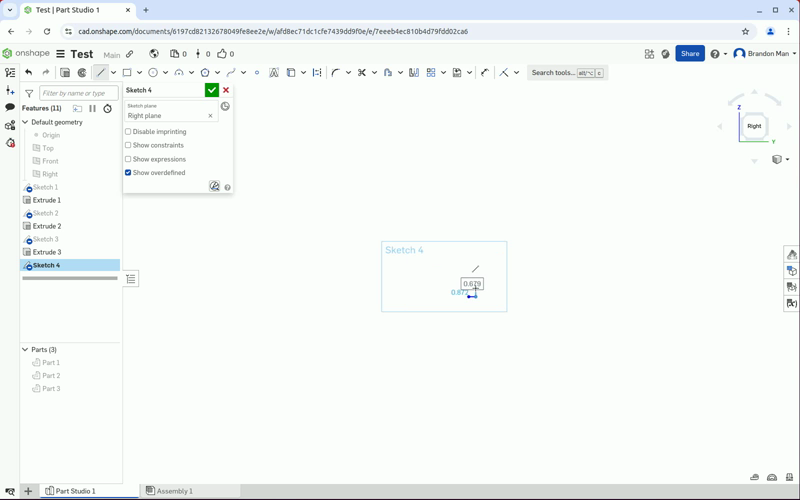
scroll(6)
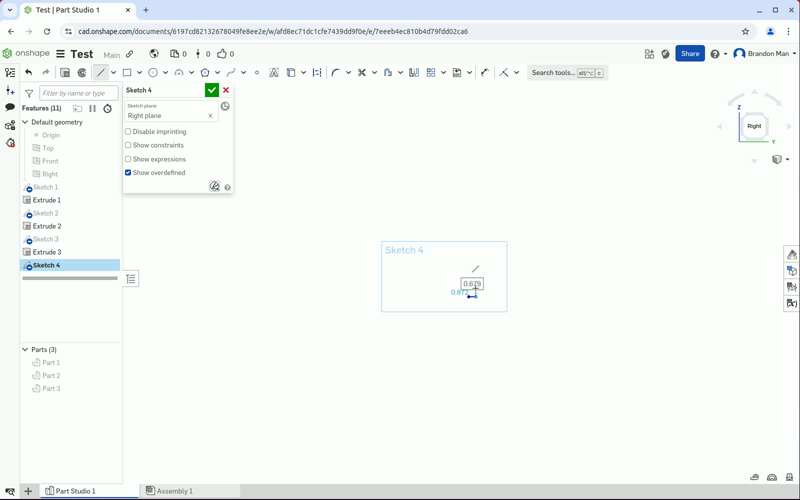
scroll(6)
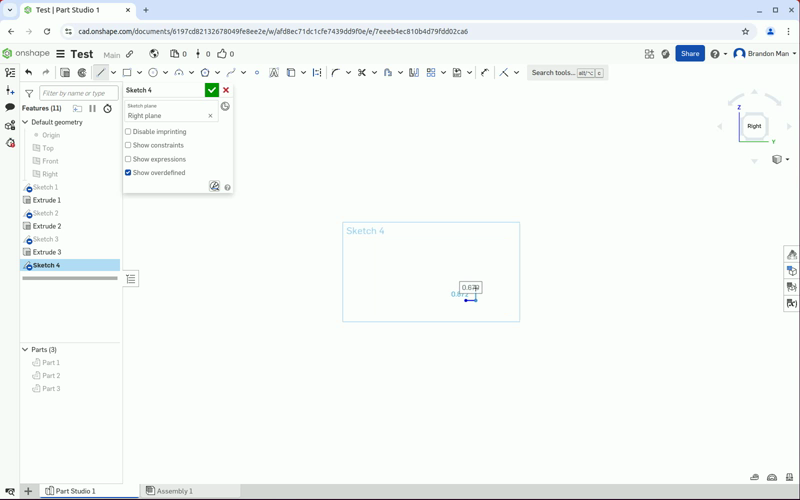
scroll(6)
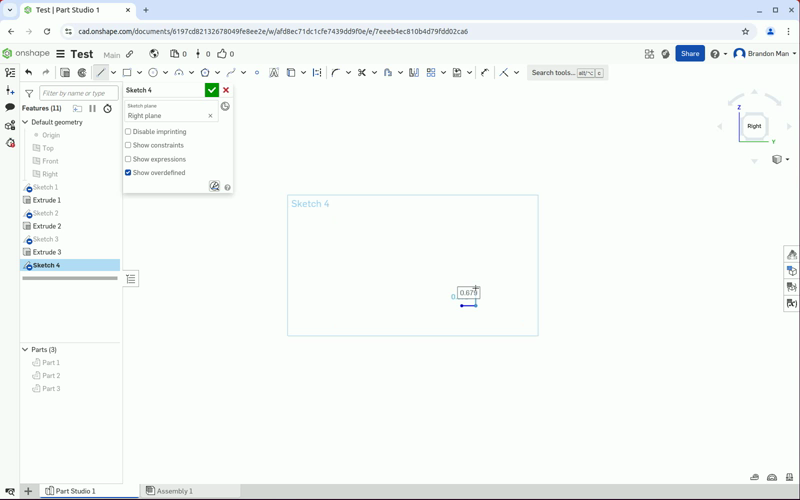
scroll(6)
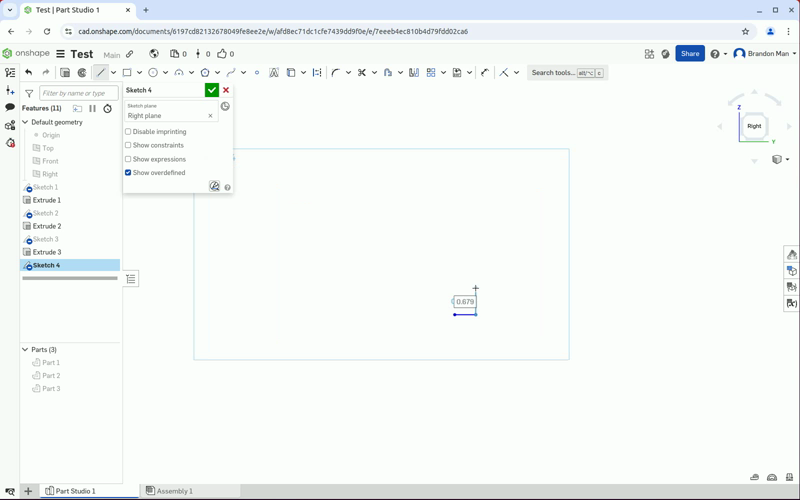
scroll(6)
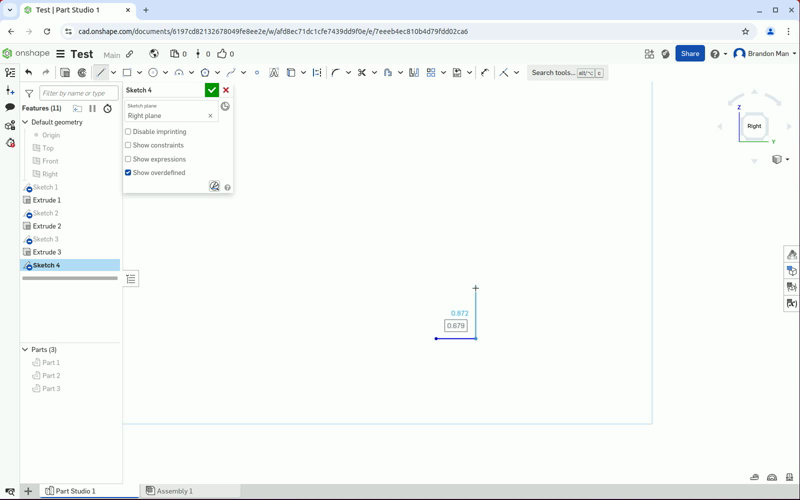
click(475, 287)
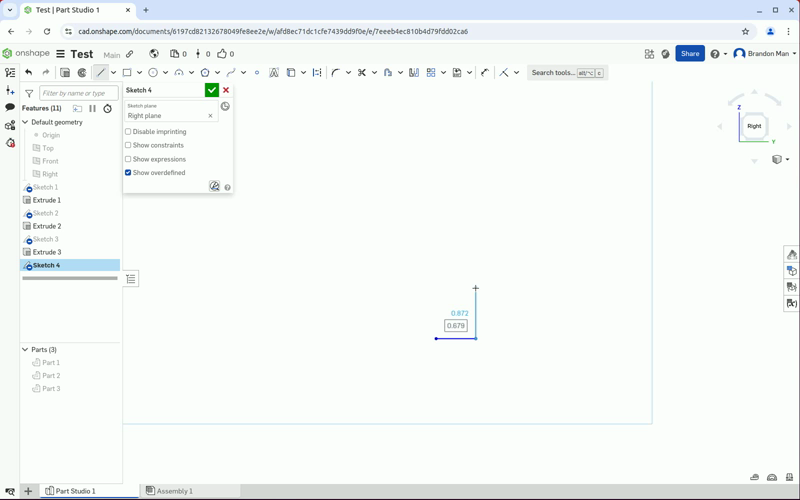
scroll(-6)
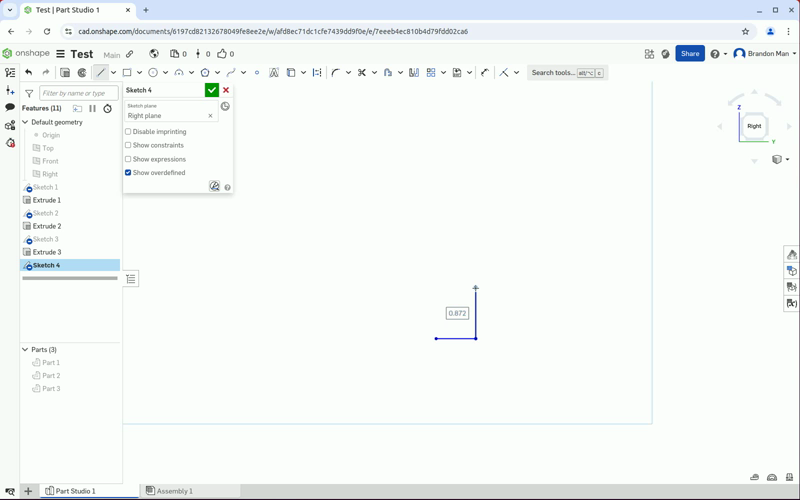
scroll(-6)
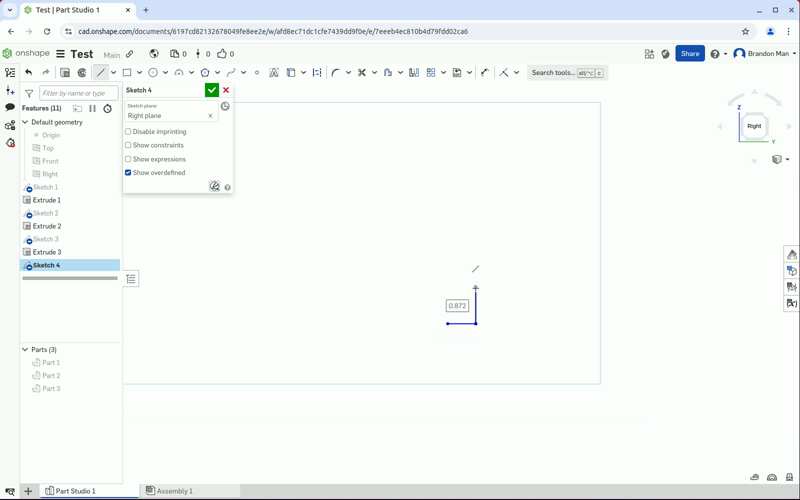
scroll(-6)
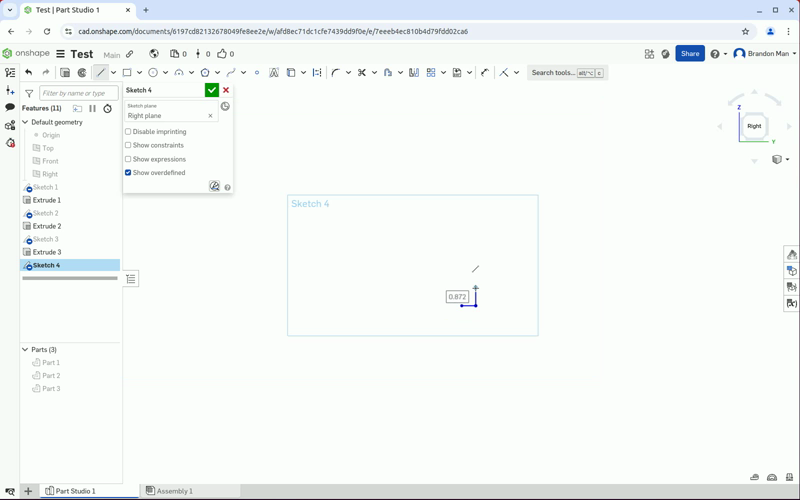
scroll(-6)
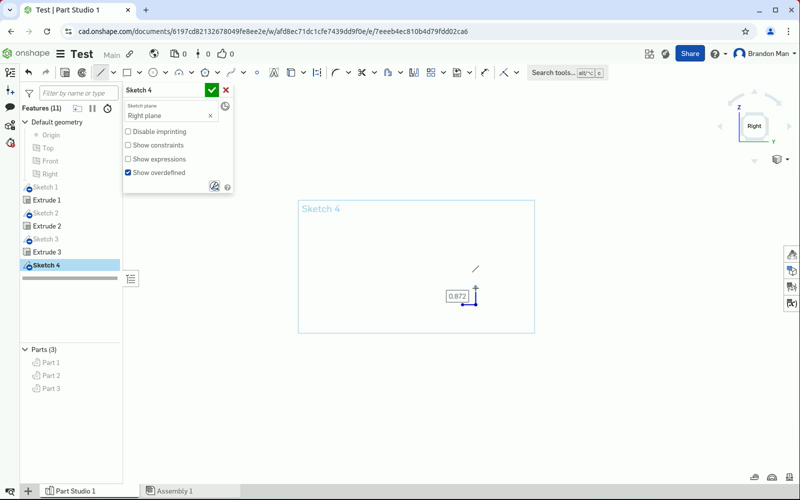
scroll(-6)
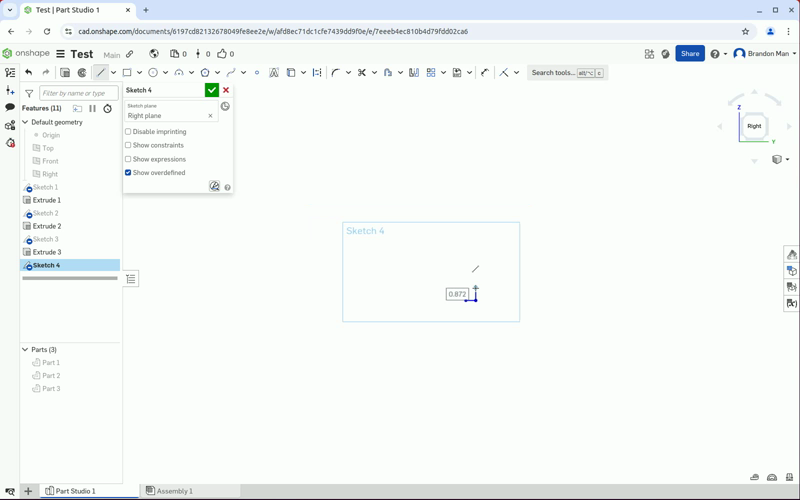
scroll(-6)
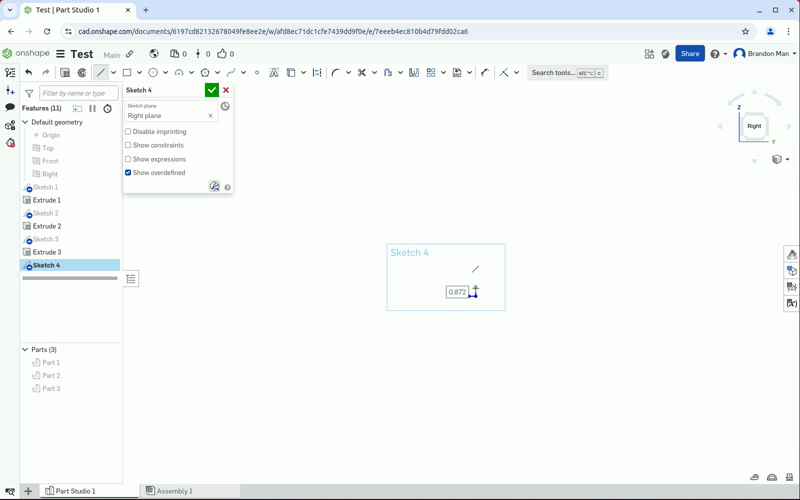
scroll(-6)
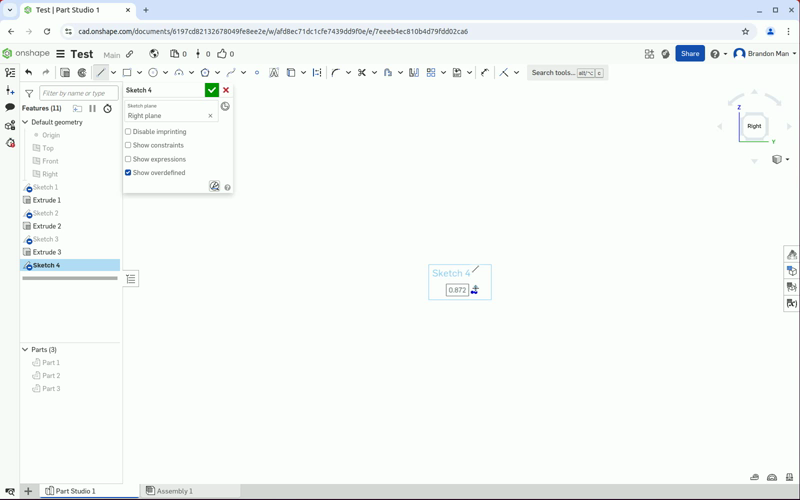
key_up(shift)
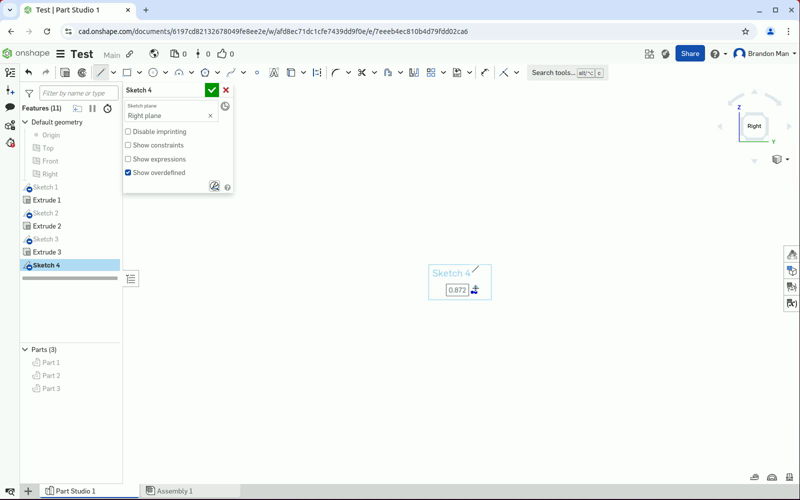
key_down(shift)
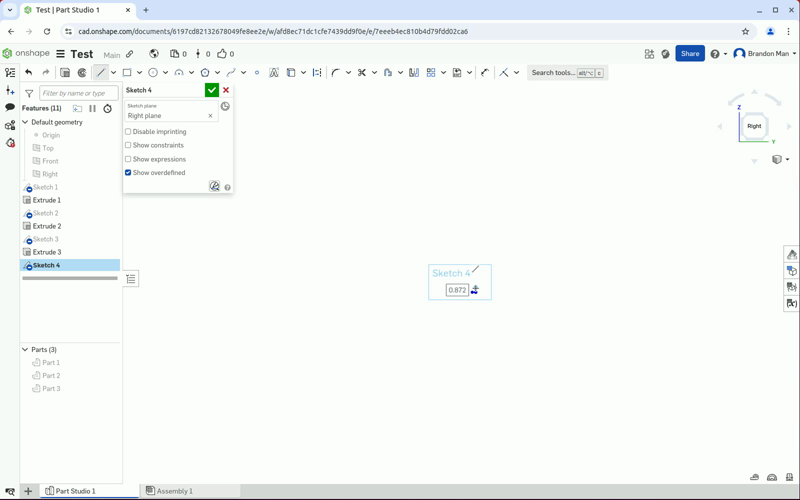
mouse_move(505, 287)
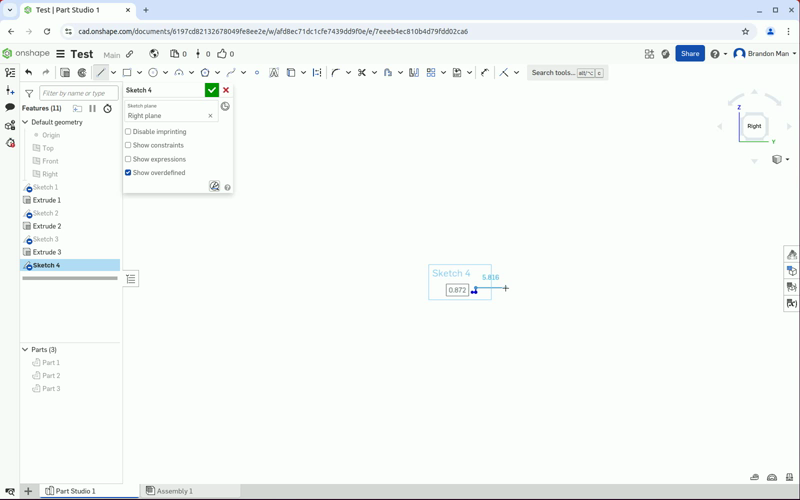
mouse_move(472, 287)
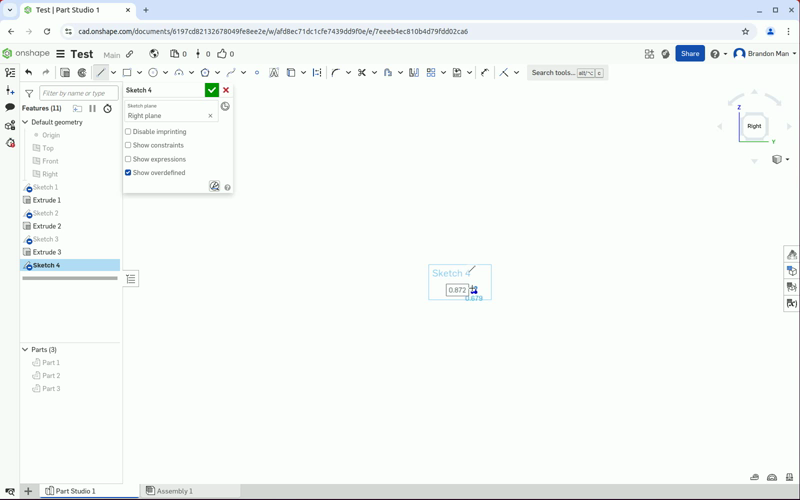
scroll(6)
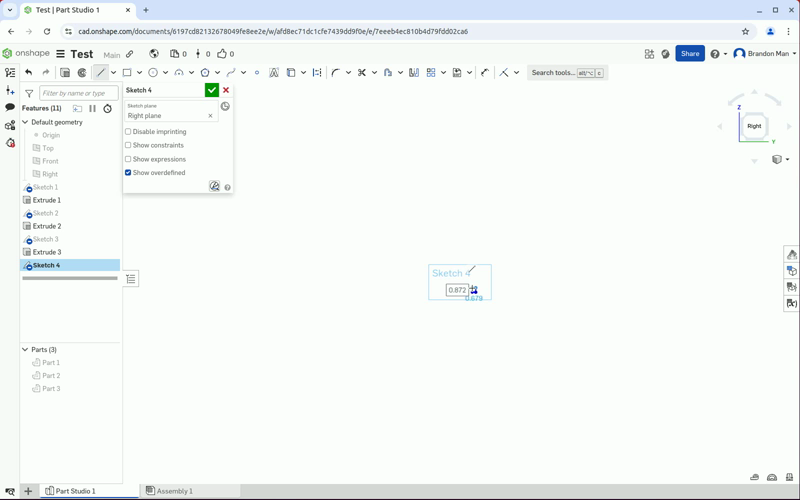
scroll(6)
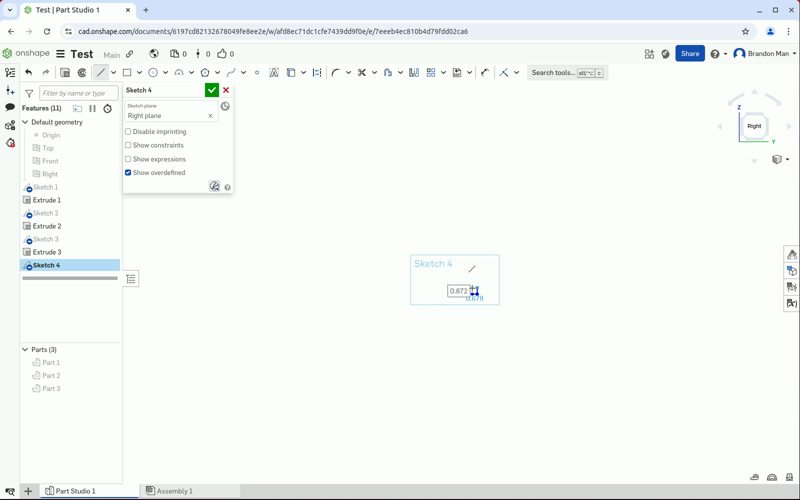
scroll(6)
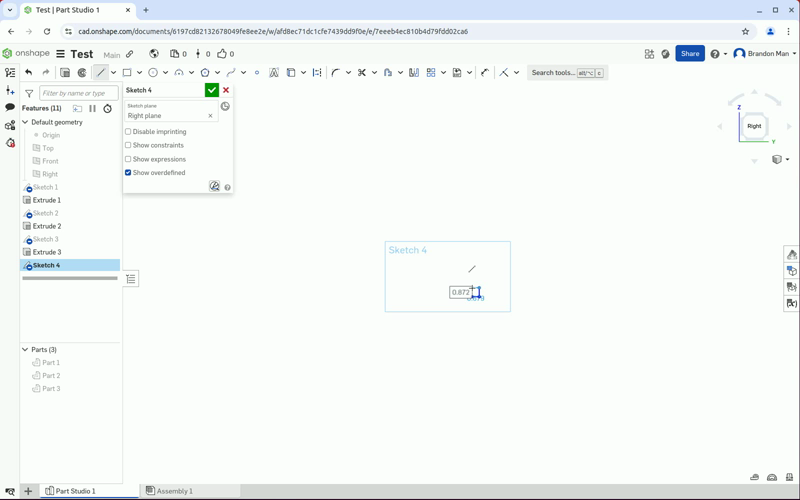
scroll(6)
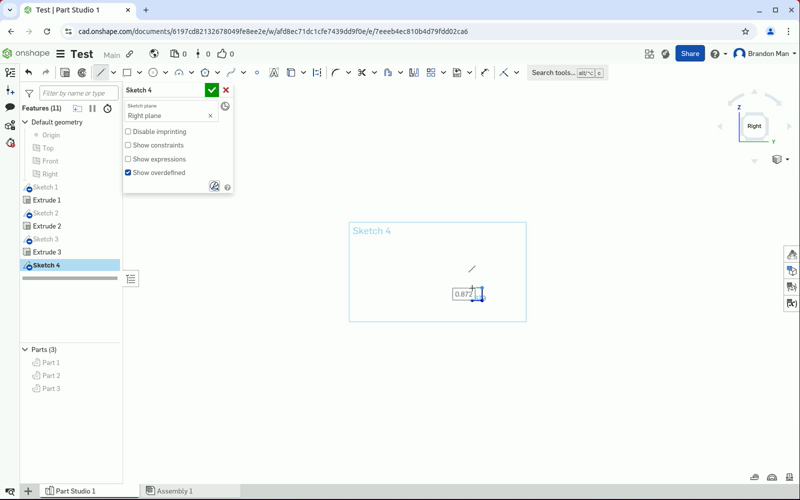
scroll(6)
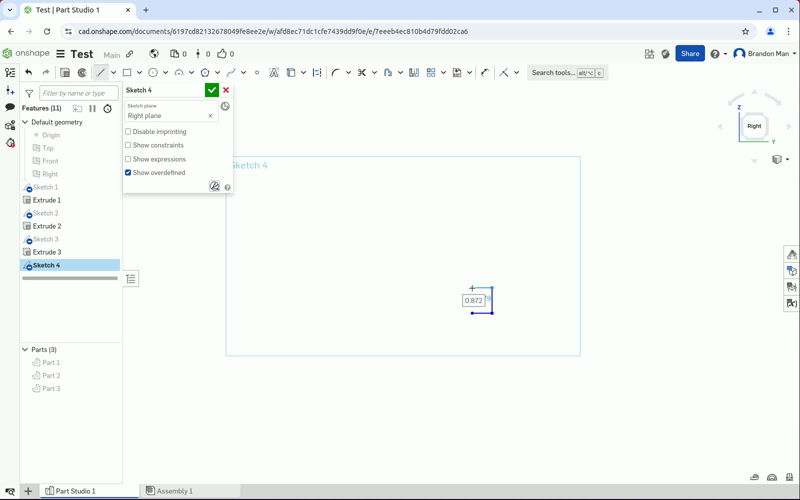
scroll(6)
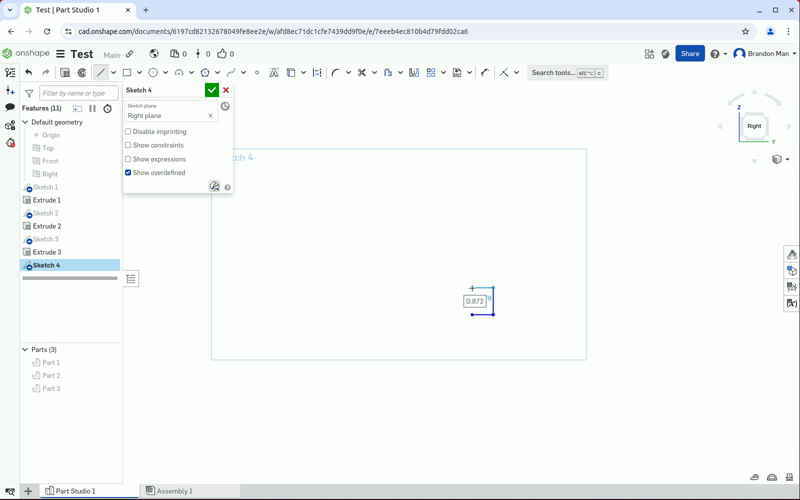
scroll(6)
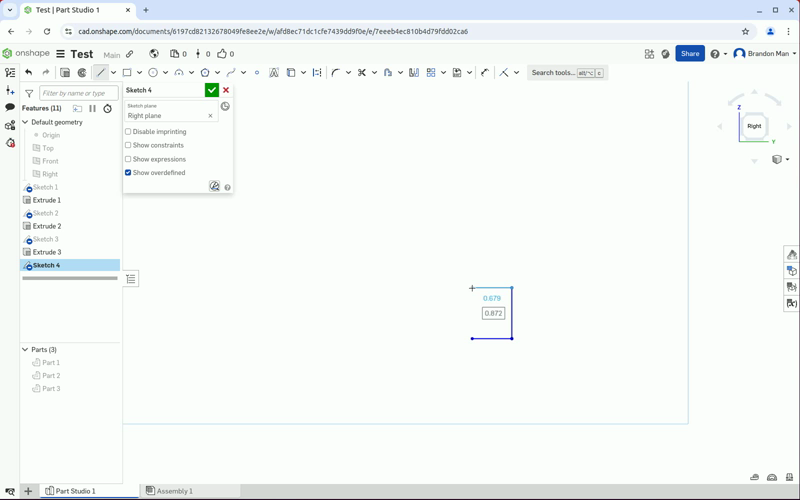
click(472, 287)
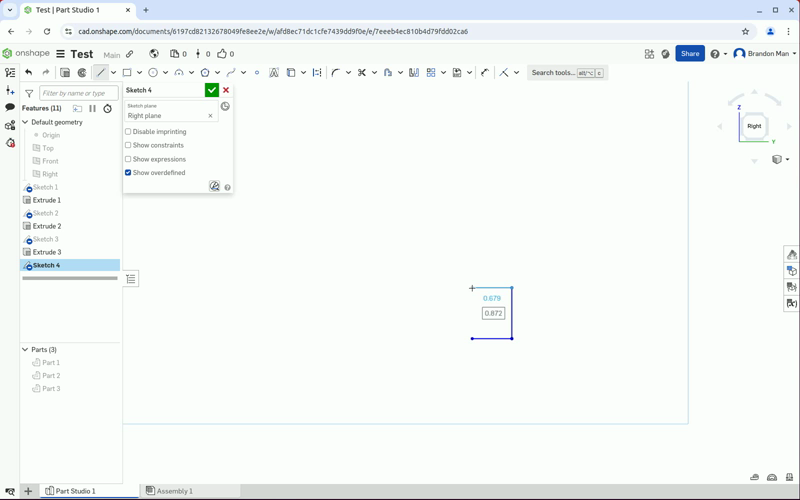
scroll(-6)
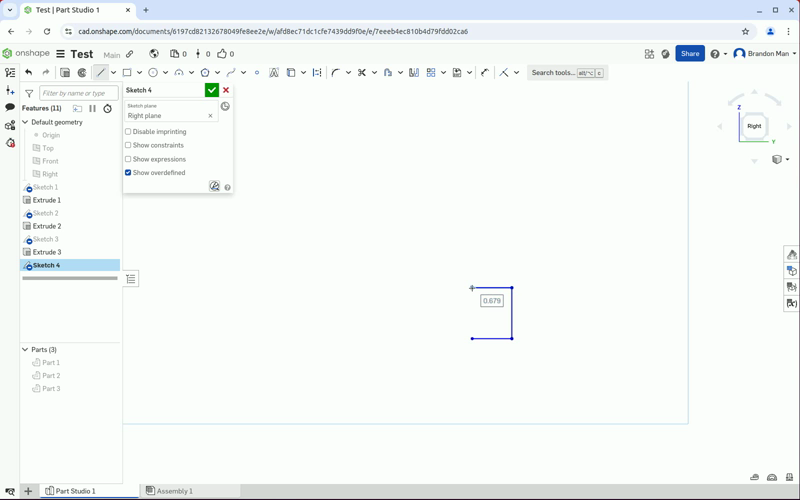
scroll(-6)
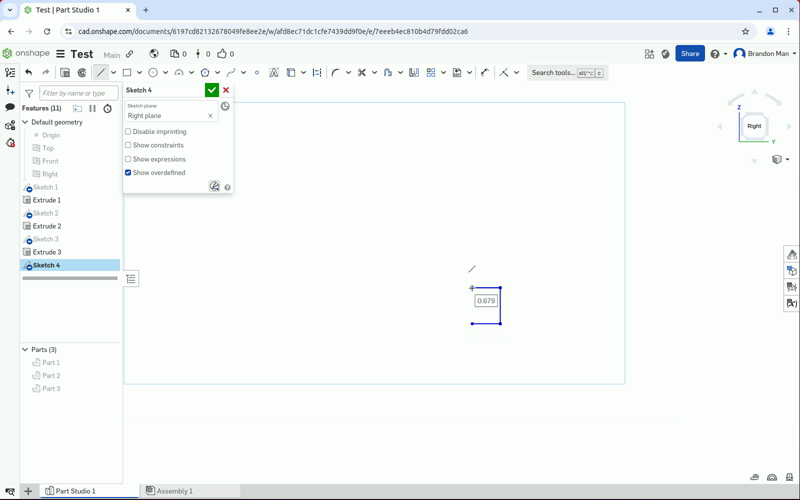
scroll(-6)
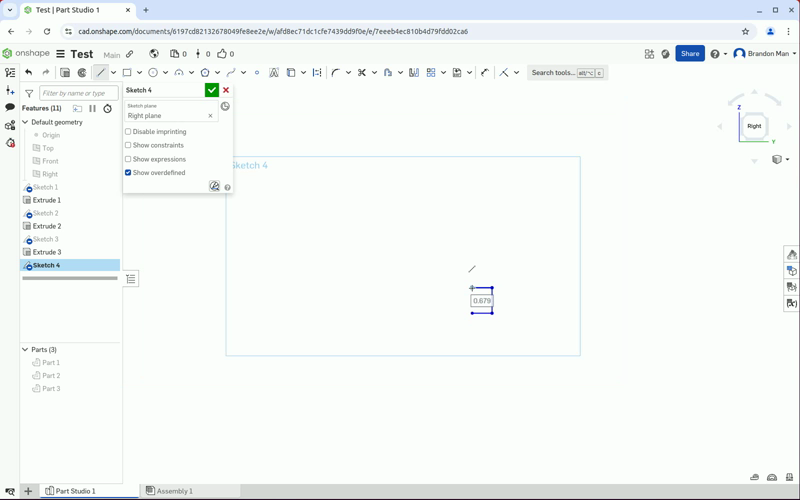
scroll(-6)
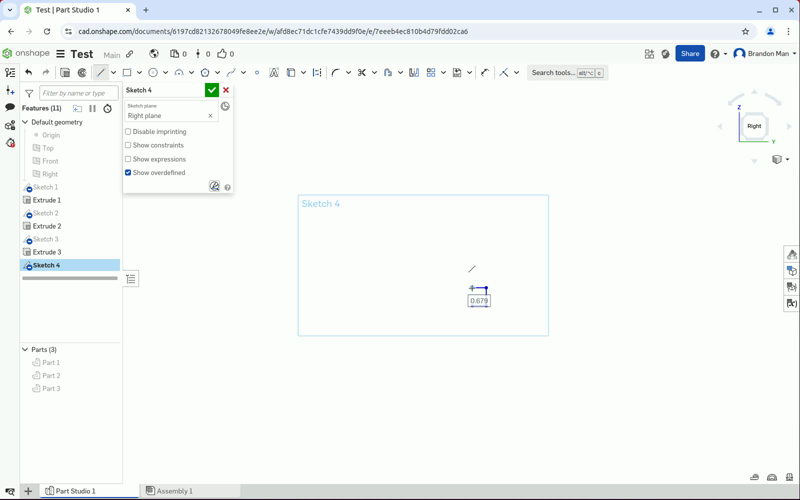
scroll(-6)
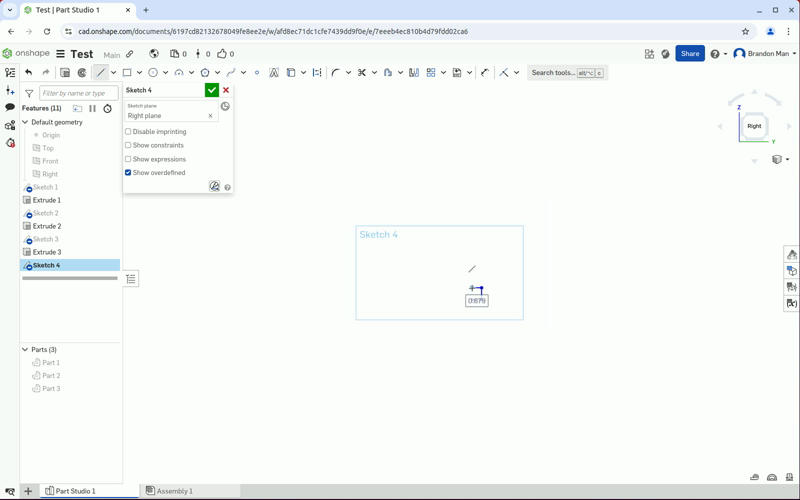
scroll(-6)
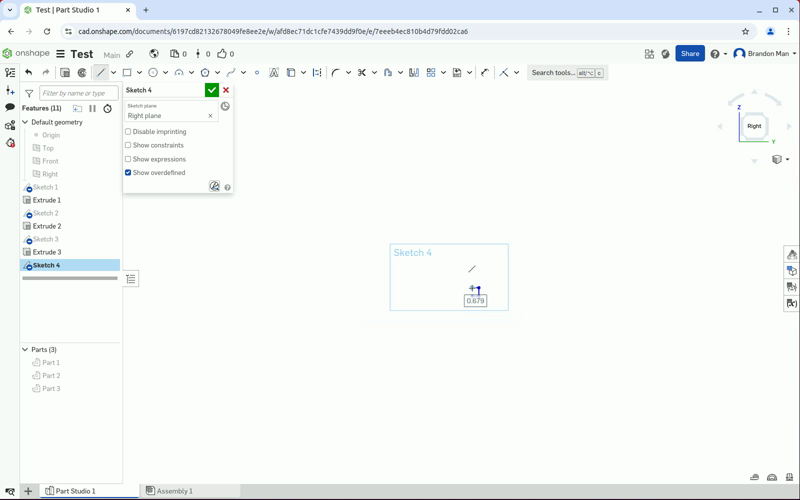
scroll(-6)
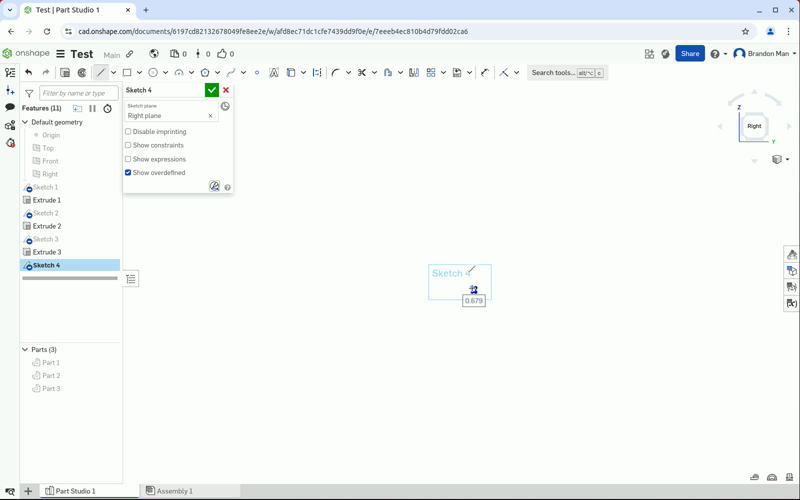
key_up(shift)
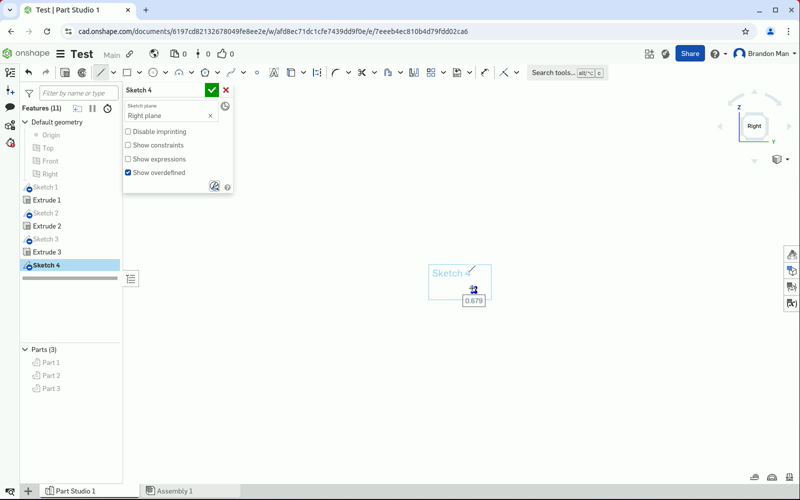
mouse_move(502, 287)
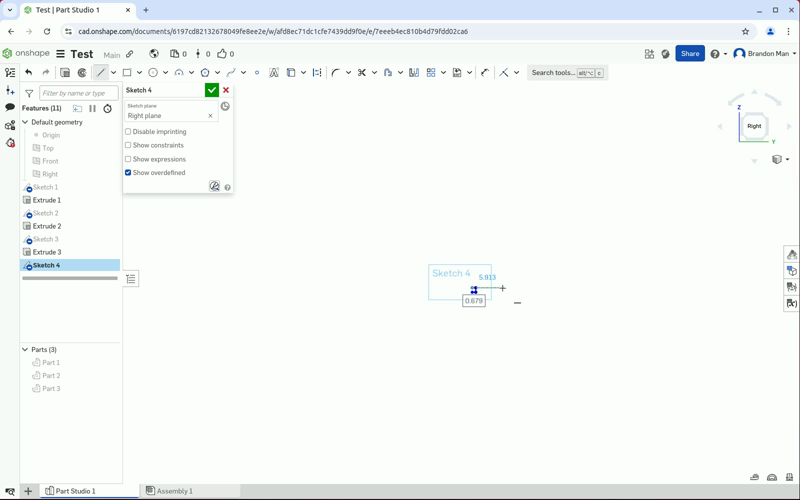
key_down(shift)
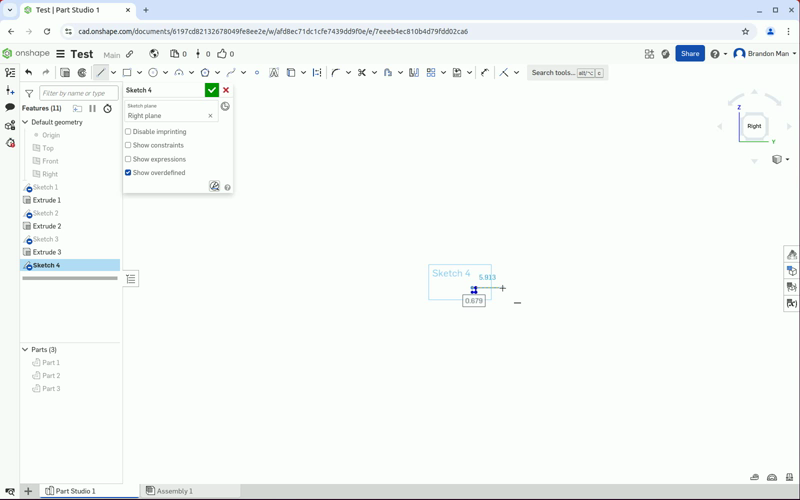
mouse_move(472, 292)
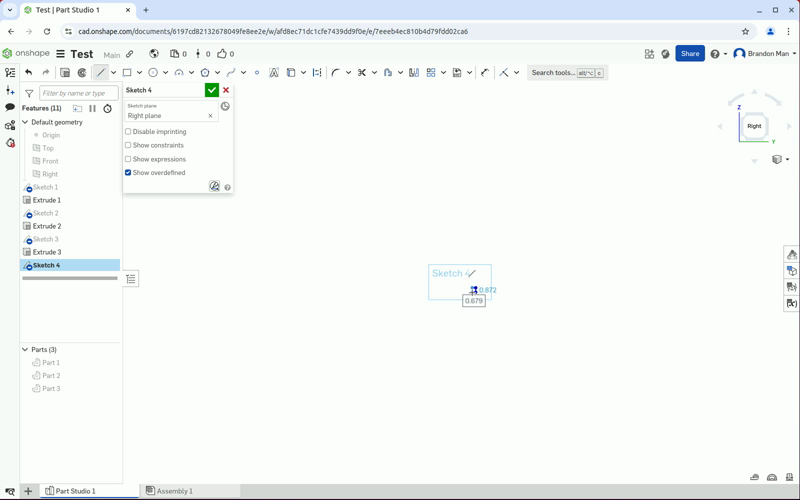
scroll(6)
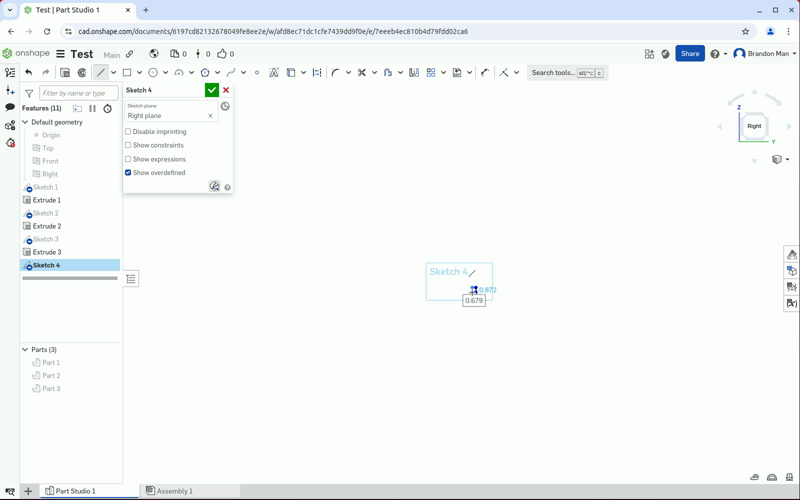
scroll(6)
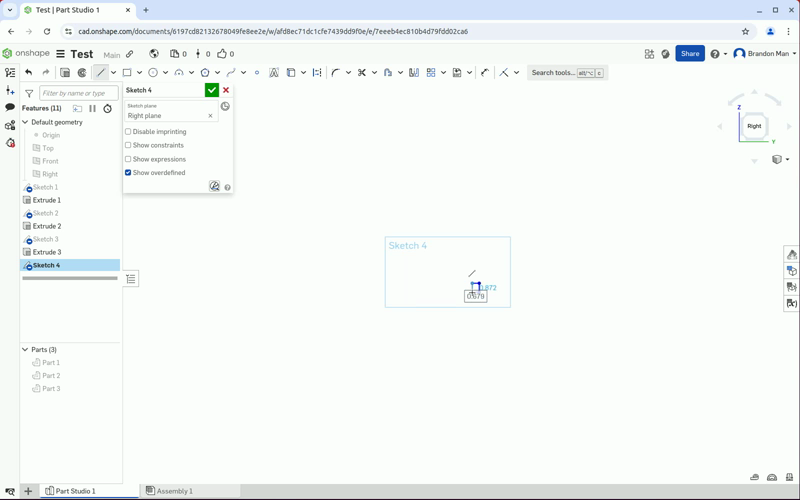
scroll(6)
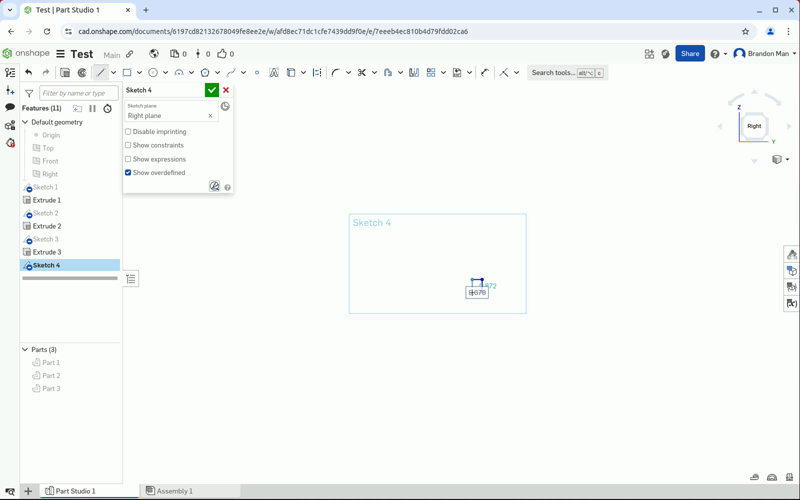
scroll(6)
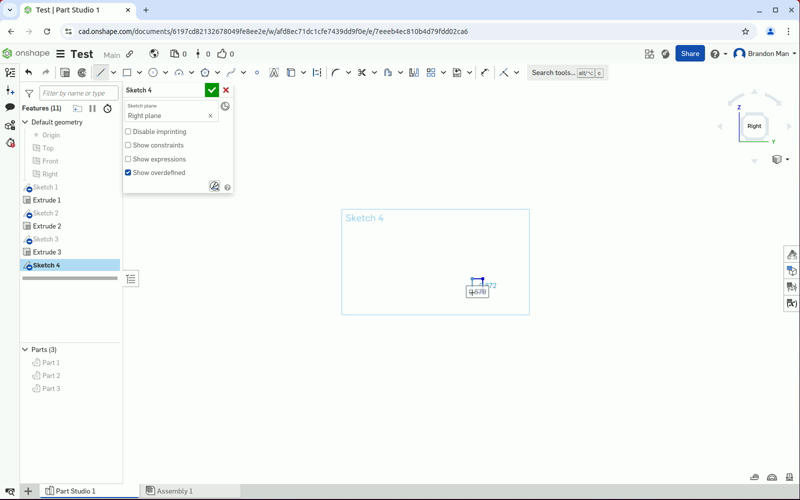
scroll(6)
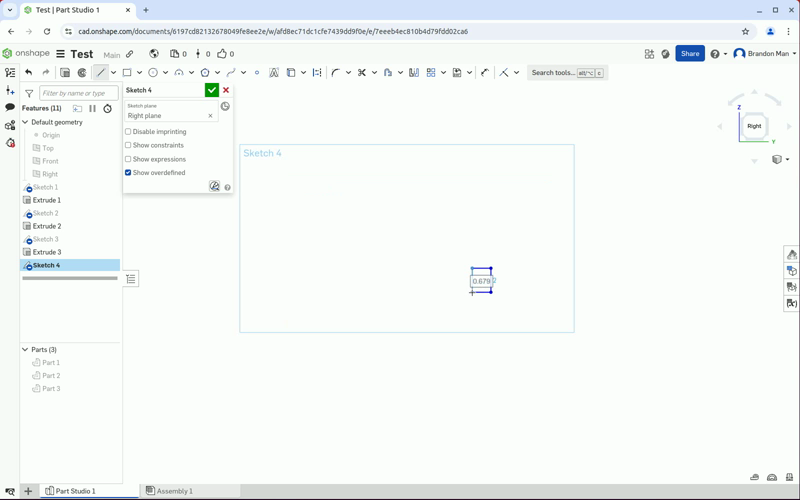
scroll(6)
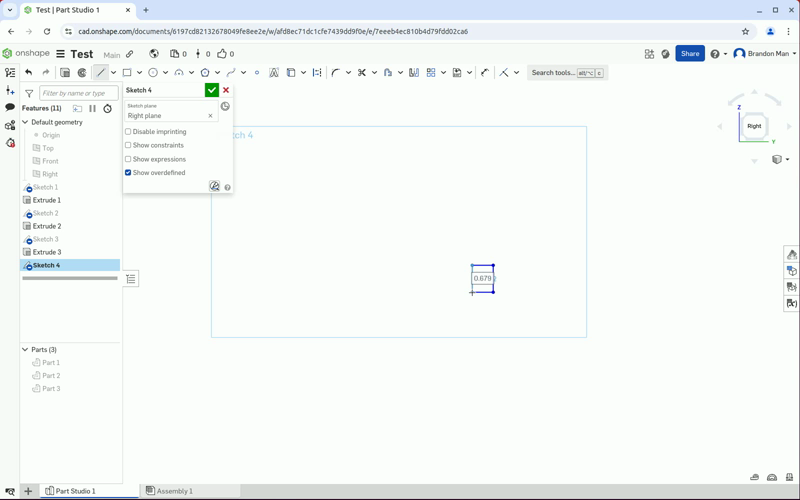
scroll(6)
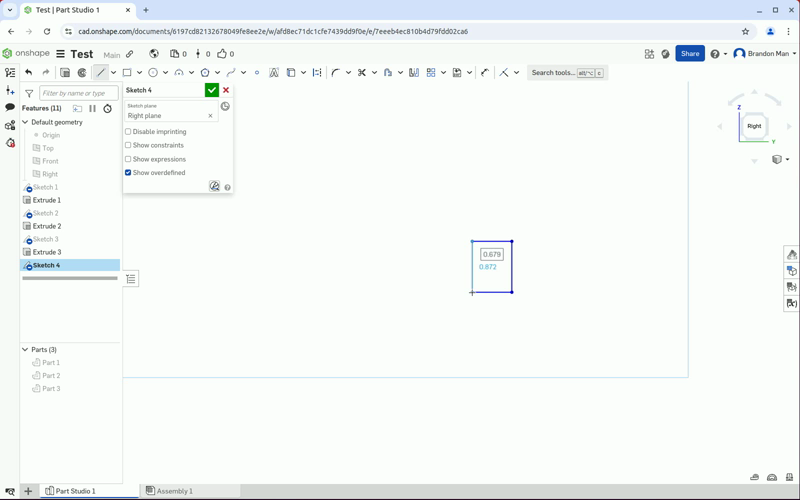
key_up(shift)
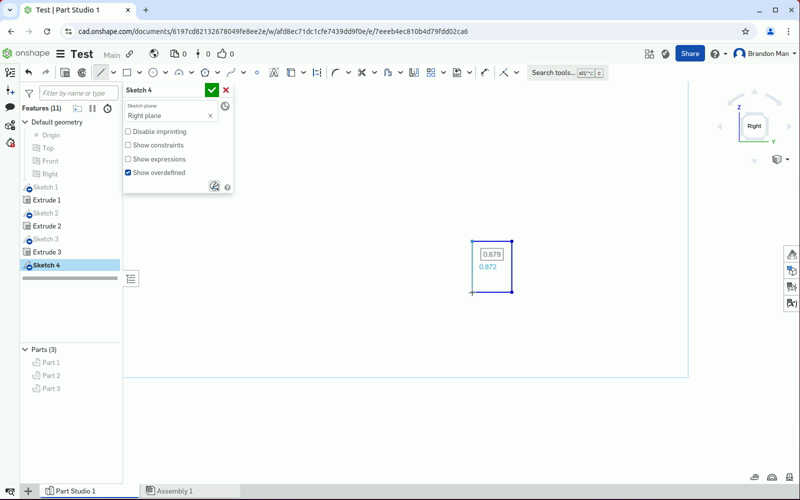
click(472, 292)
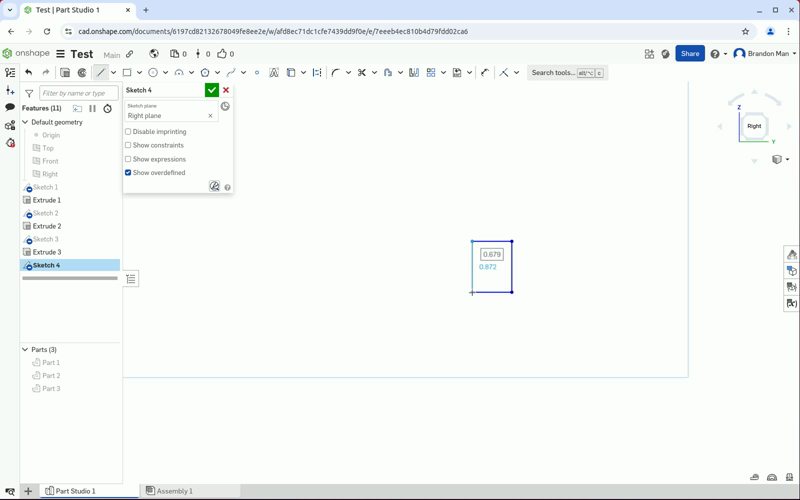
scroll(-6)
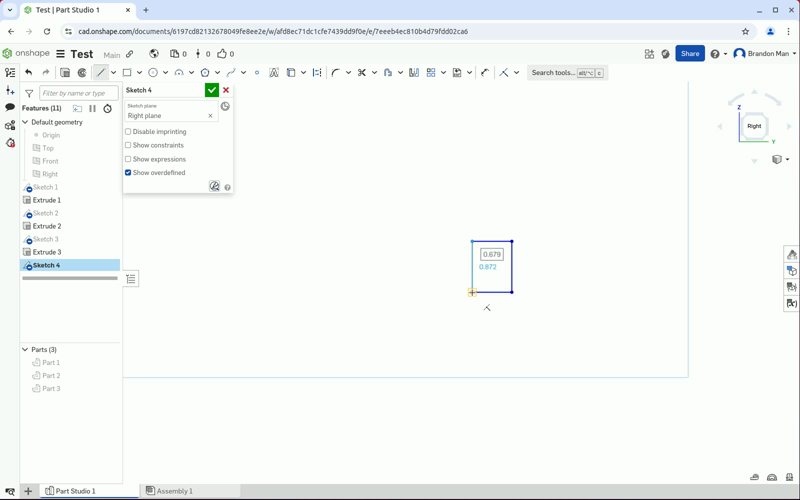
scroll(-6)
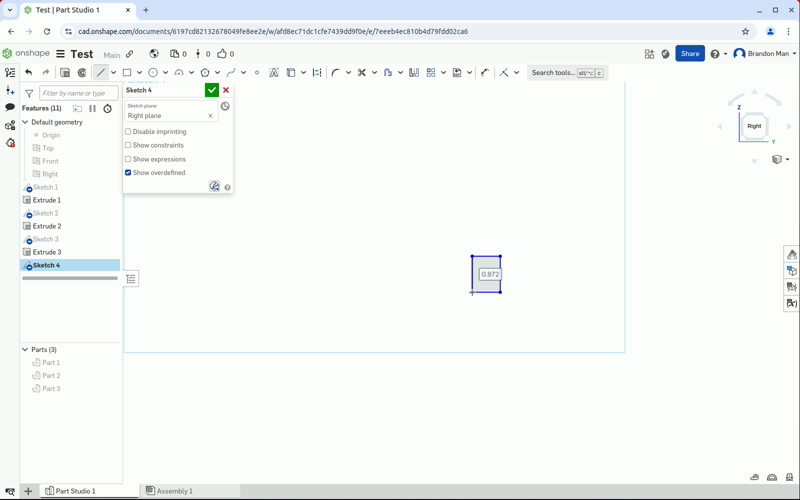
scroll(-6)
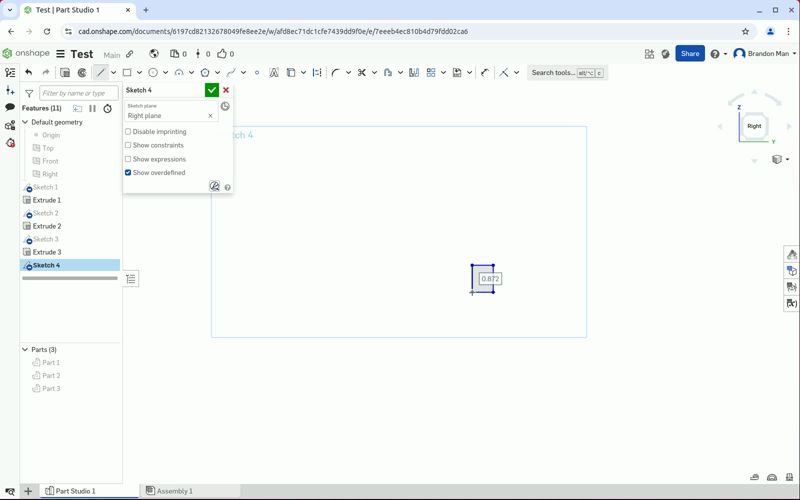
scroll(-6)
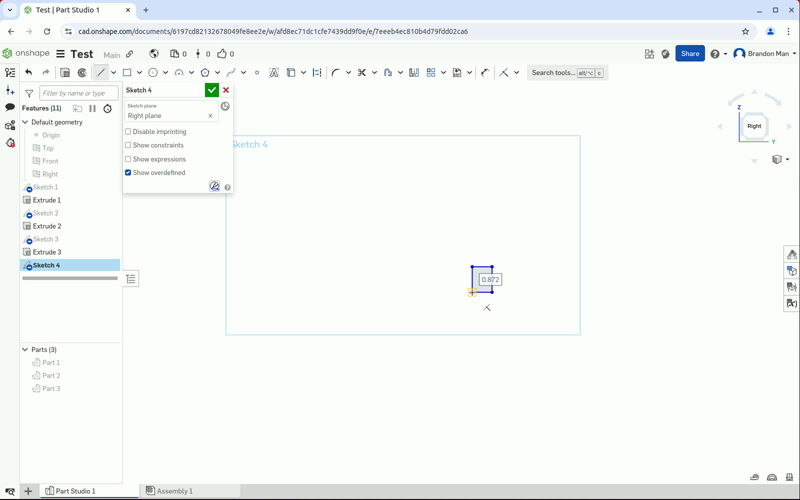
scroll(-6)
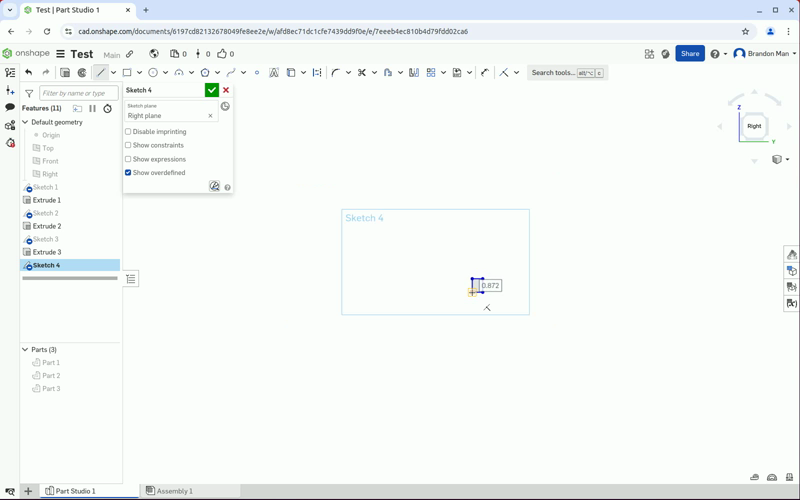
scroll(-6)
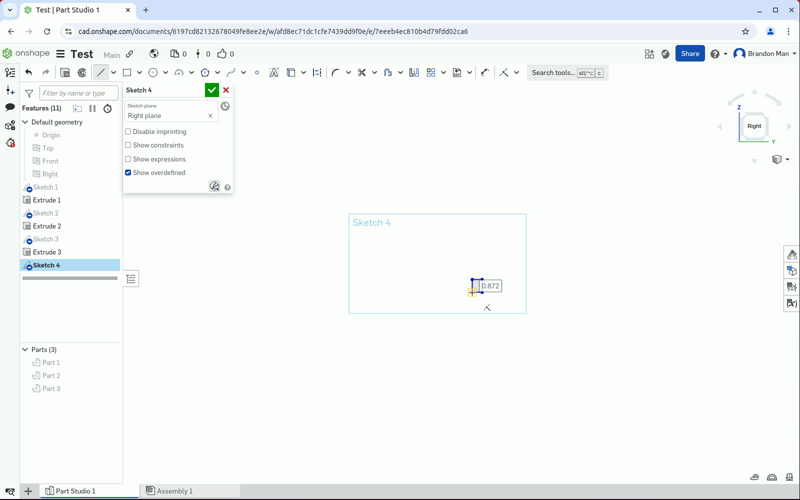
scroll(-6)
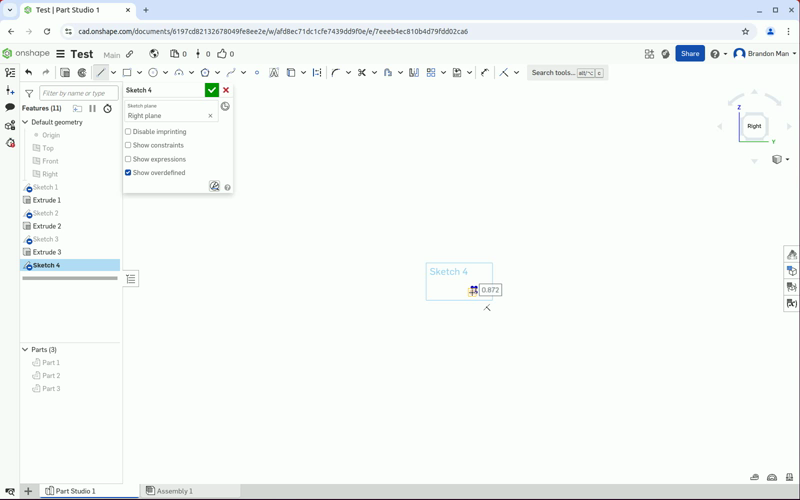
key(esc)
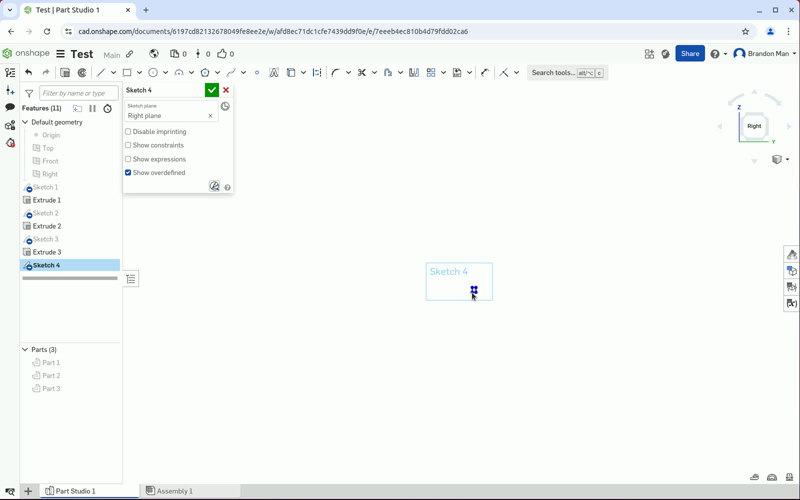
mouse_move(474, 288)
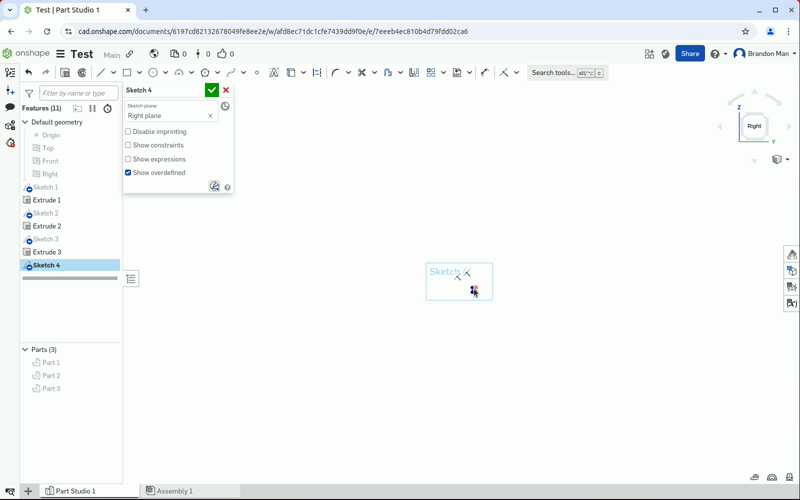
scroll(6)
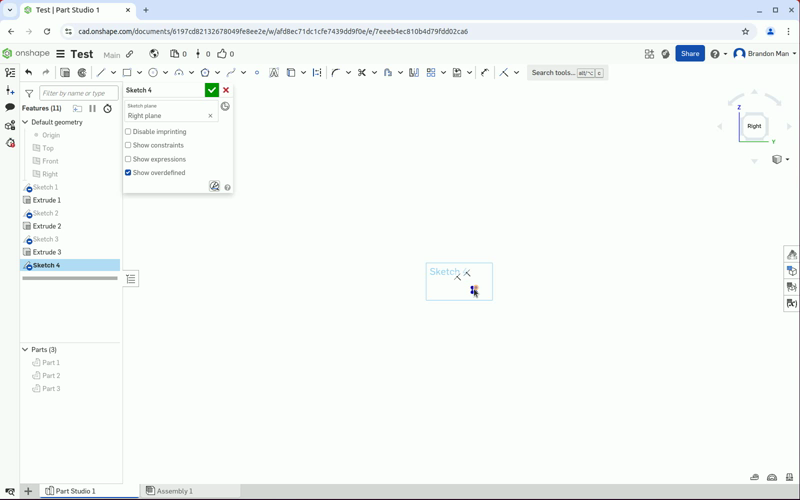
scroll(6)
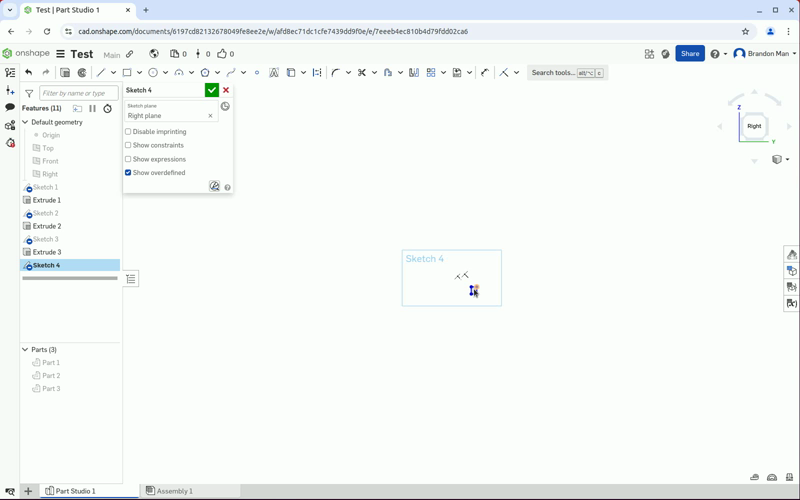
scroll(6)
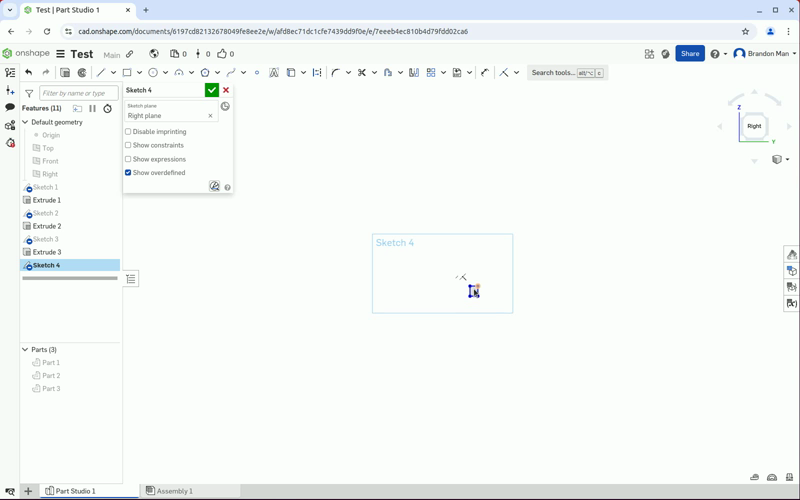
scroll(6)
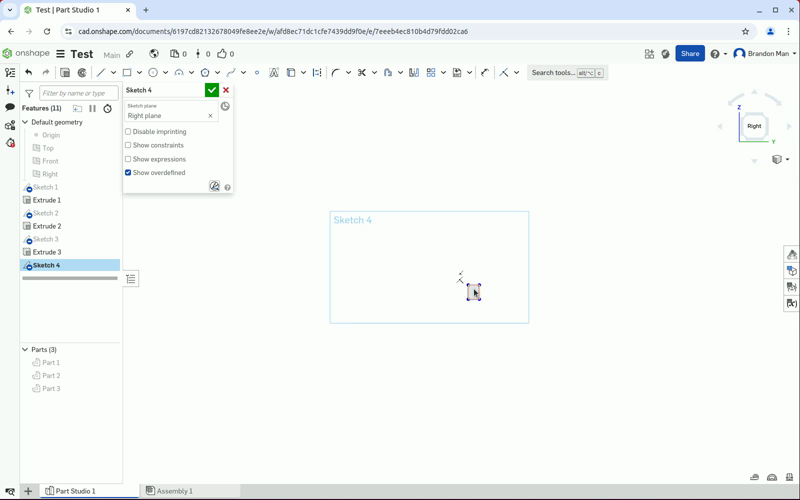
scroll(6)
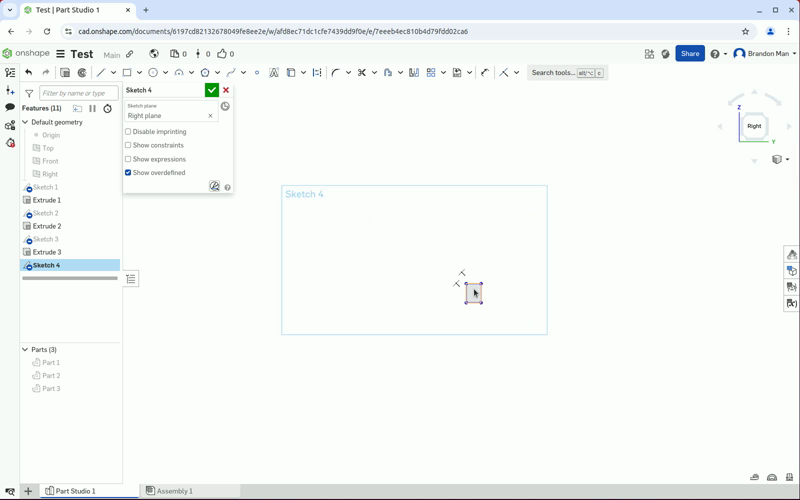
scroll(6)
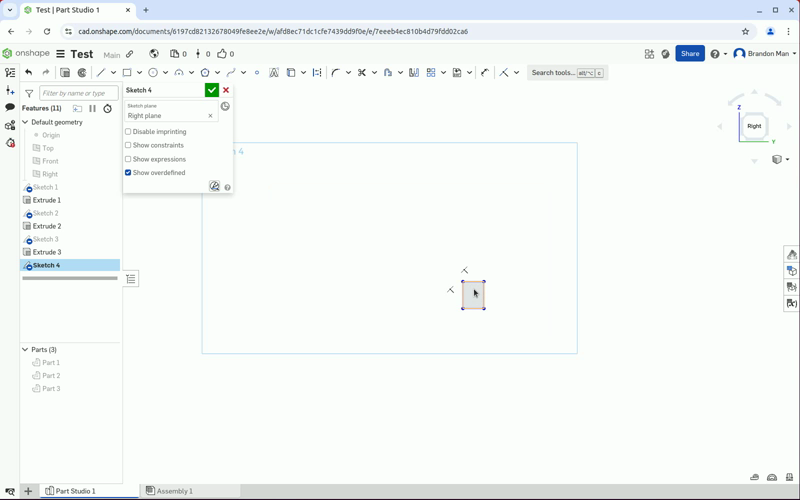
scroll(6)
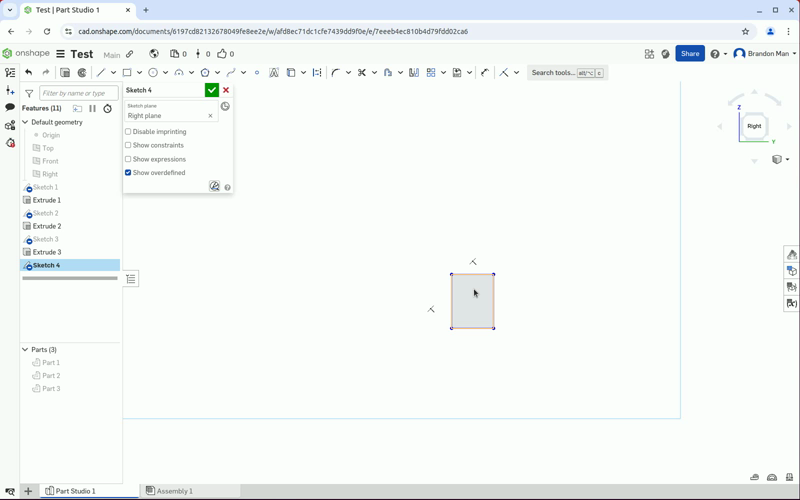
click(474, 288)
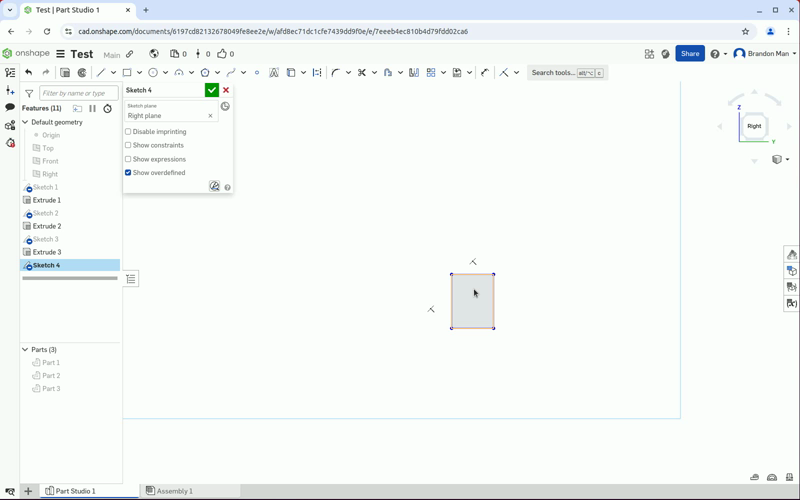
scroll(-6)
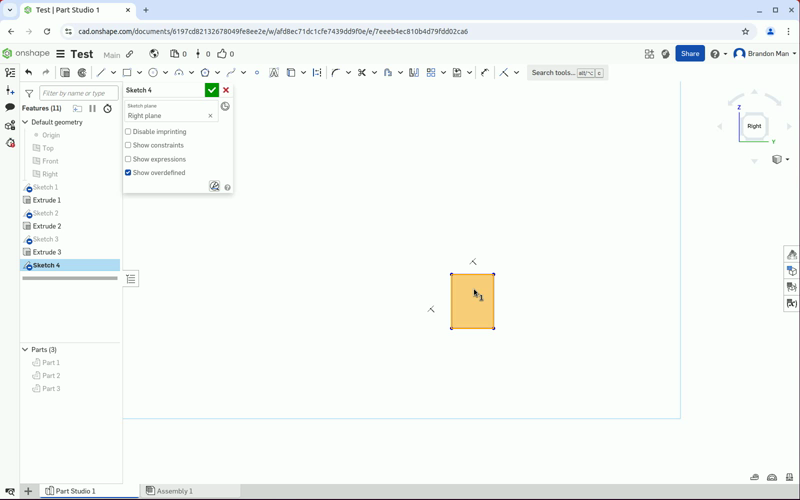
scroll(-6)
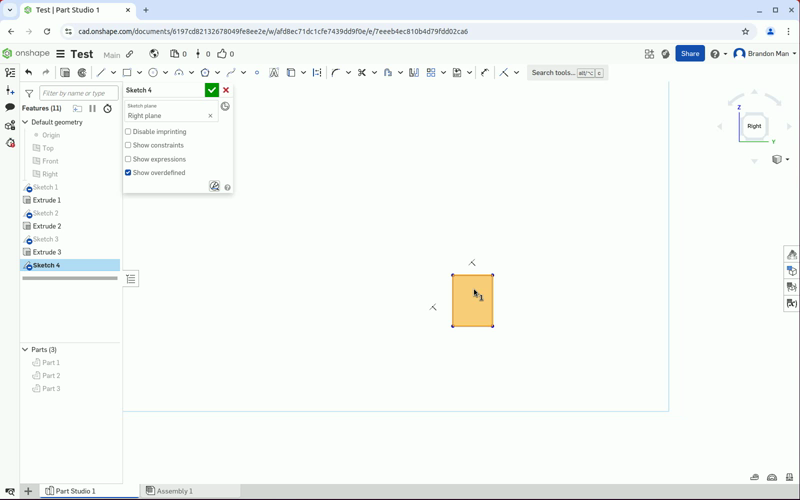
scroll(-6)
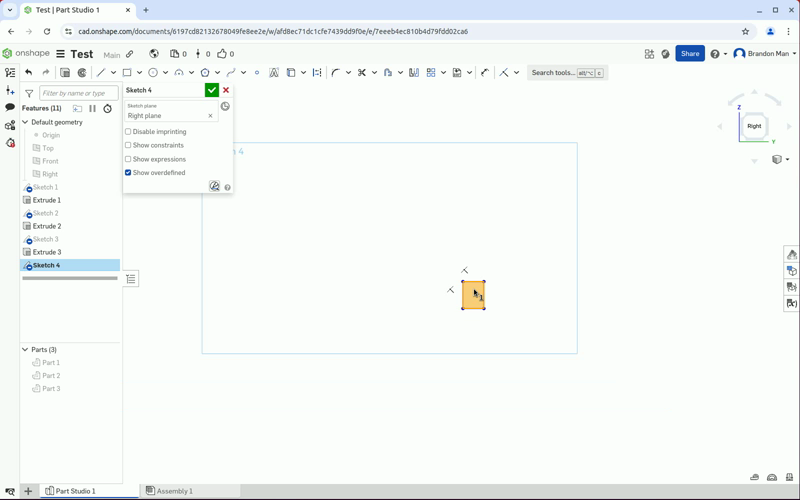
scroll(-6)
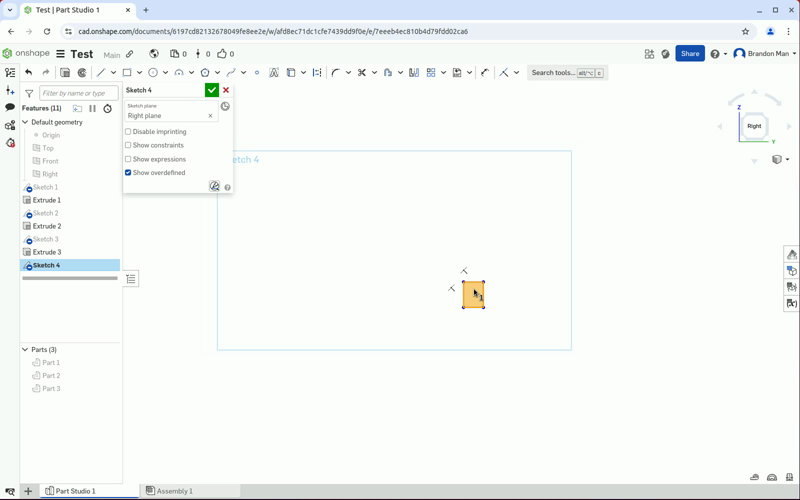
scroll(-6)
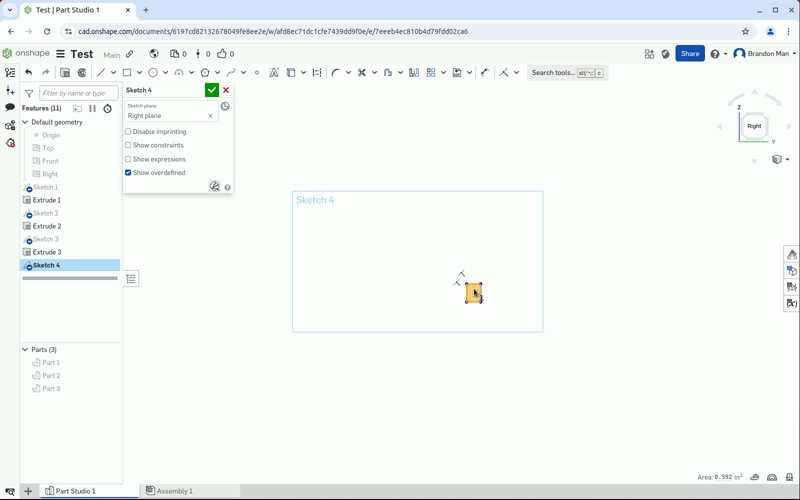
scroll(-6)
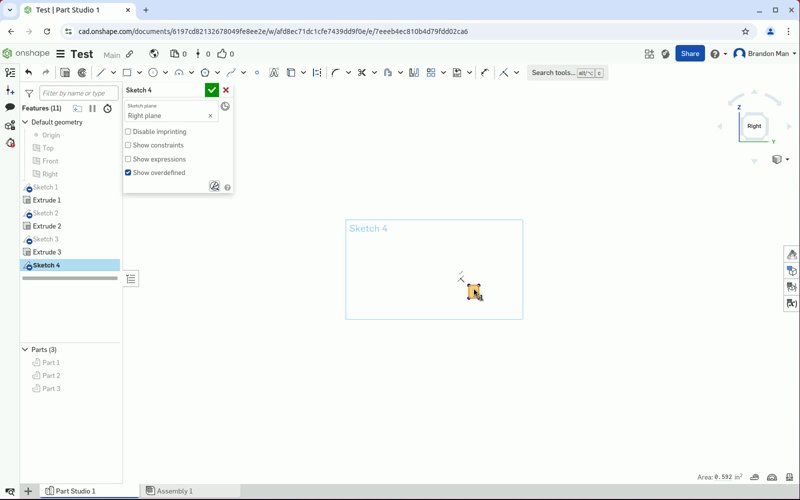
scroll(-6)
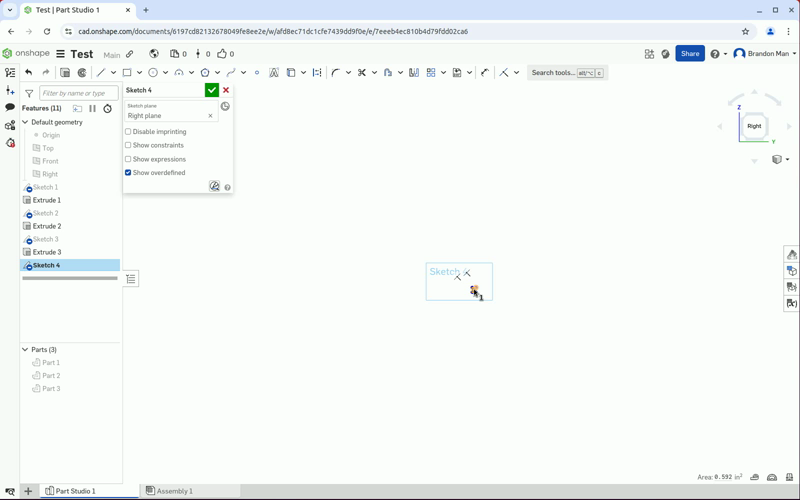
mouse_move(73, 352)
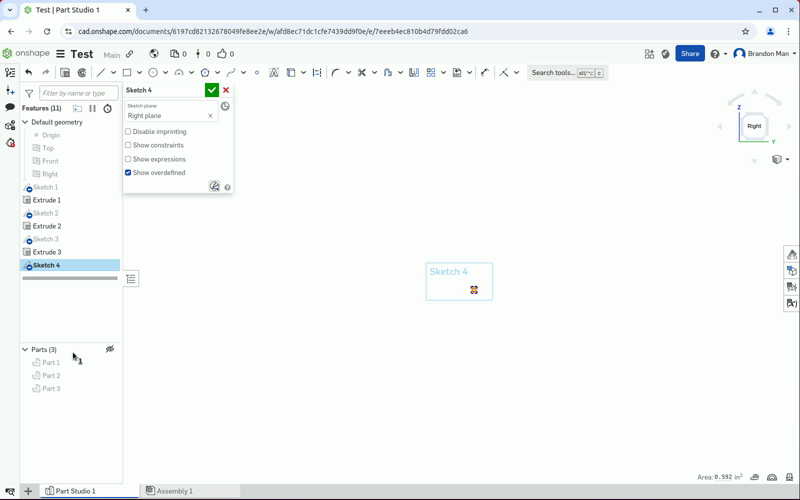
key(shift+y)
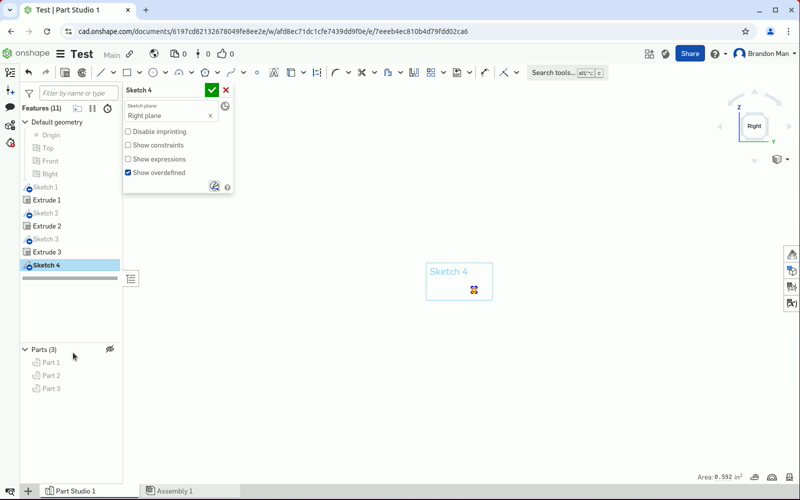
key(shift+e)
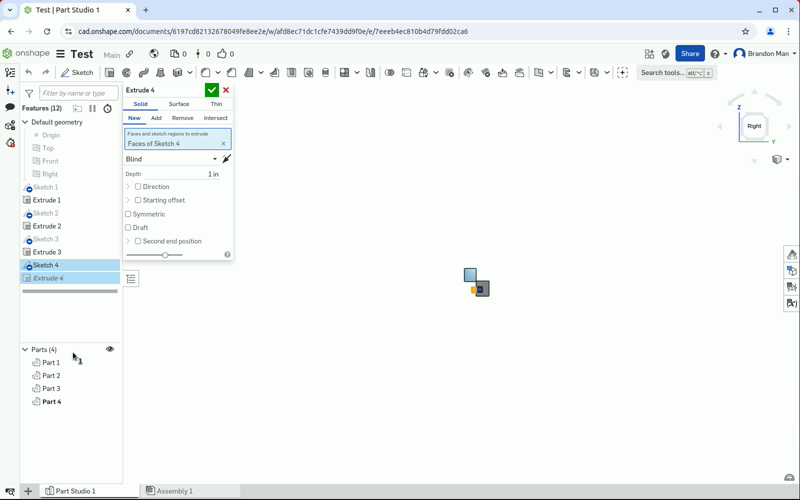
mouse_move(143, 106)
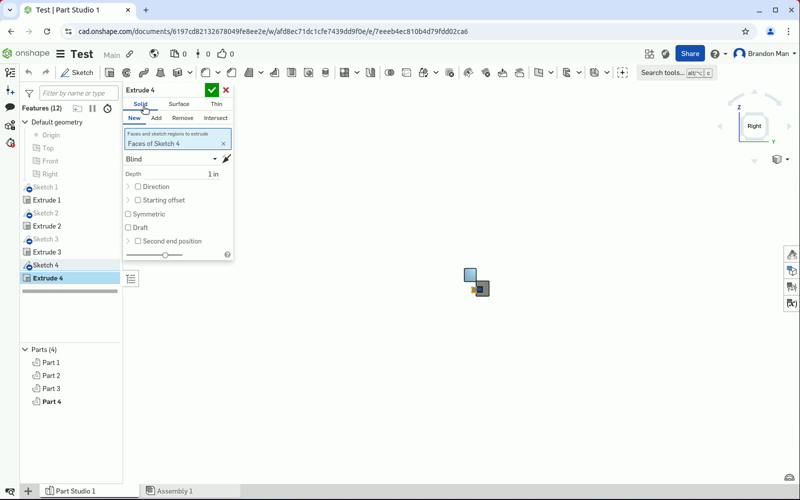
click(143, 106)
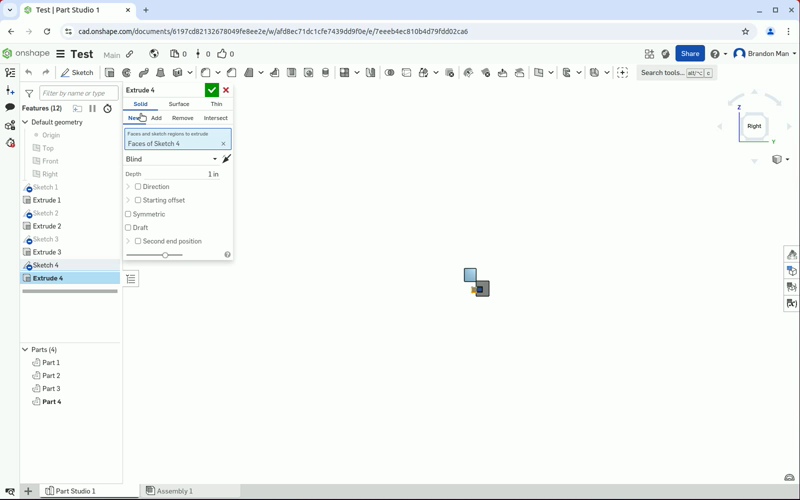
mouse_move(137, 120)
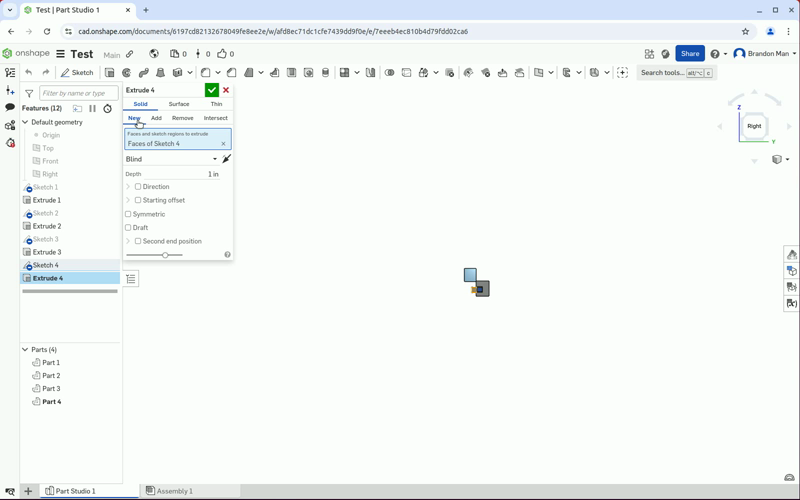
click(137, 120)
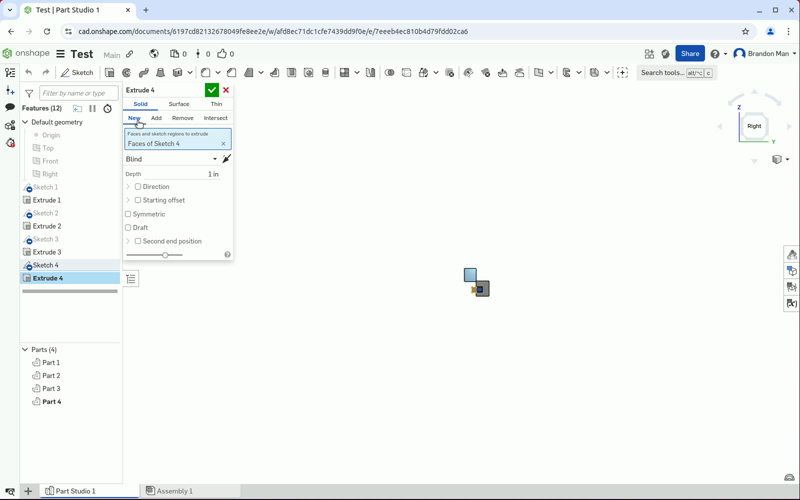
key(tab, 4)
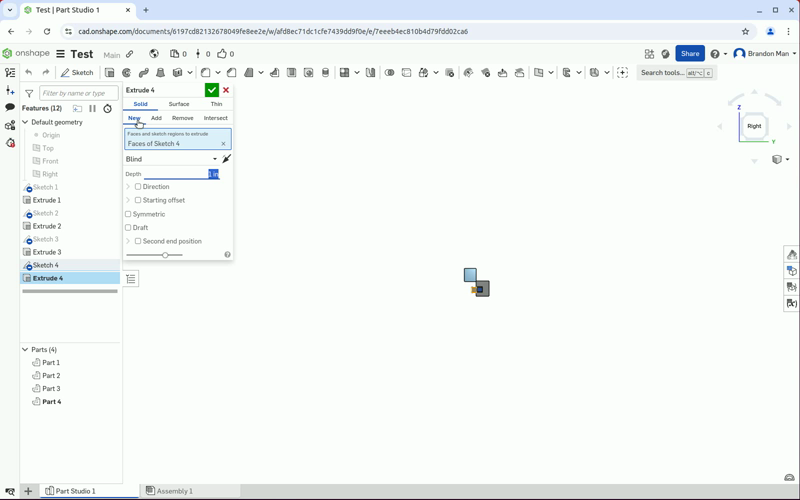
text(3.129)
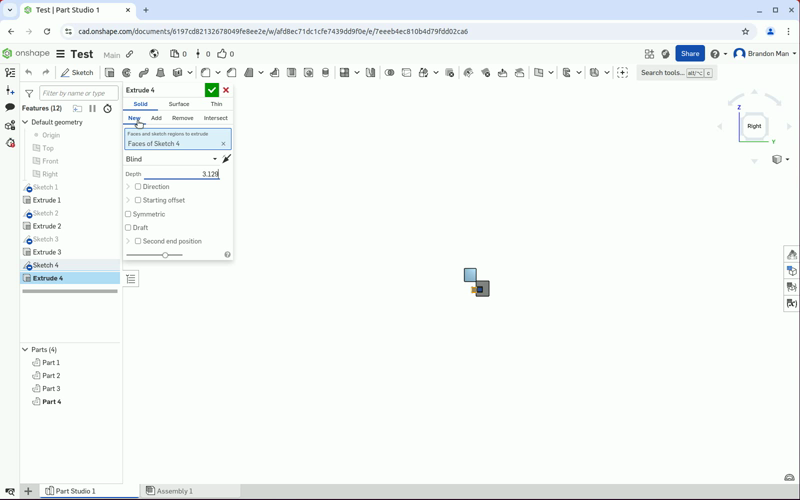
key(enter)
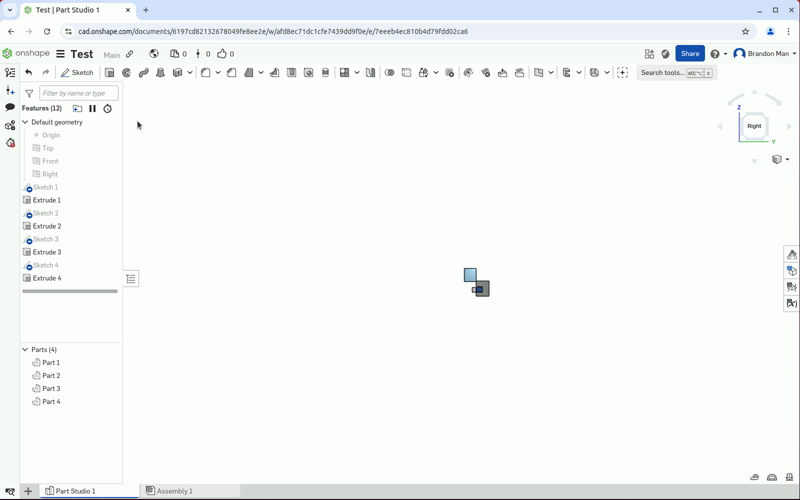
key(shift+h)
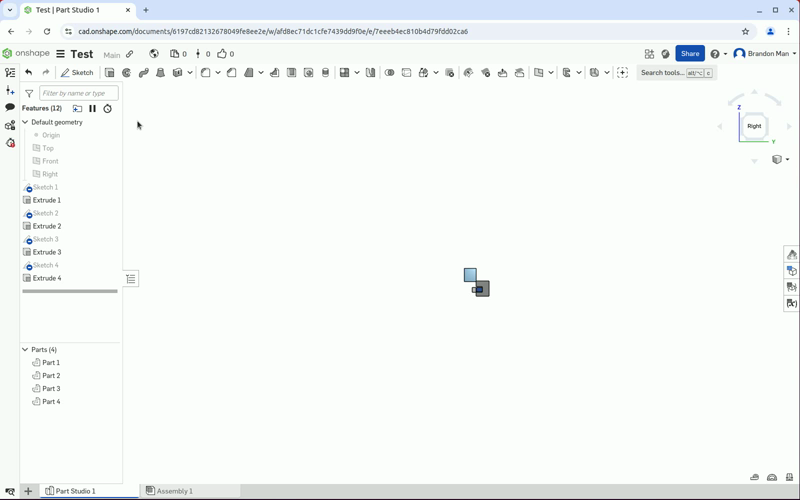
key(shift+h)
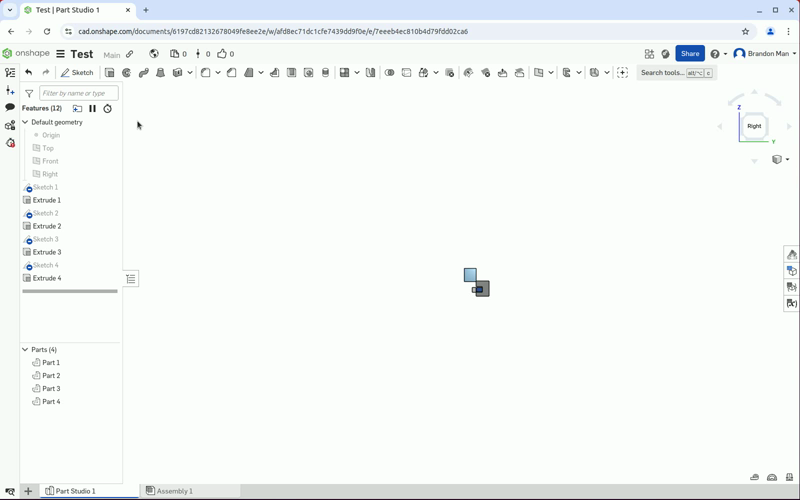
mouse_move(73, 189)
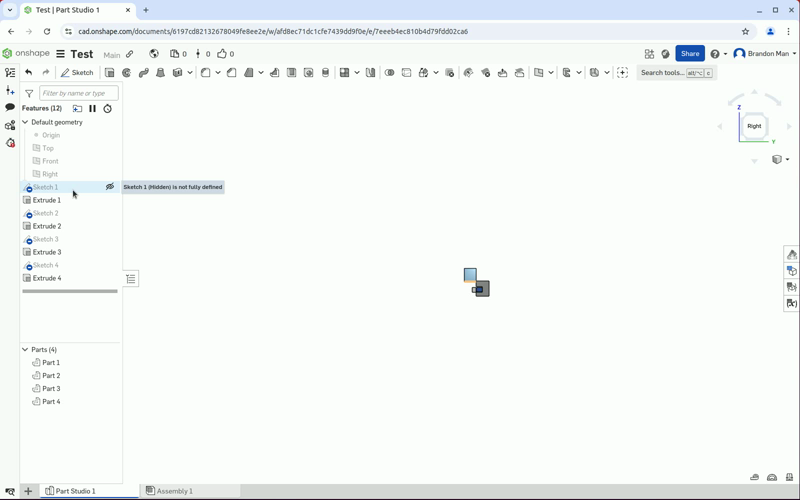
click(73, 189)
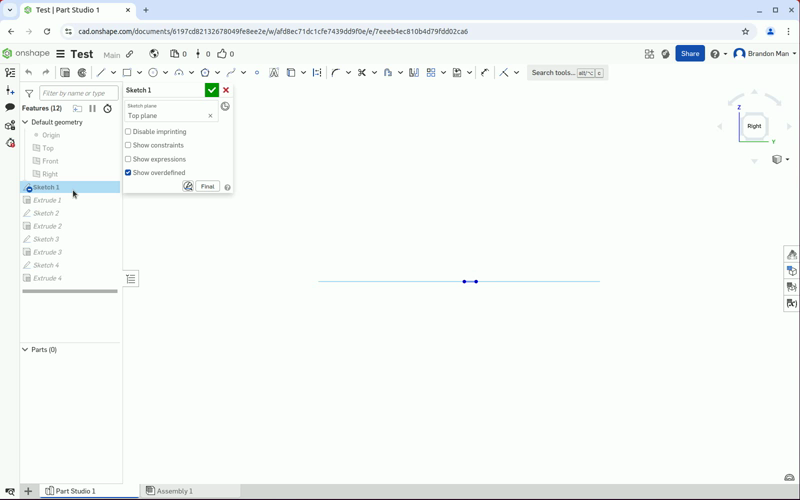
mouse_move(229, 92)
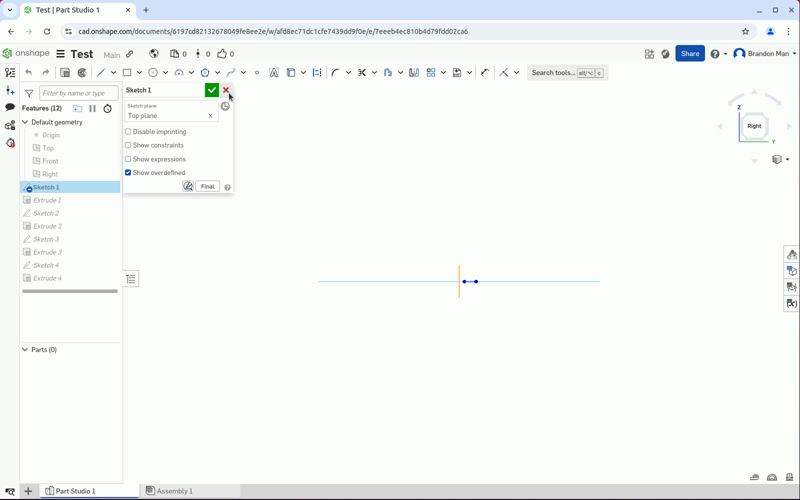
click(229, 92)
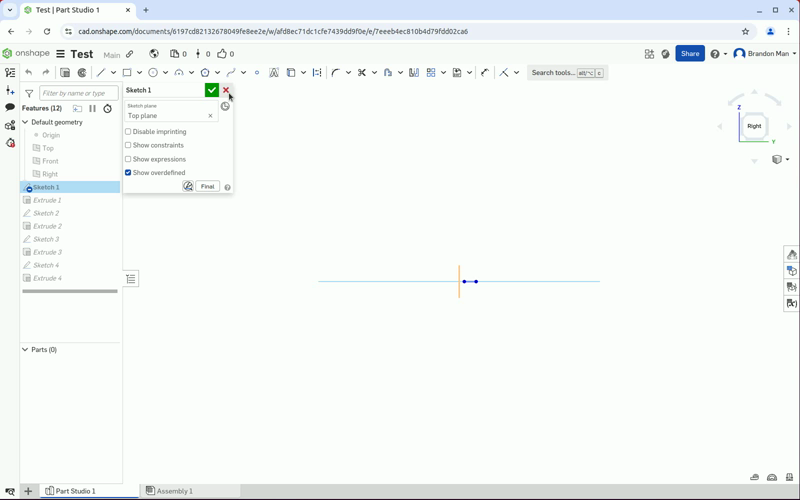
key(shift+s)
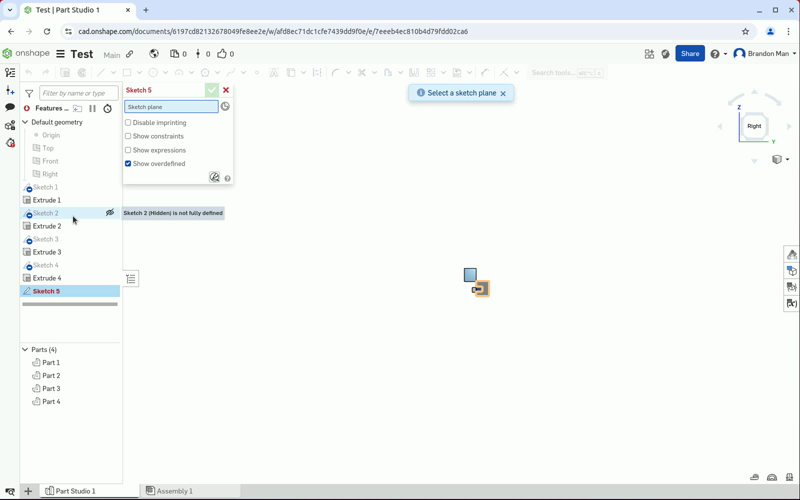
scroll(3)
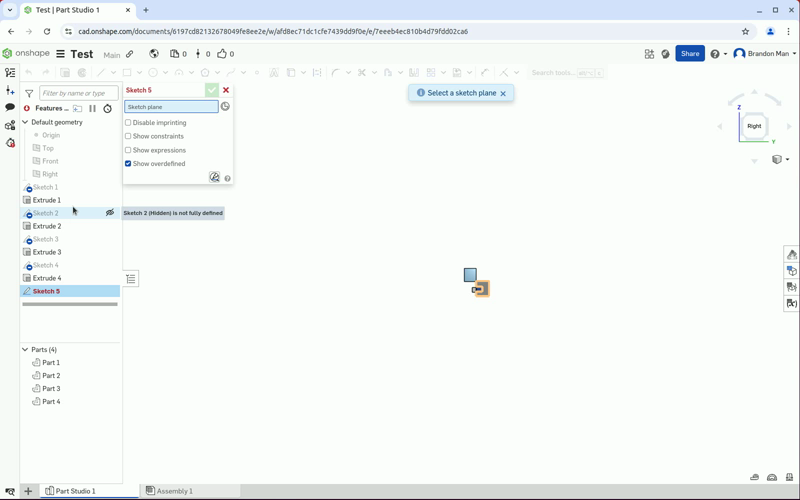
mouse_move(73, 176)
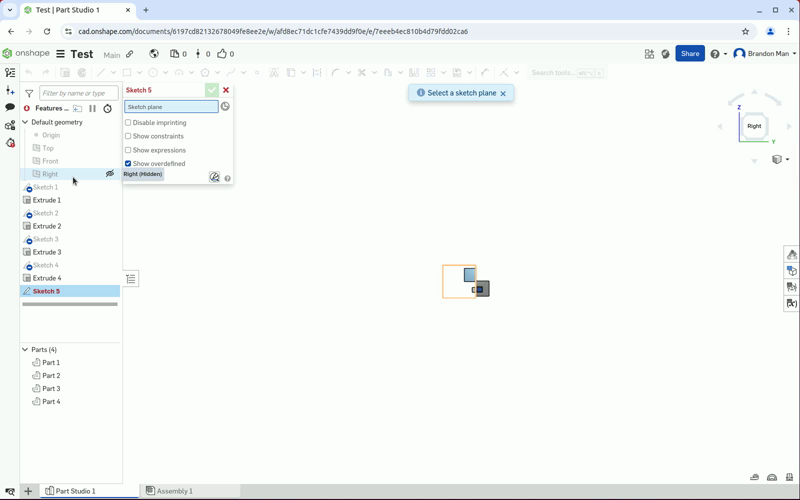
click(73, 176)
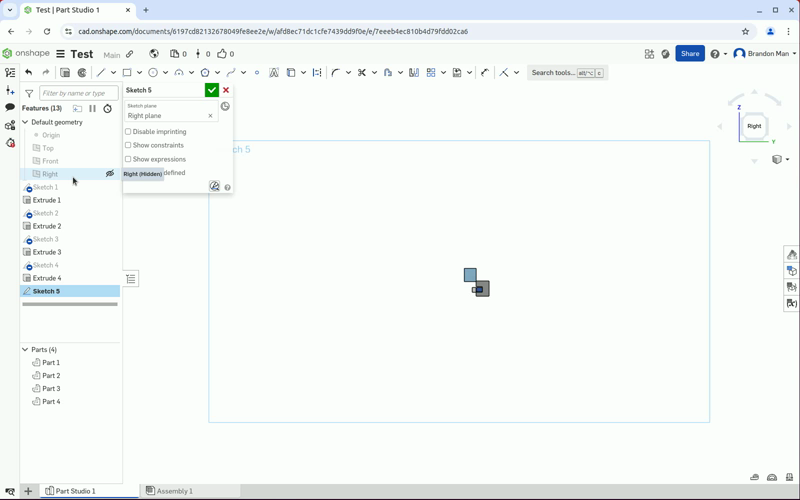
mouse_move(73, 352)
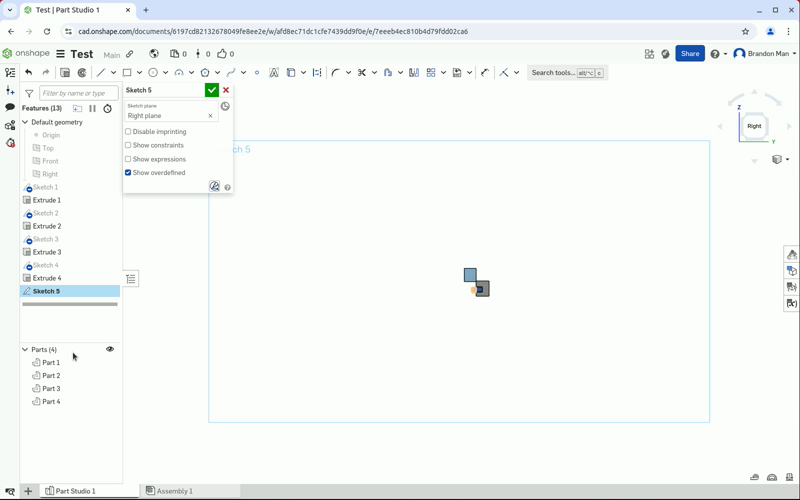
key(y)
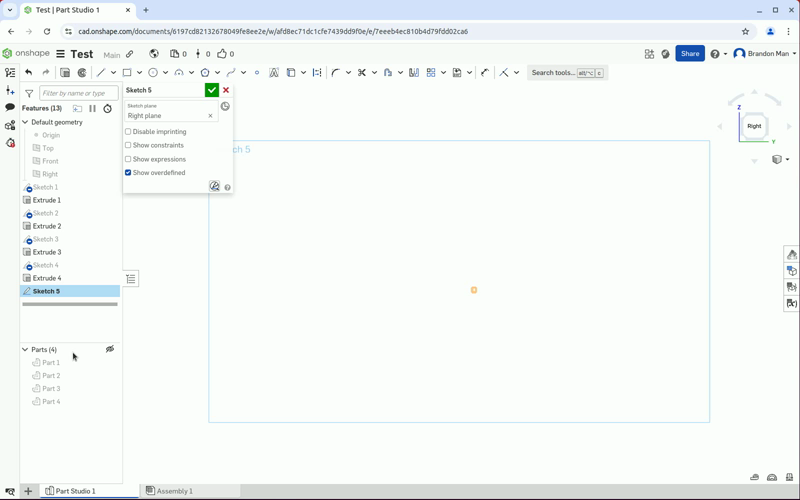
key(l)
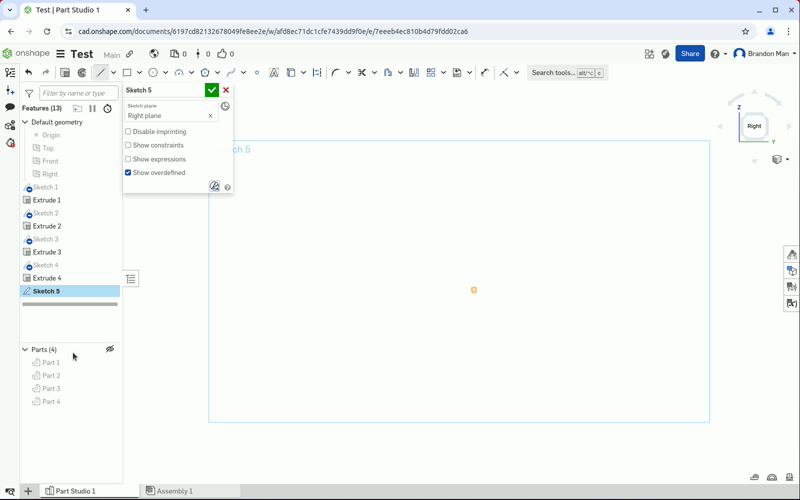
key_down(shift)
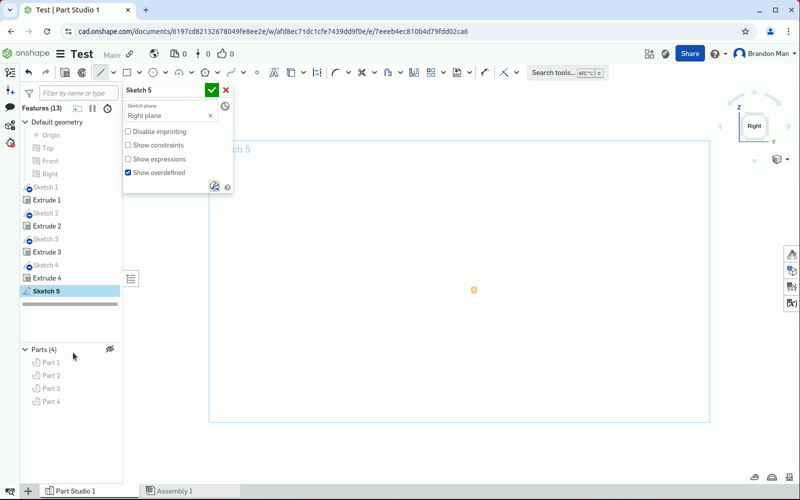
mouse_move(459, 292)
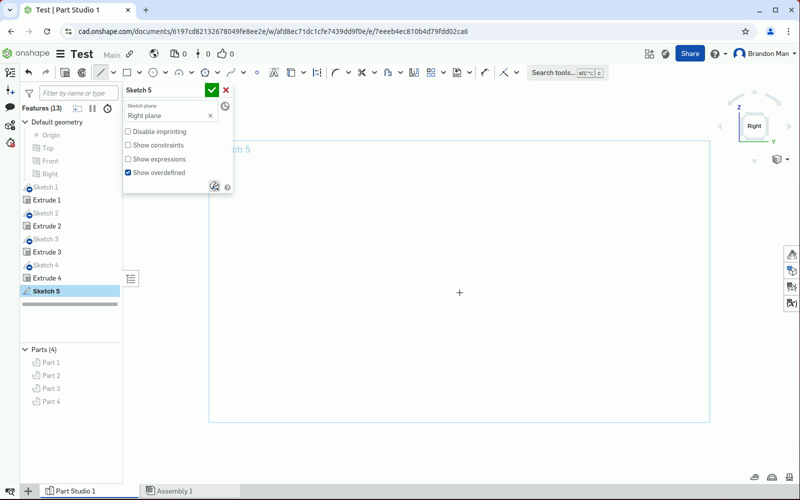
click(459, 292)
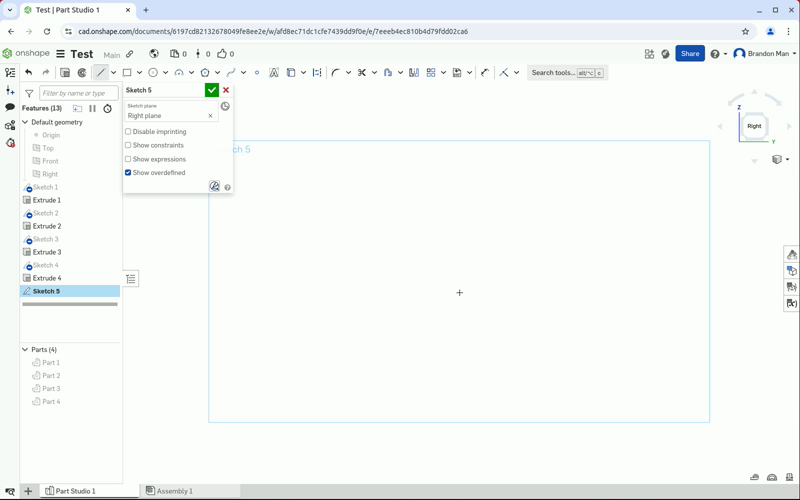
key_up(shift)
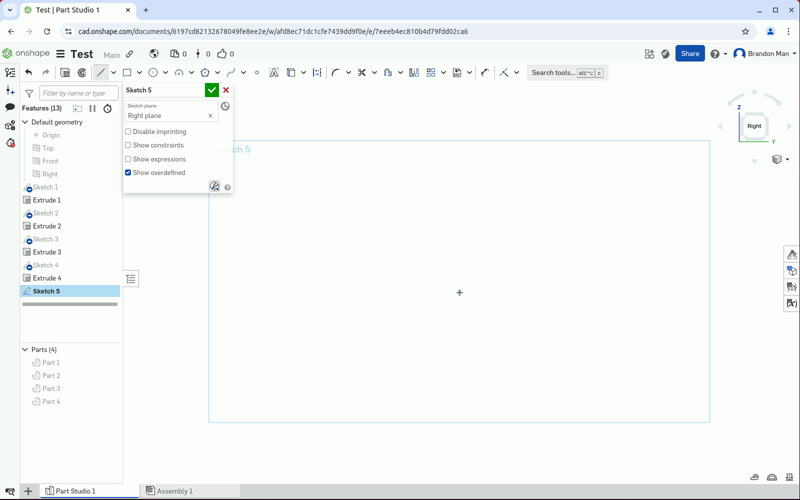
key_down(shift)
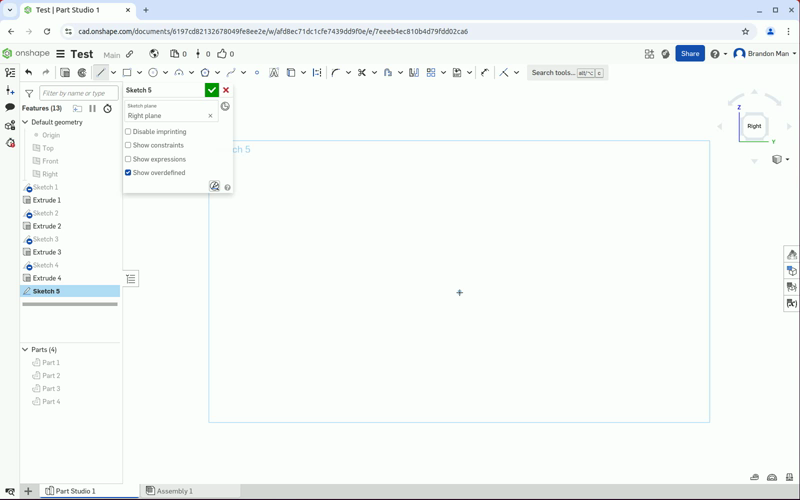
mouse_move(489, 292)
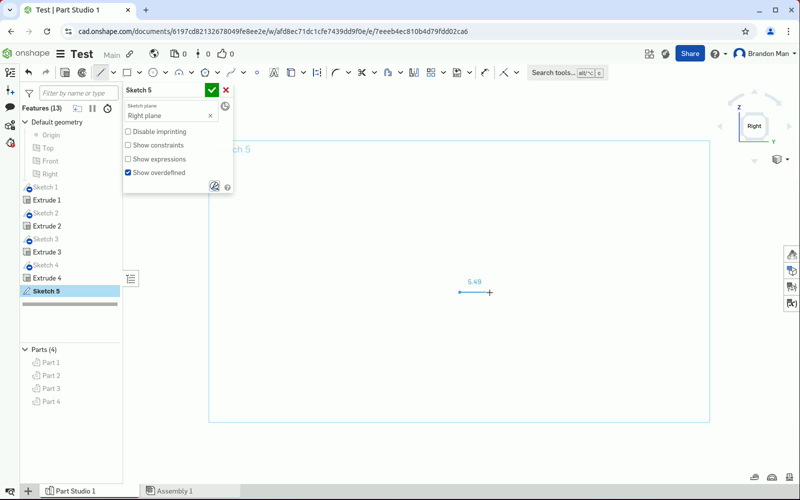
mouse_move(473, 292)
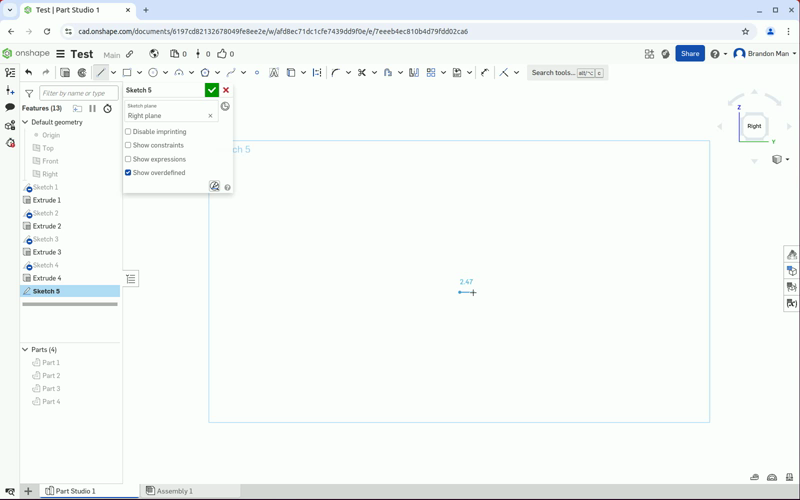
click(473, 292)
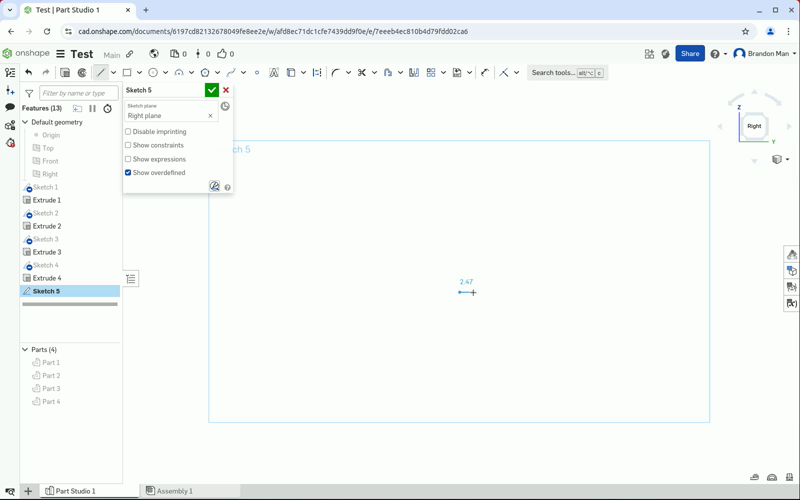
key_up(shift)
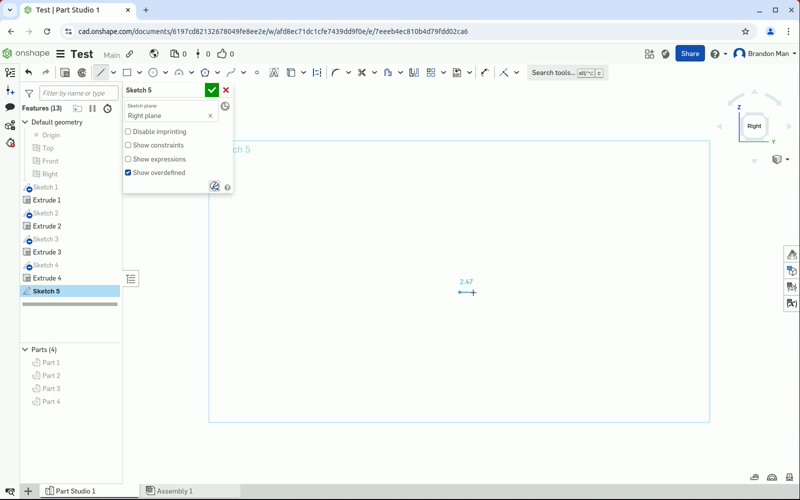
key_down(shift)
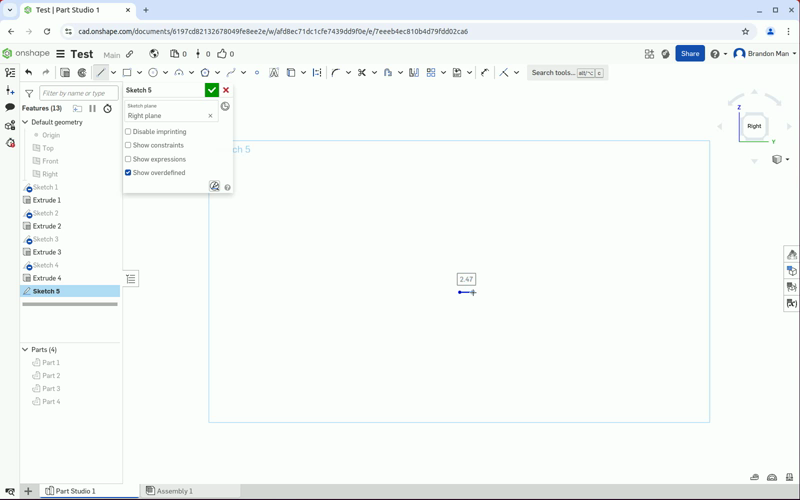
mouse_move(503, 292)
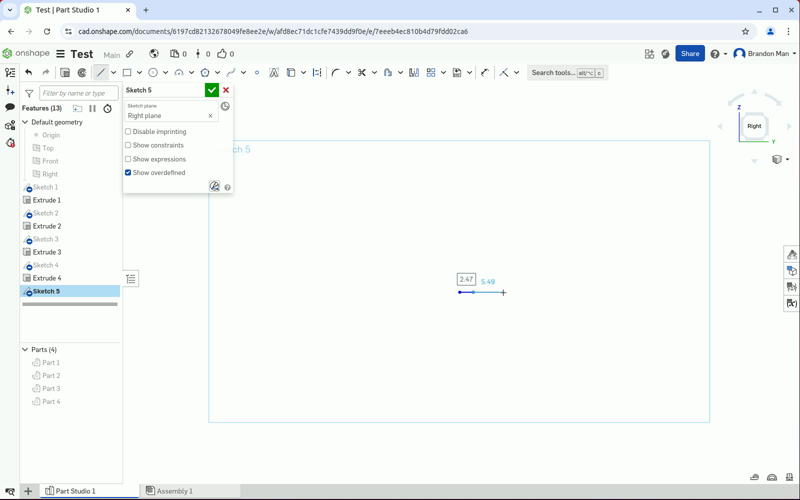
mouse_move(473, 288)
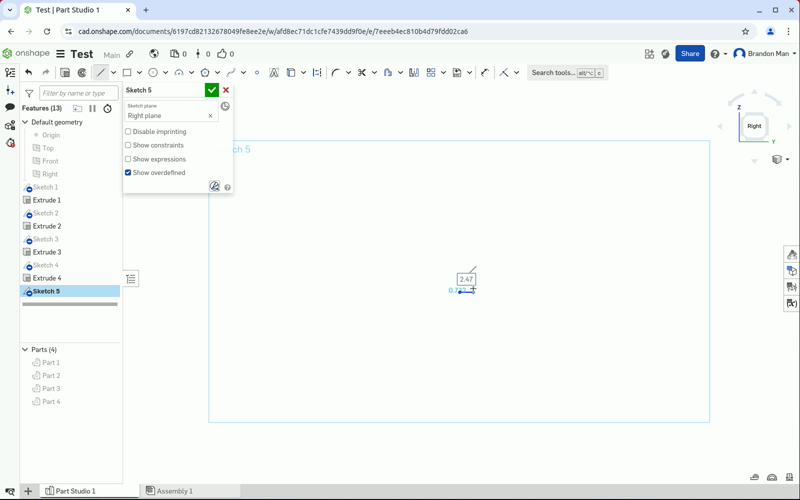
scroll(6)
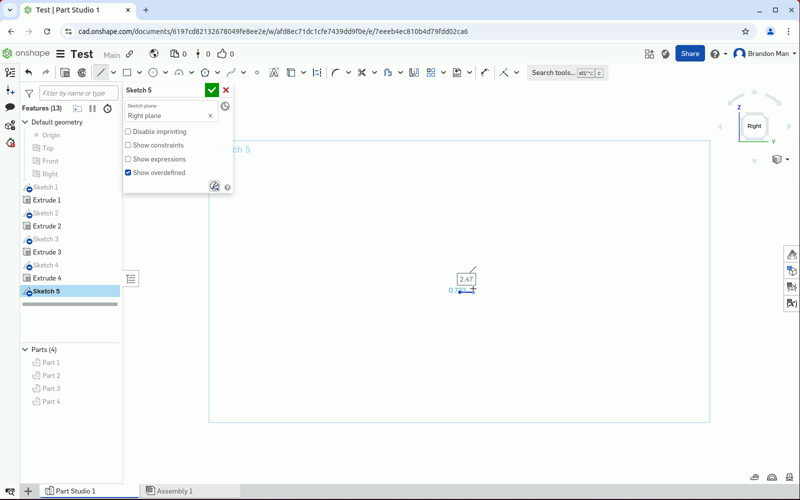
scroll(6)
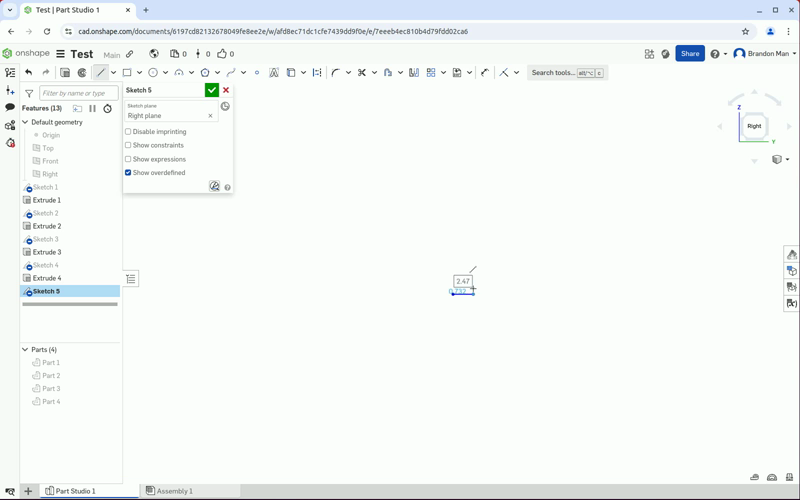
scroll(6)
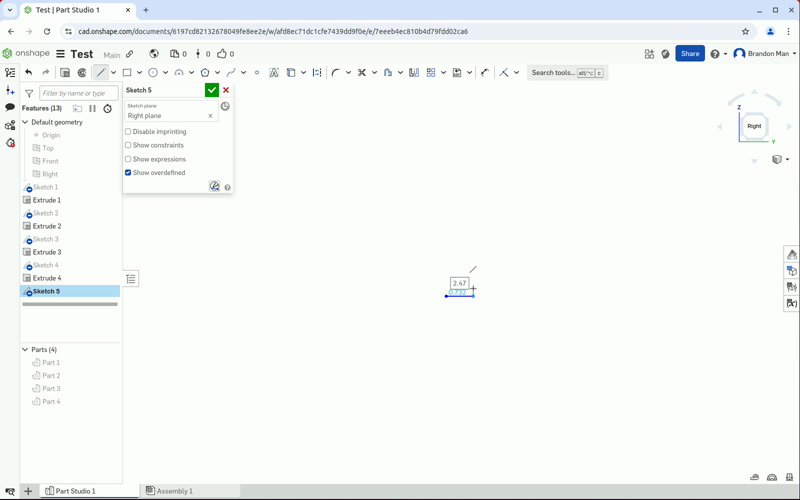
scroll(6)
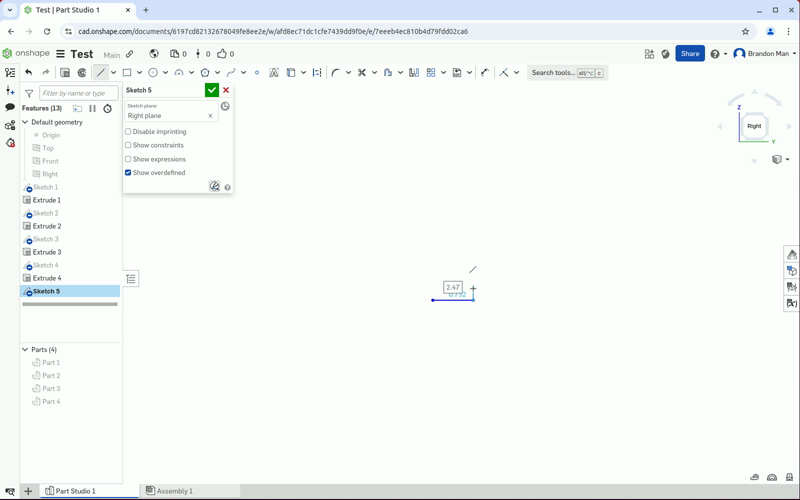
scroll(6)
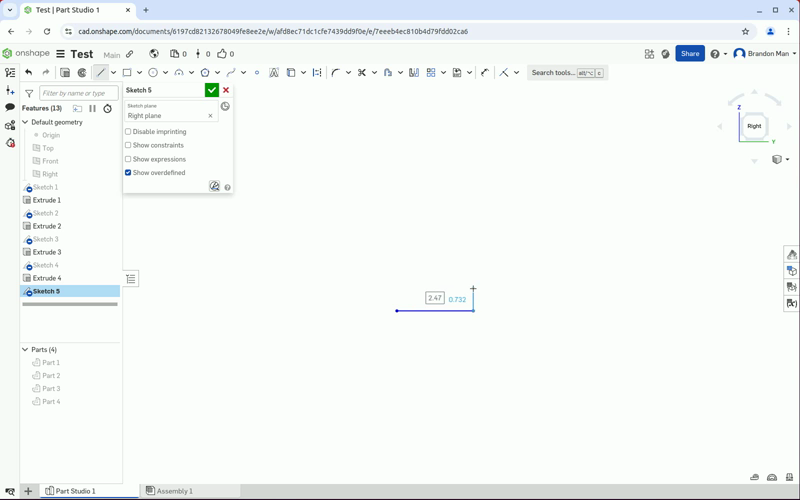
scroll(6)
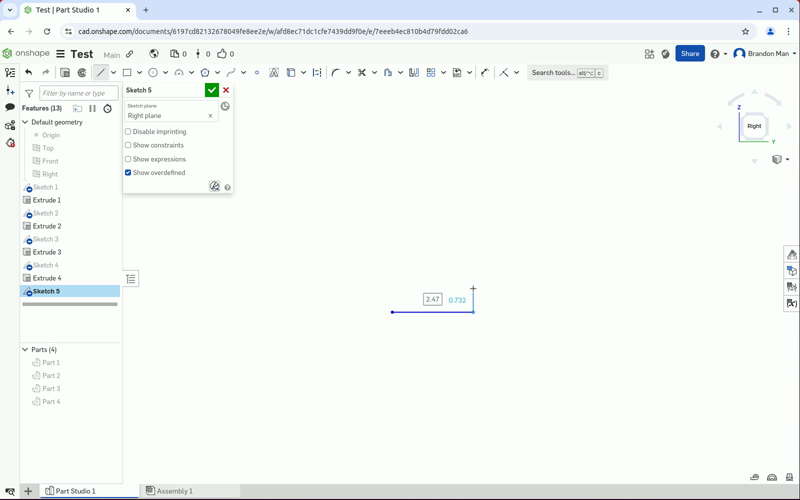
scroll(6)
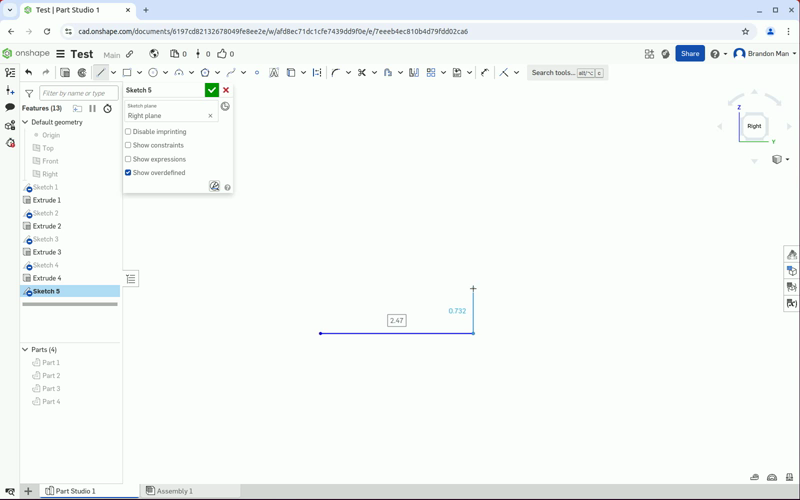
click(473, 288)
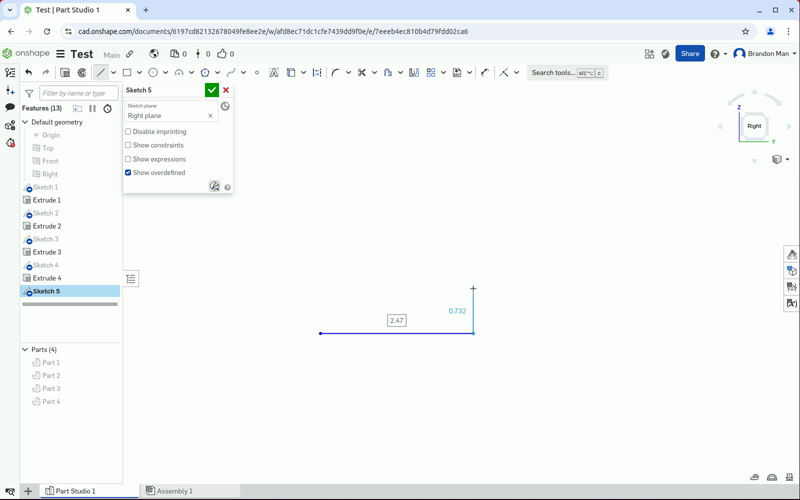
scroll(-6)
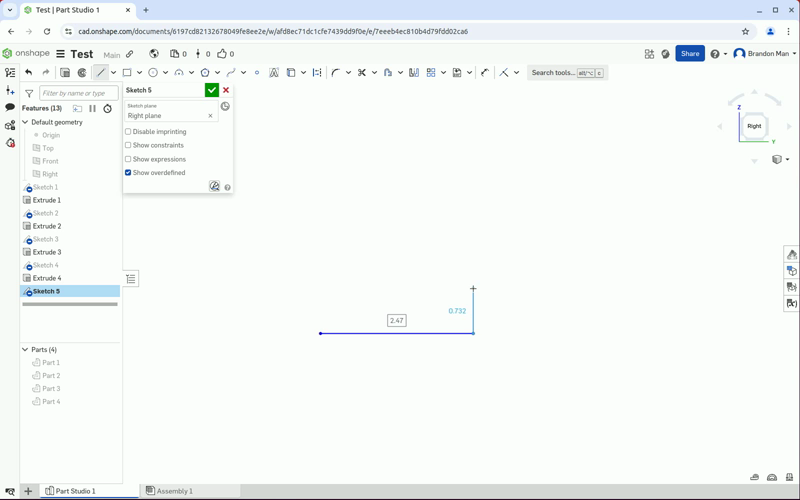
scroll(-6)
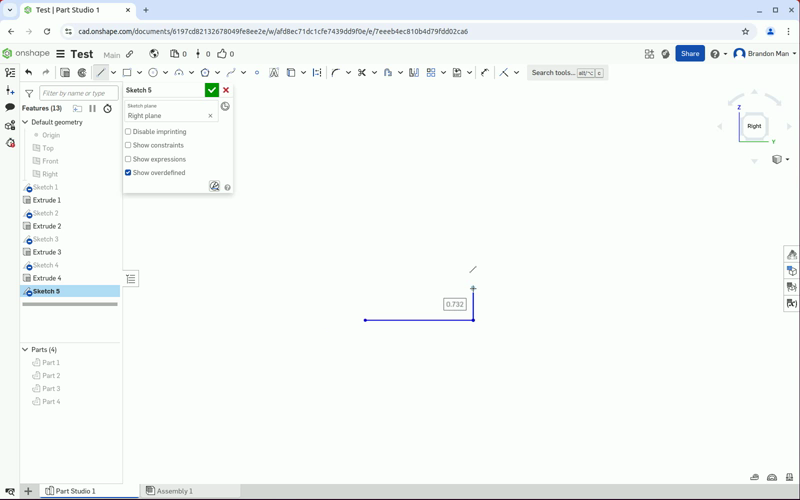
scroll(-6)
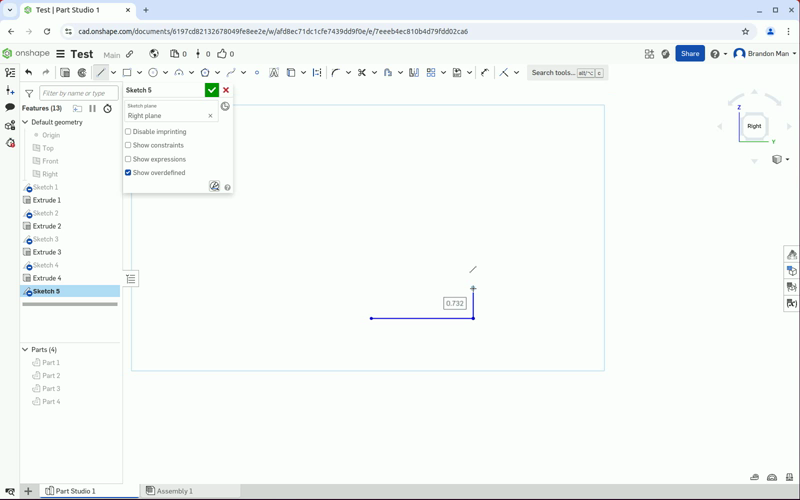
scroll(-6)
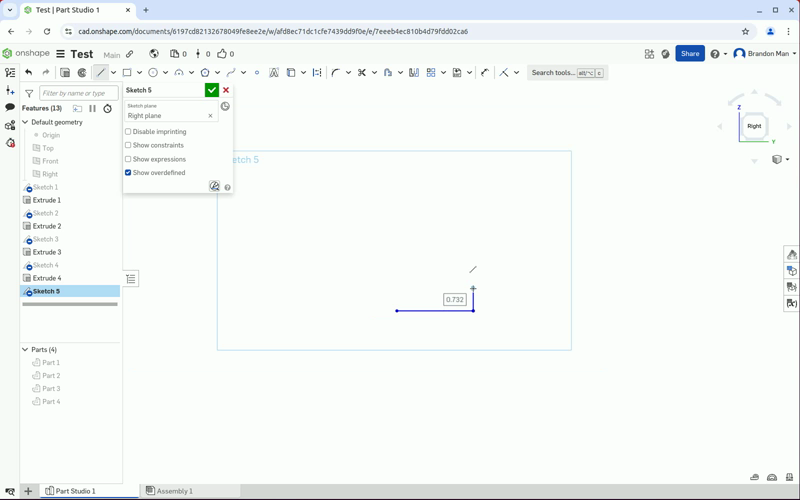
scroll(-6)
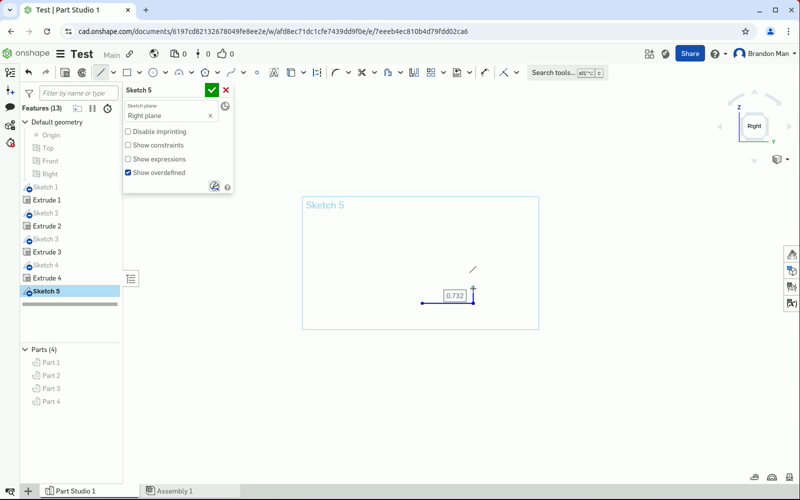
scroll(-6)
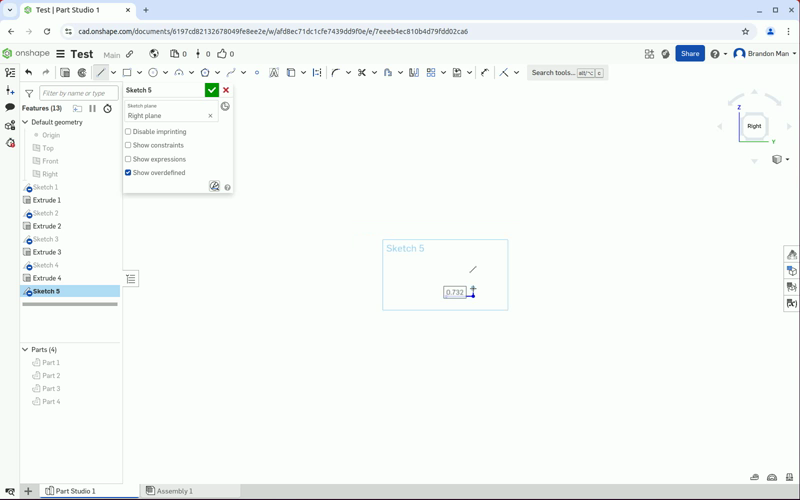
scroll(-6)
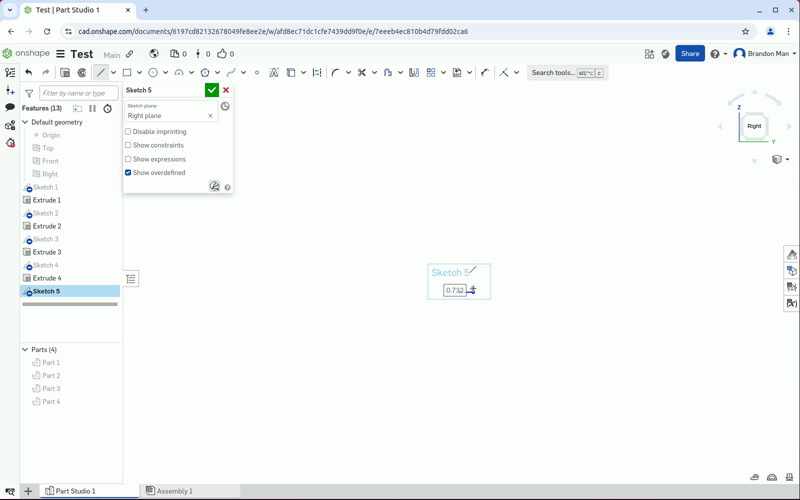
key_up(shift)
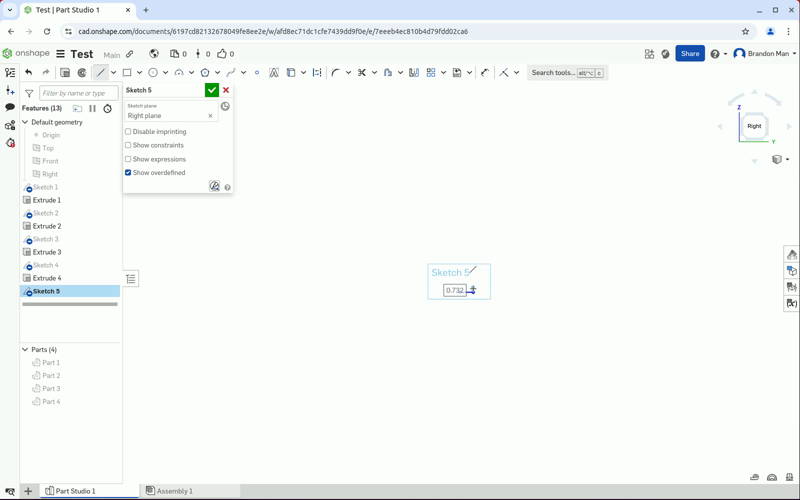
key_down(shift)
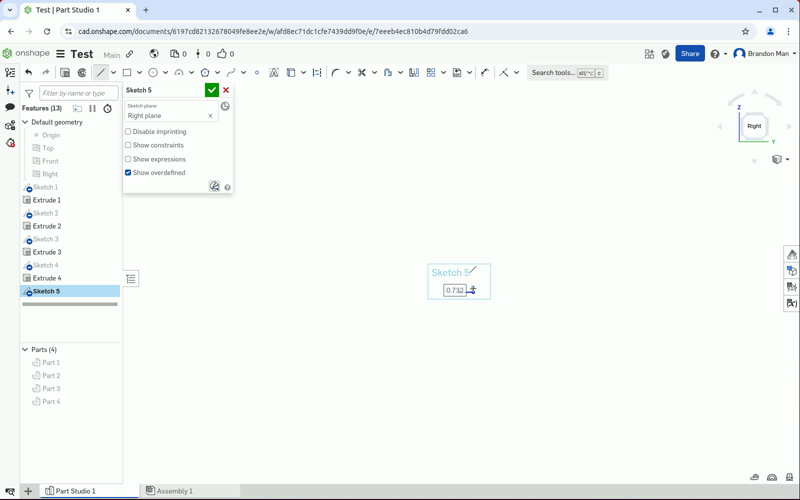
mouse_move(503, 288)
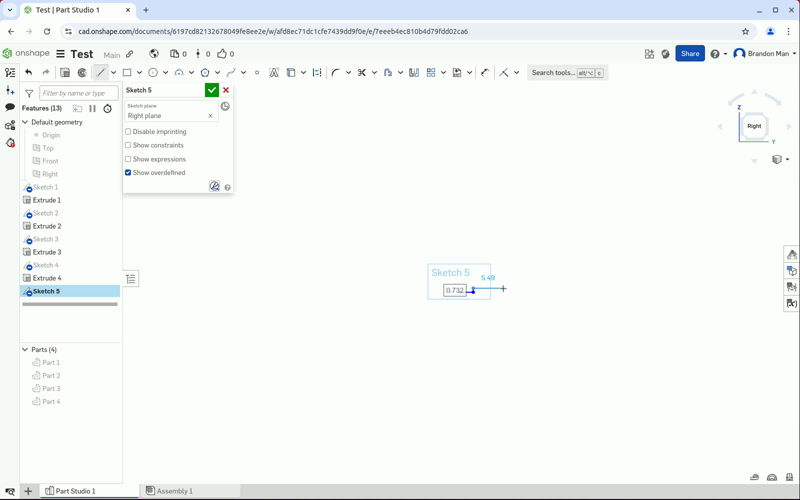
mouse_move(459, 288)
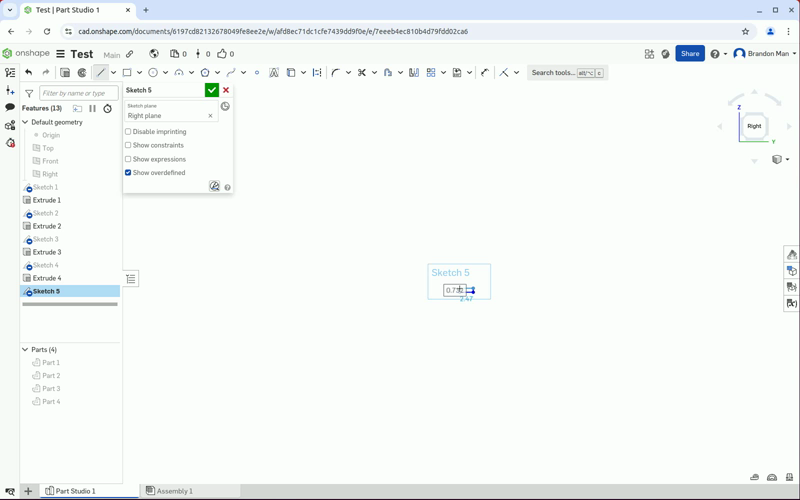
scroll(6)
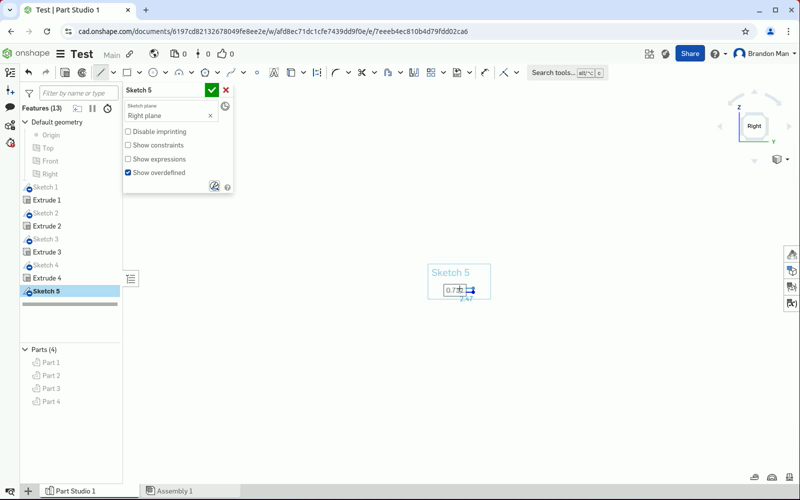
scroll(6)
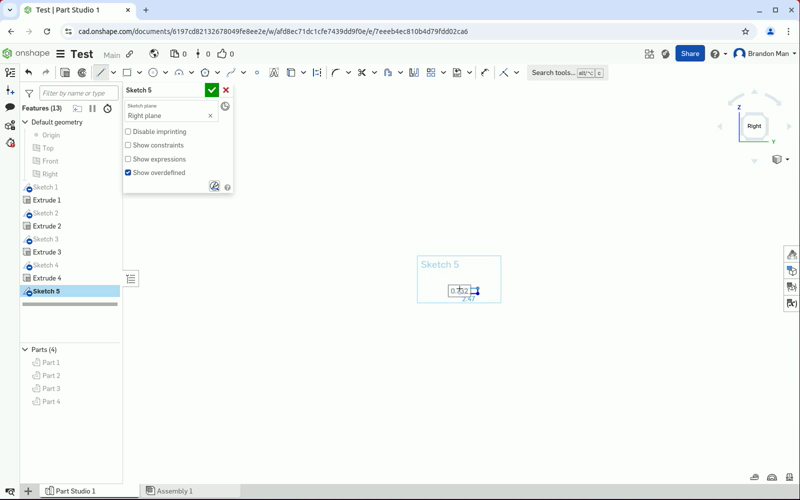
scroll(6)
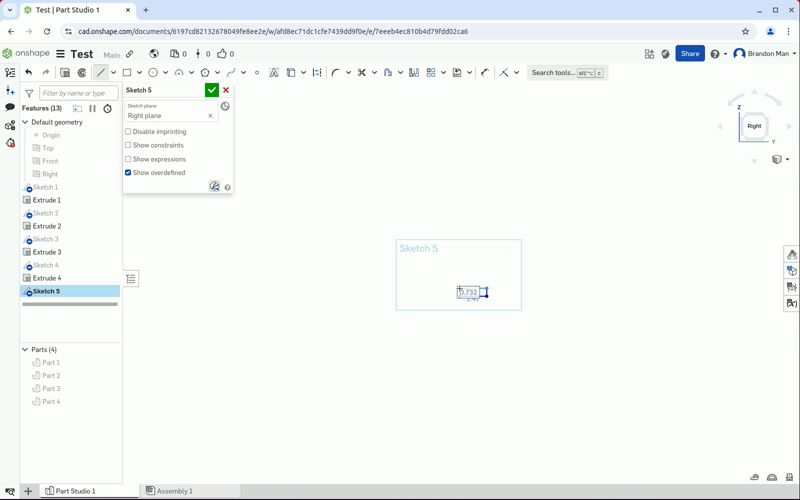
scroll(6)
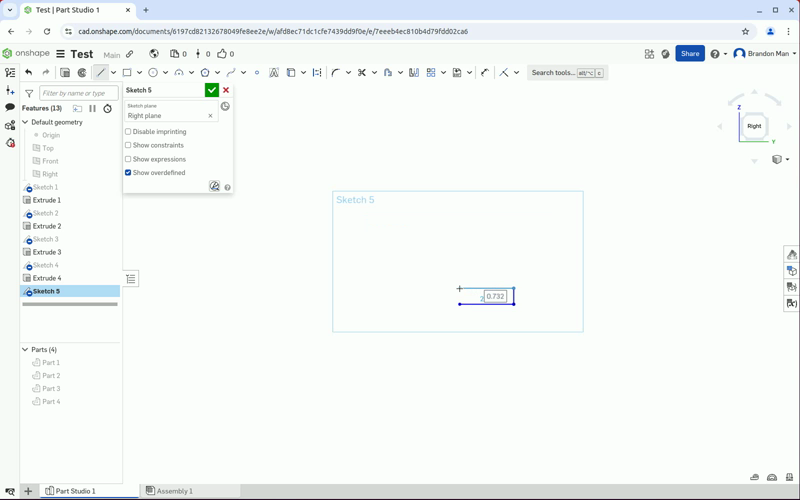
scroll(6)
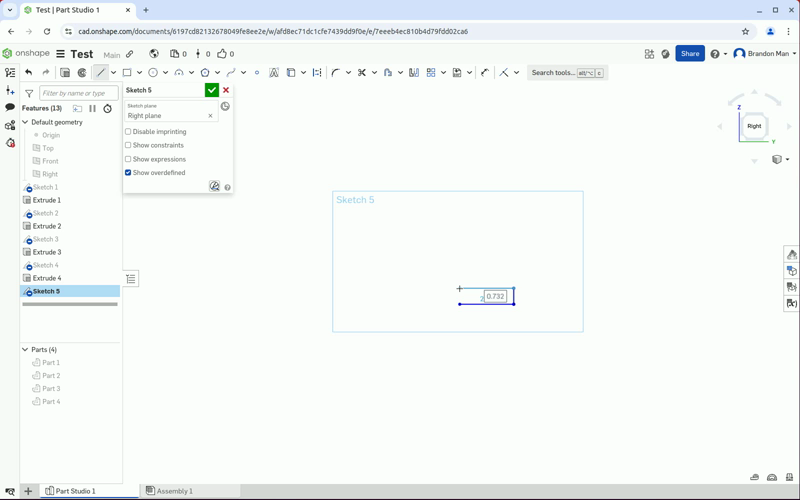
scroll(6)
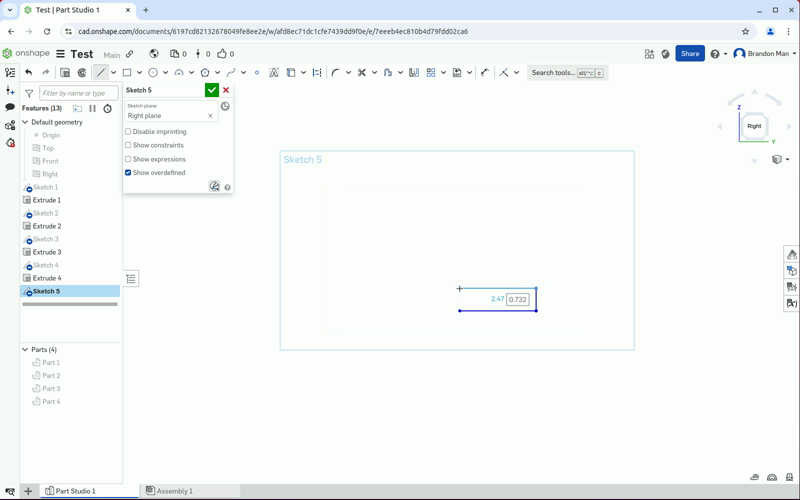
scroll(6)
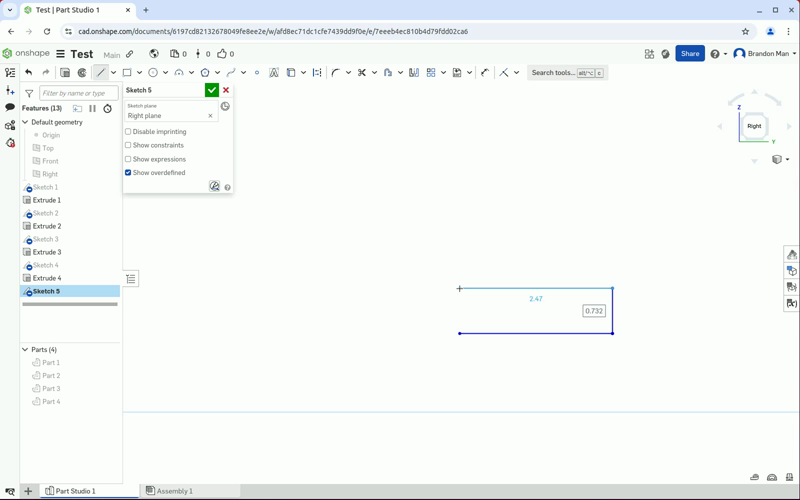
click(459, 288)
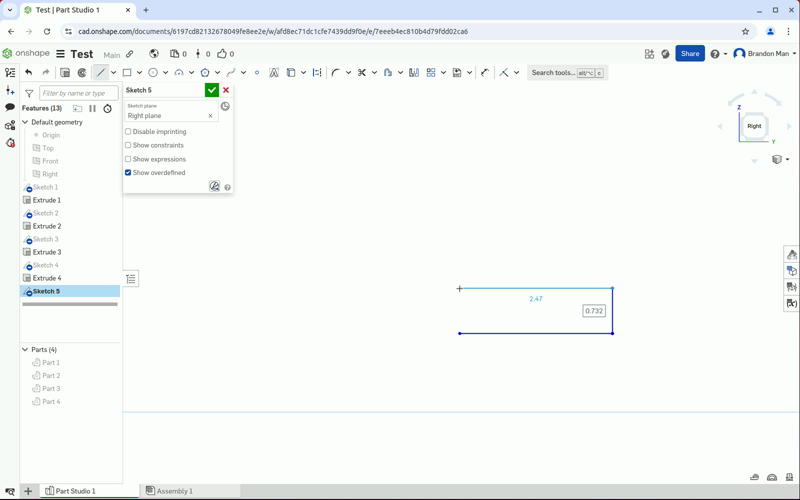
scroll(-6)
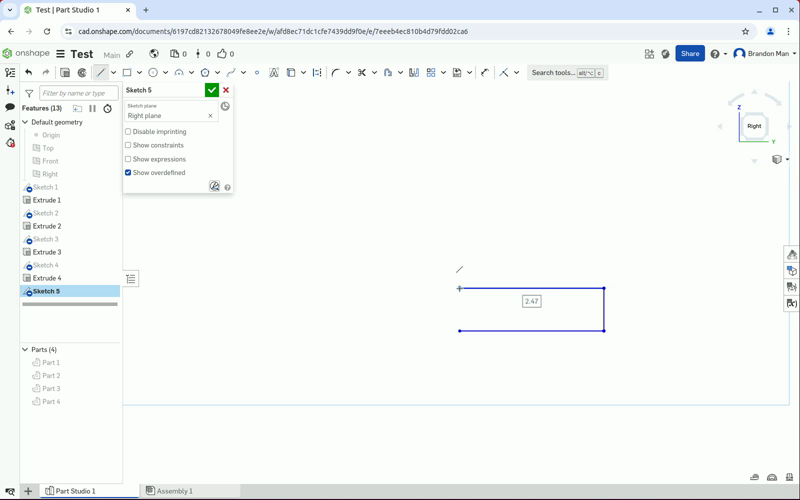
scroll(-6)
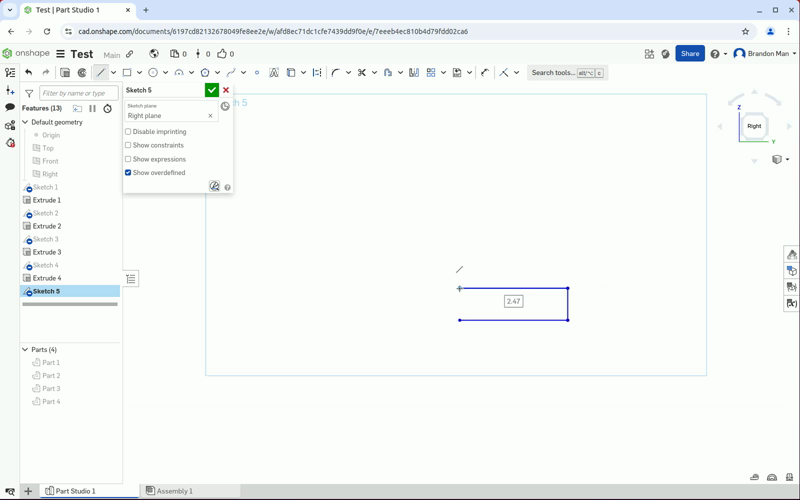
scroll(-6)
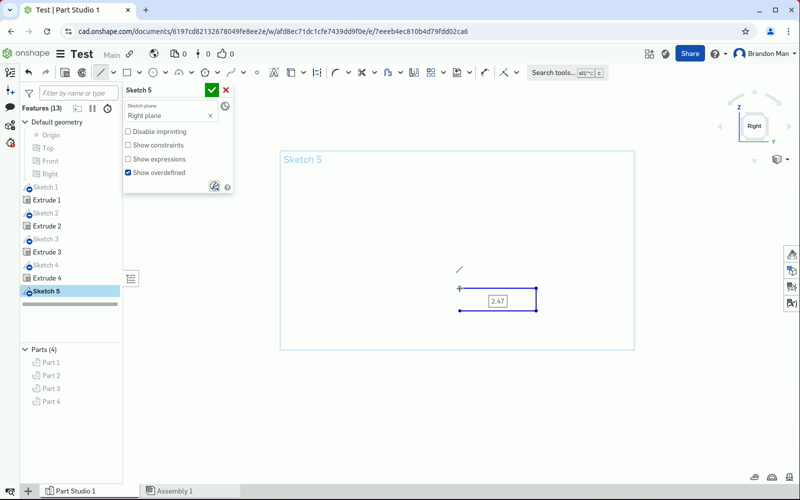
scroll(-6)
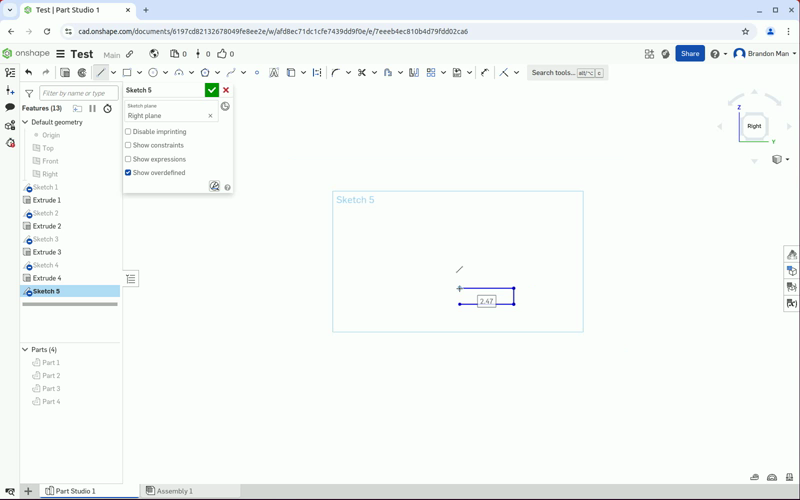
scroll(-6)
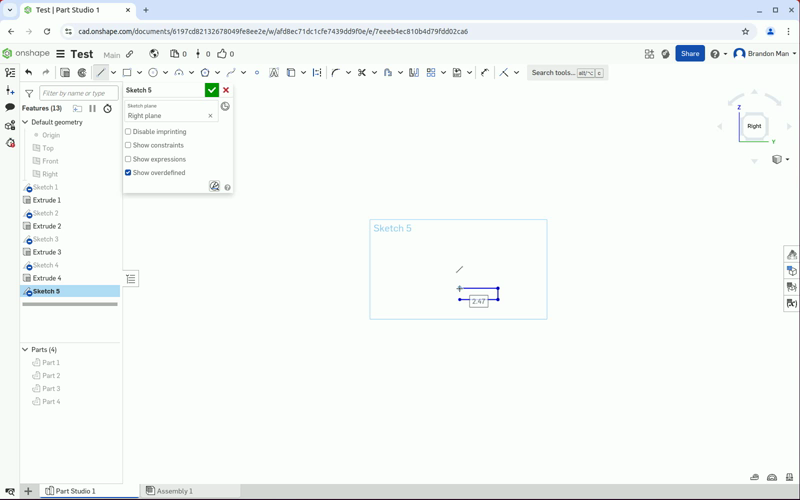
scroll(-6)
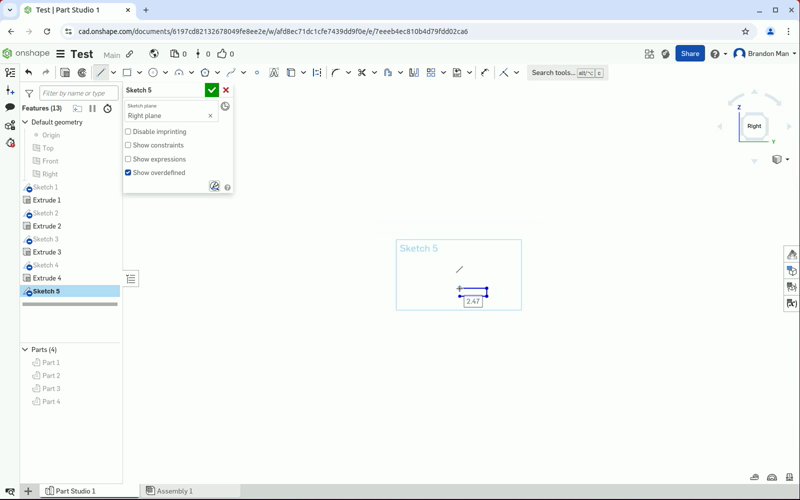
scroll(-6)
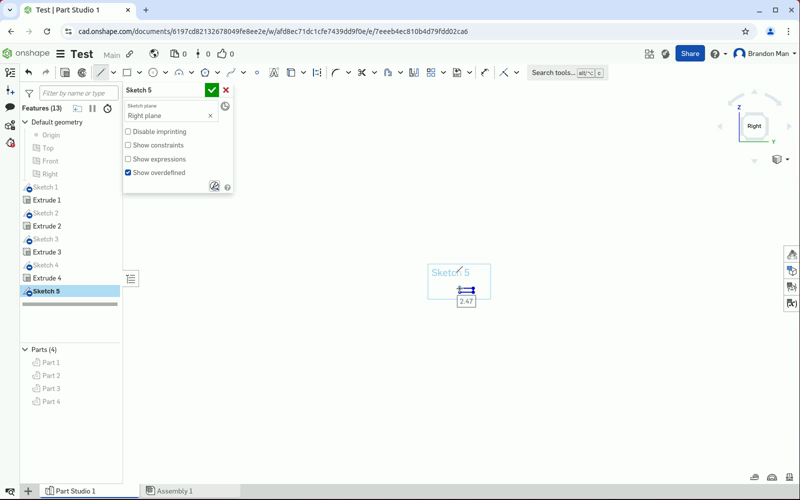
key_up(shift)
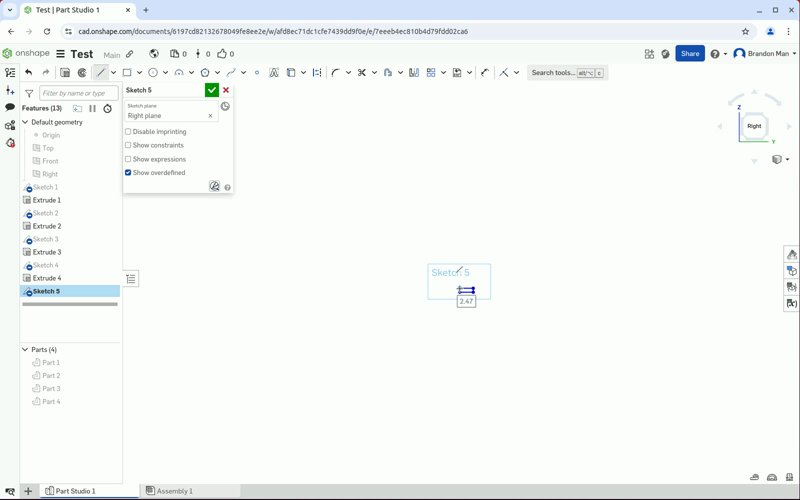
mouse_move(489, 288)
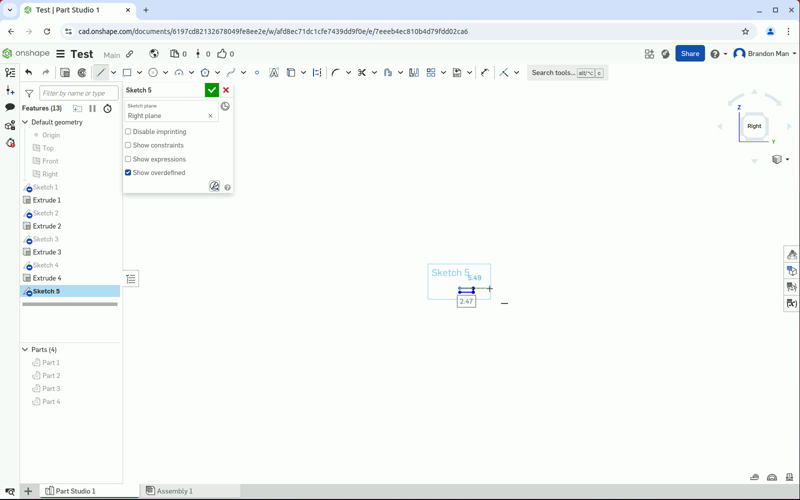
key_down(shift)
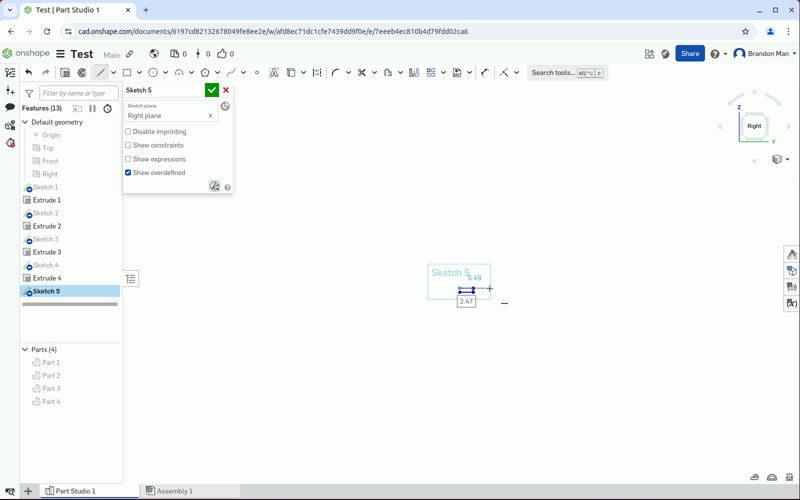
mouse_move(459, 292)
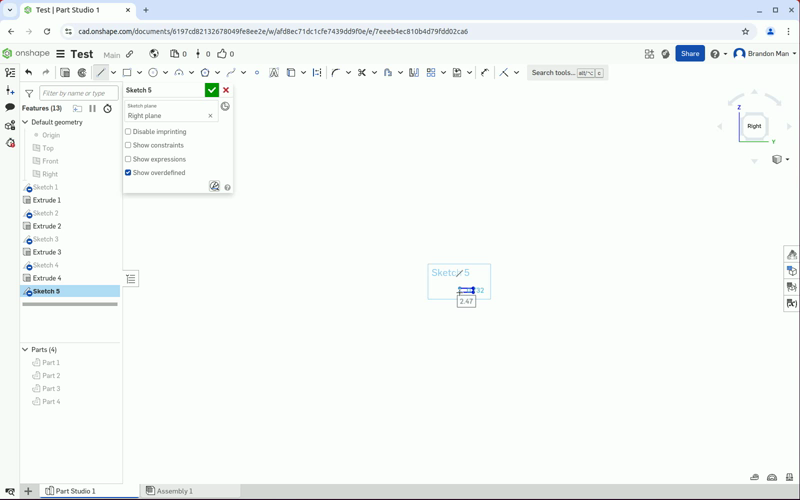
scroll(6)
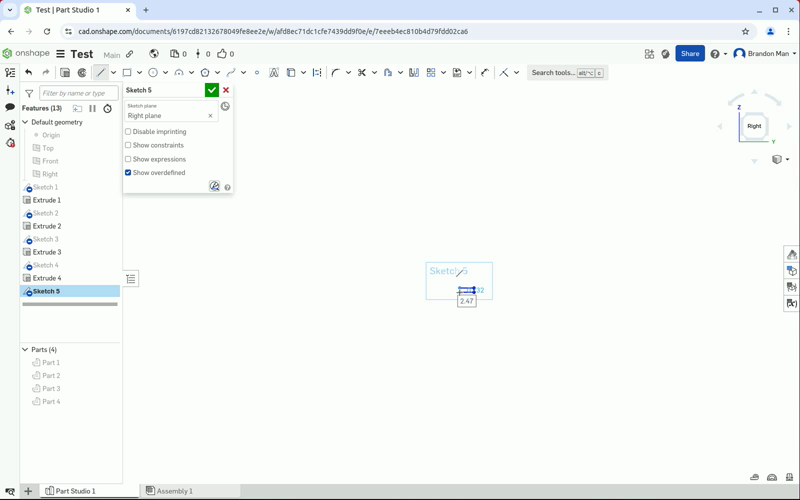
scroll(6)
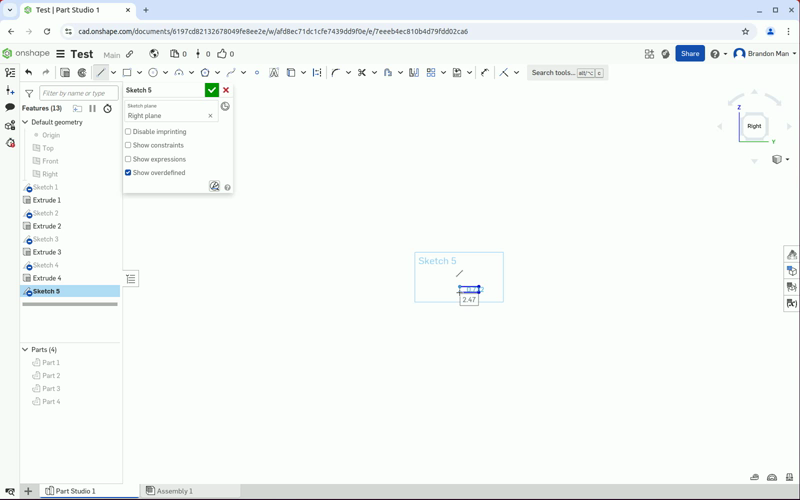
scroll(6)
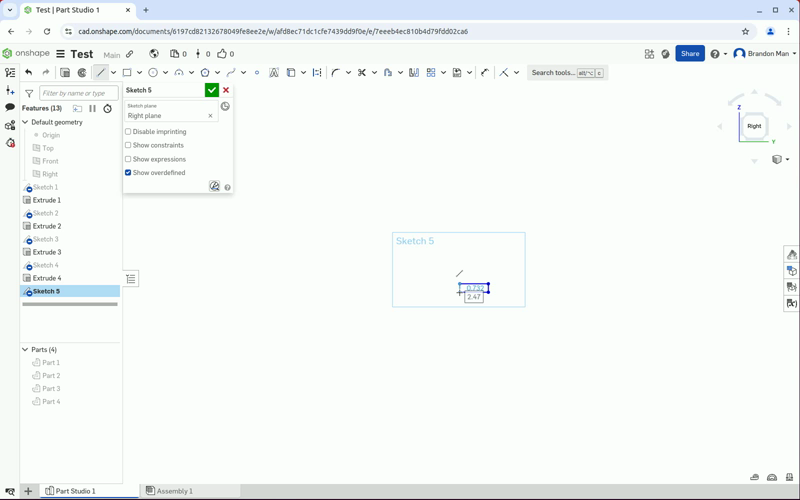
scroll(6)
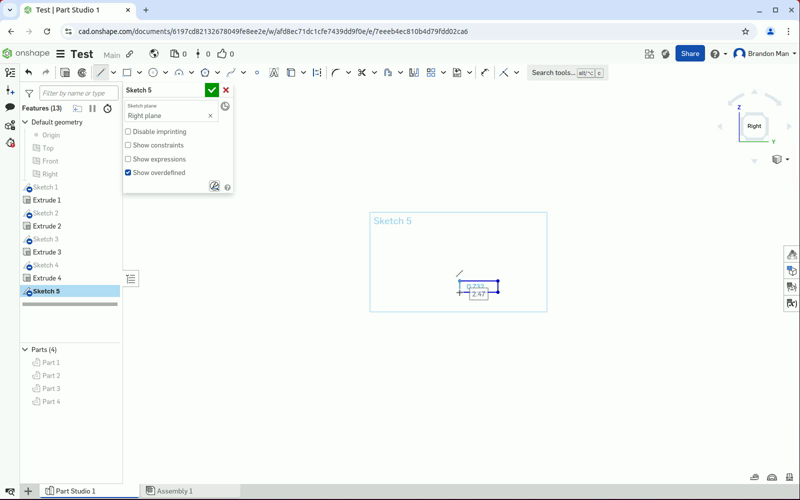
scroll(6)
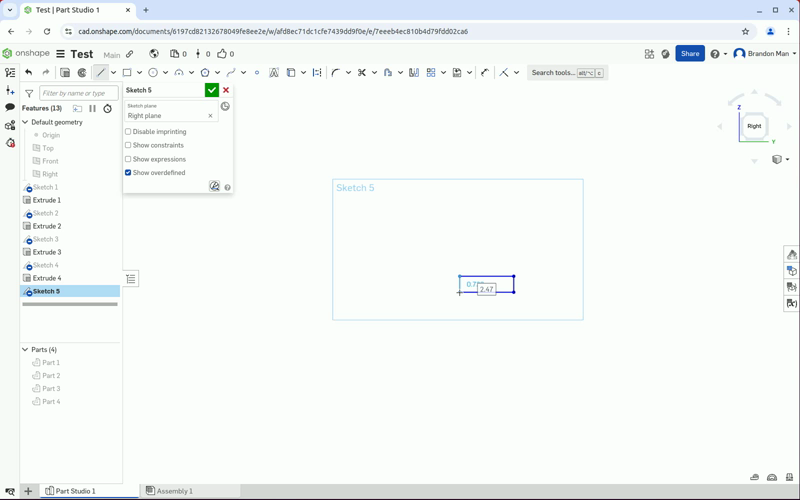
scroll(6)
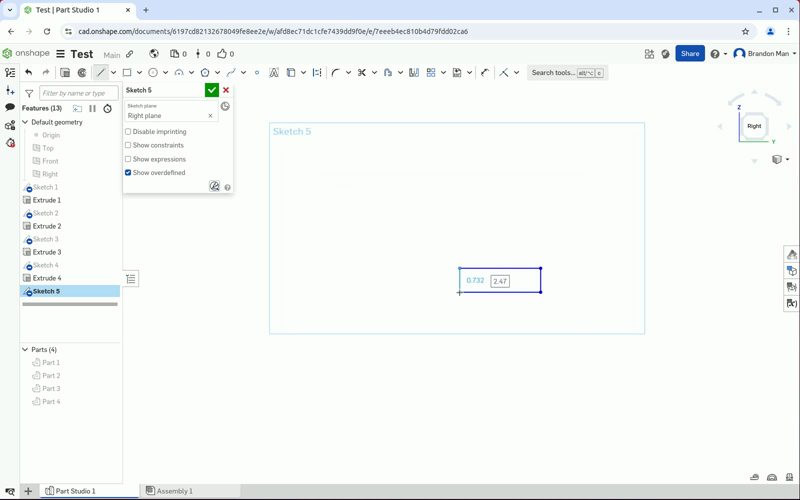
scroll(6)
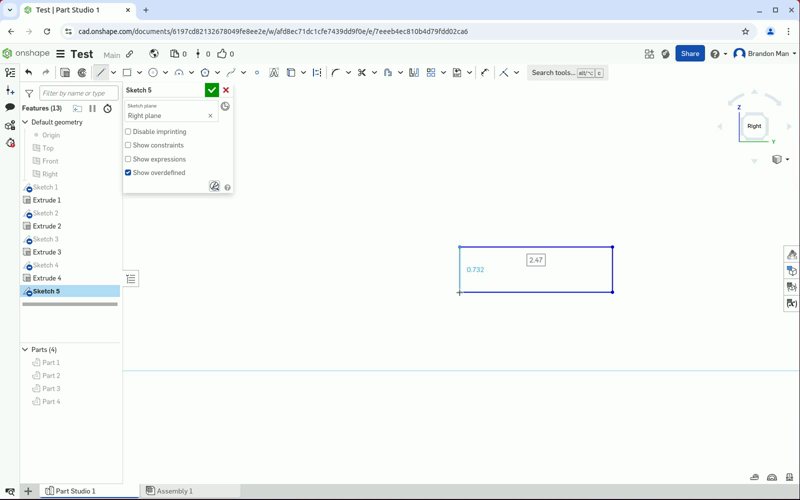
key_up(shift)
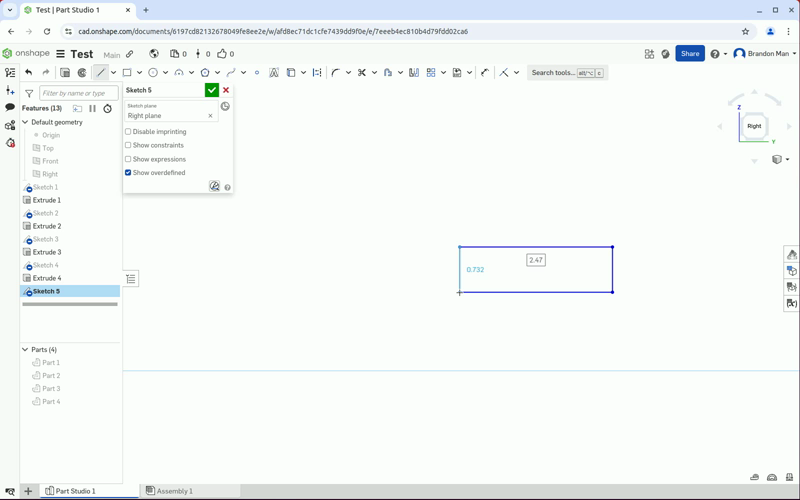
click(459, 292)
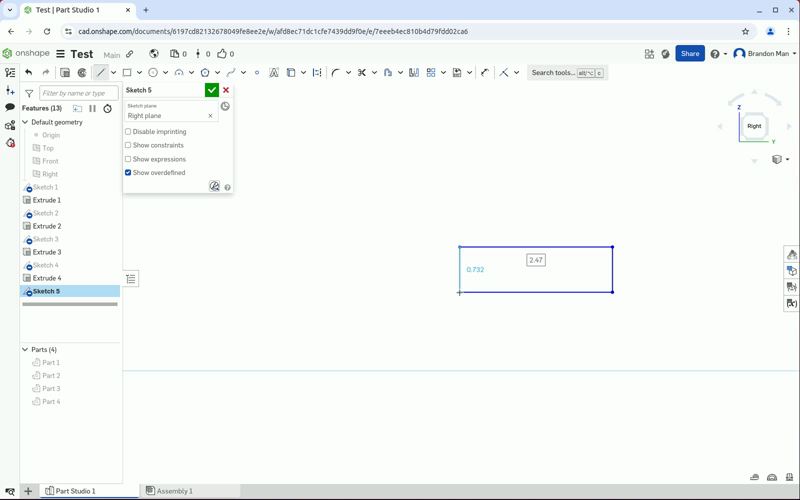
scroll(-6)
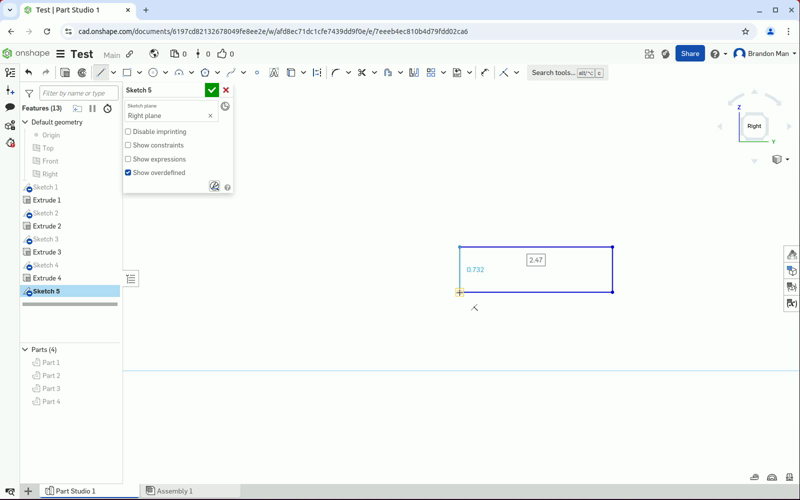
scroll(-6)
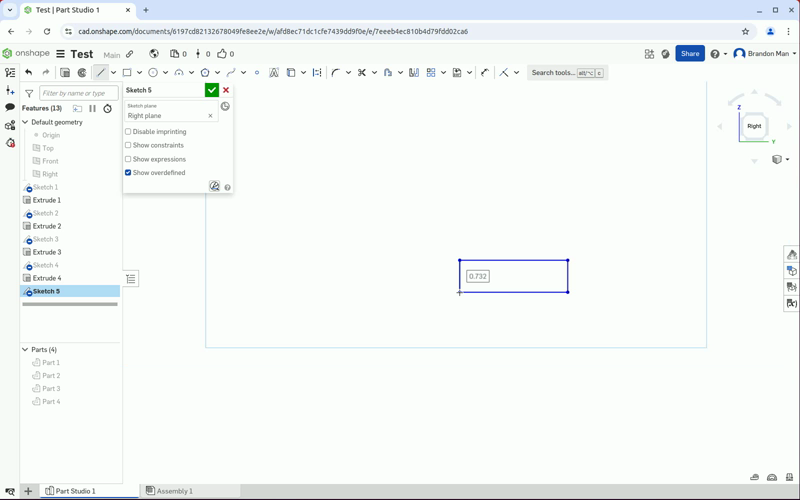
scroll(-6)
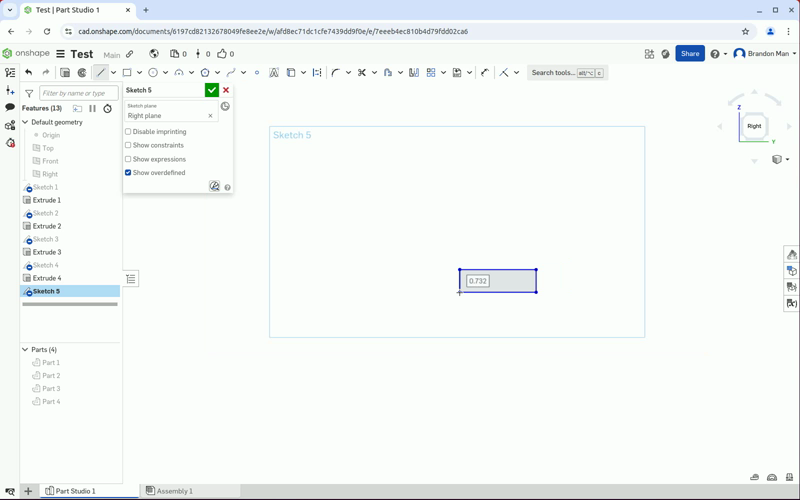
scroll(-6)
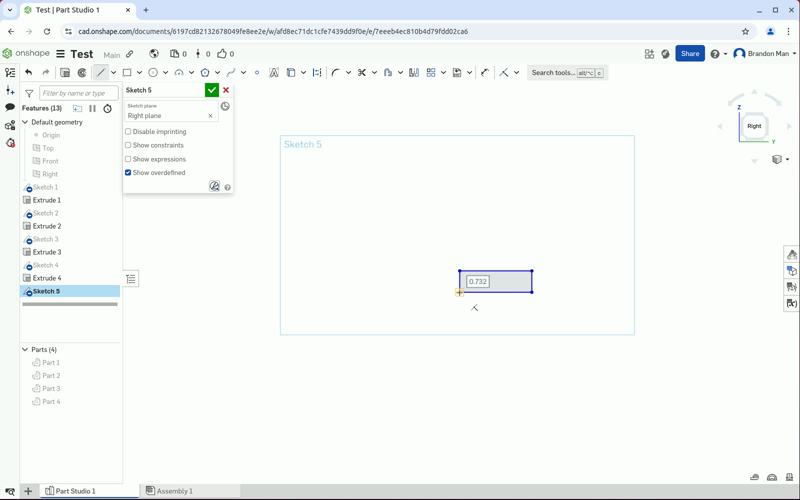
scroll(-6)
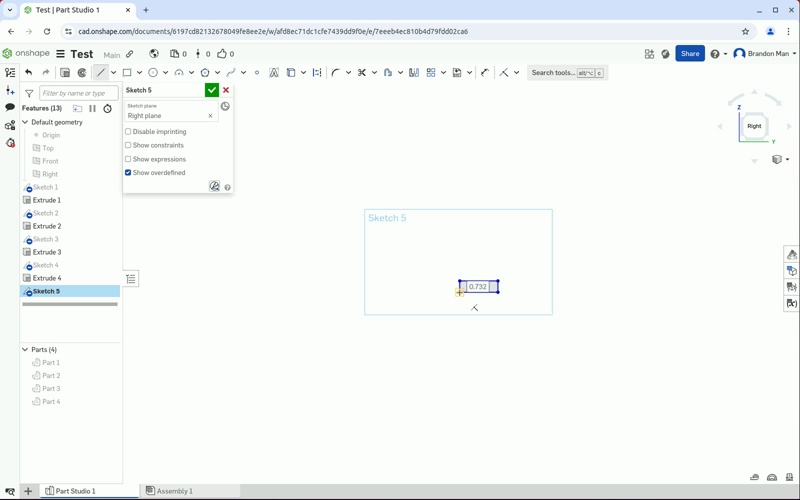
scroll(-6)
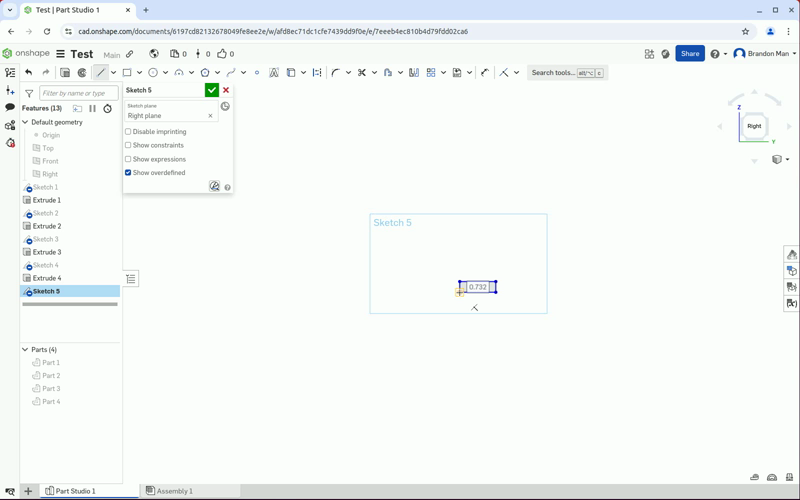
scroll(-6)
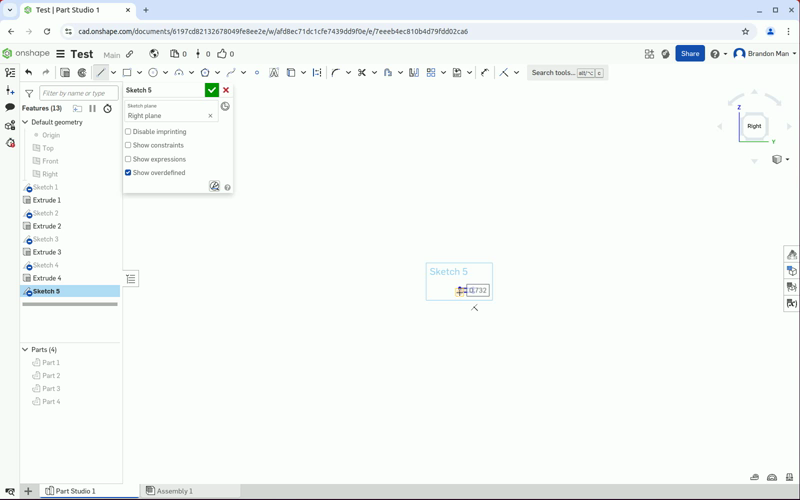
key(esc)
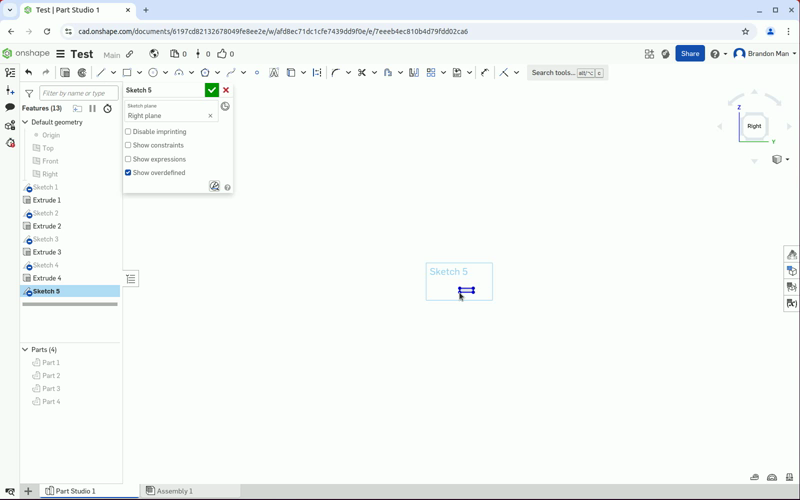
mouse_move(465, 291)
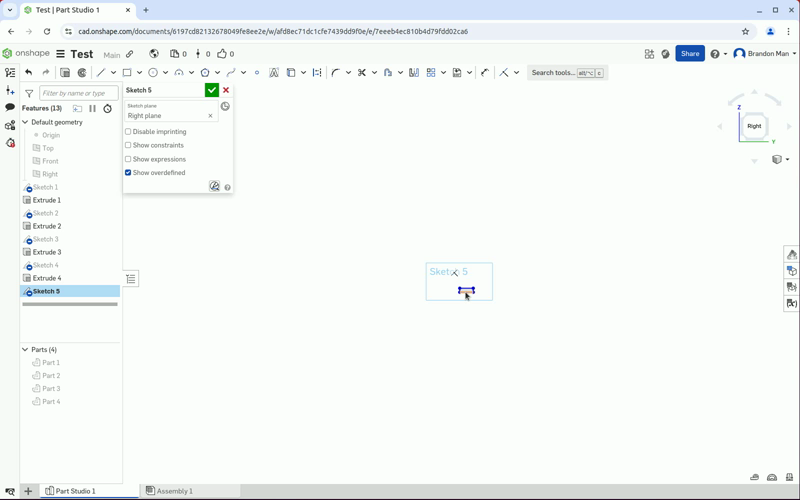
scroll(6)
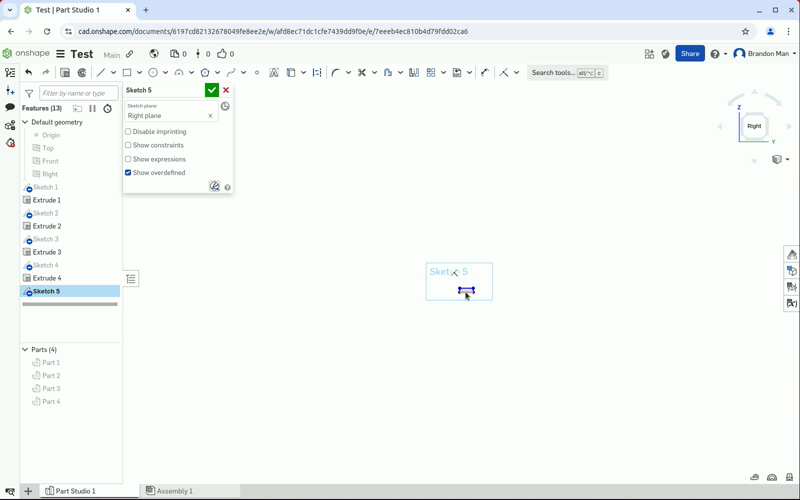
scroll(6)
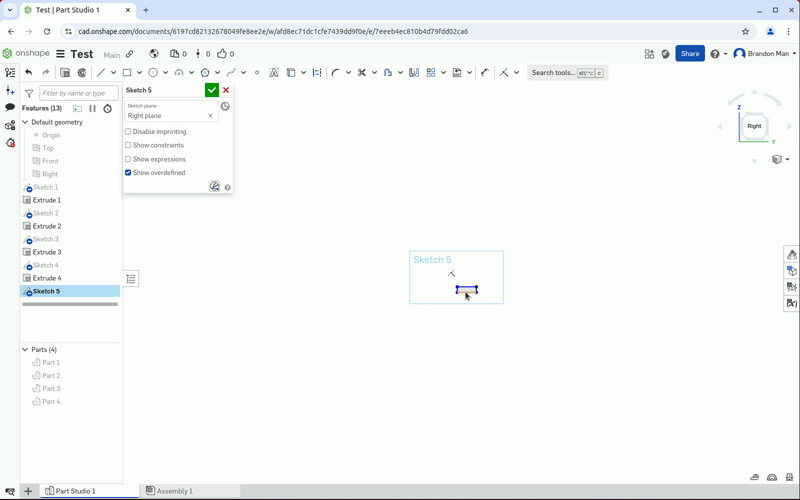
scroll(6)
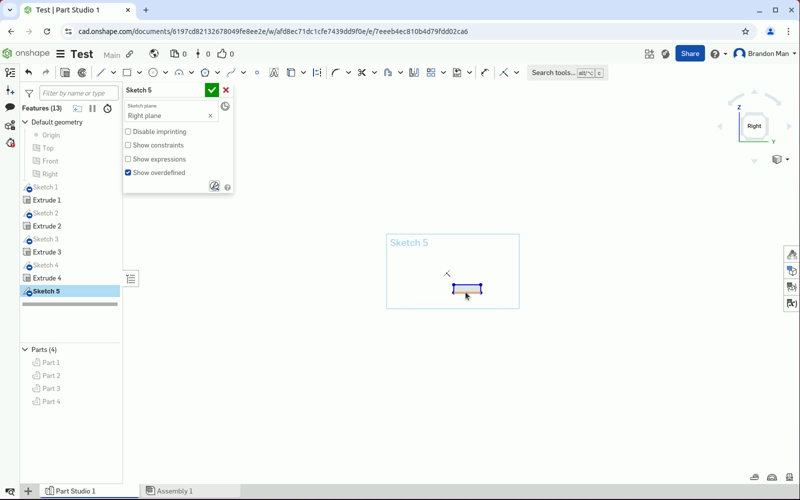
scroll(6)
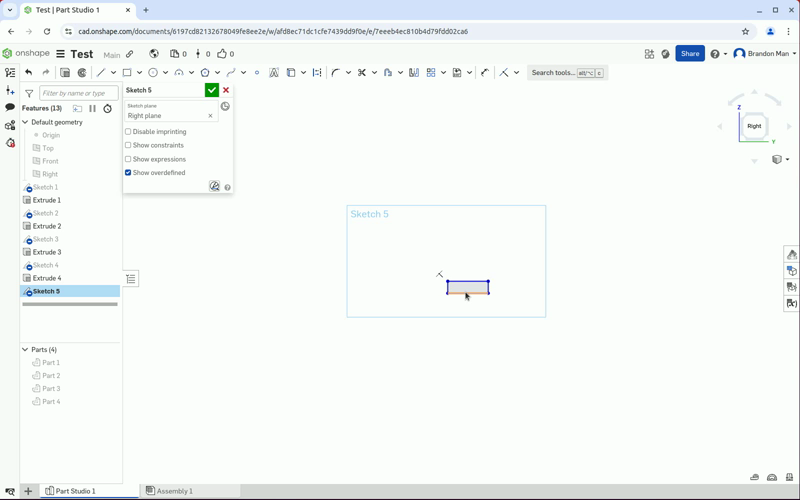
scroll(6)
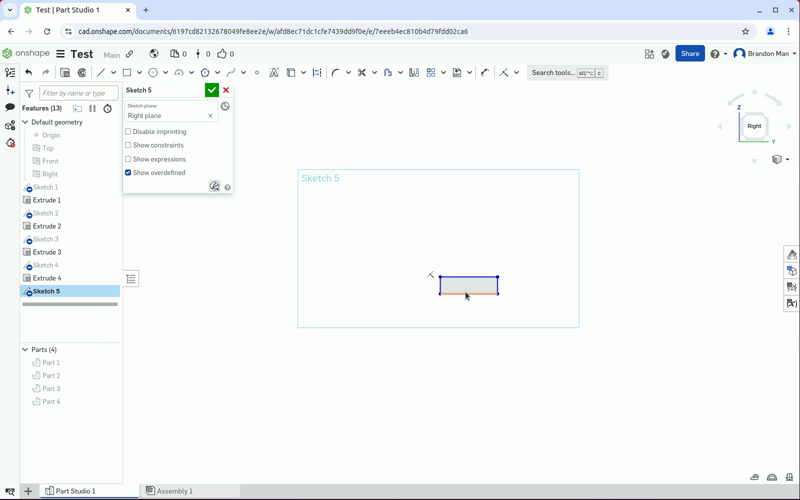
scroll(6)
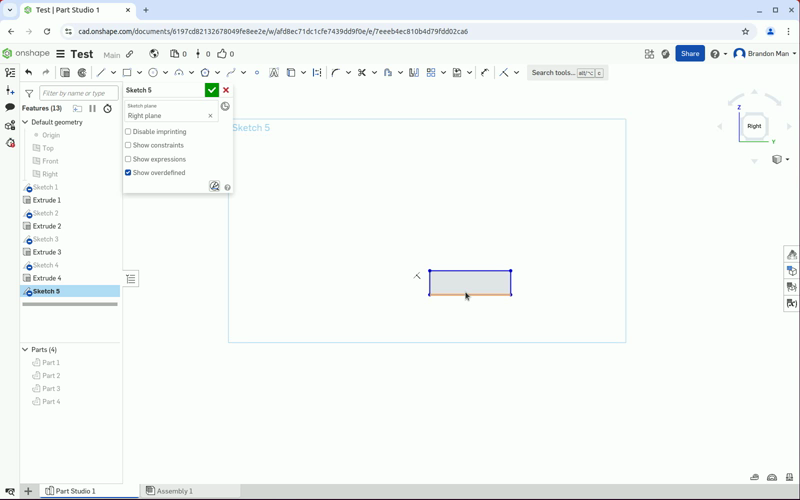
scroll(6)
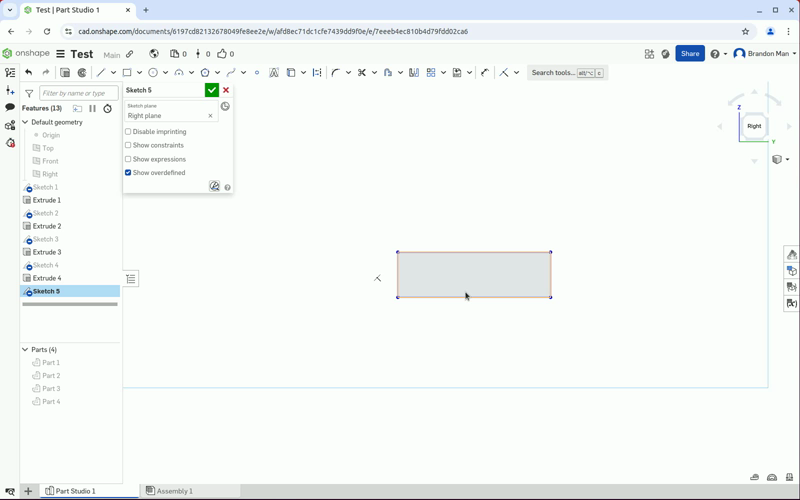
click(465, 291)
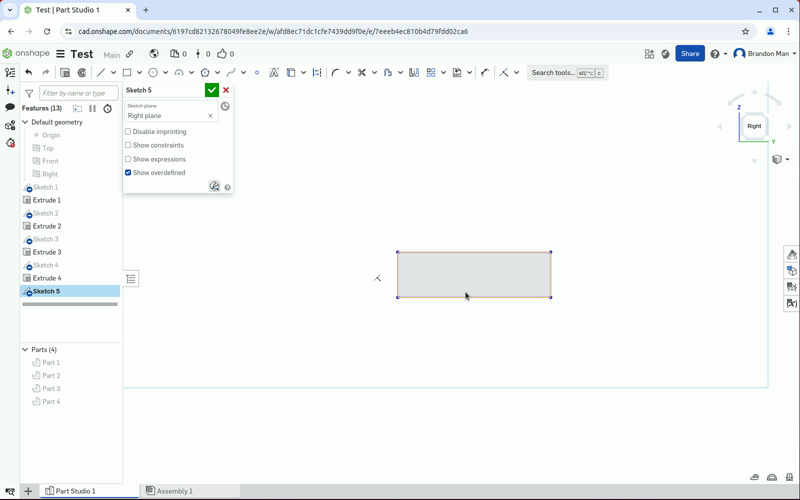
scroll(-6)
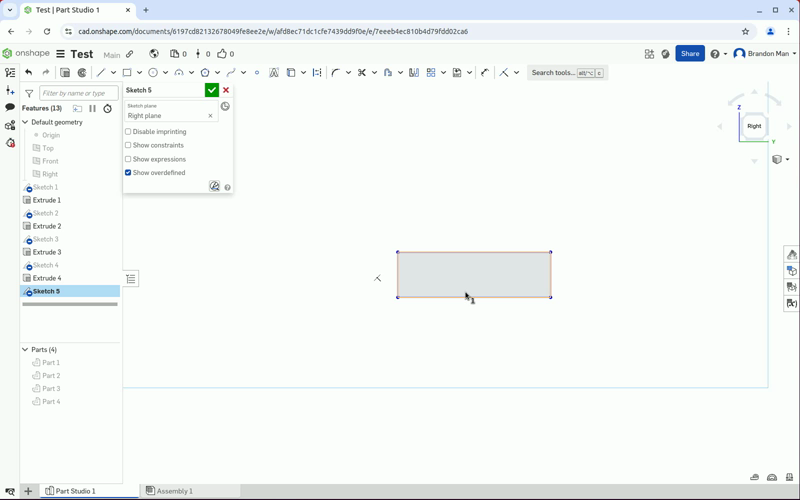
scroll(-6)
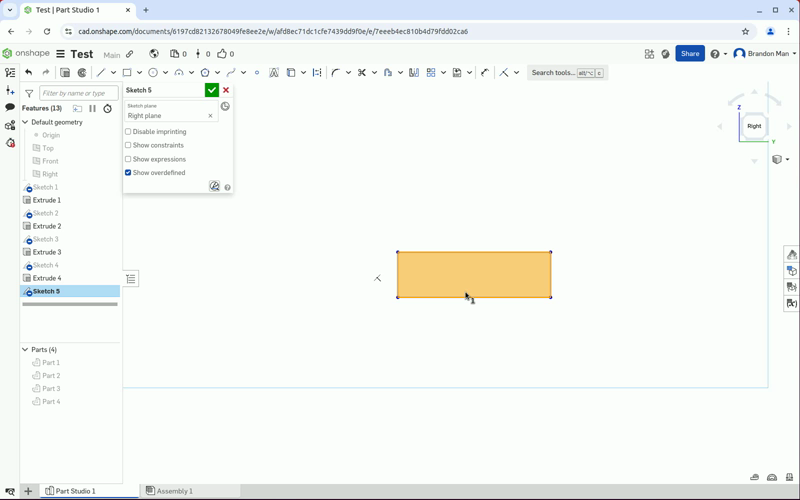
scroll(-6)
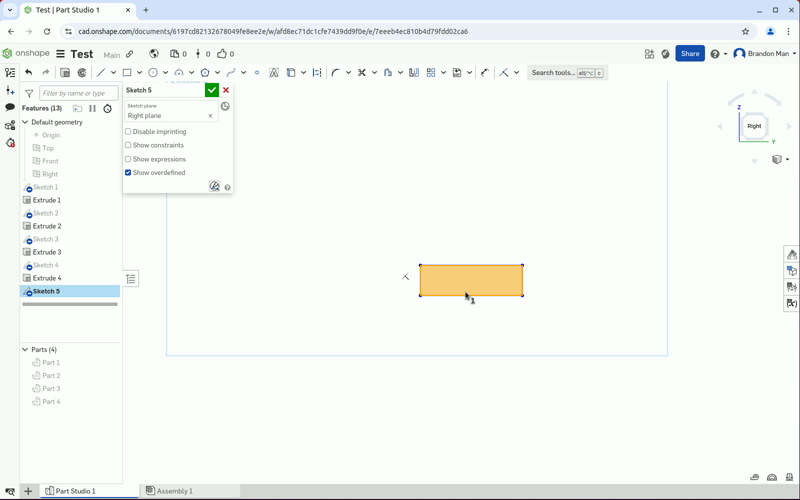
scroll(-6)
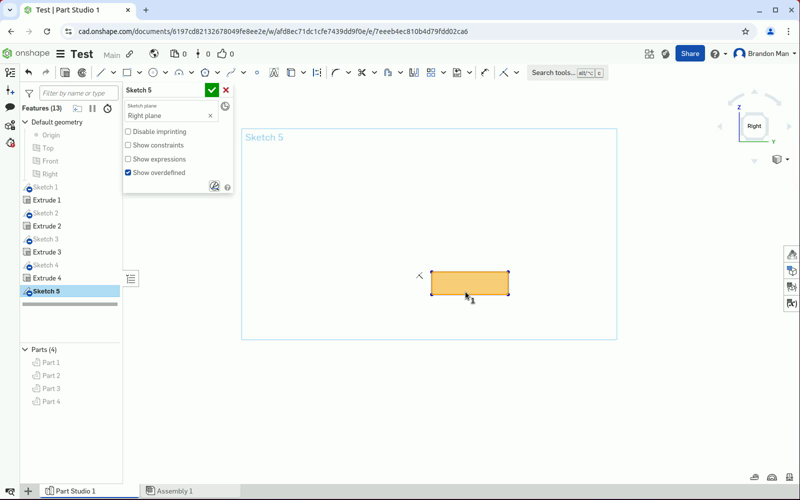
scroll(-6)
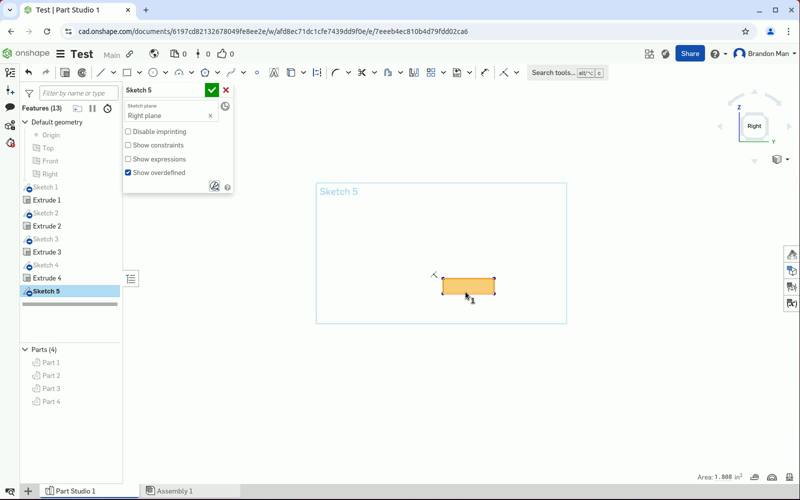
scroll(-6)
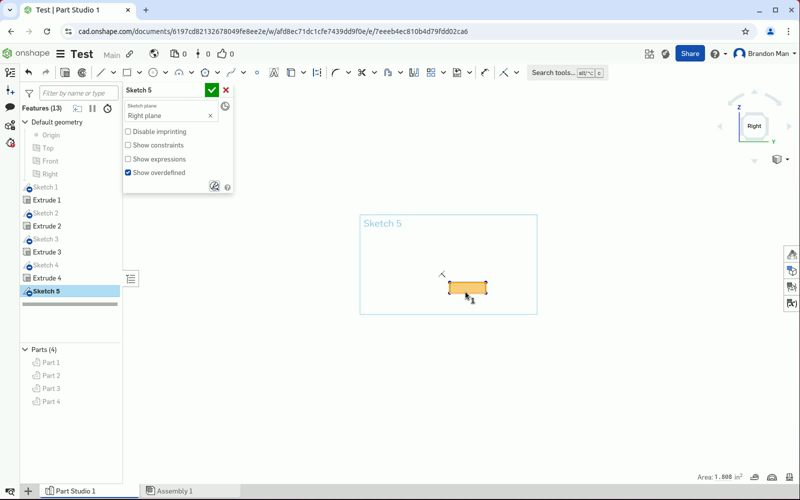
scroll(-6)
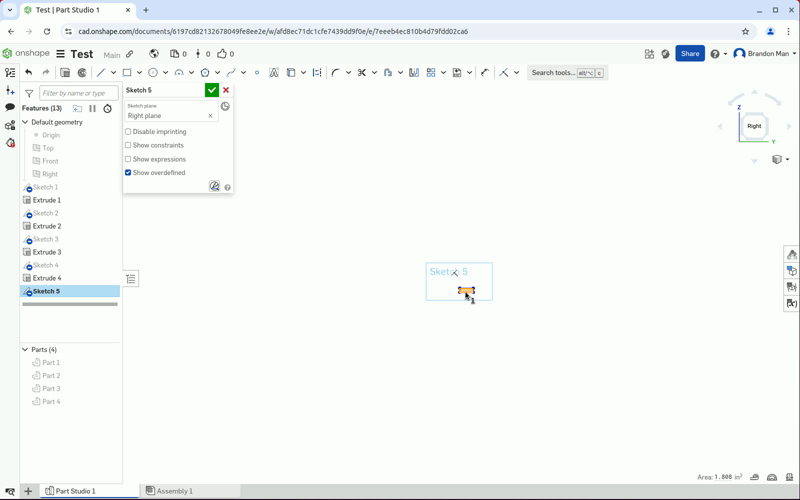
mouse_move(73, 352)
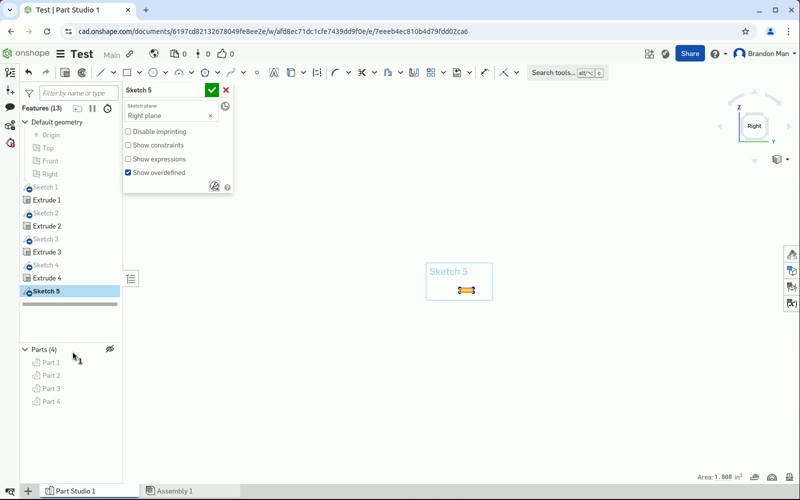
key(shift+y)
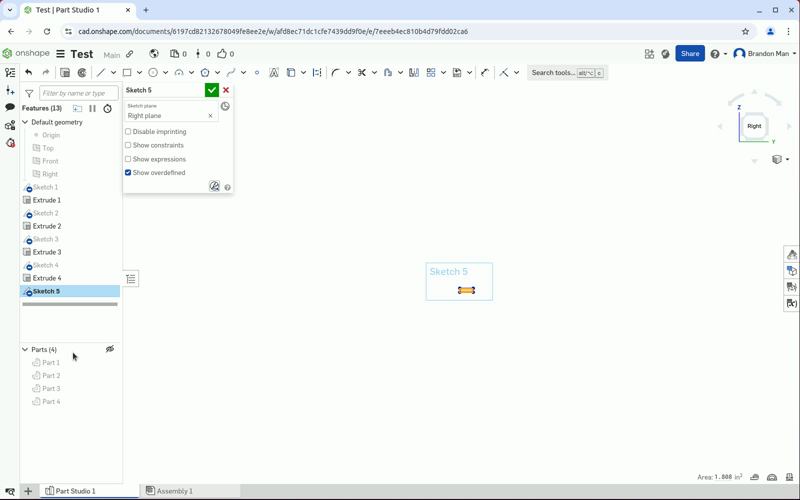
key(shift+e)
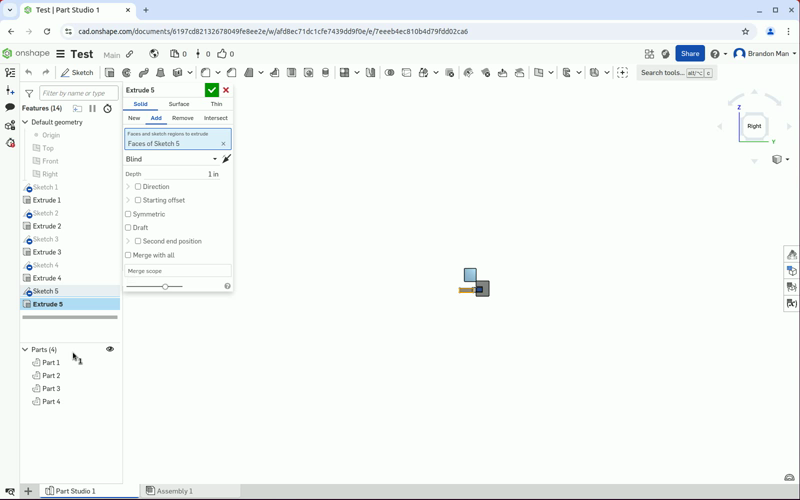
mouse_move(143, 106)
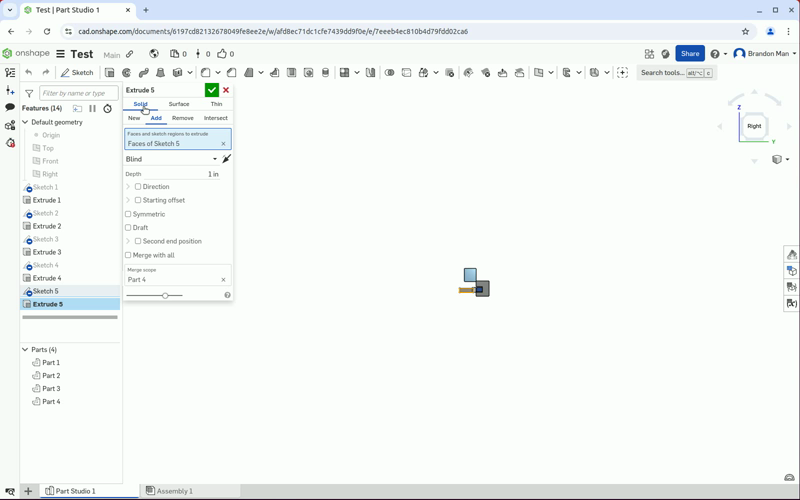
click(143, 106)
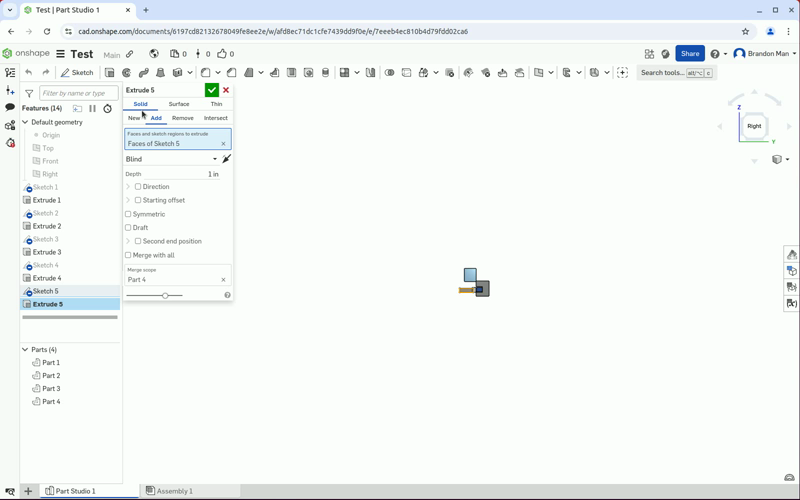
mouse_move(137, 120)
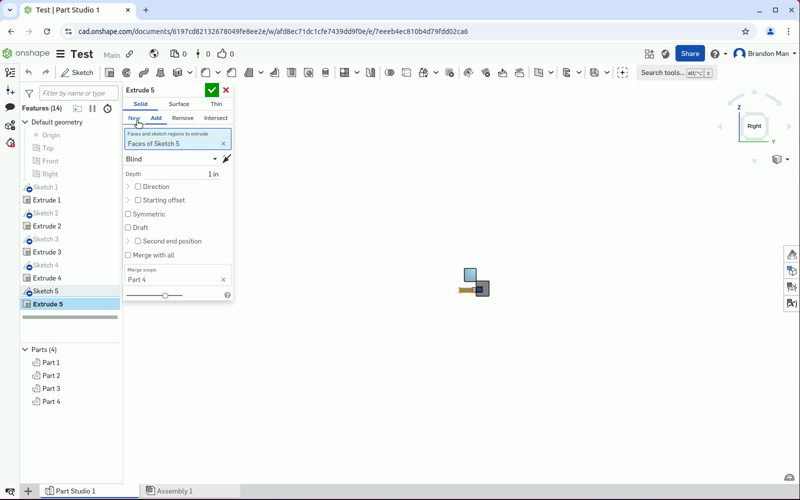
click(137, 120)
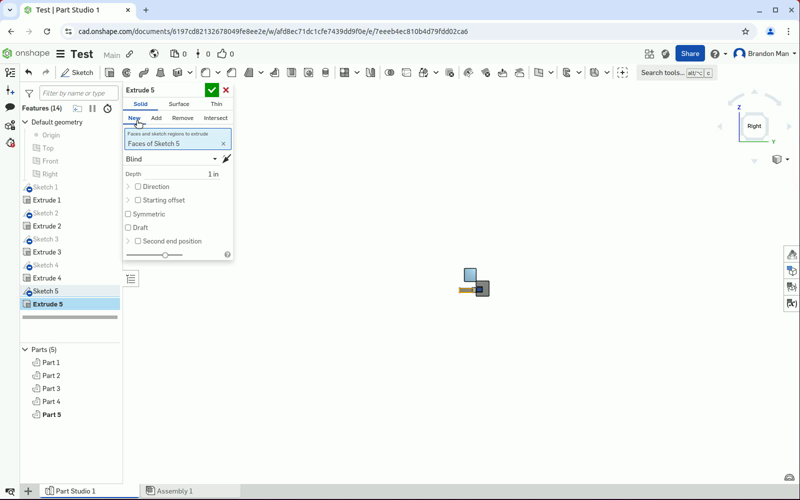
key(tab, 4)
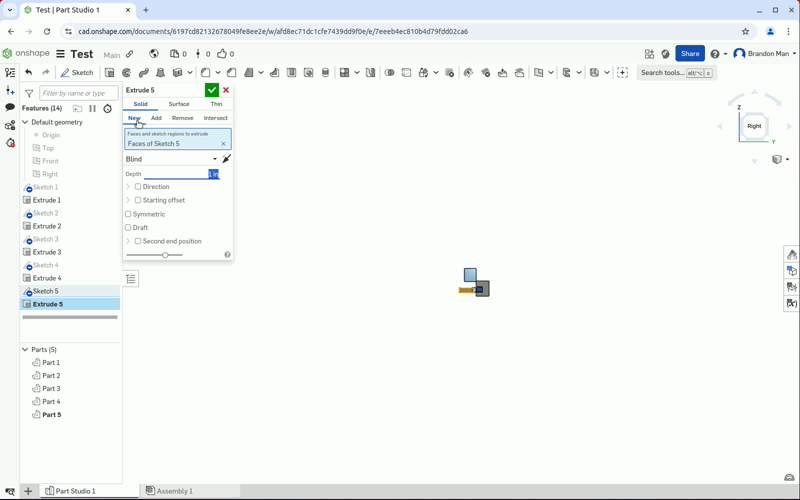
text(3.129)
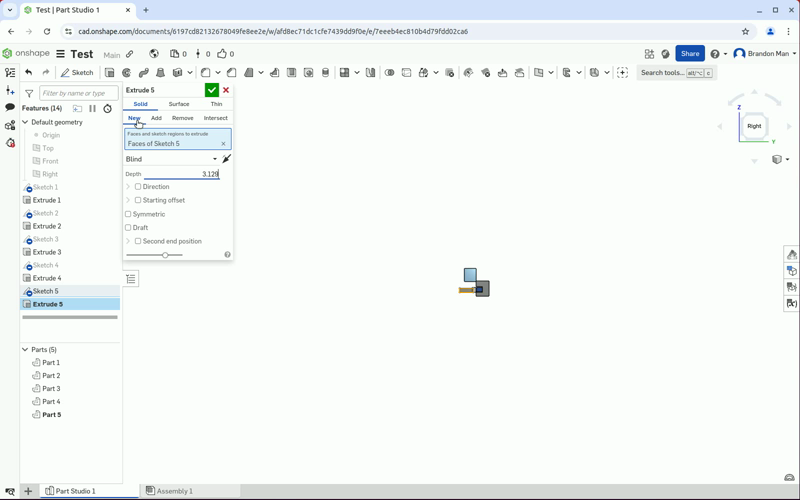
key(enter)
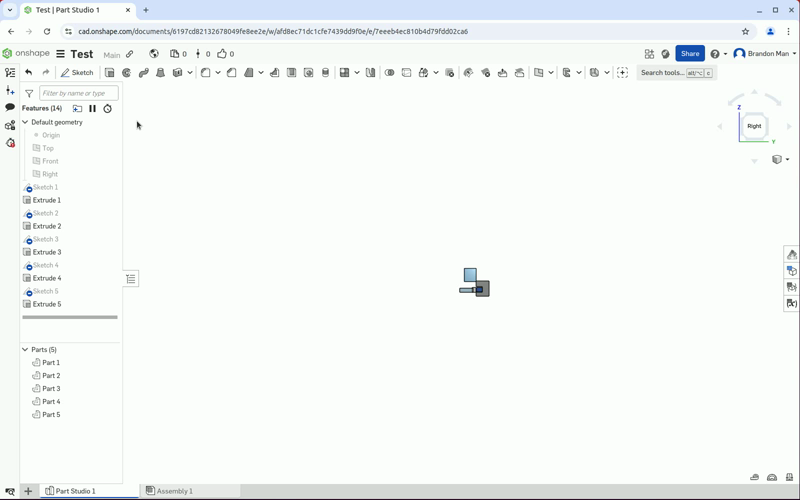
key(shift+h)
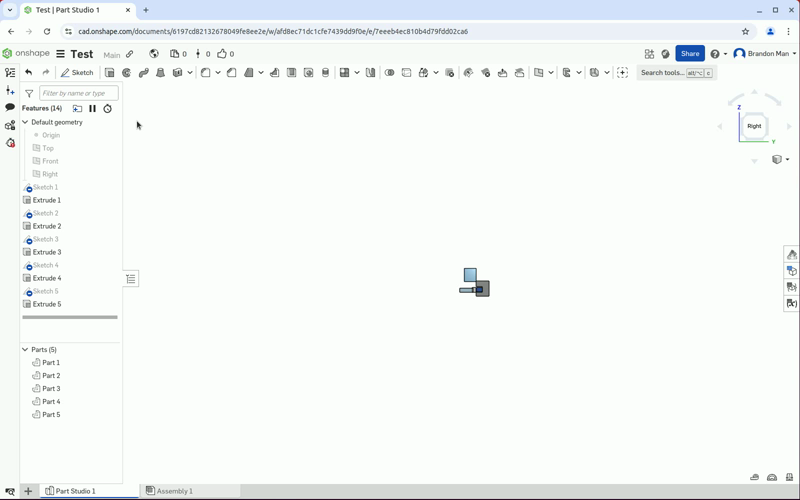
key(shift+h)
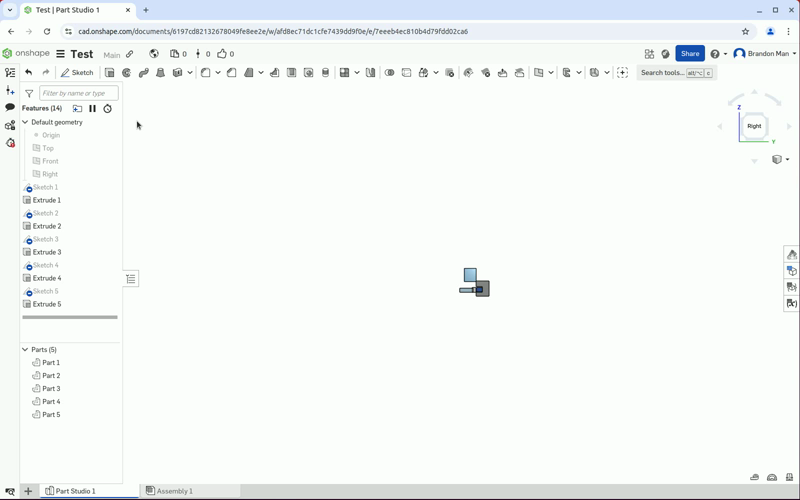
mouse_move(73, 189)
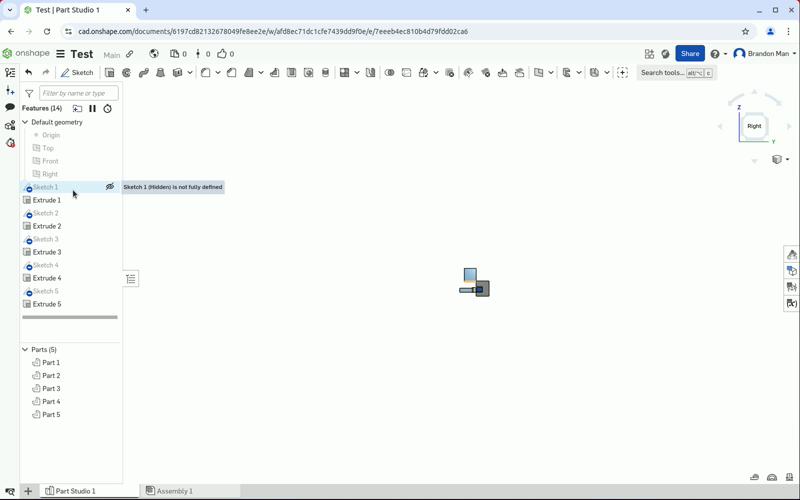
click(73, 189)
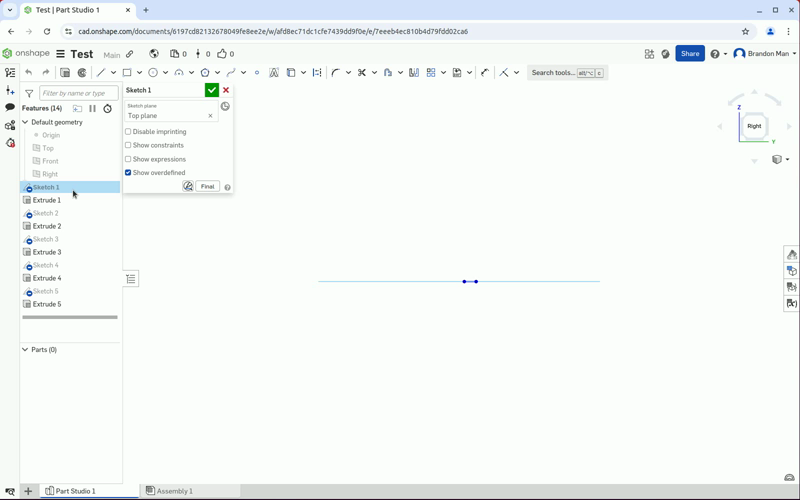
mouse_move(229, 92)
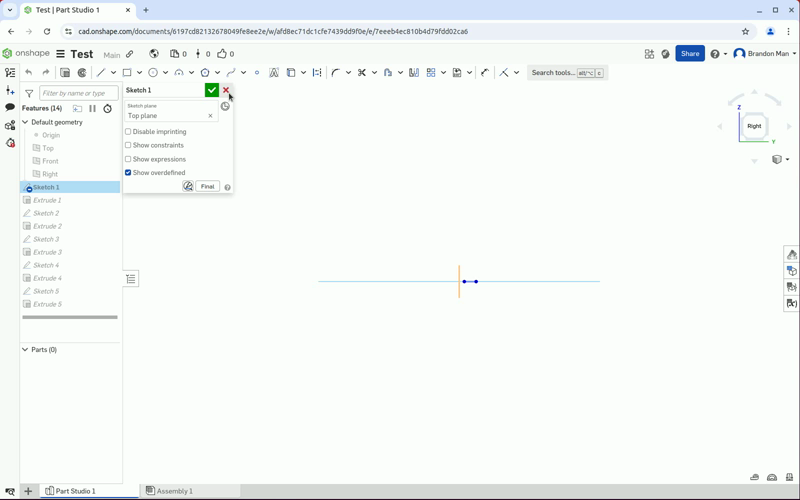
click(229, 92)
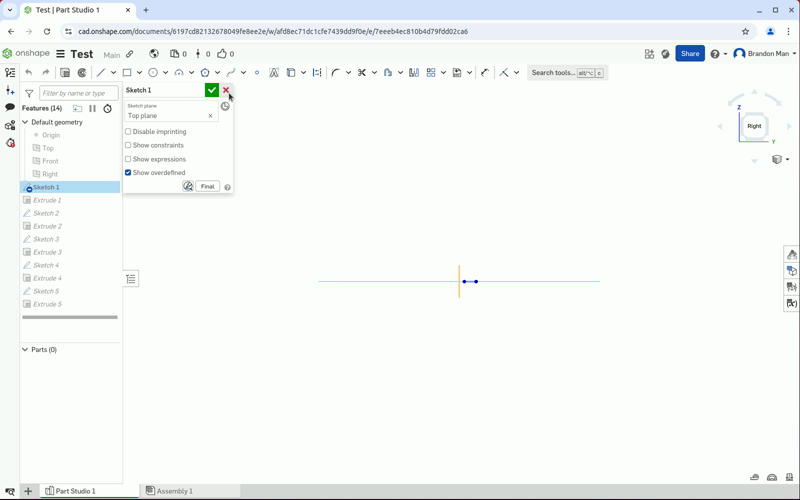
key(shift+s)
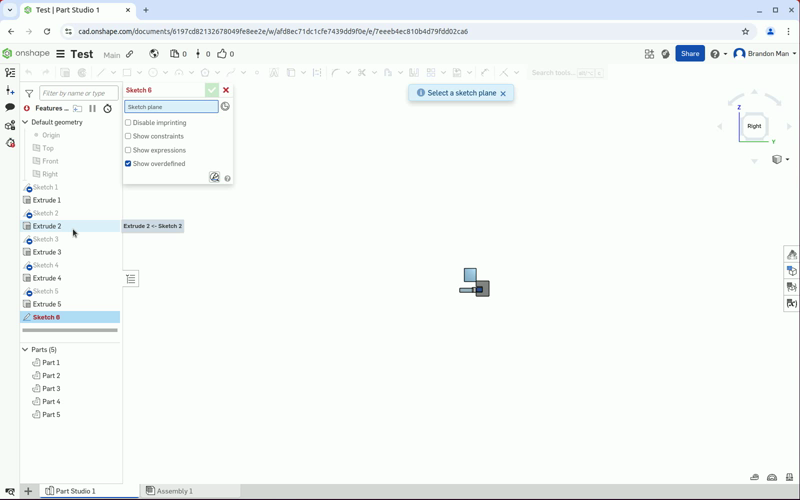
scroll(3)
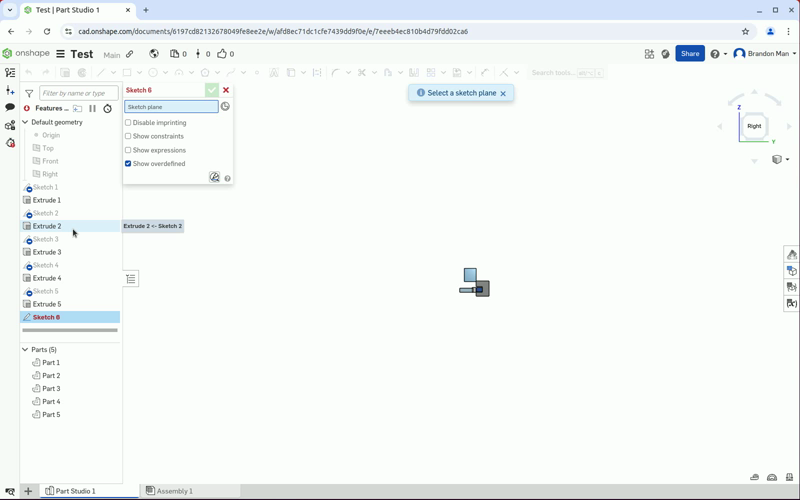
mouse_move(73, 176)
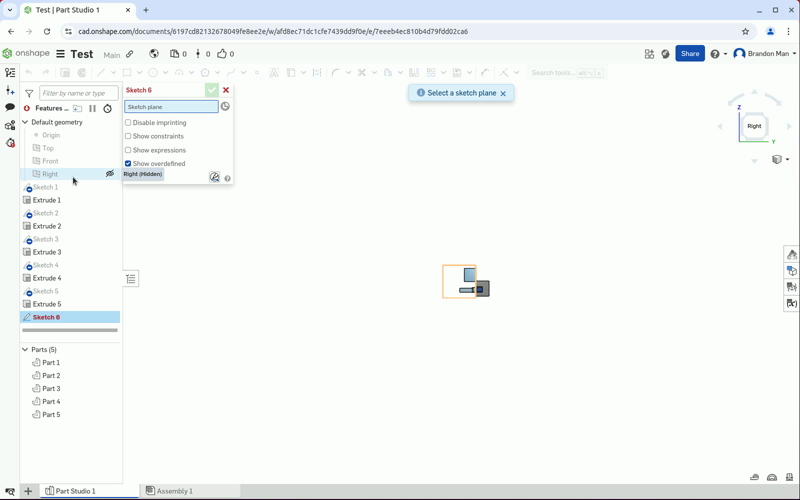
click(73, 176)
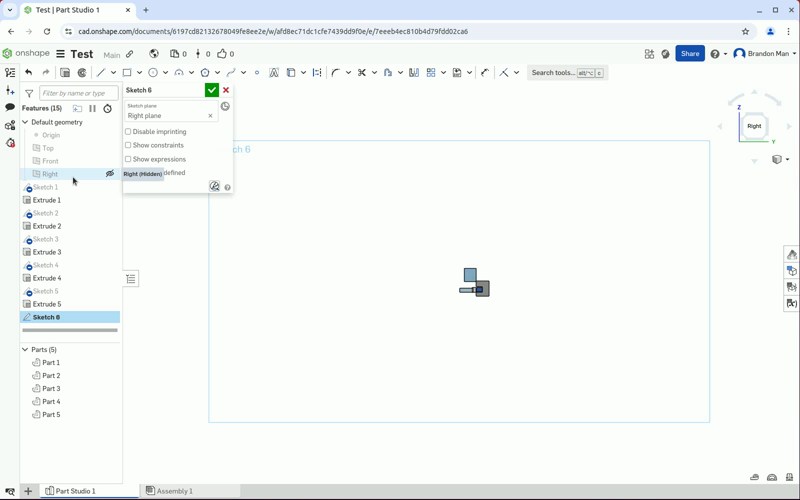
mouse_move(73, 352)
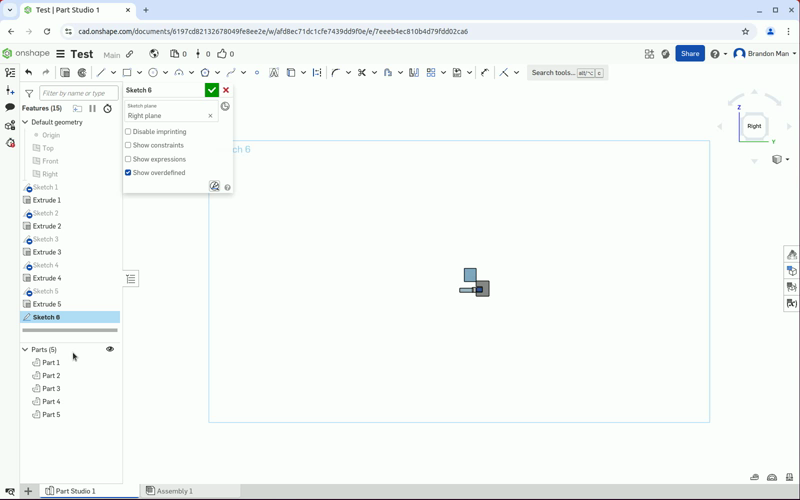
key(y)
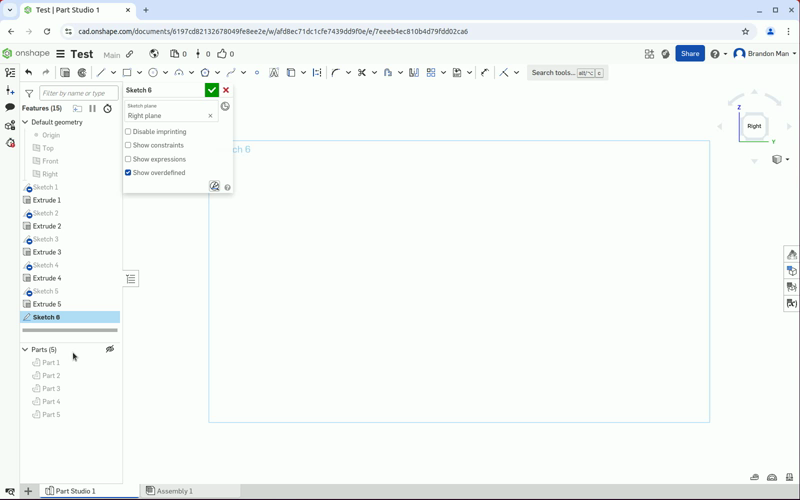
key(l)
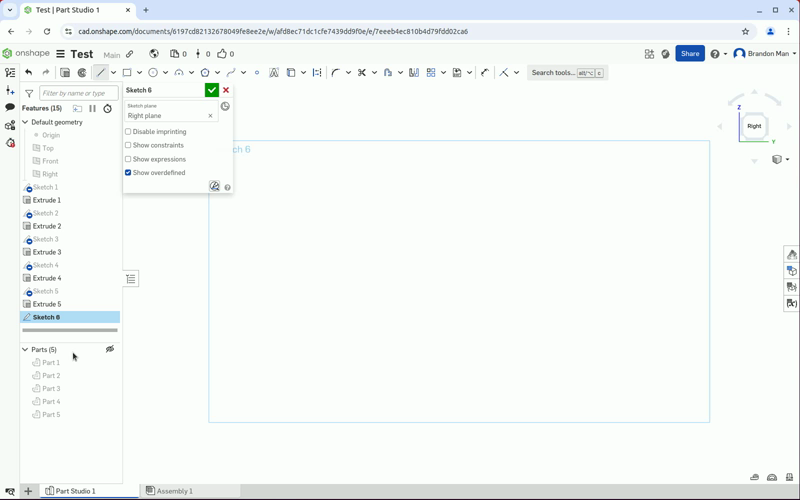
key_down(shift)
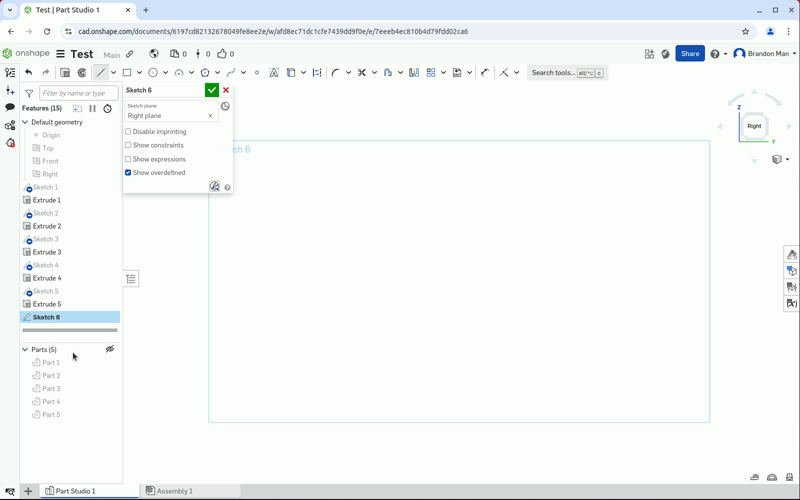
mouse_move(493, 359)
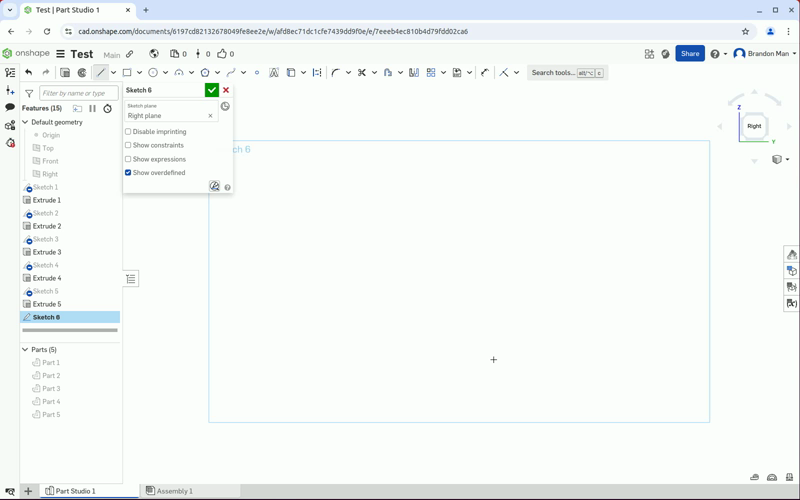
click(493, 359)
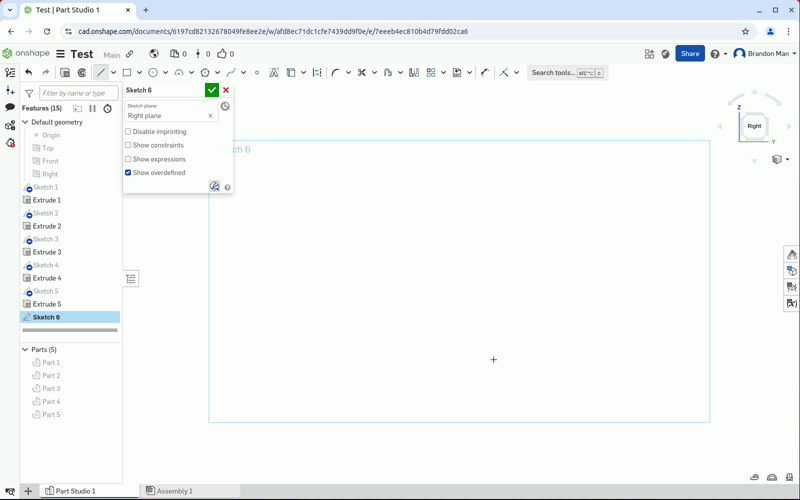
key_up(shift)
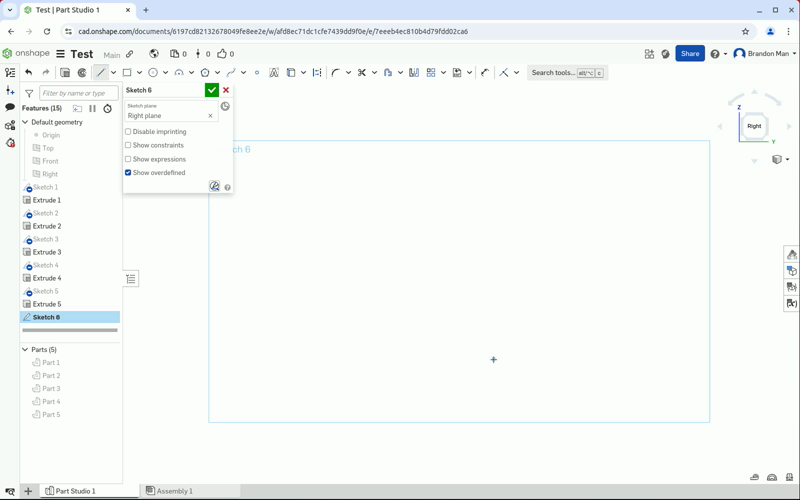
key_down(shift)
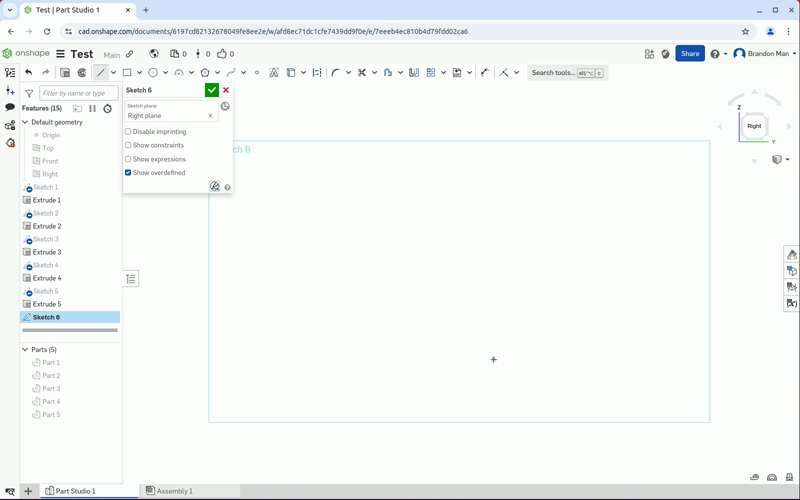
mouse_move(573, 359)
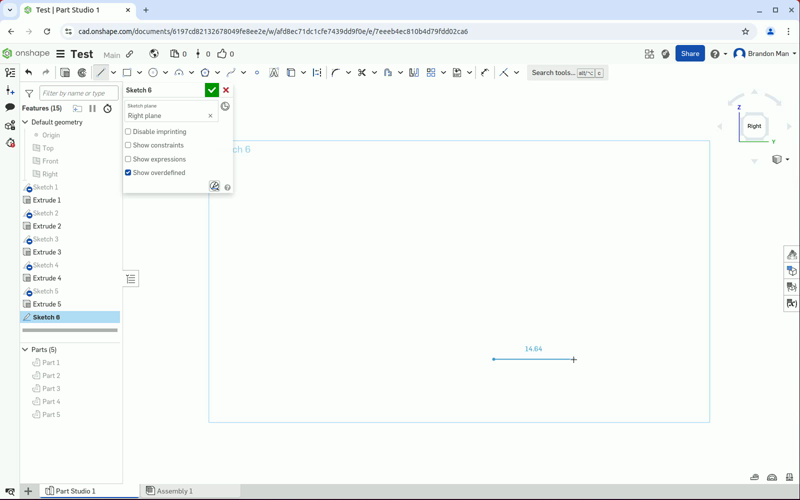
click(573, 359)
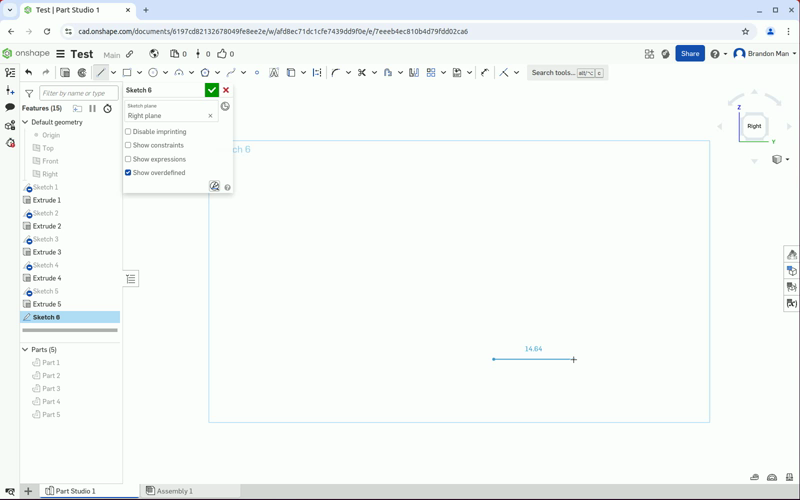
key_up(shift)
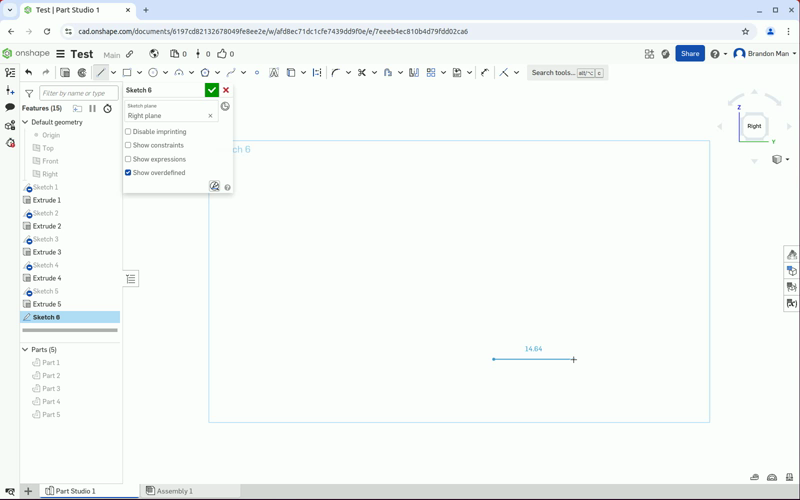
key_down(shift)
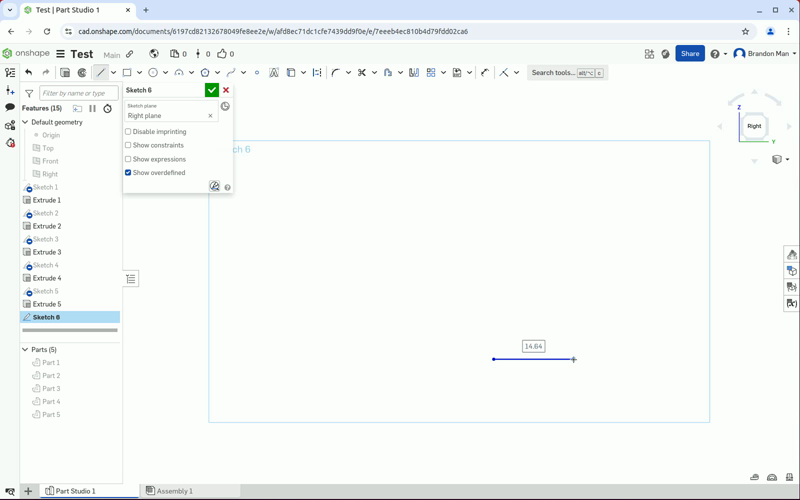
mouse_move(573, 293)
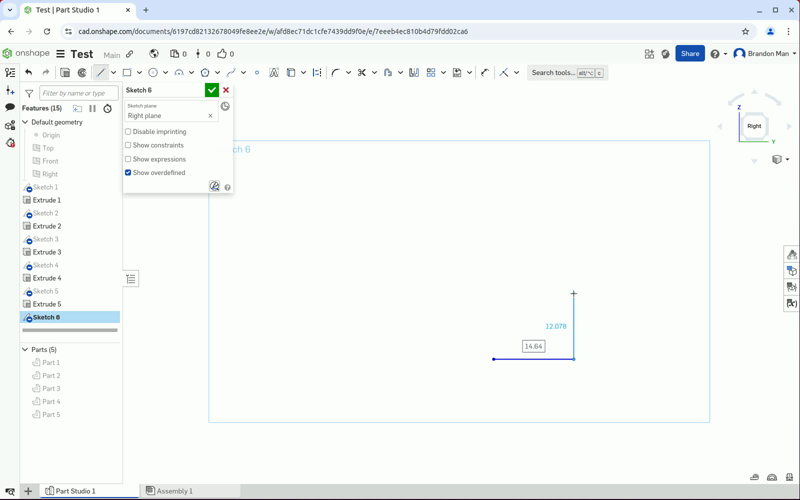
click(573, 293)
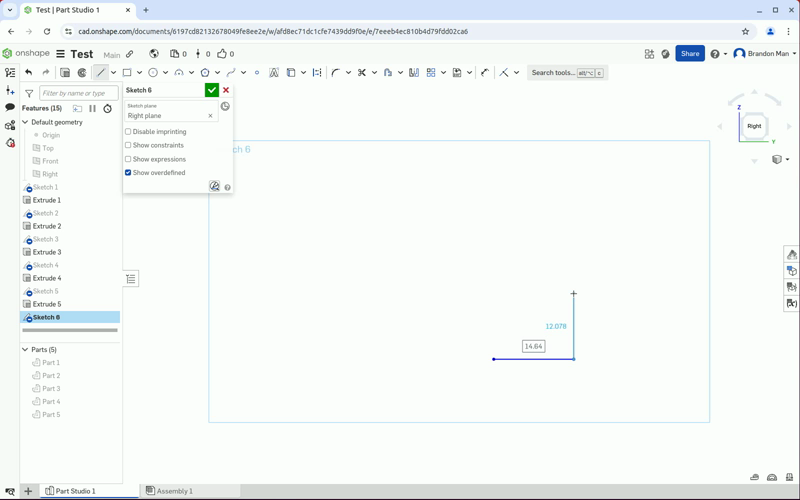
key_up(shift)
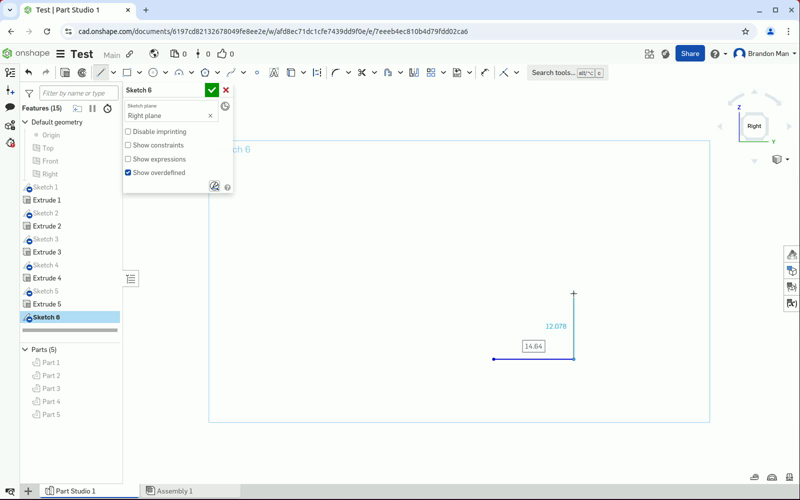
key_down(shift)
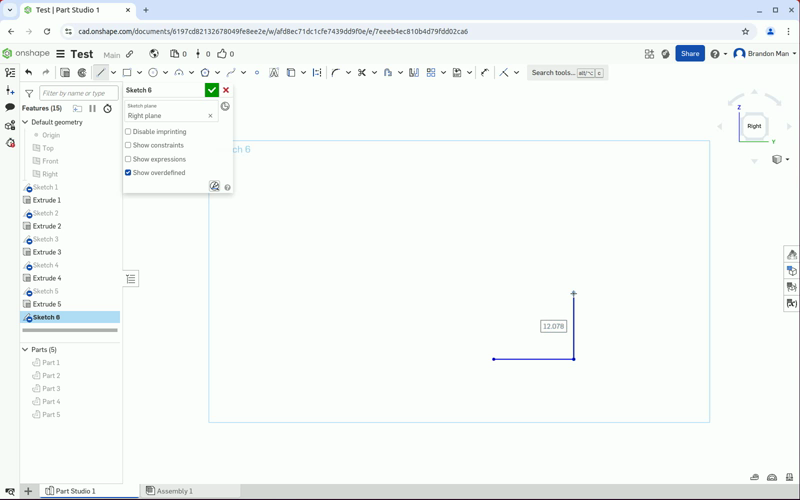
mouse_move(493, 293)
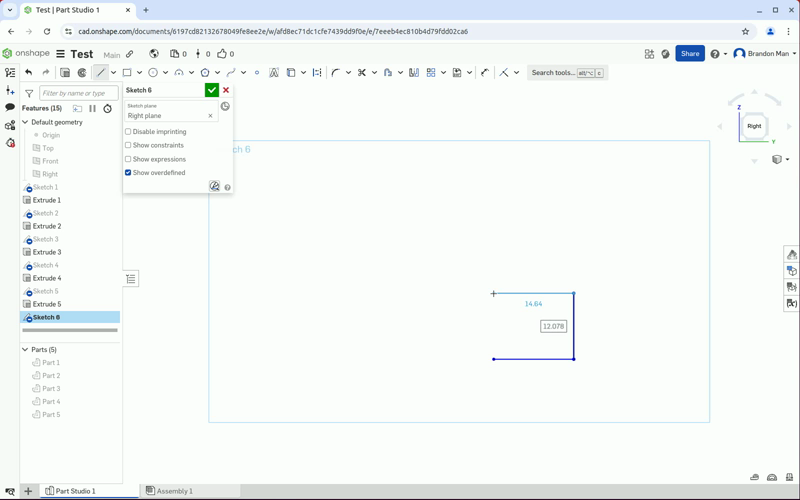
click(493, 293)
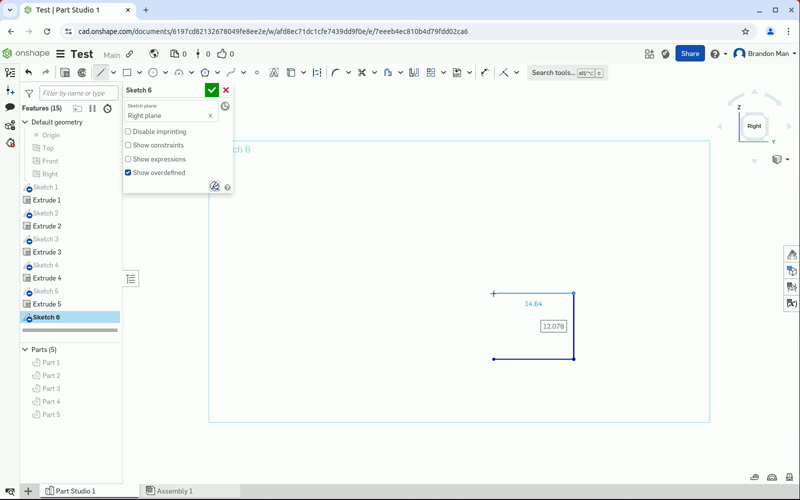
key_up(shift)
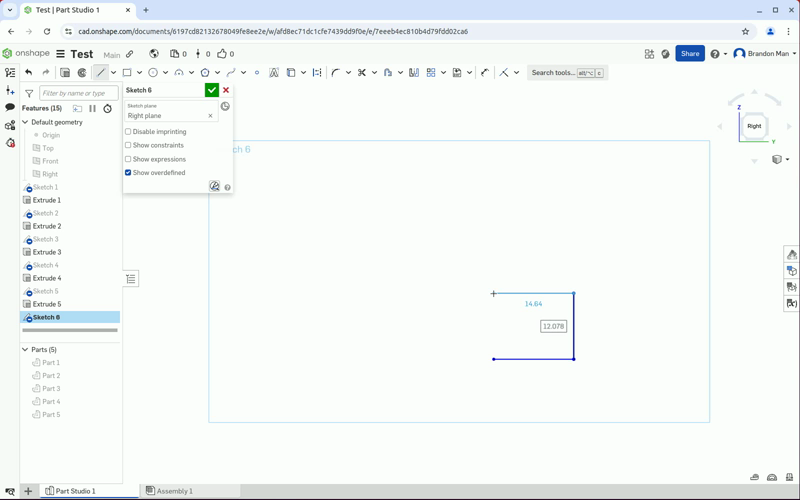
key_down(shift)
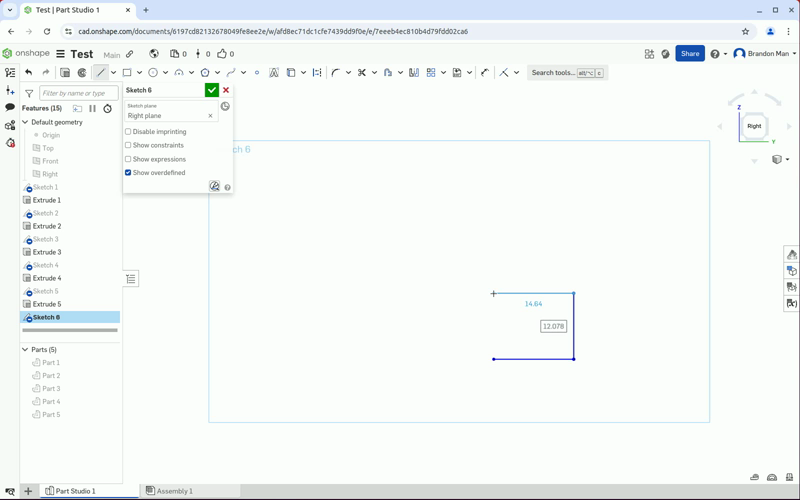
mouse_move(493, 359)
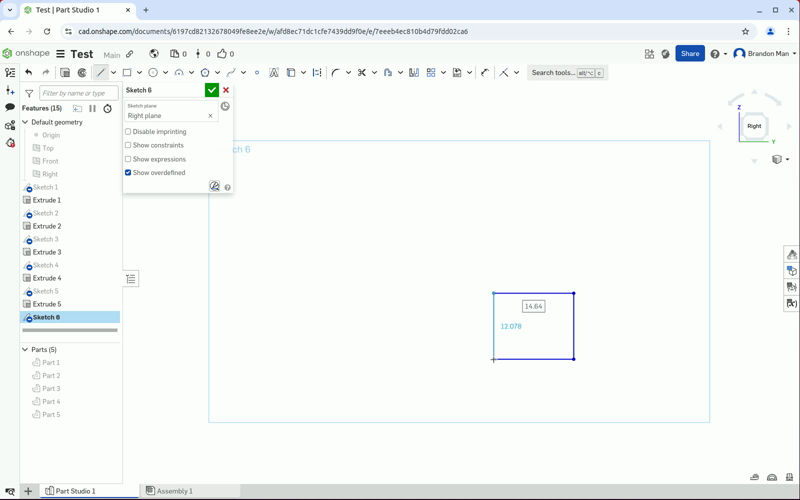
key_up(shift)
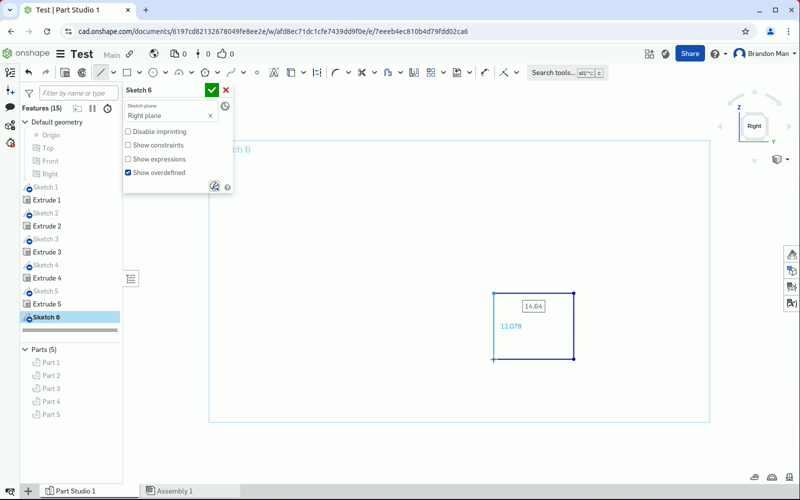
click(493, 359)
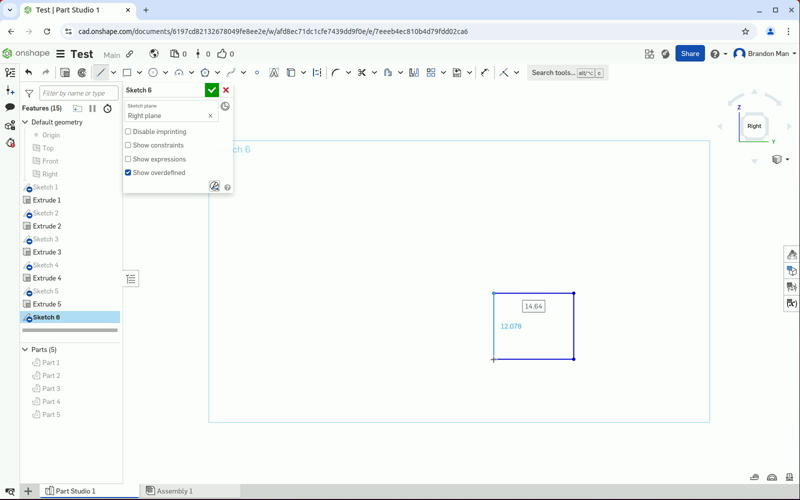
key(esc)
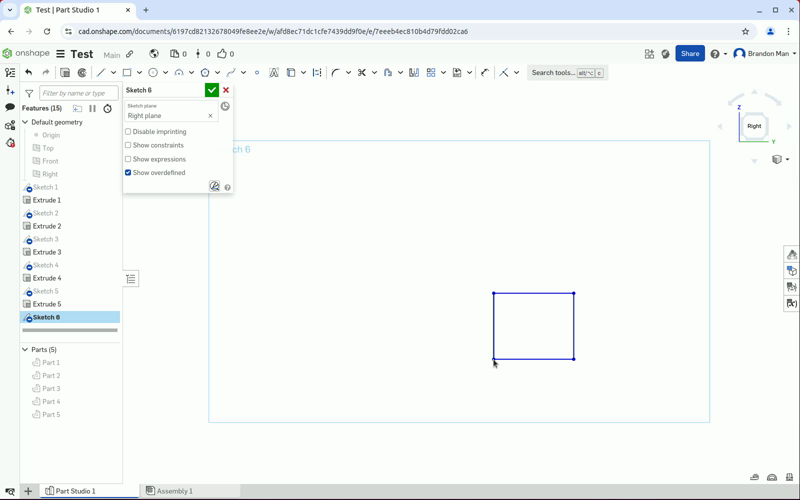
mouse_move(514, 297)
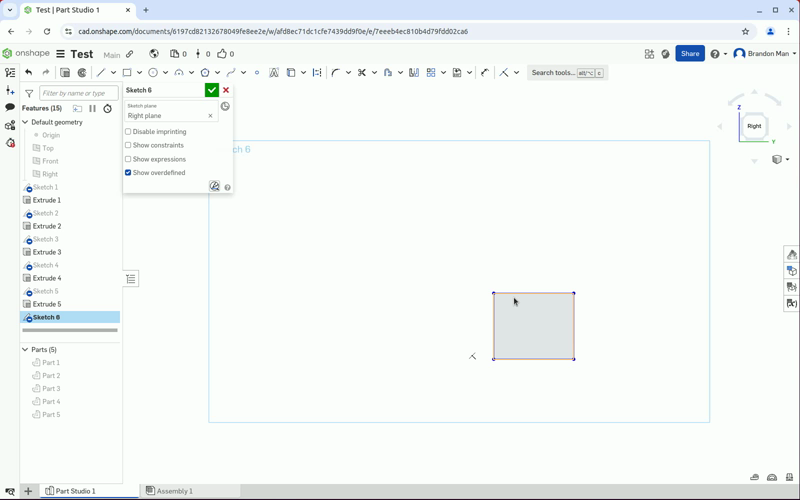
click(514, 297)
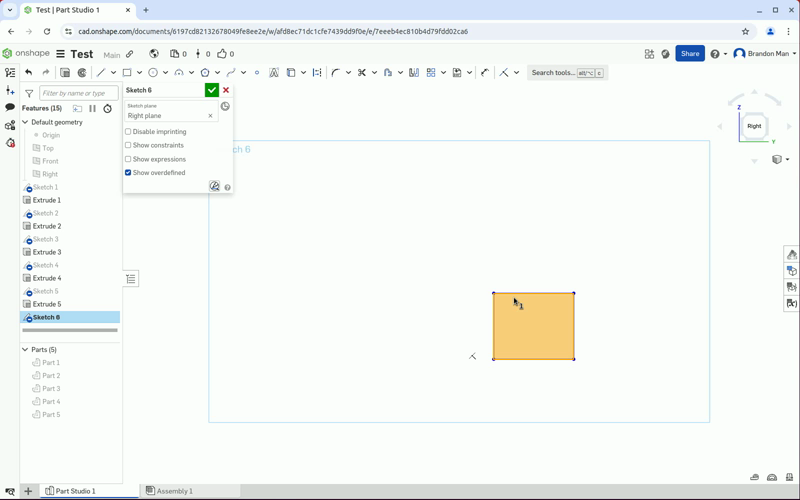
mouse_move(73, 352)
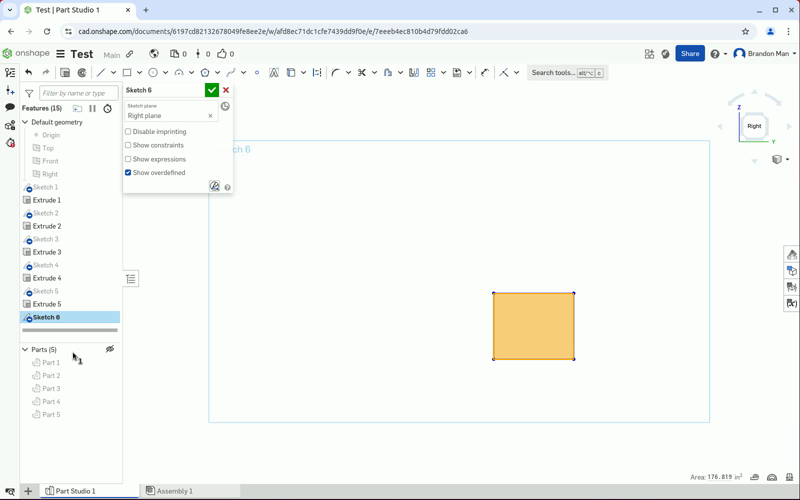
key(shift+y)
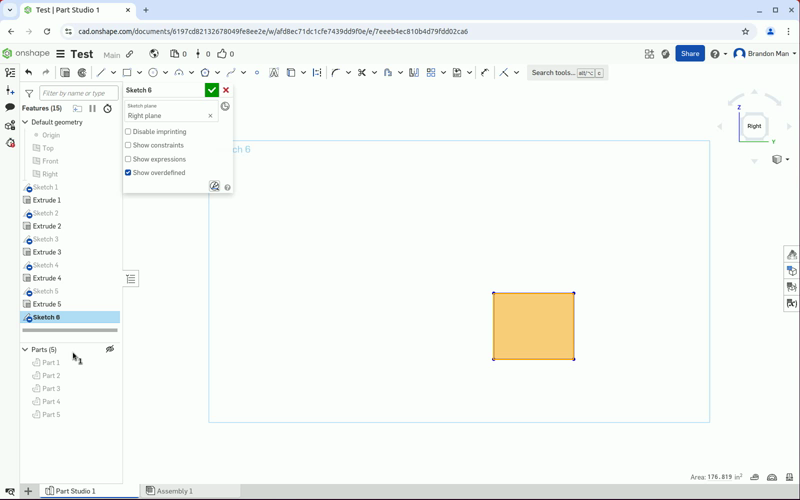
key(shift+e)
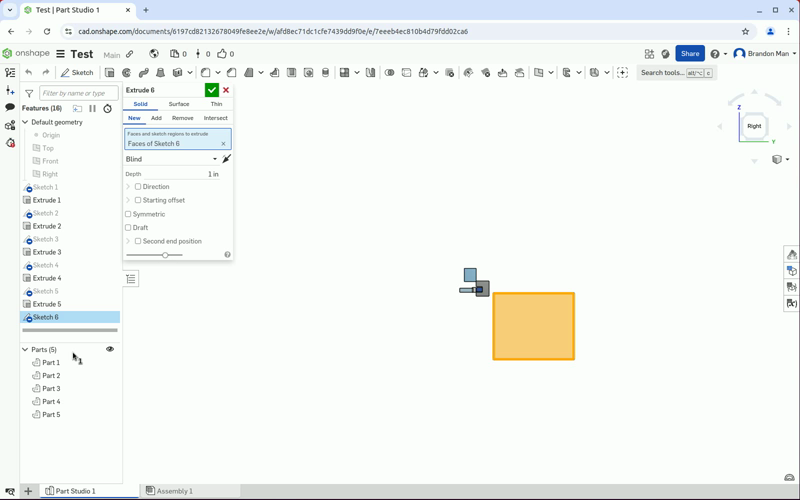
mouse_move(143, 106)
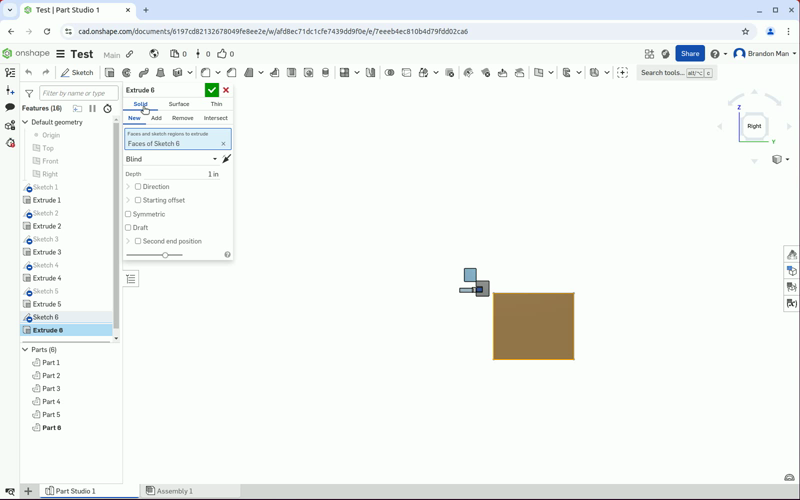
click(143, 106)
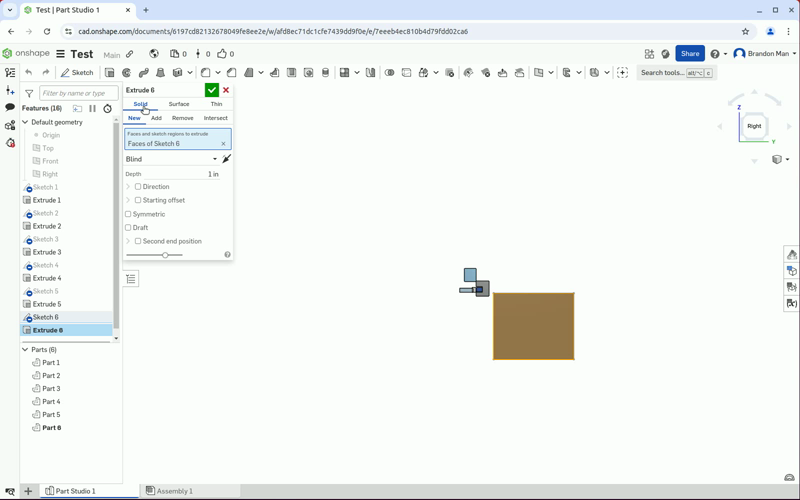
mouse_move(137, 120)
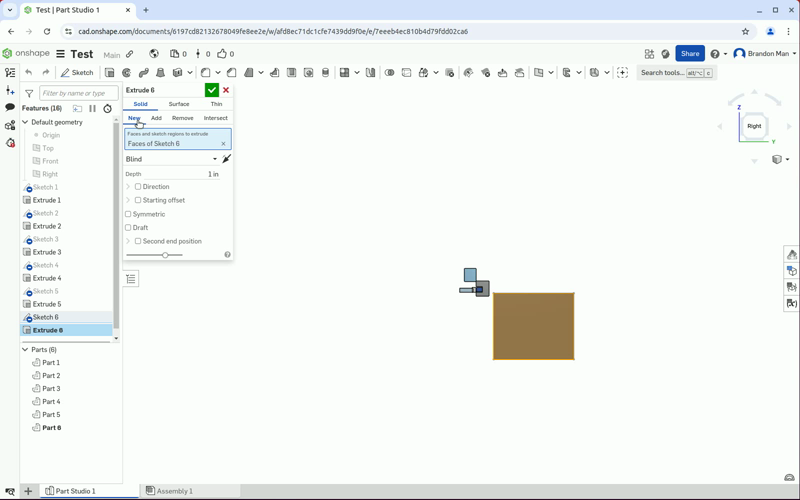
click(137, 120)
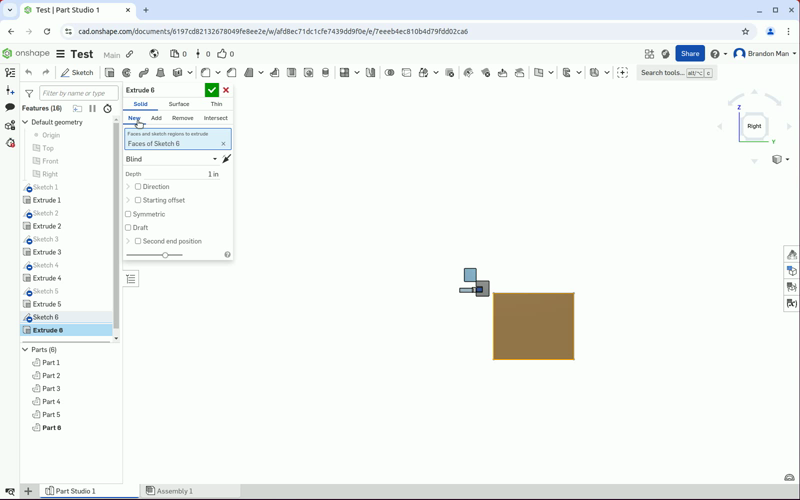
key(tab, 4)
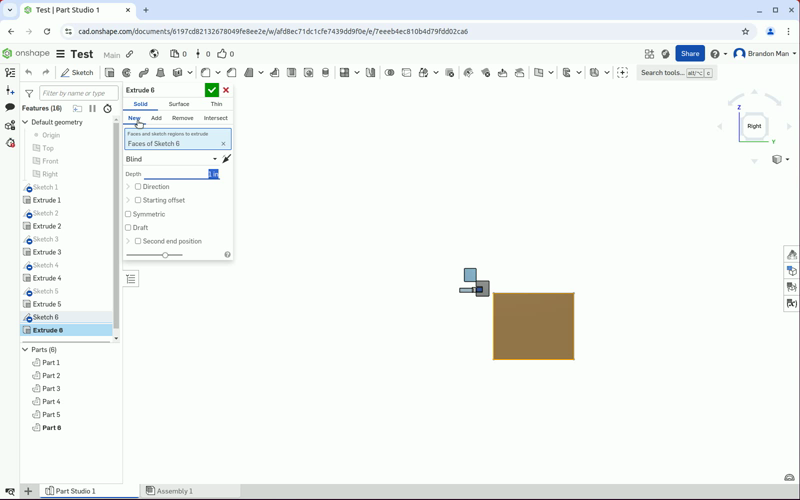
text(9.628)
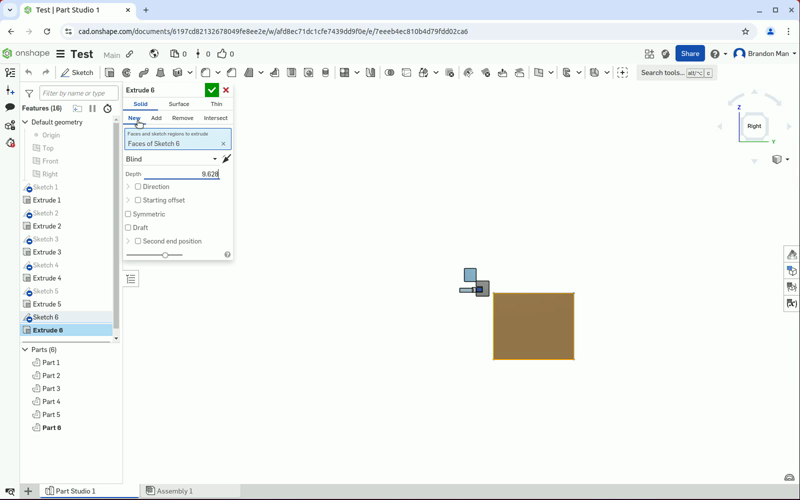
key(enter)
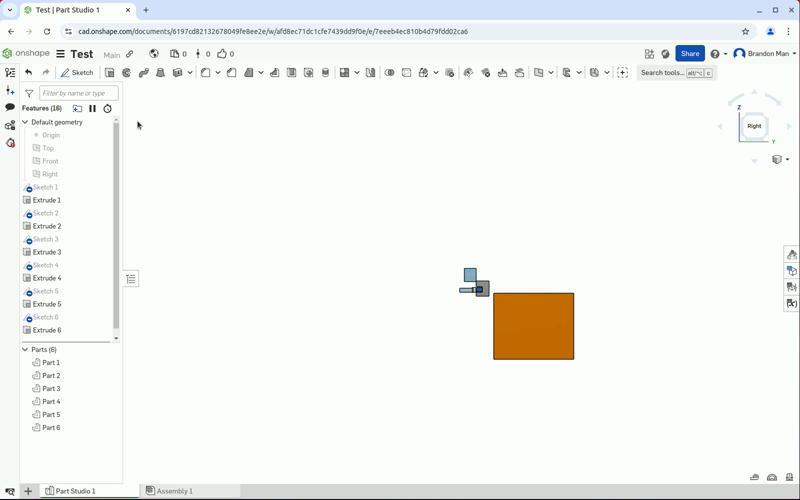
key(shift+h)
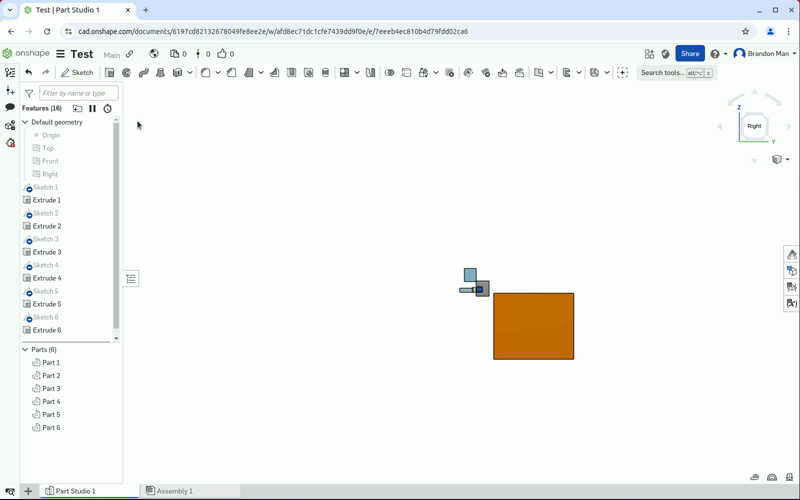
key(shift+h)
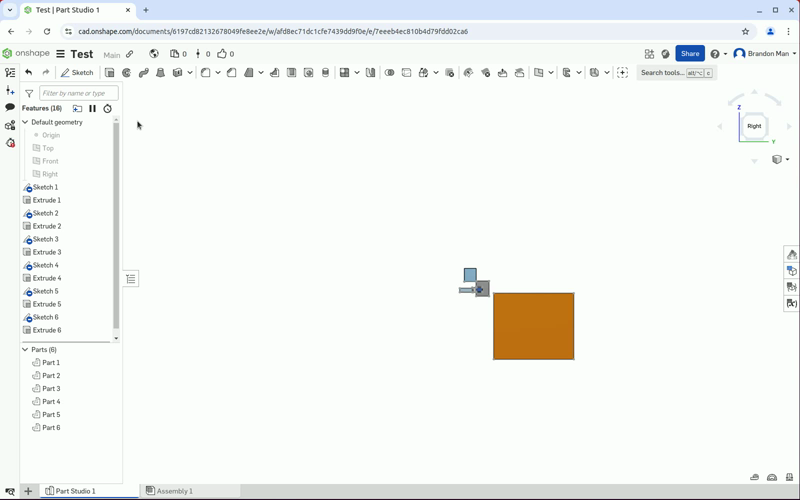
key(shift+7)
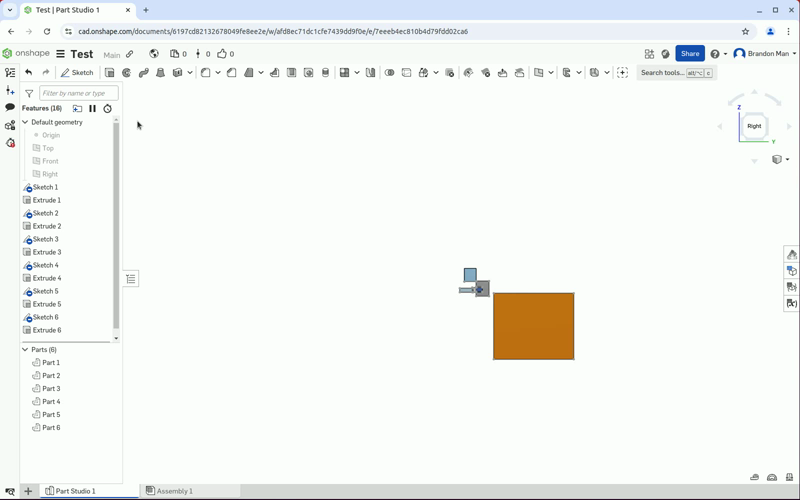
key(right, 2)
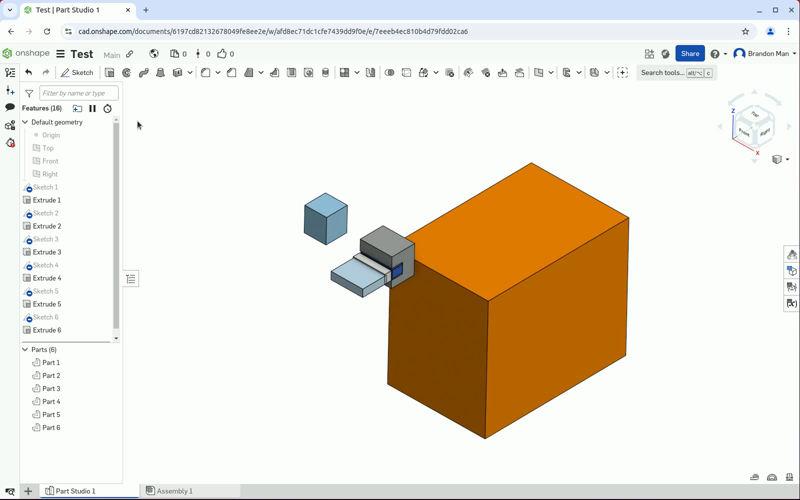
key(down, 2)
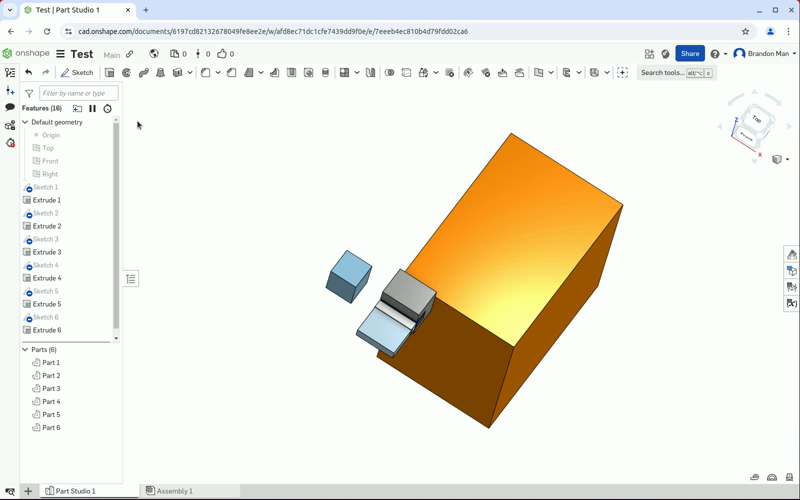
key(up, 2)
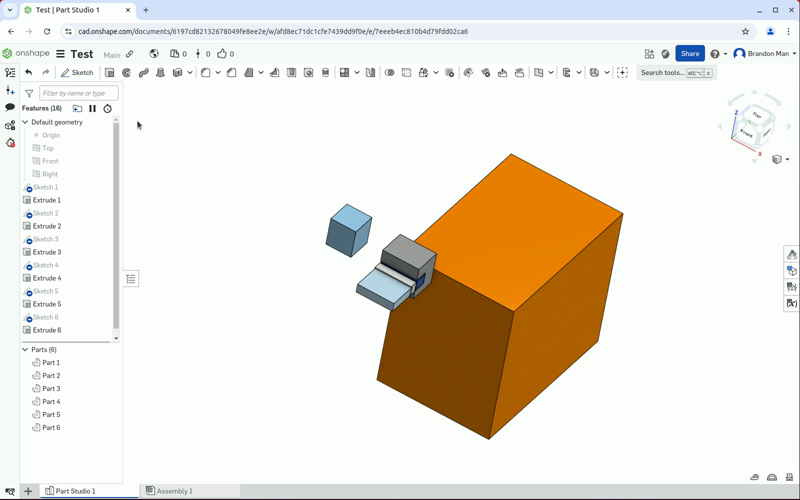
key(left, 2)
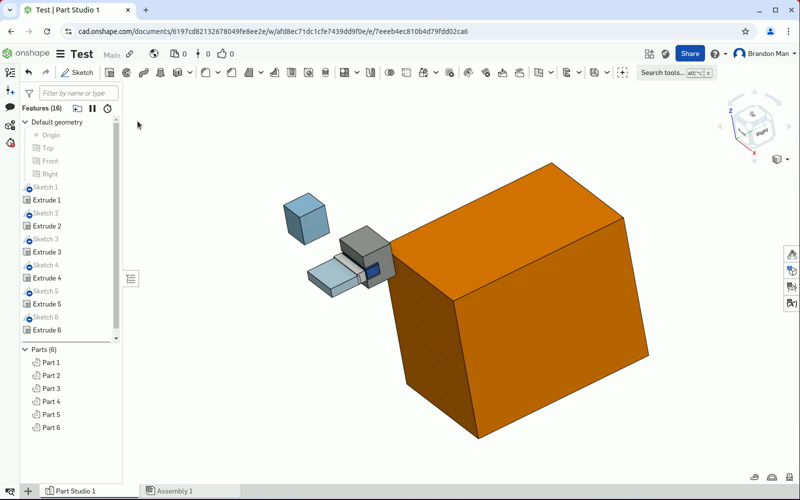
mouse_move(69, 189)
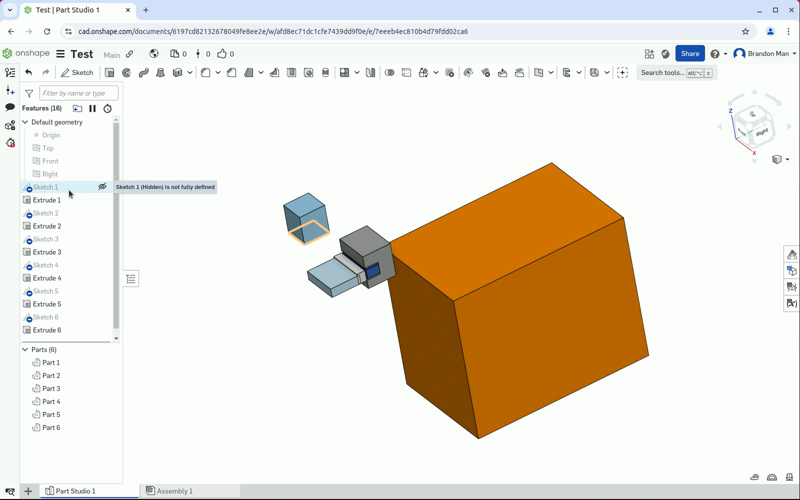
click(69, 189)